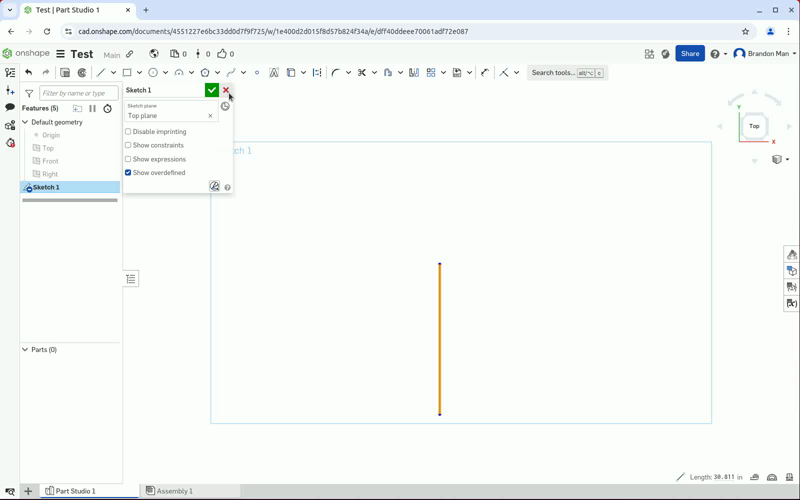
key(shift+h)
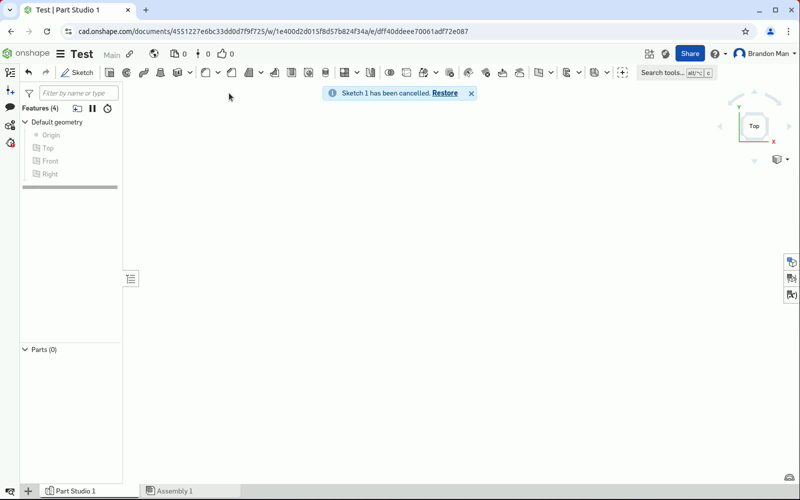
mouse_move(73, 352)
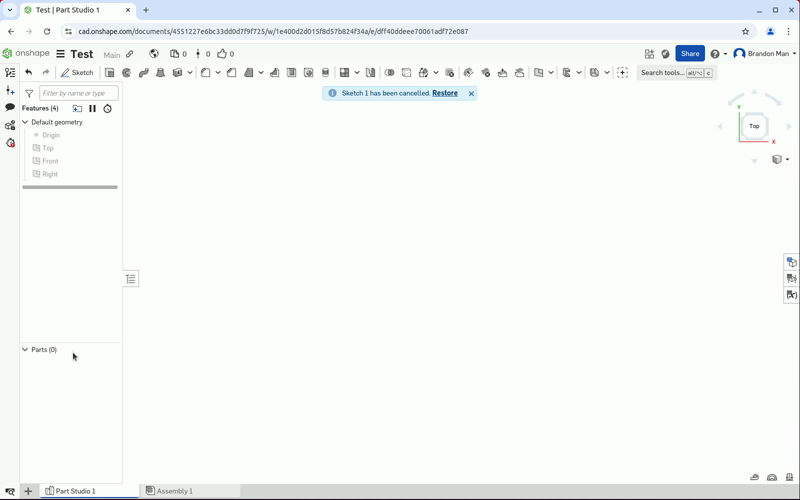
key(y)
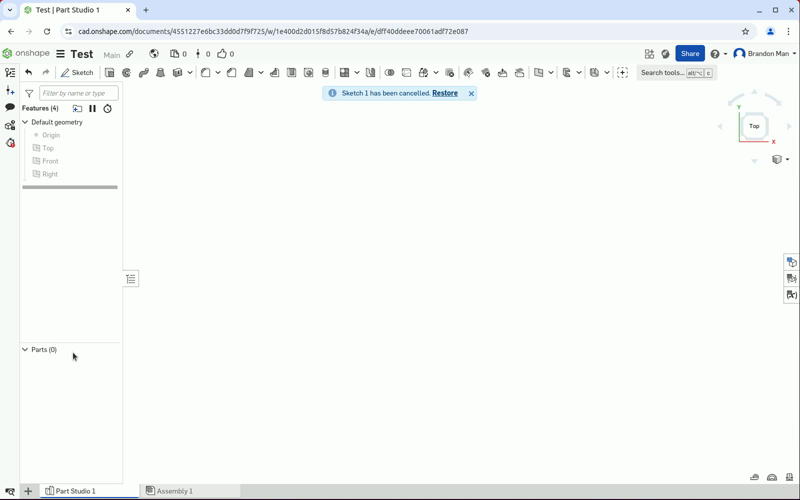
key(shift+p)
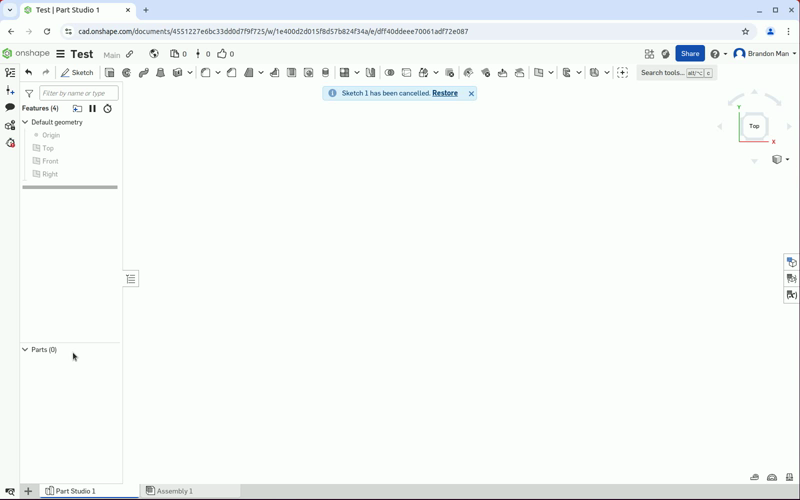
key(space)
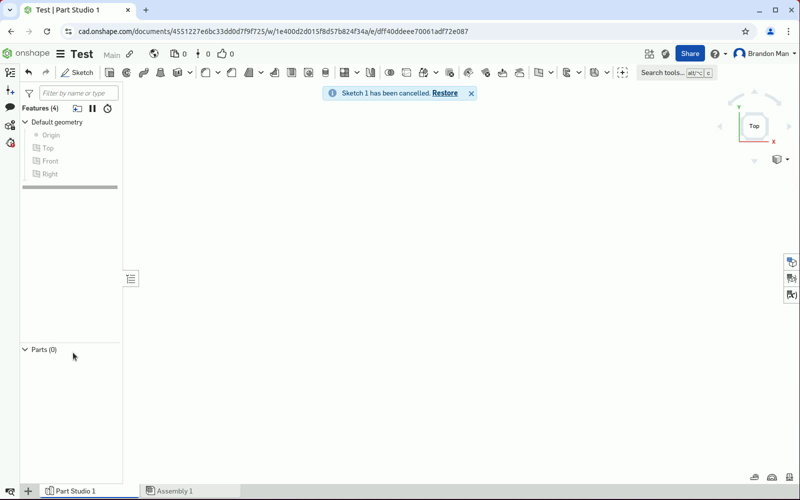
key_down(shift)
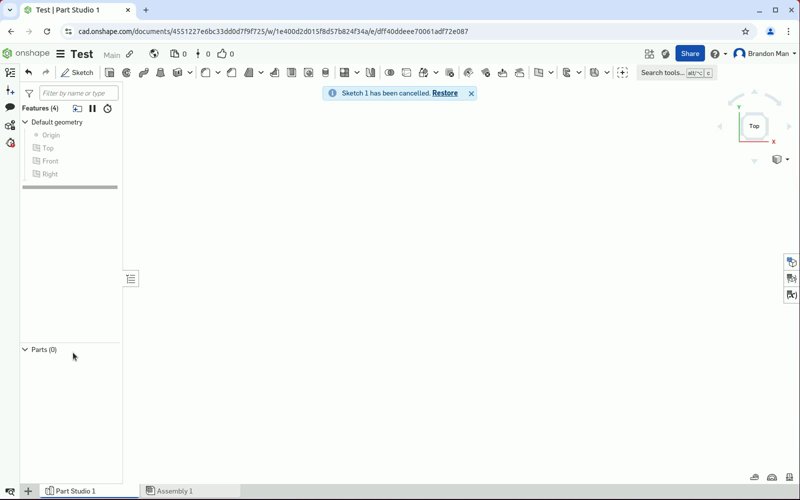
key(up)
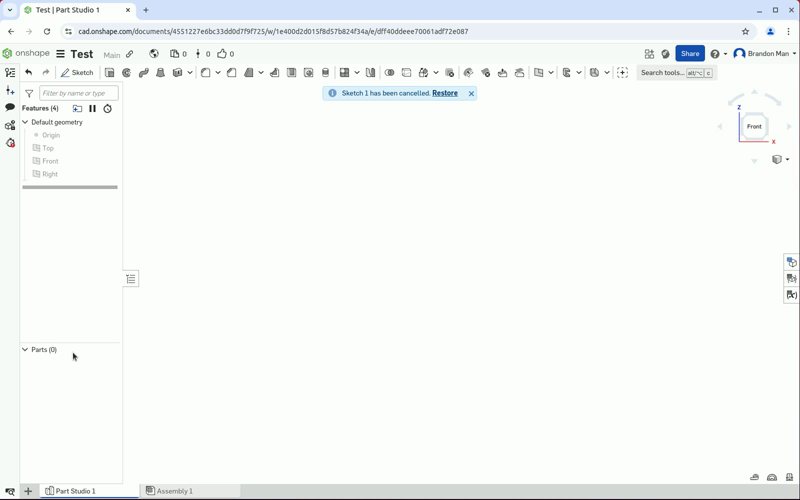
key_up(shift)
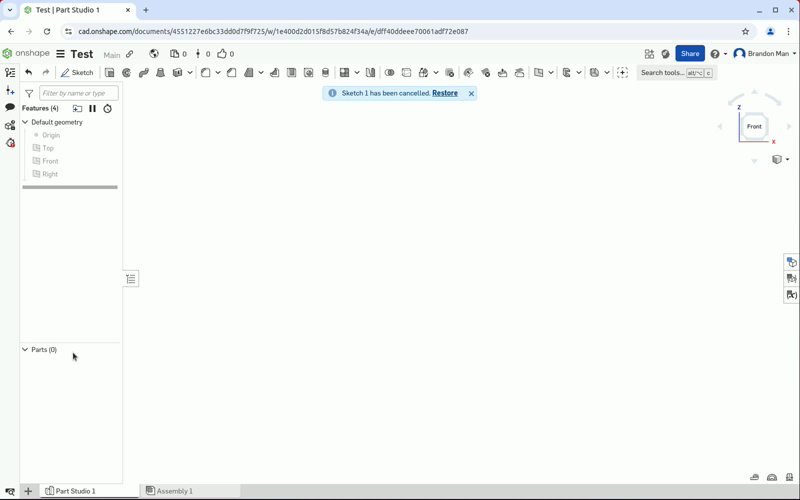
mouse_move(73, 352)
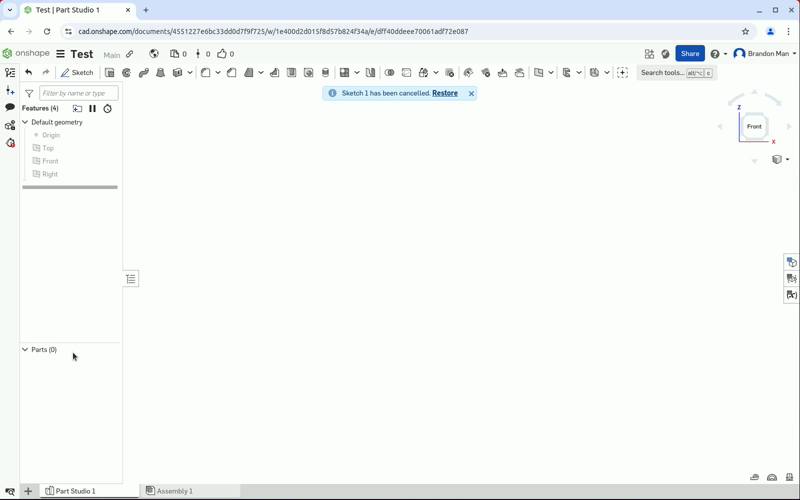
key(shift+y)
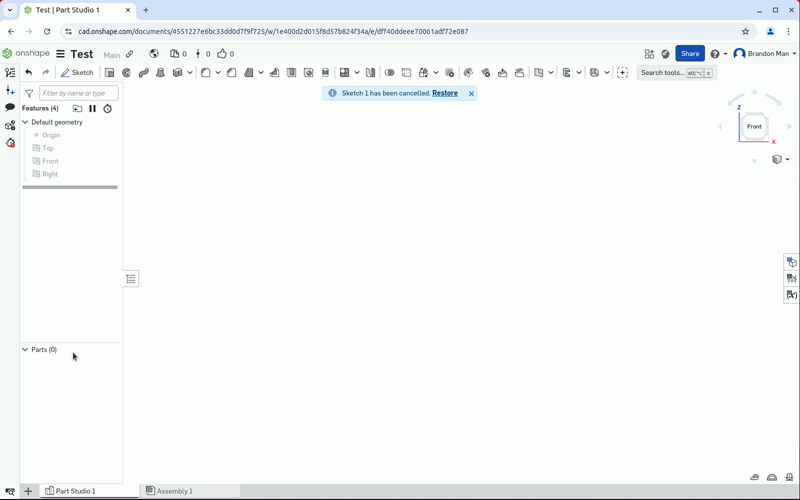
key(shift+s)
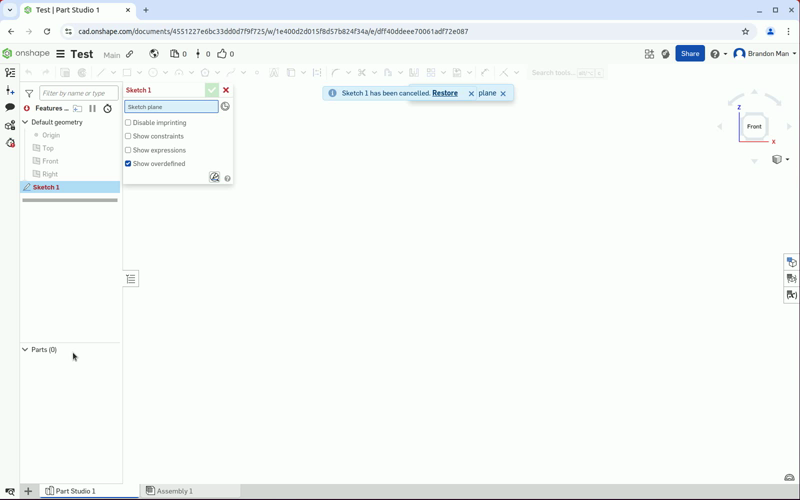
mouse_move(73, 163)
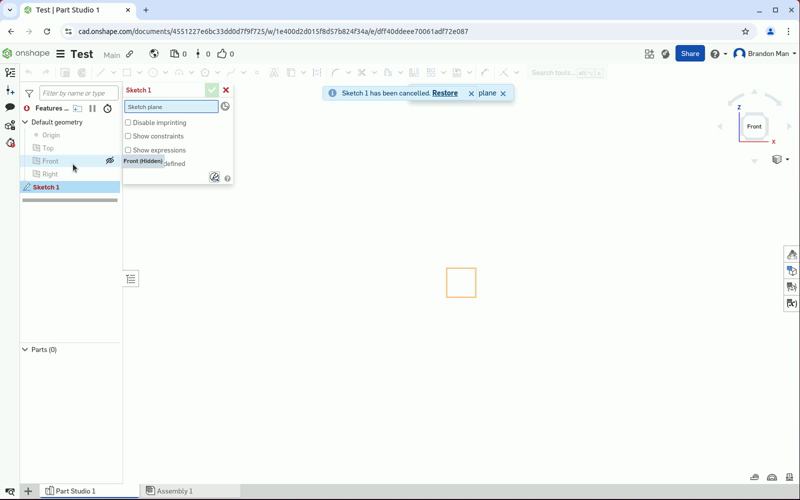
click(73, 163)
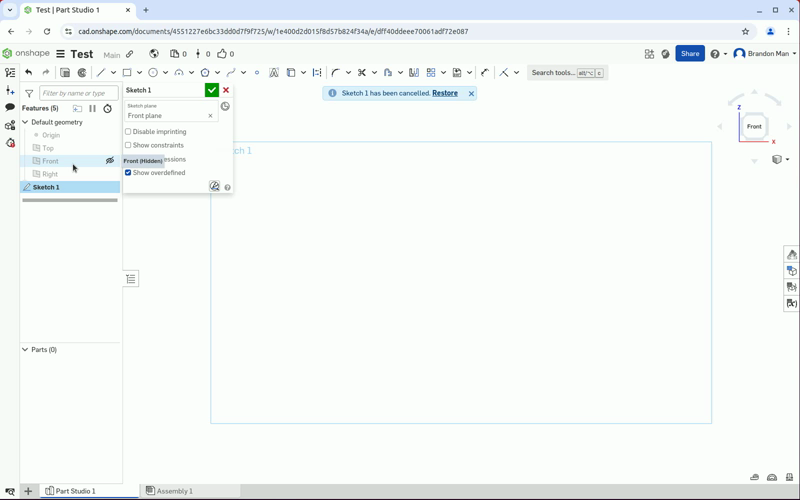
mouse_move(73, 352)
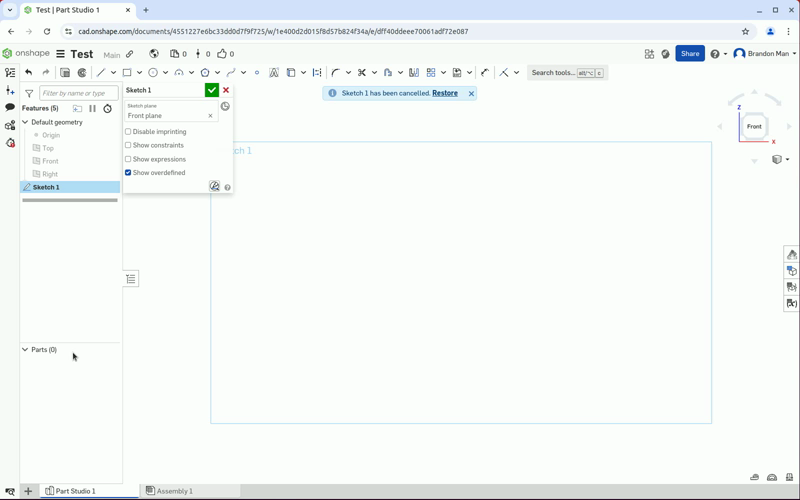
key(y)
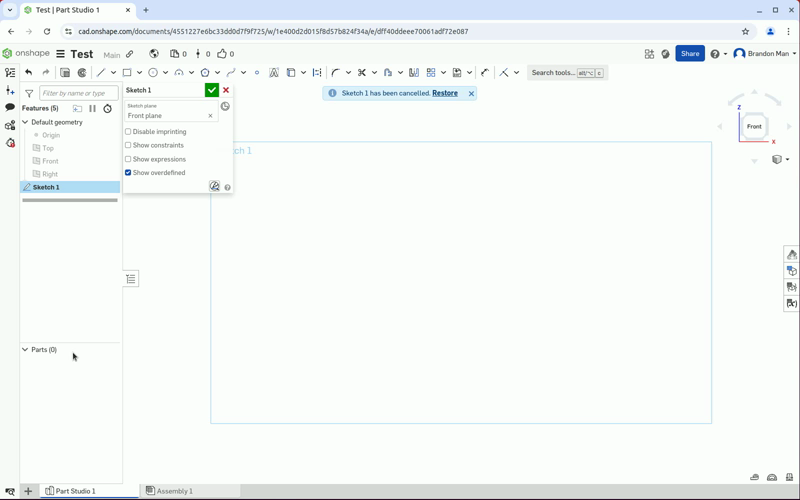
key(l)
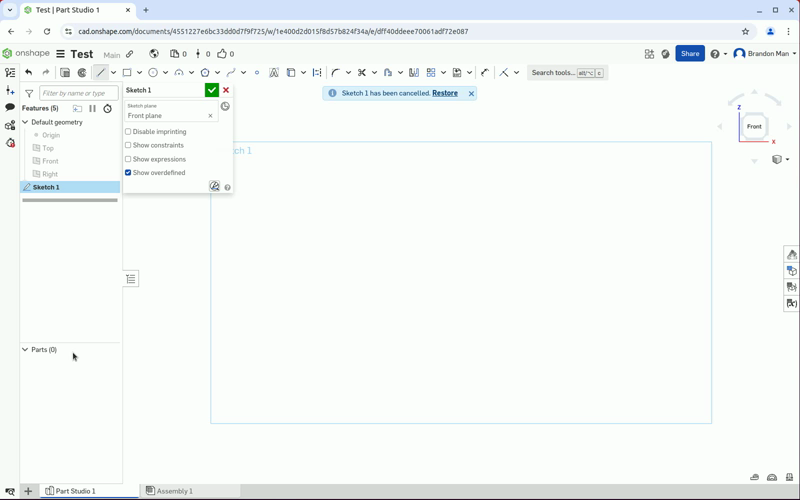
key_down(shift)
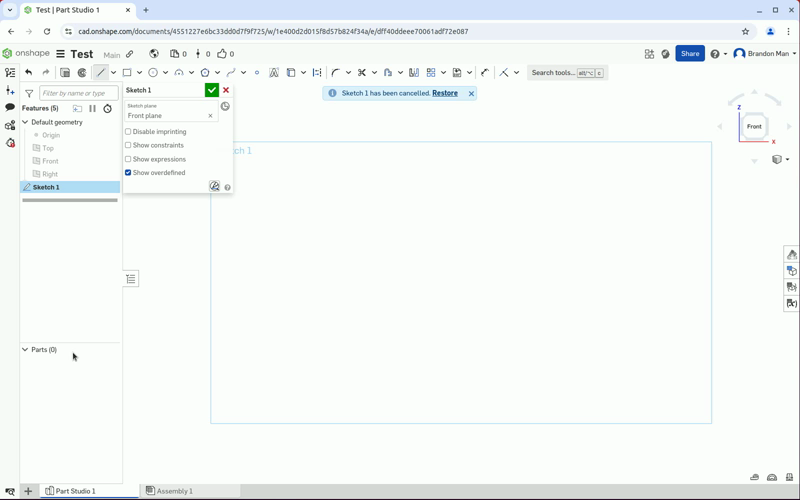
mouse_move(348, 232)
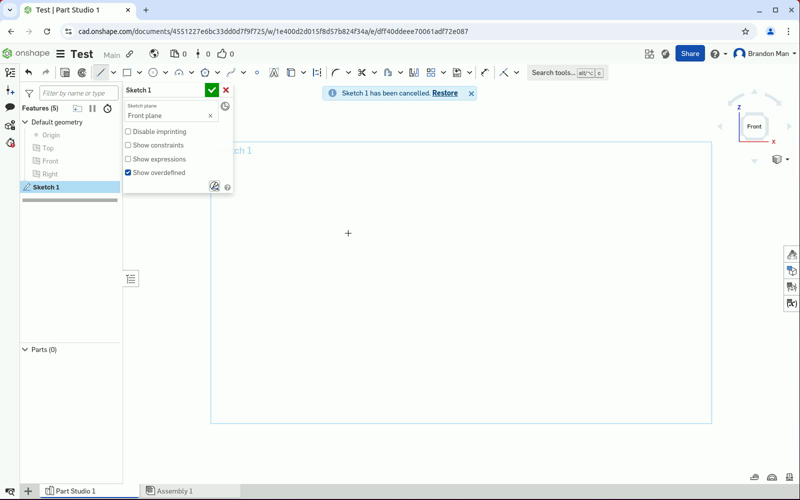
click(348, 232)
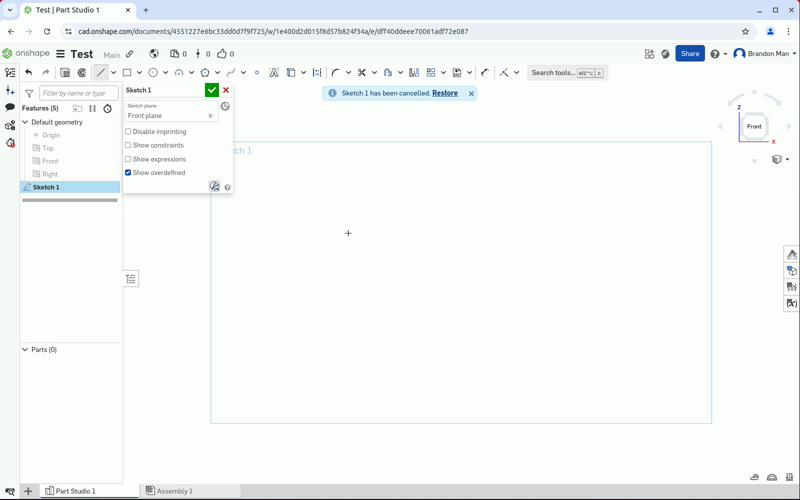
key_up(shift)
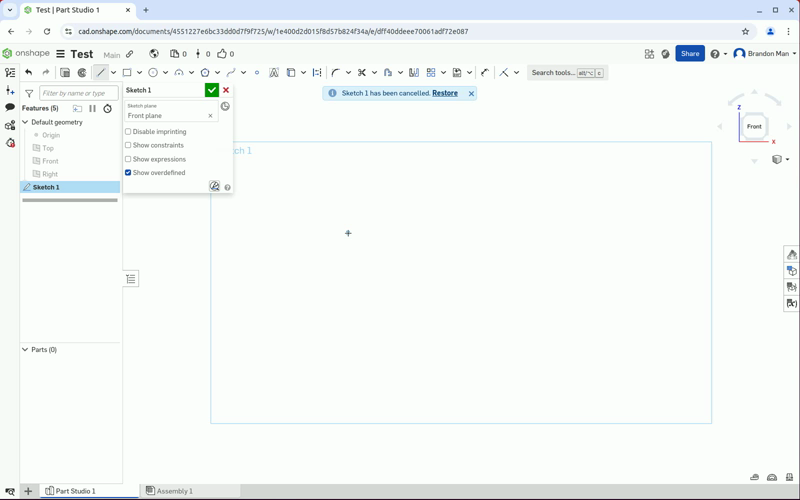
key_down(shift)
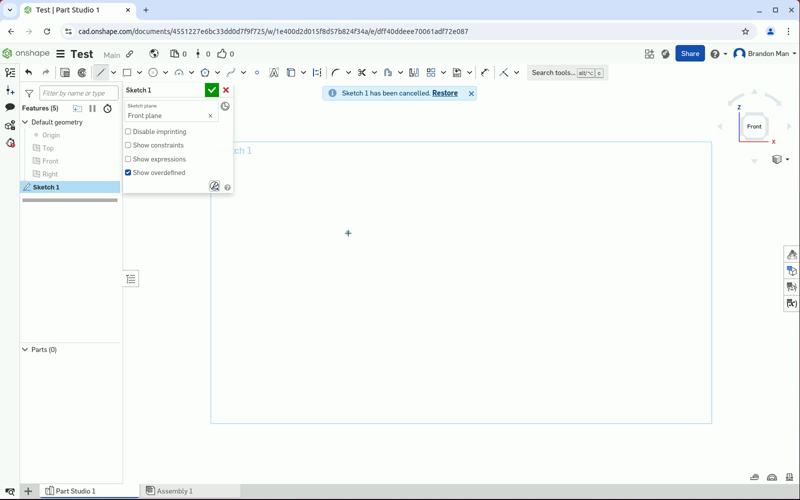
mouse_move(378, 232)
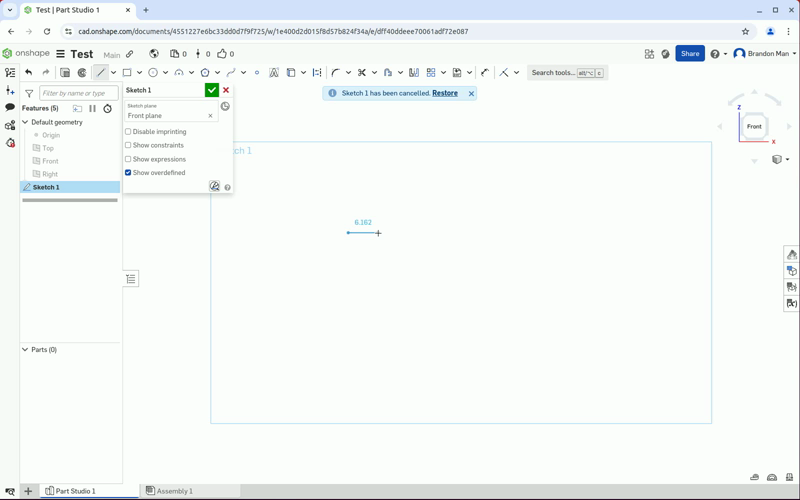
mouse_move(377, 232)
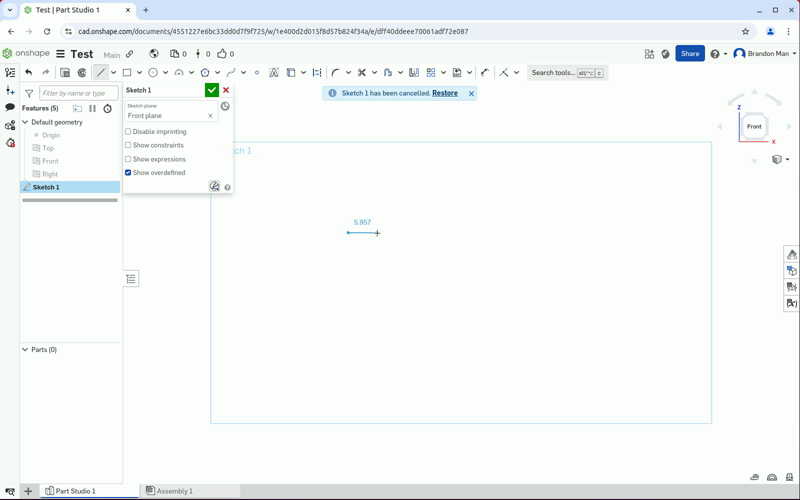
click(377, 232)
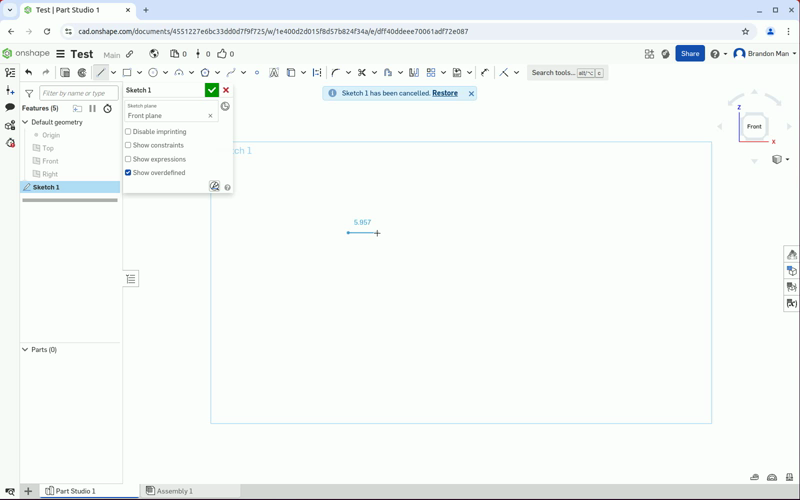
key_up(shift)
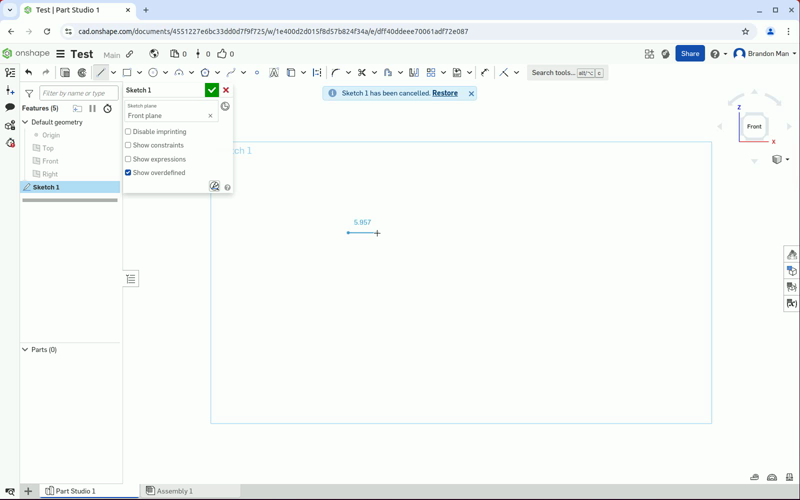
key_down(shift)
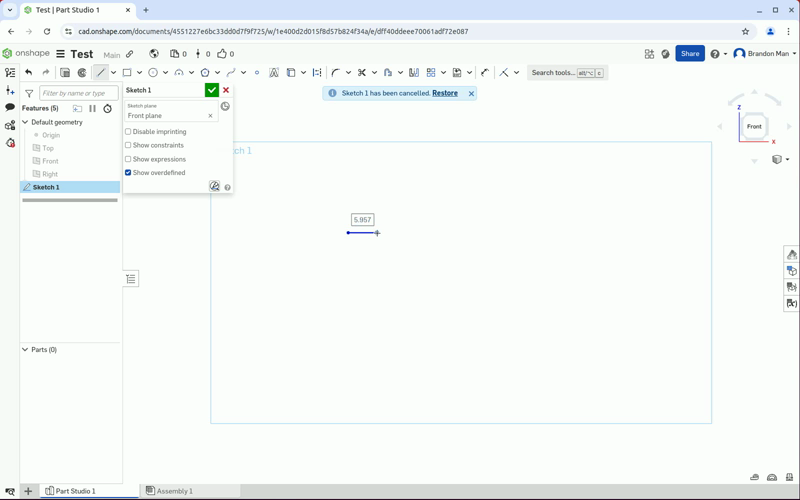
mouse_move(407, 232)
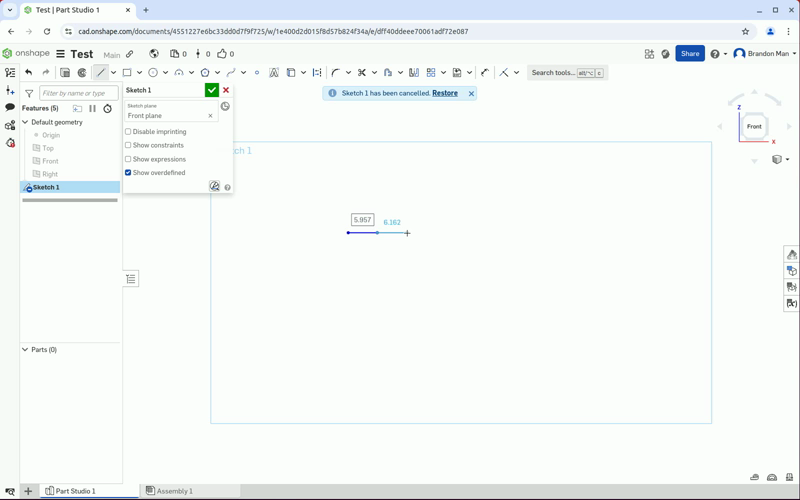
mouse_move(348, 222)
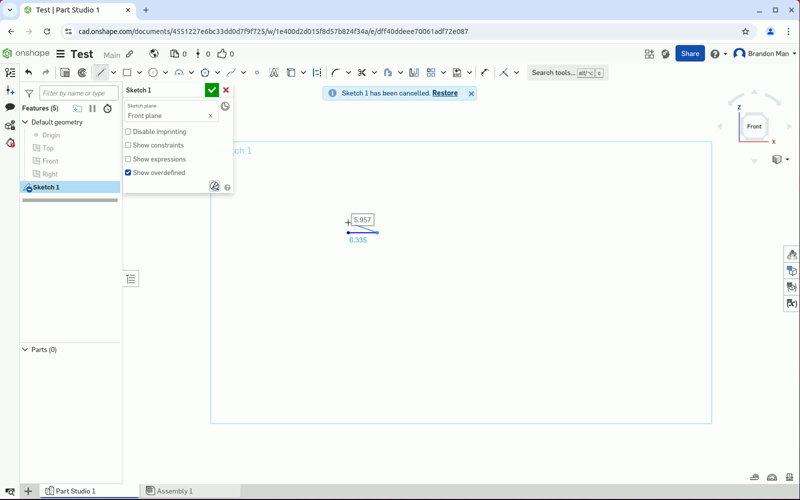
click(348, 222)
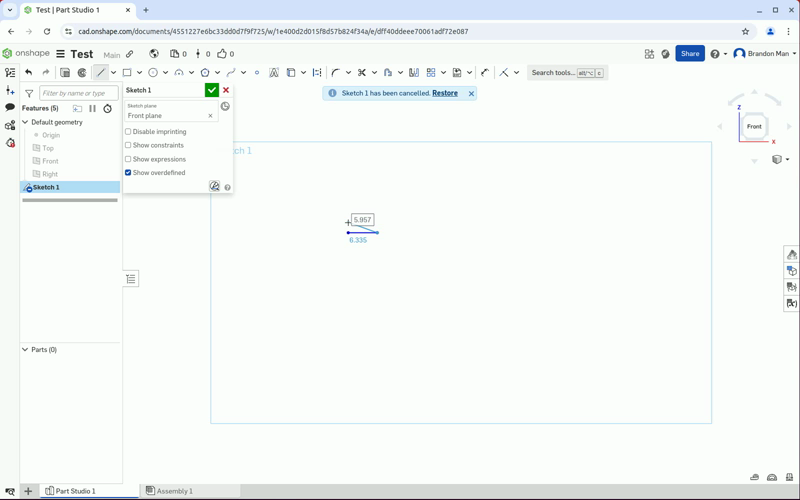
key_up(shift)
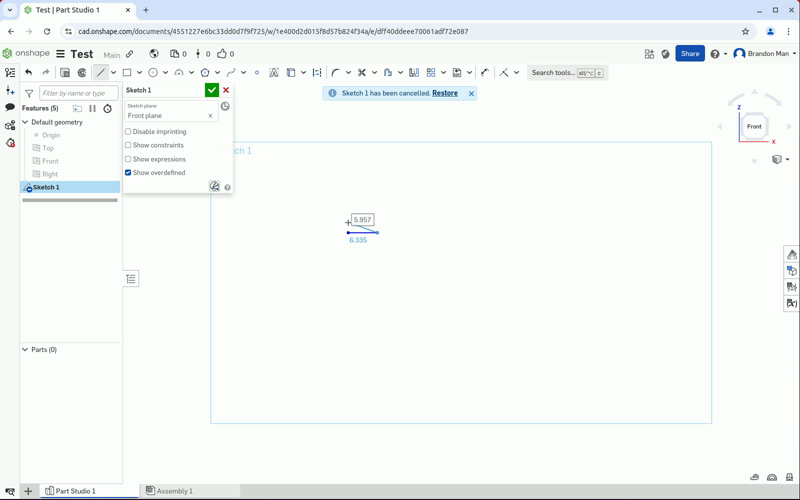
mouse_move(378, 222)
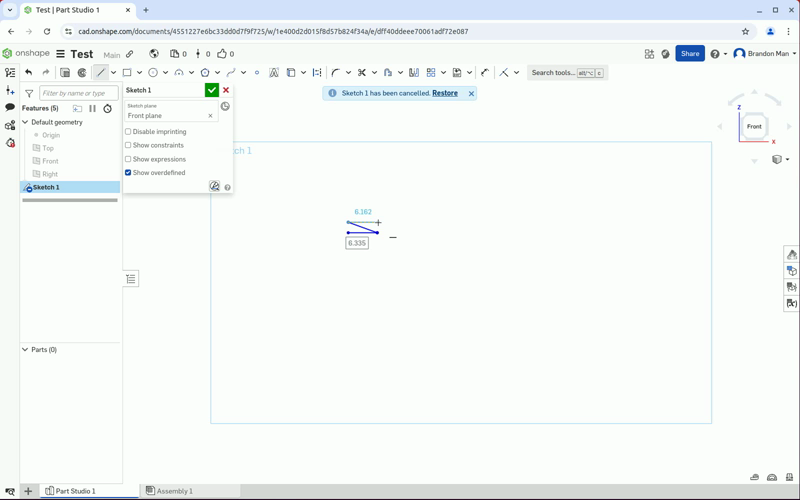
key_down(shift)
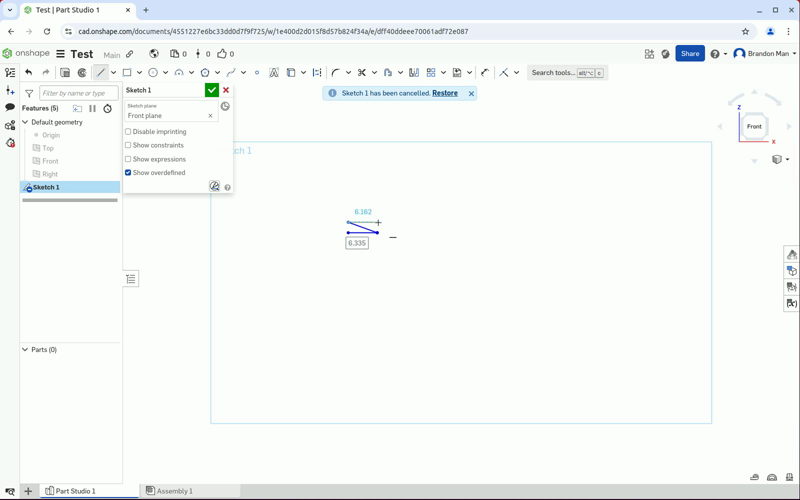
mouse_move(348, 232)
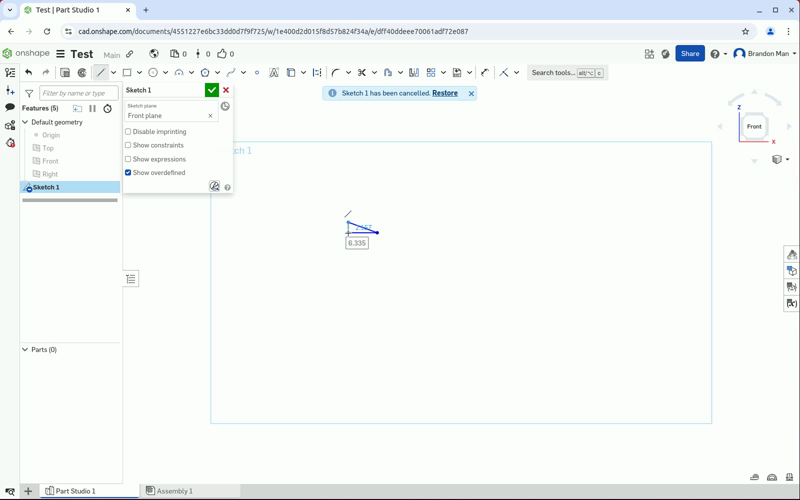
key_up(shift)
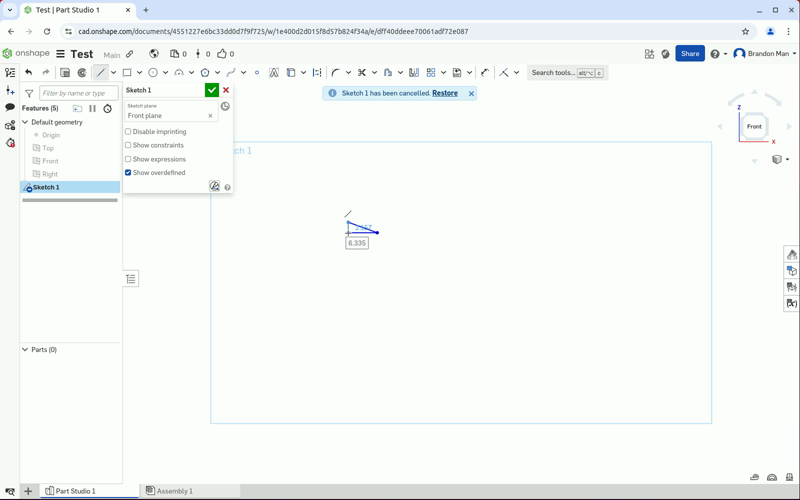
click(348, 232)
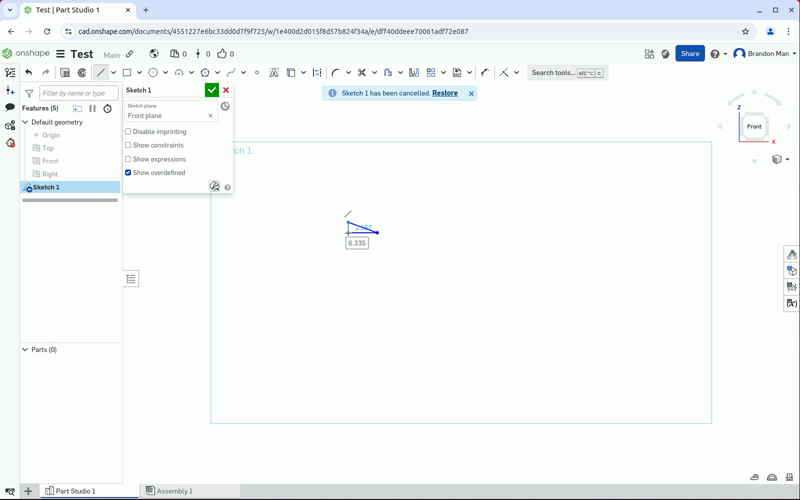
key(esc)
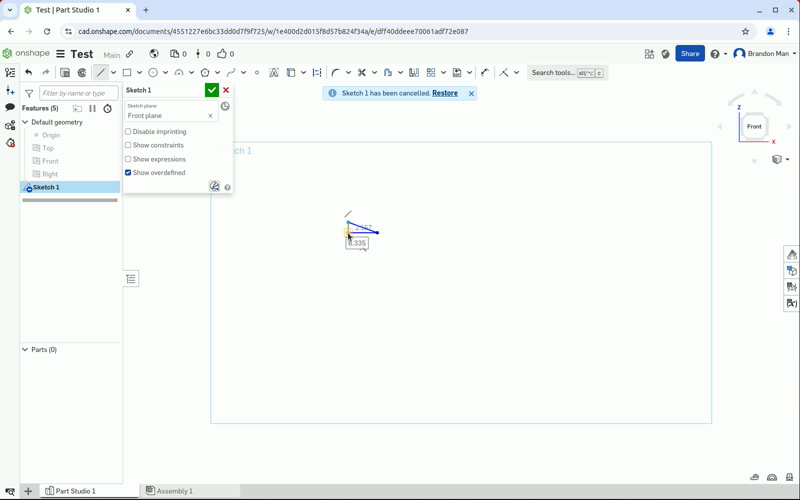
mouse_move(356, 229)
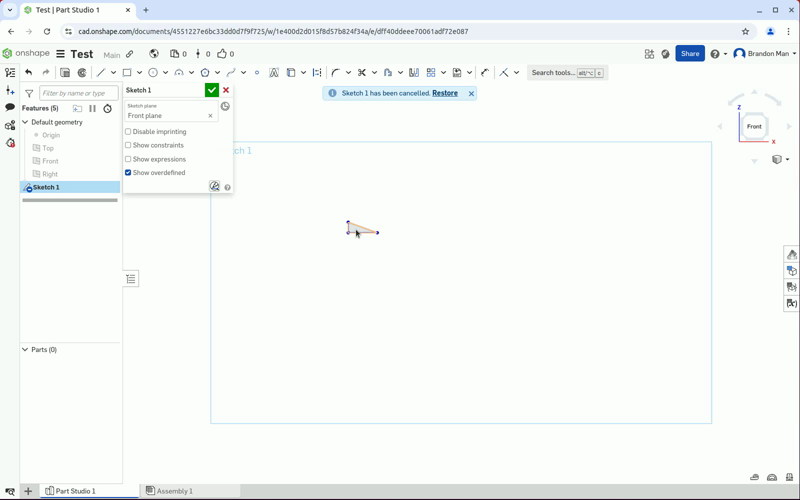
scroll(6)
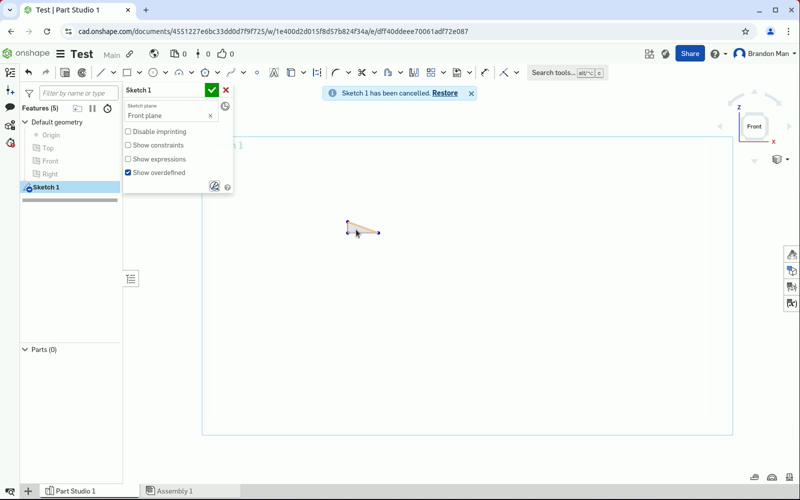
scroll(6)
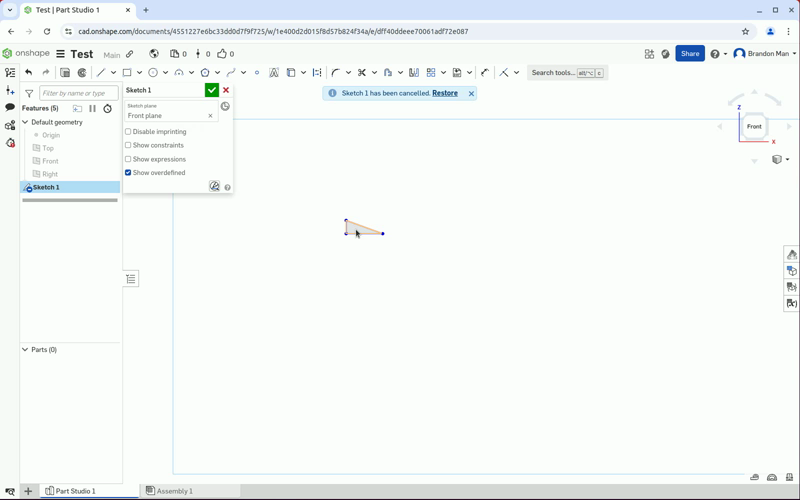
scroll(6)
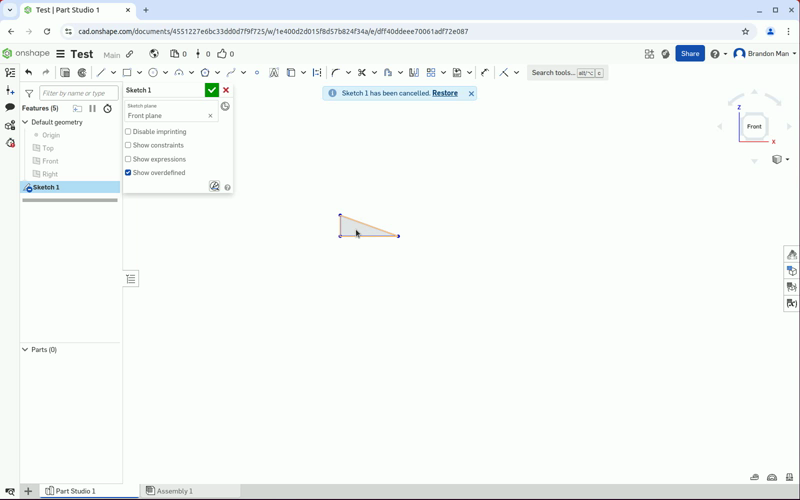
scroll(6)
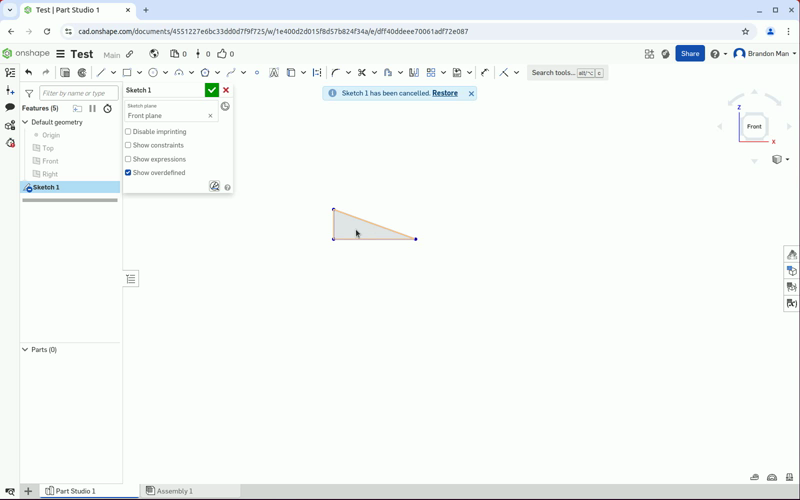
scroll(6)
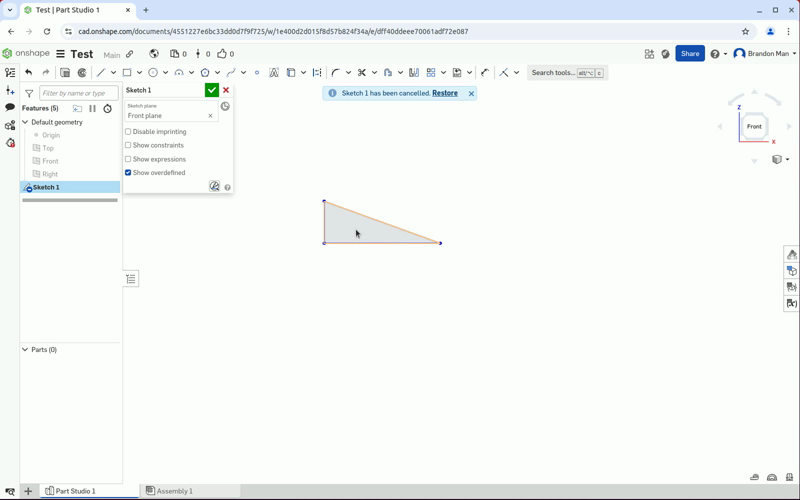
scroll(6)
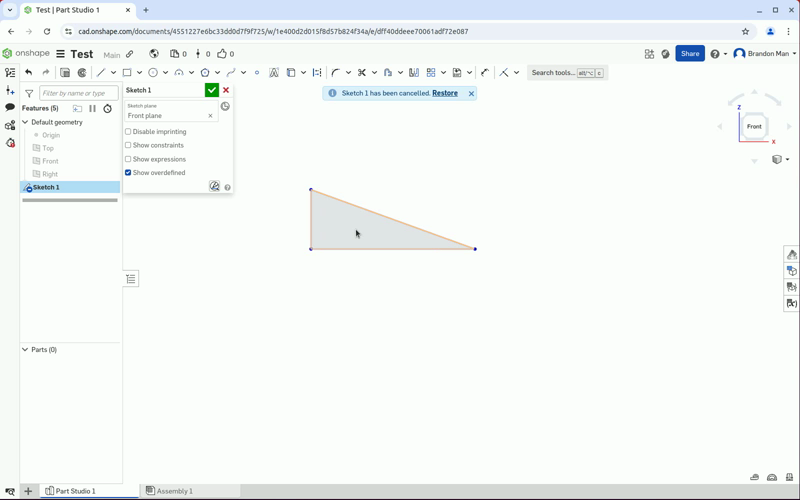
scroll(6)
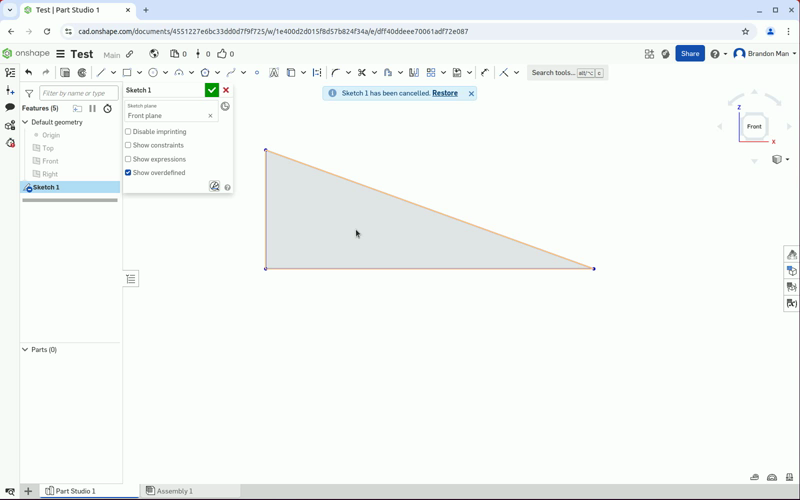
click(356, 229)
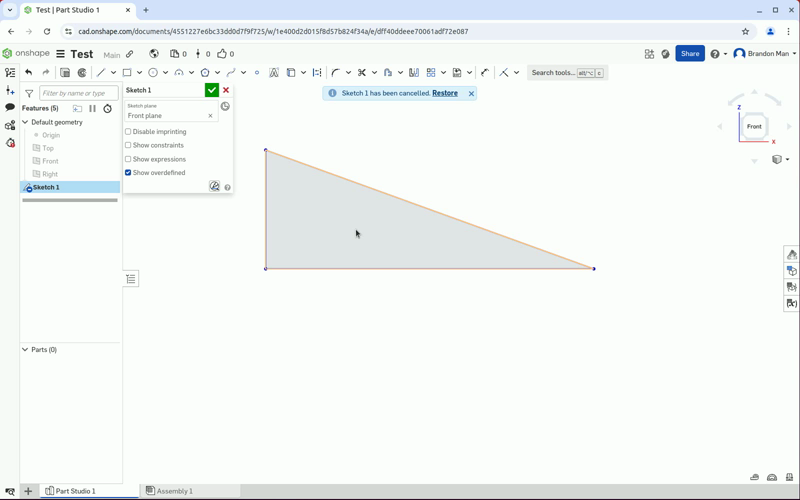
scroll(-6)
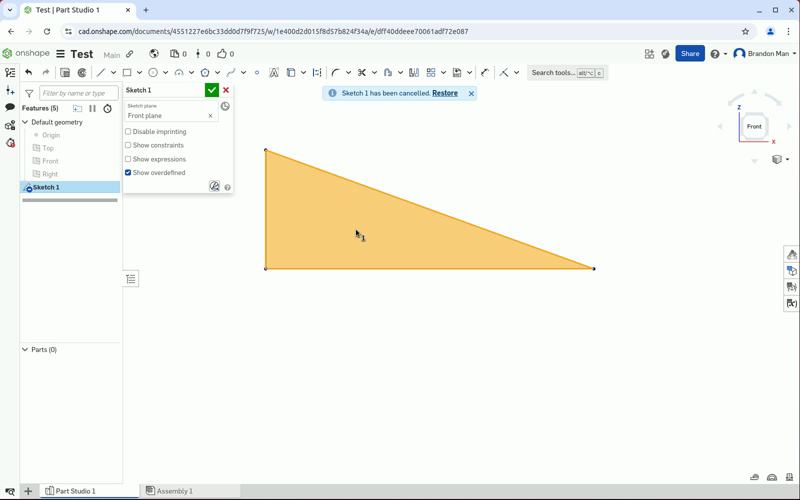
scroll(-6)
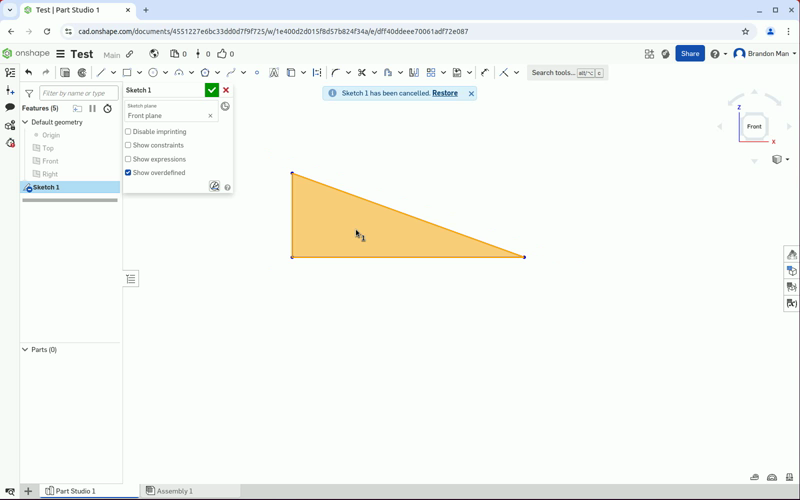
scroll(-6)
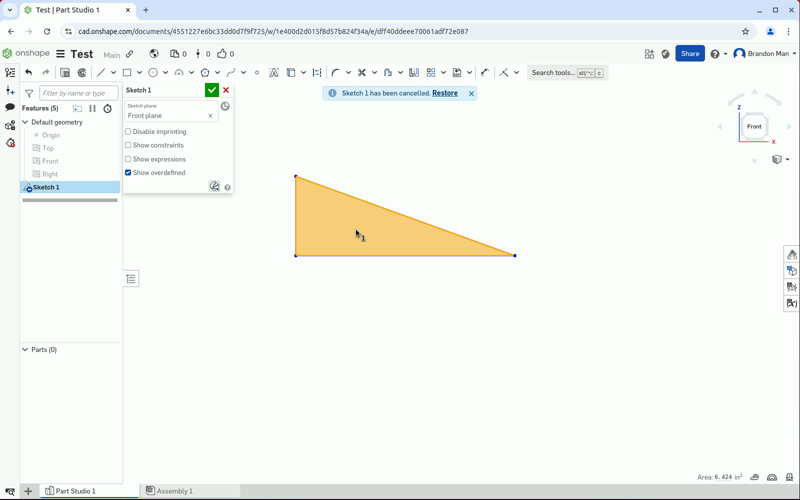
scroll(-6)
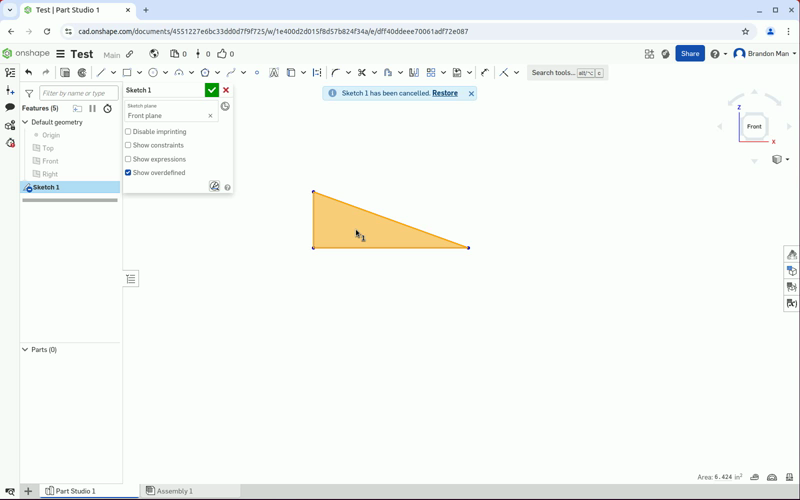
scroll(-6)
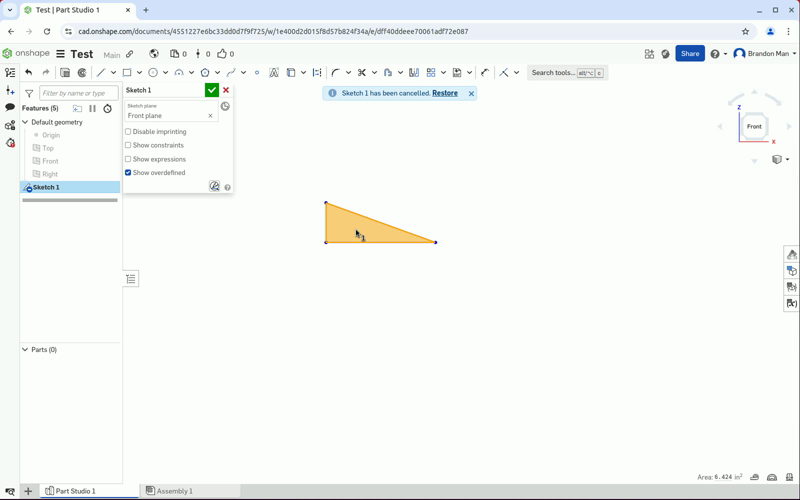
scroll(-6)
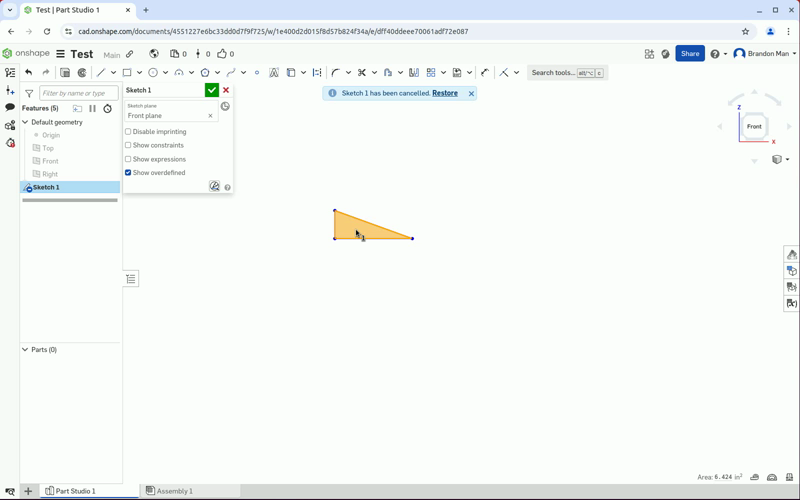
scroll(-6)
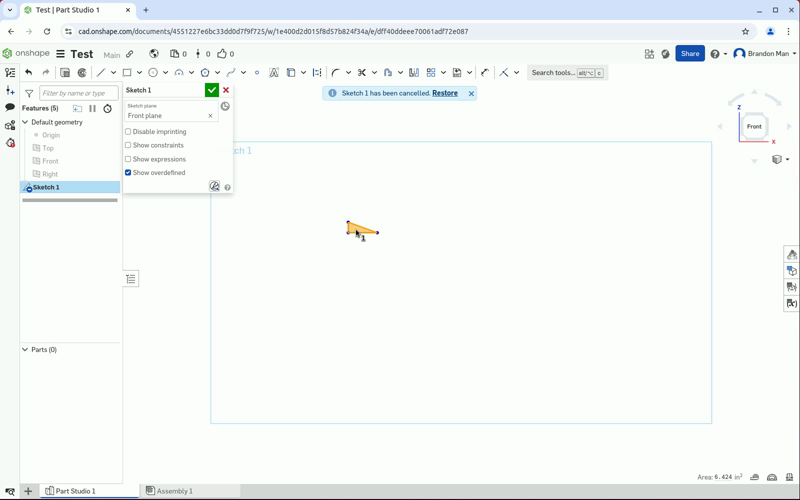
mouse_move(73, 352)
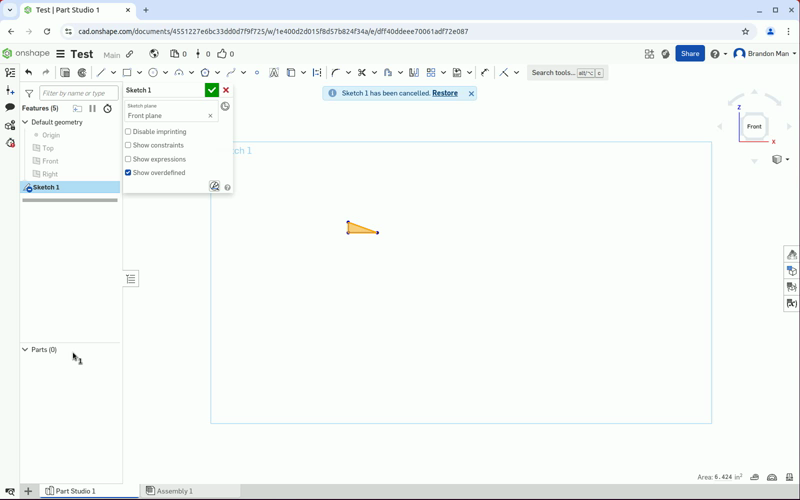
key(shift+y)
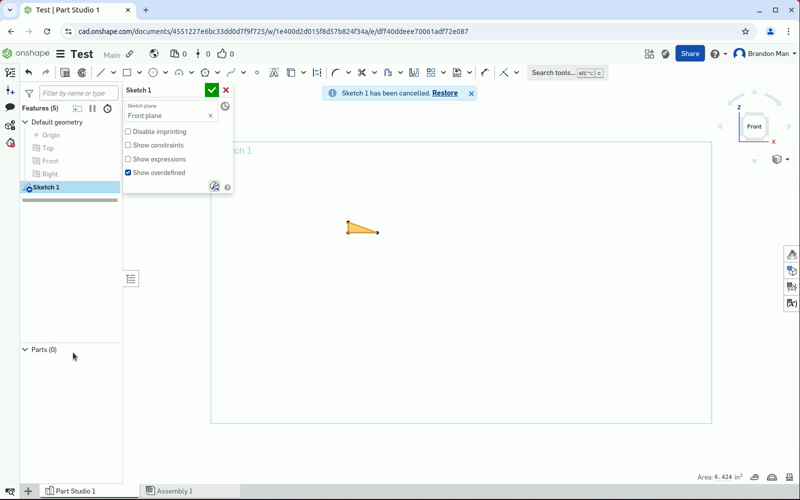
key(shift+e)
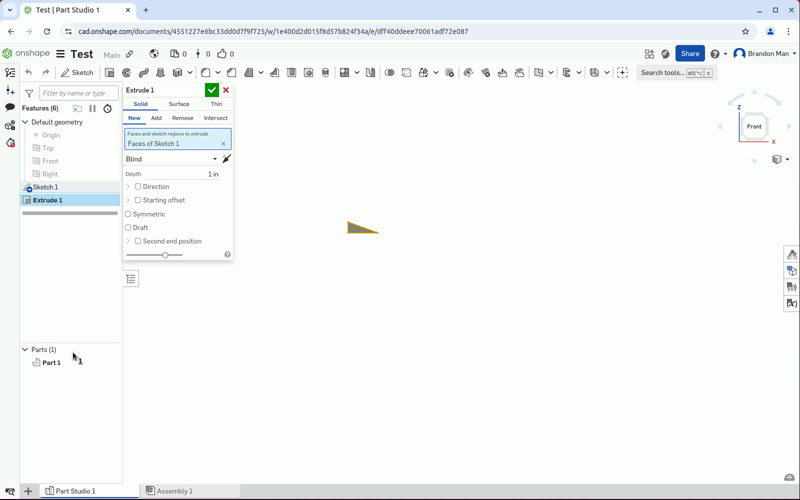
mouse_move(143, 106)
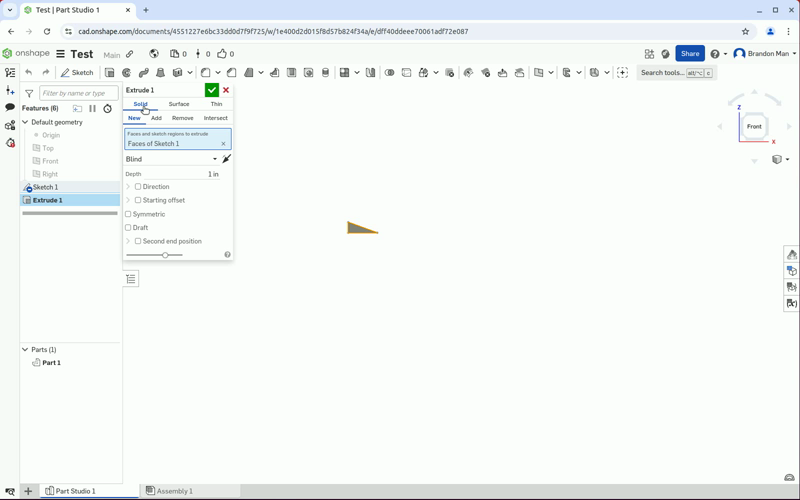
click(143, 106)
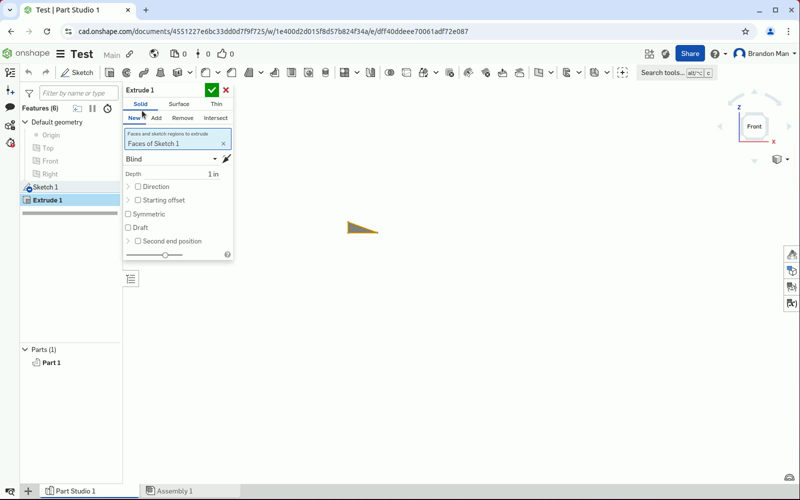
mouse_move(137, 120)
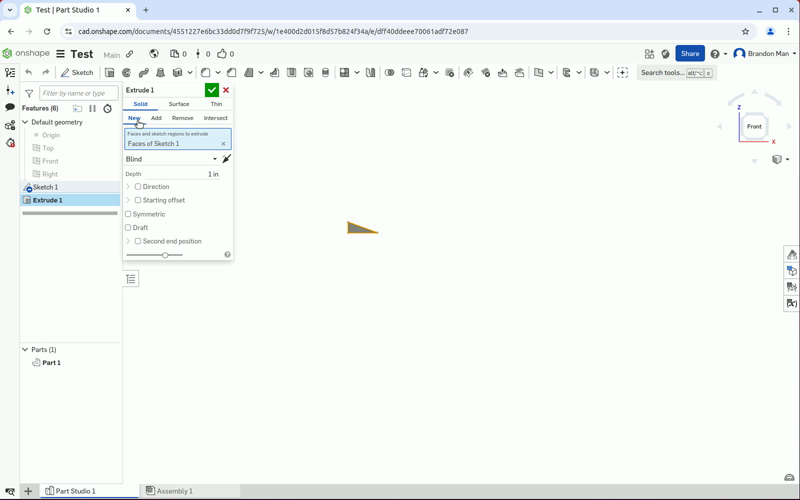
click(137, 120)
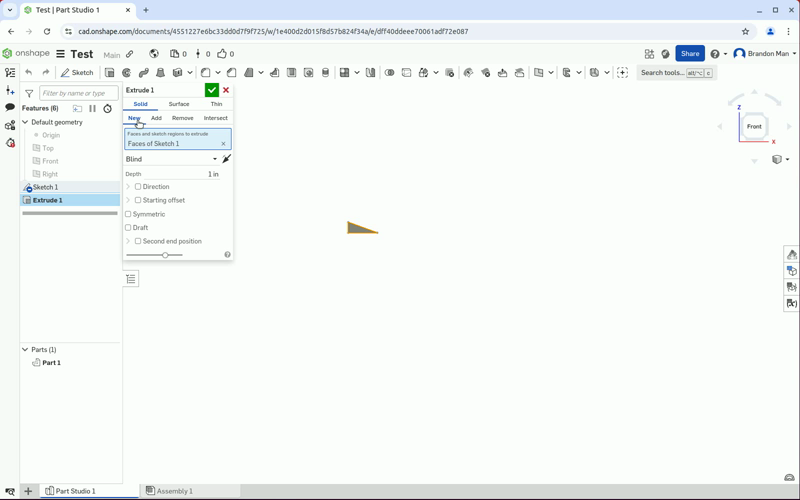
key(tab, 4)
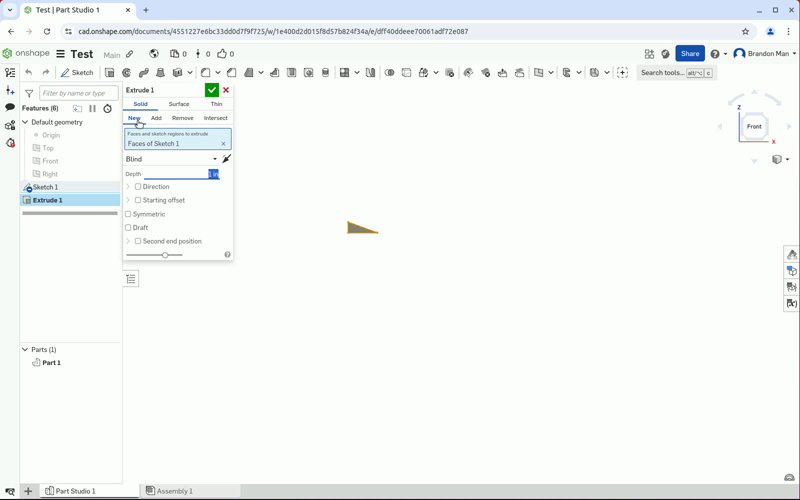
text(11.554)
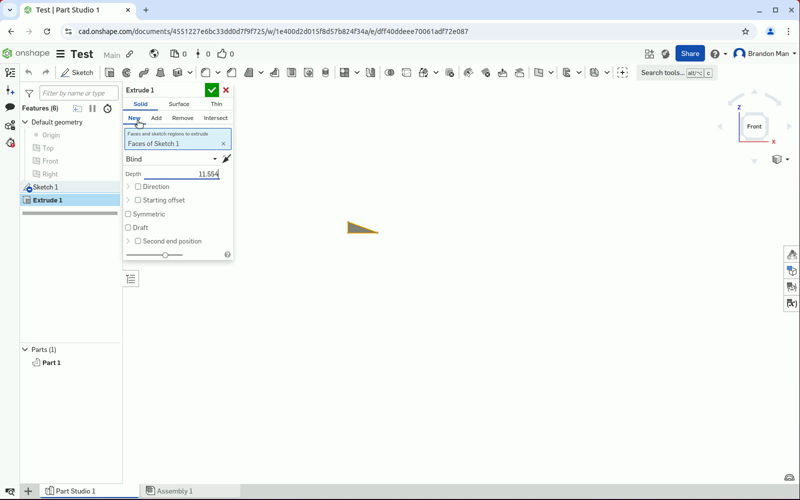
key(enter)
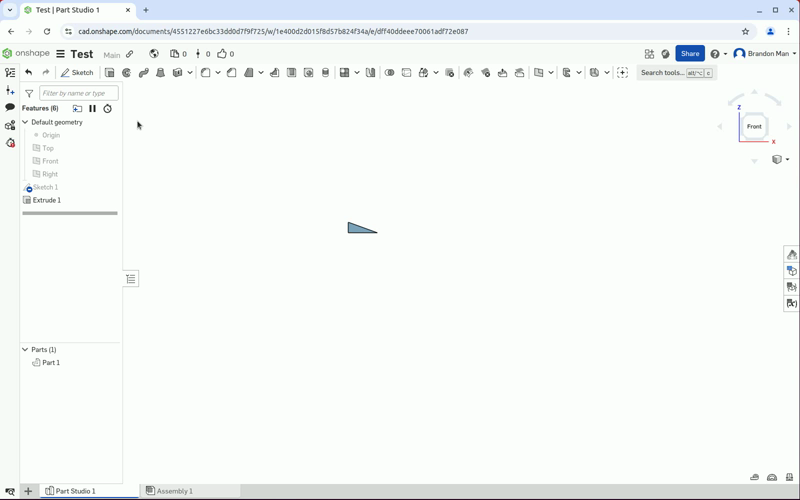
key(shift+h)
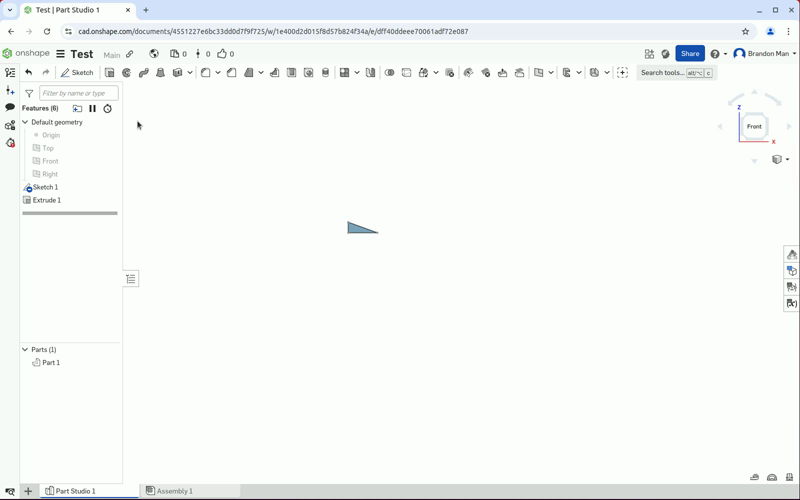
key(shift+h)
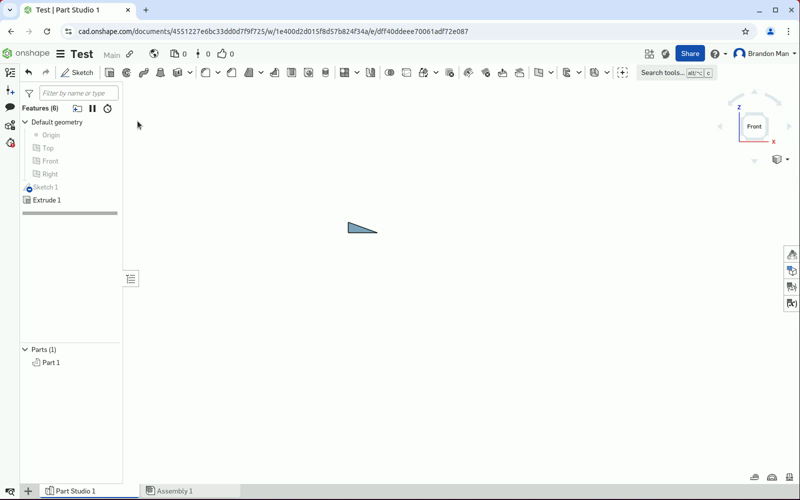
mouse_move(73, 189)
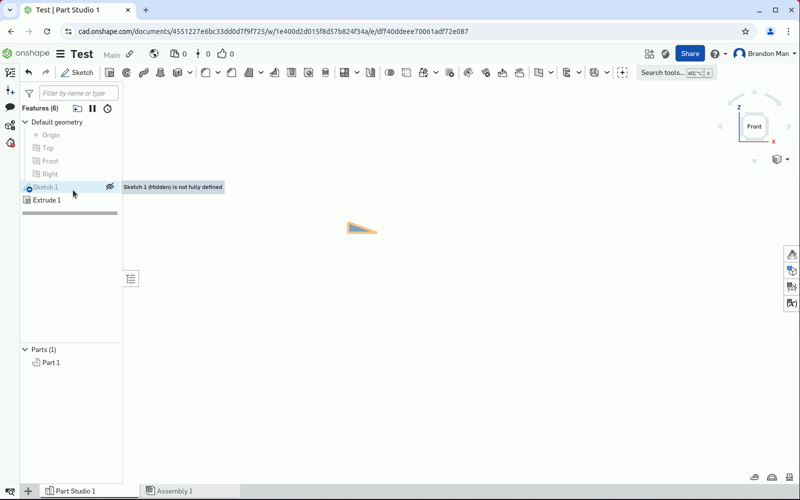
click(73, 189)
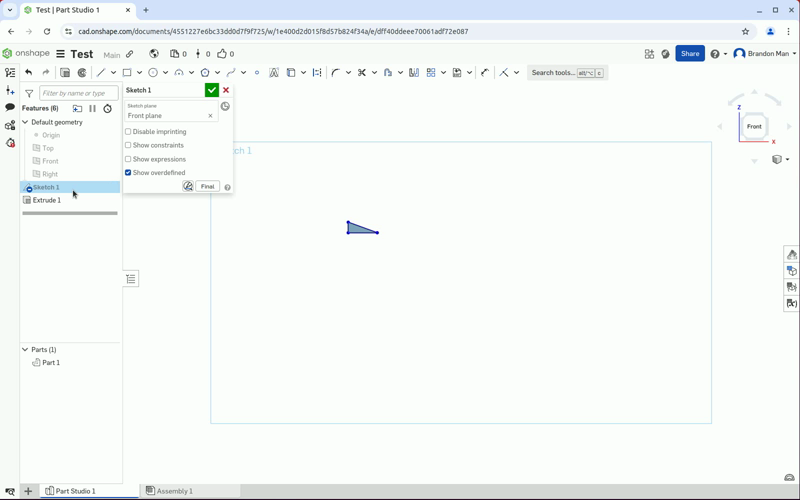
mouse_move(229, 92)
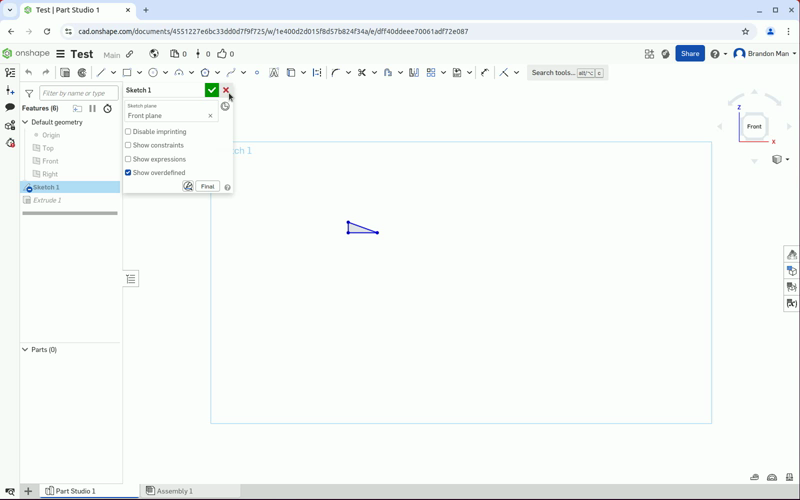
click(229, 92)
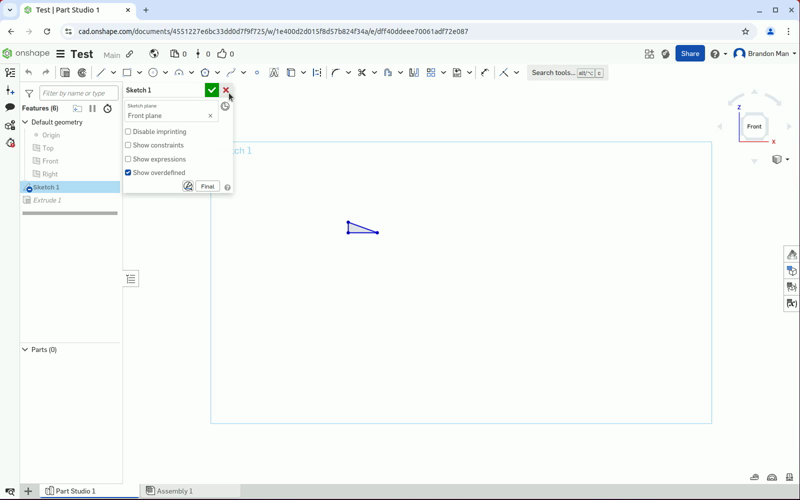
key(shift+s)
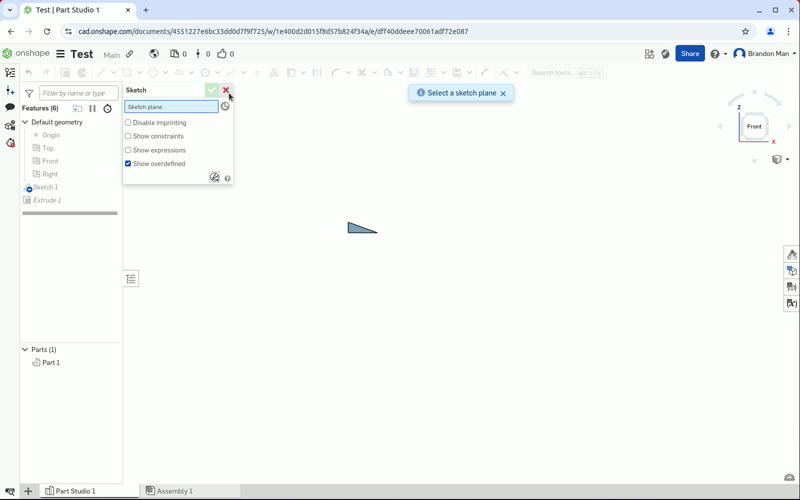
mouse_move(73, 163)
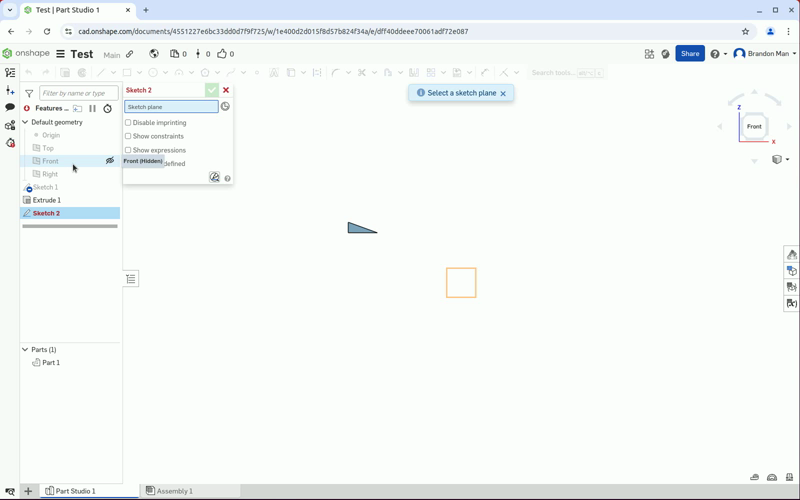
click(73, 163)
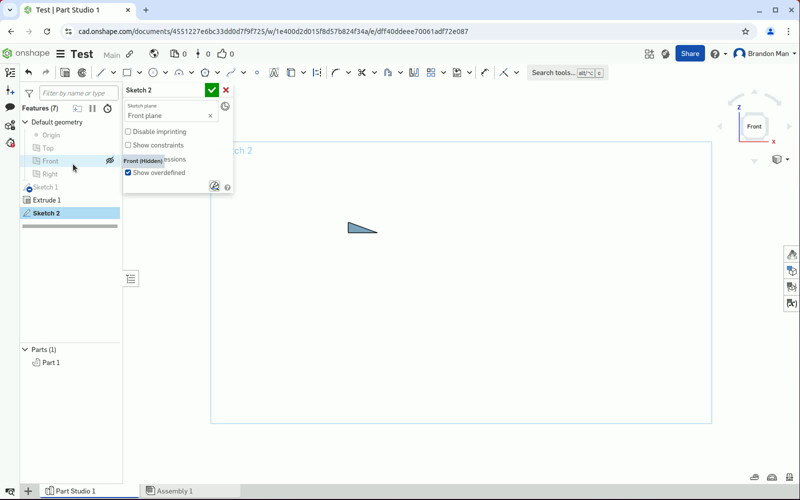
mouse_move(73, 352)
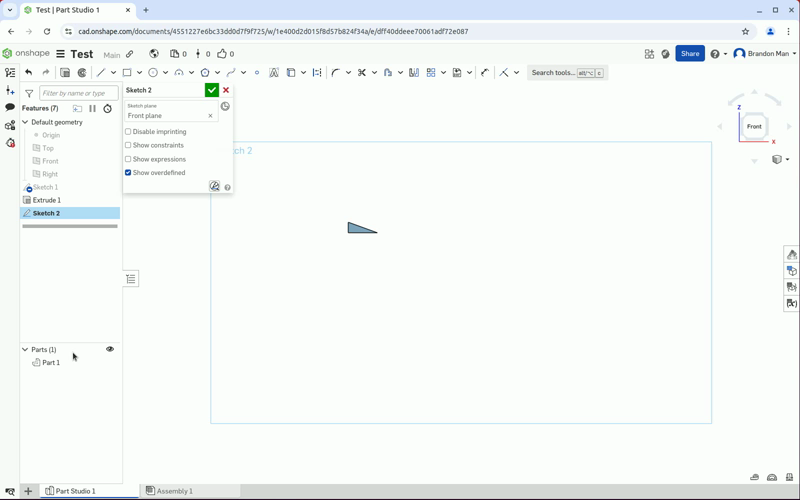
key(y)
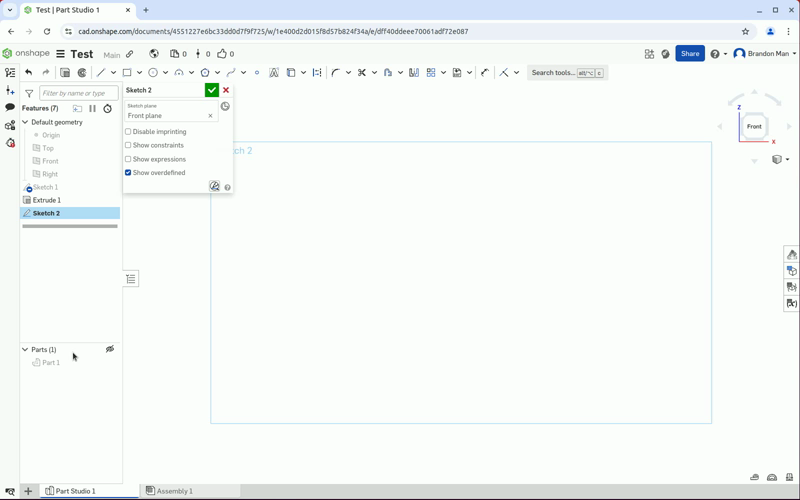
key(l)
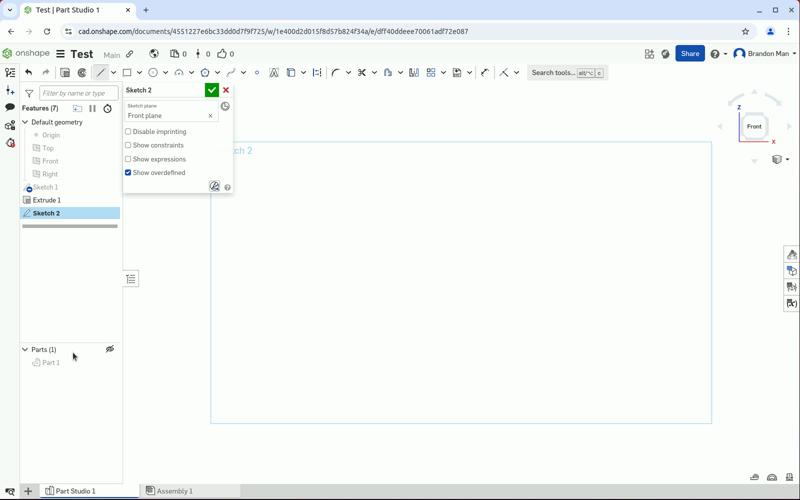
key_down(shift)
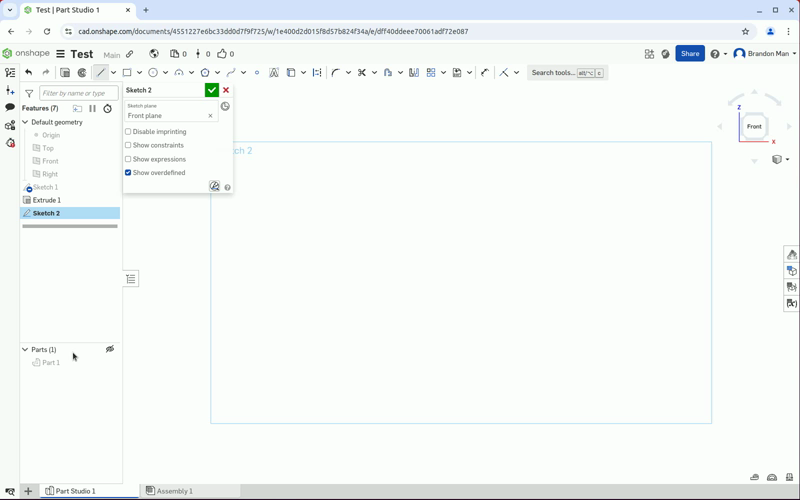
mouse_move(348, 282)
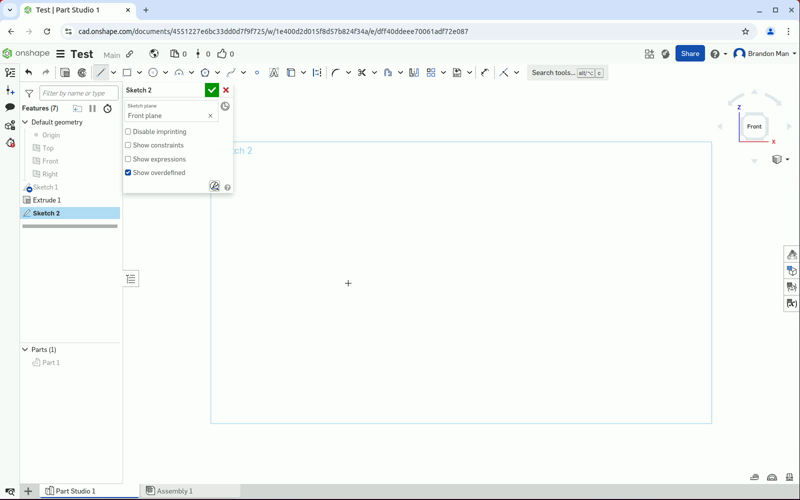
click(348, 282)
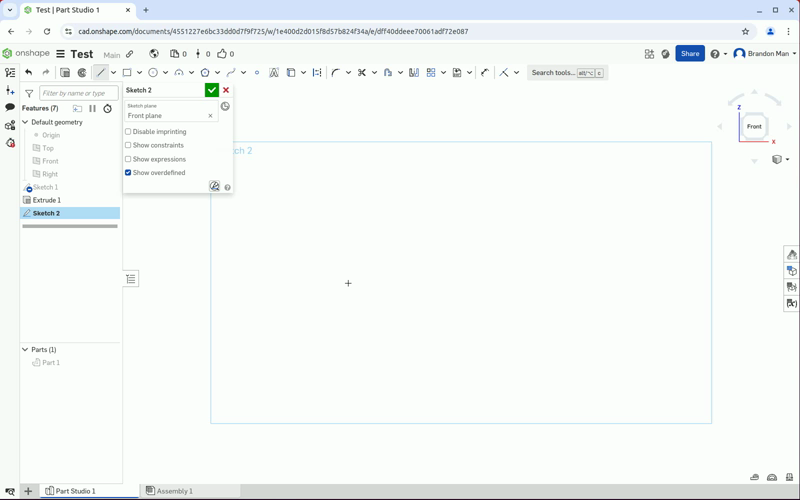
key_up(shift)
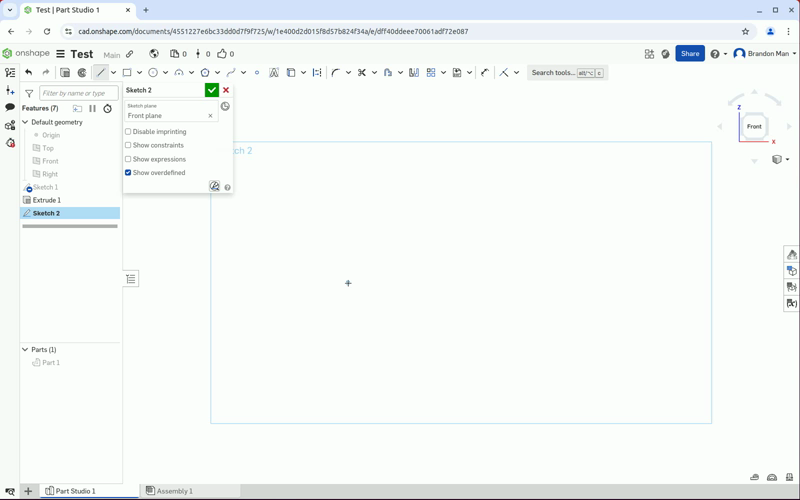
key_down(shift)
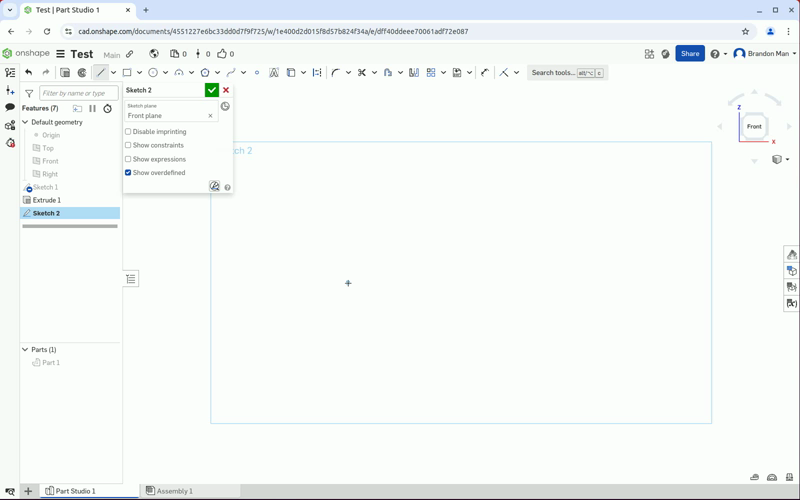
mouse_move(460, 282)
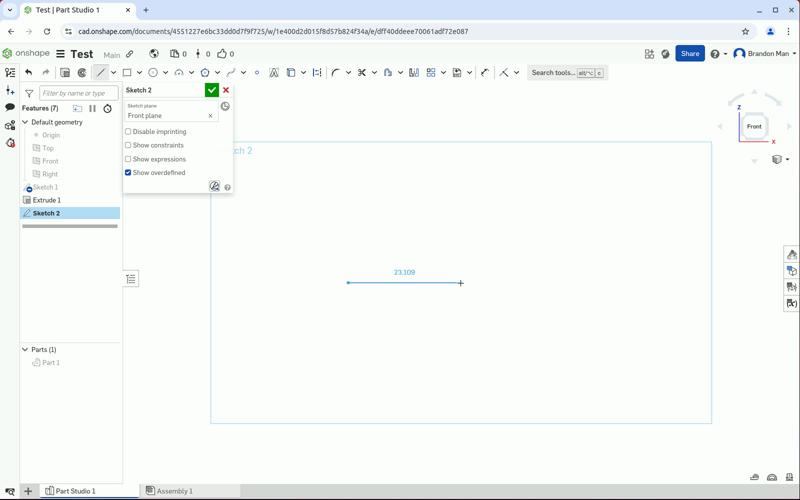
click(460, 282)
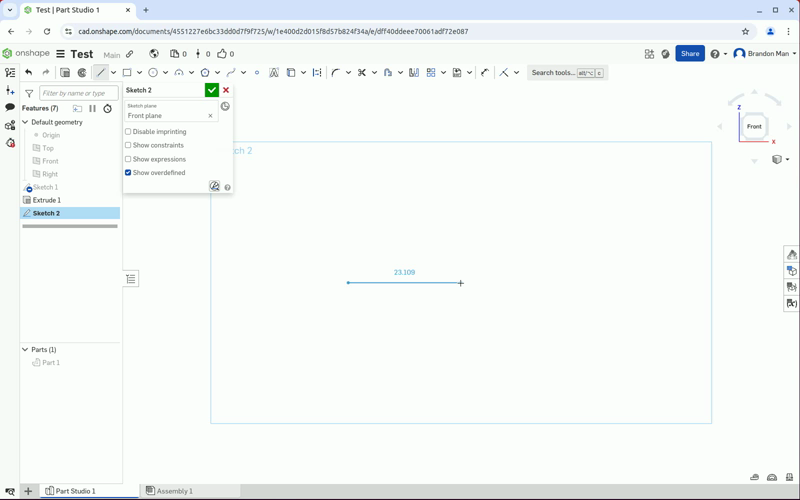
key_up(shift)
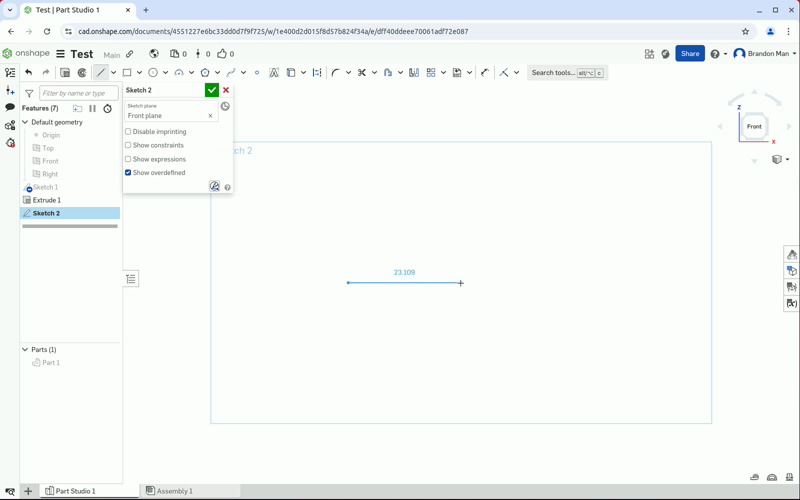
key_down(shift)
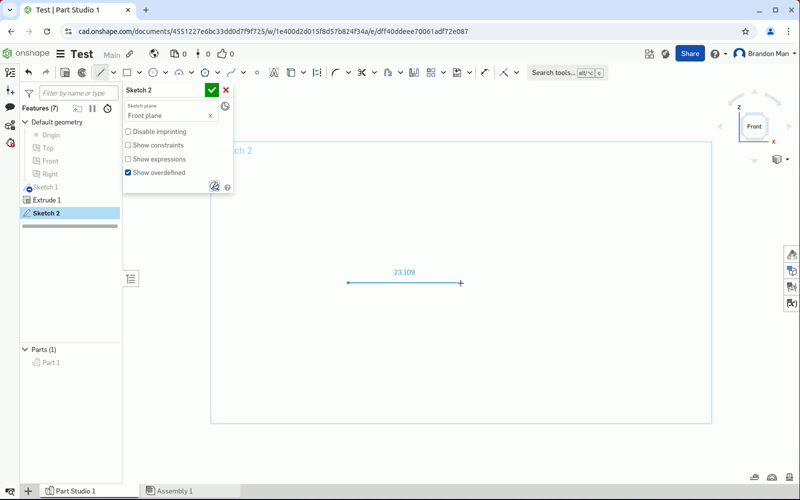
mouse_move(490, 282)
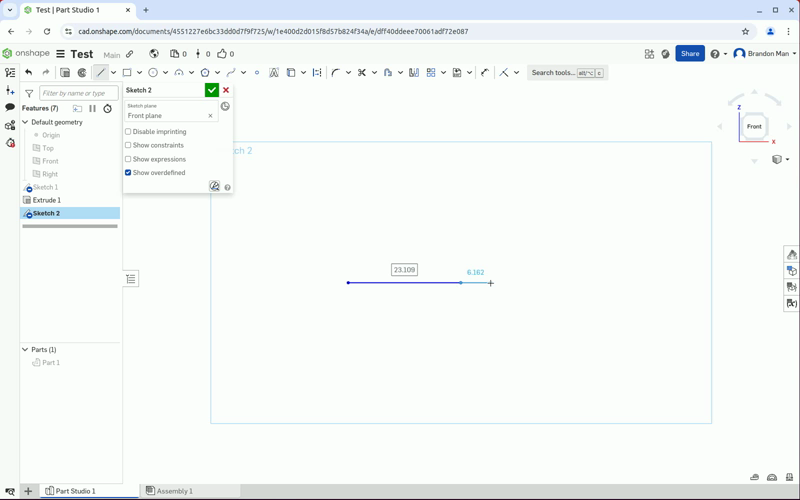
mouse_move(460, 262)
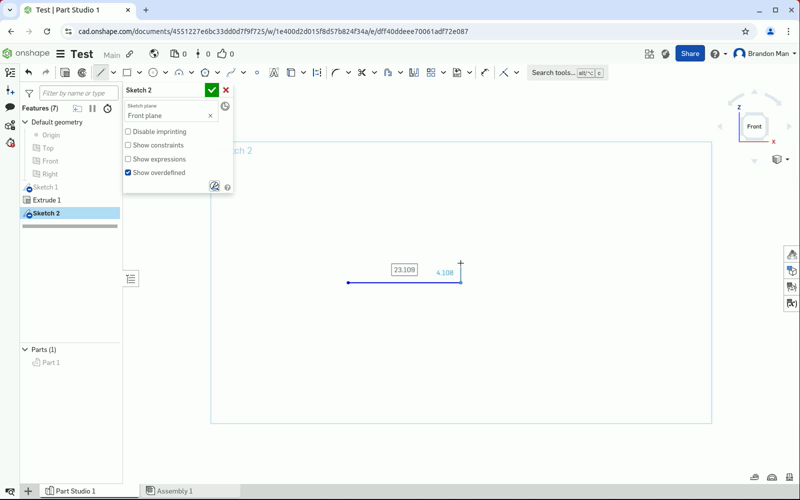
click(460, 262)
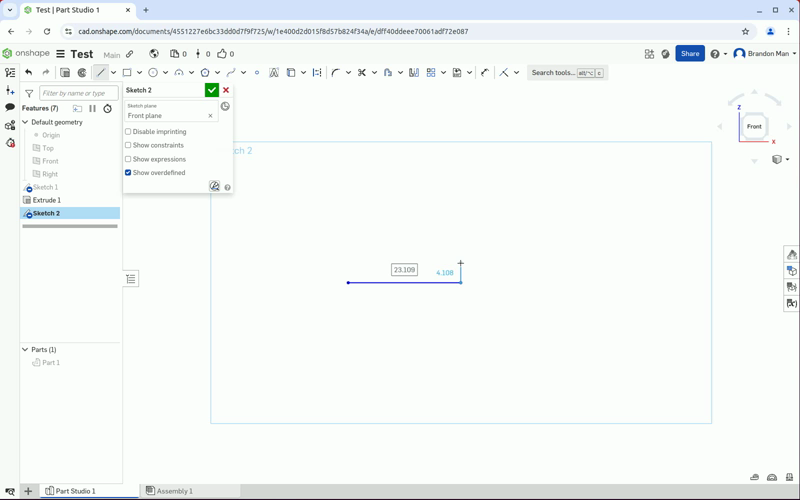
key_up(shift)
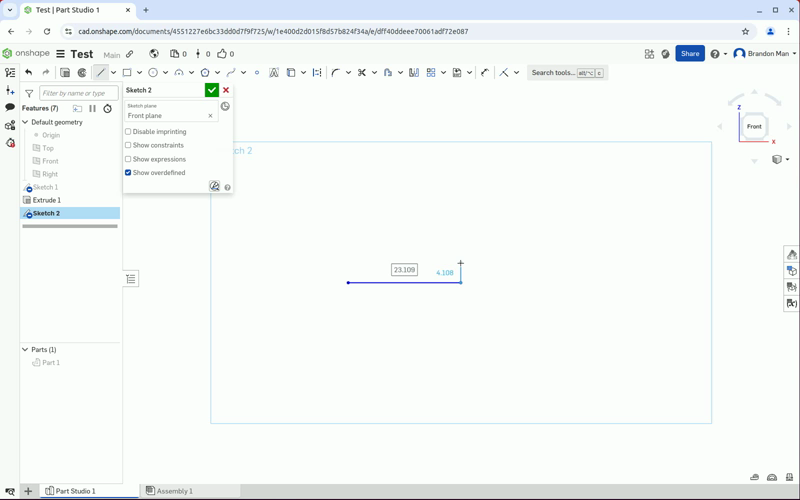
key_down(shift)
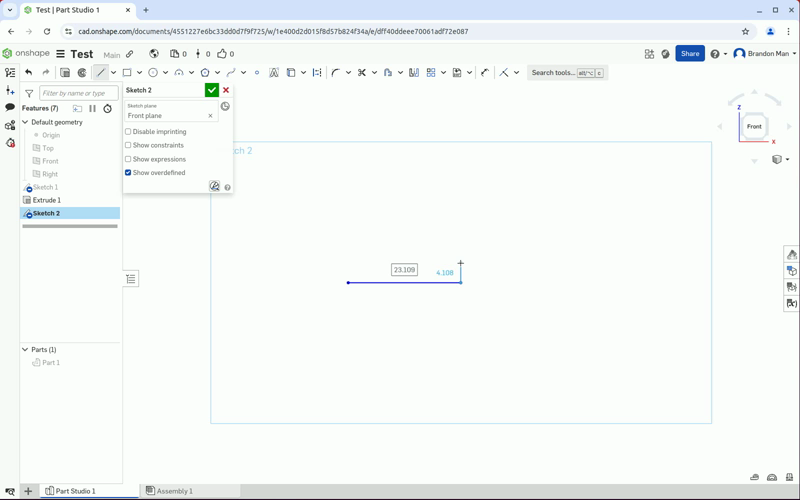
mouse_move(490, 262)
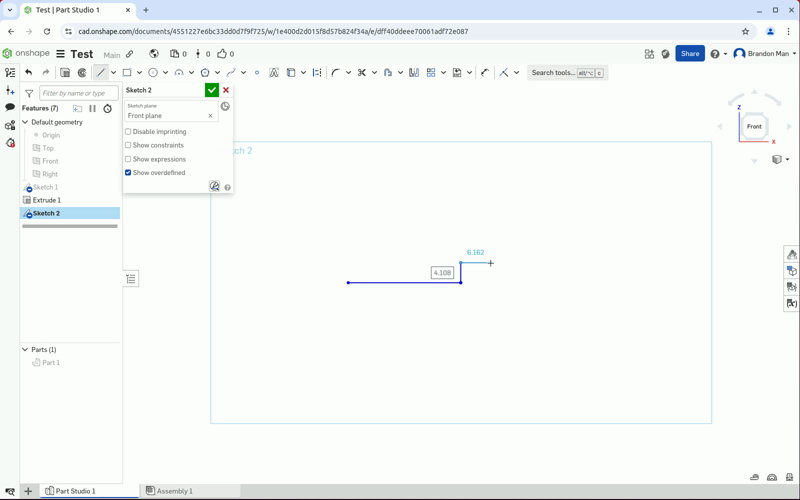
mouse_move(412, 262)
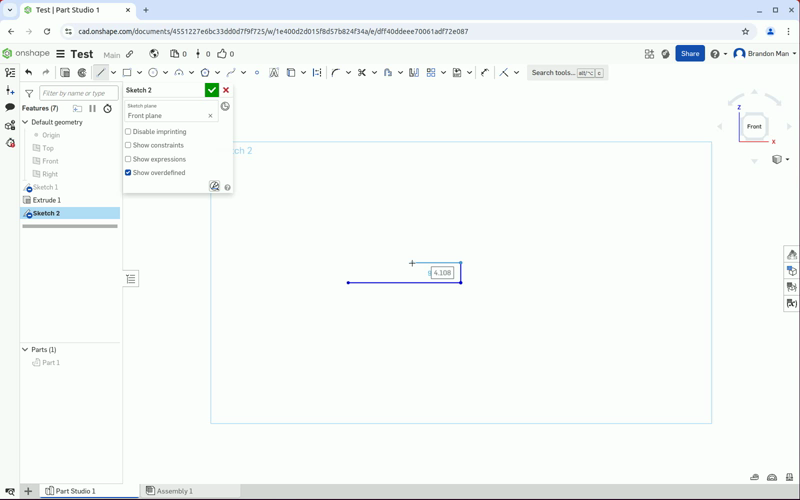
click(412, 262)
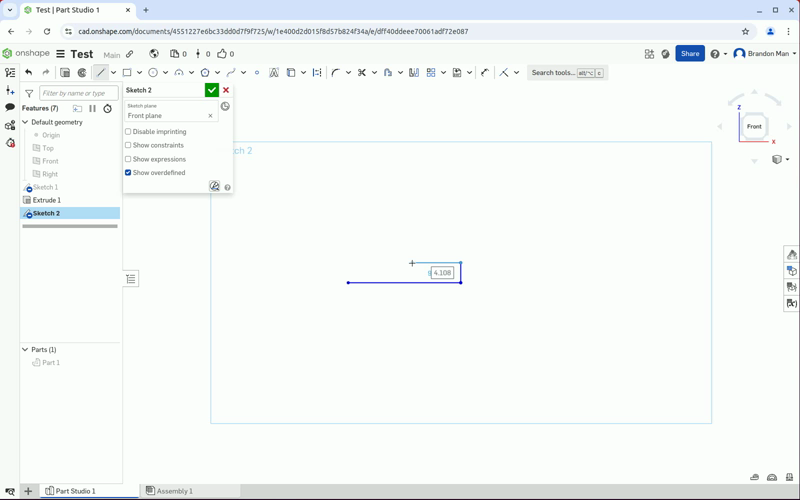
key_up(shift)
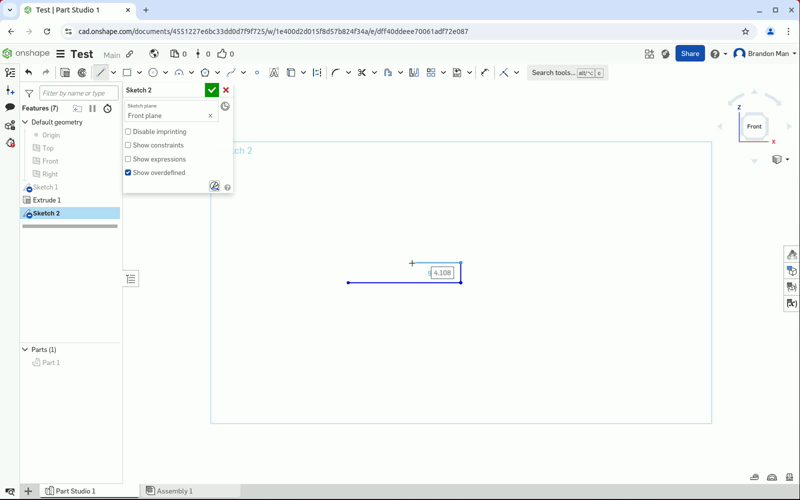
key_down(shift)
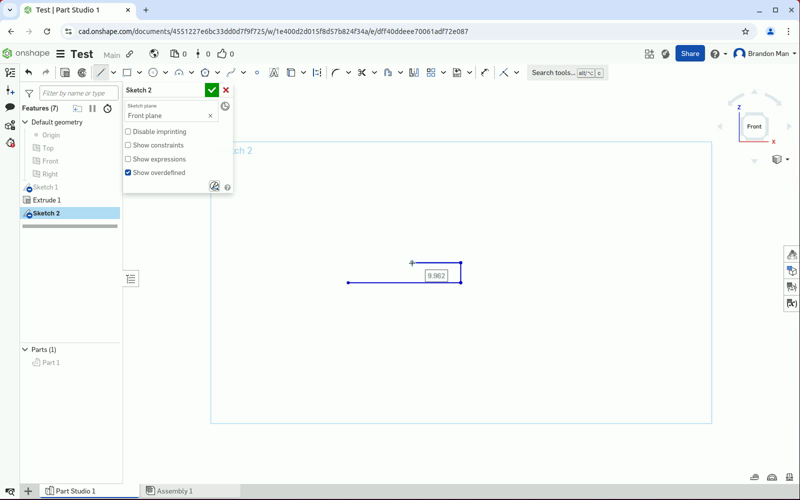
mouse_move(348, 262)
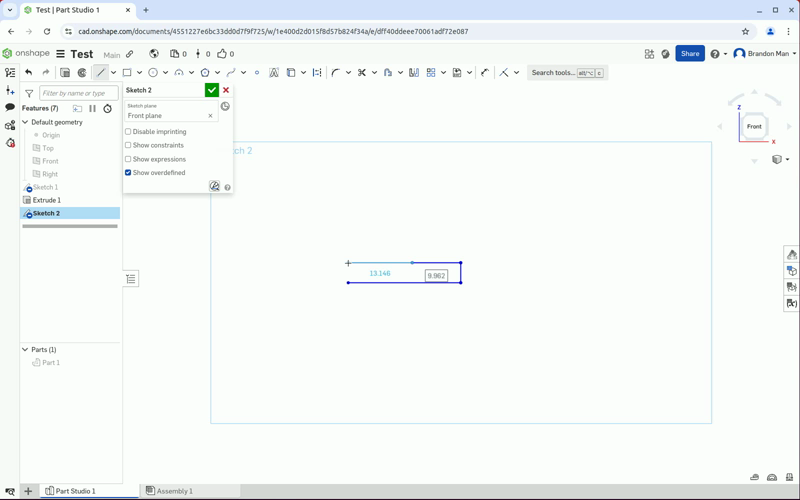
click(348, 262)
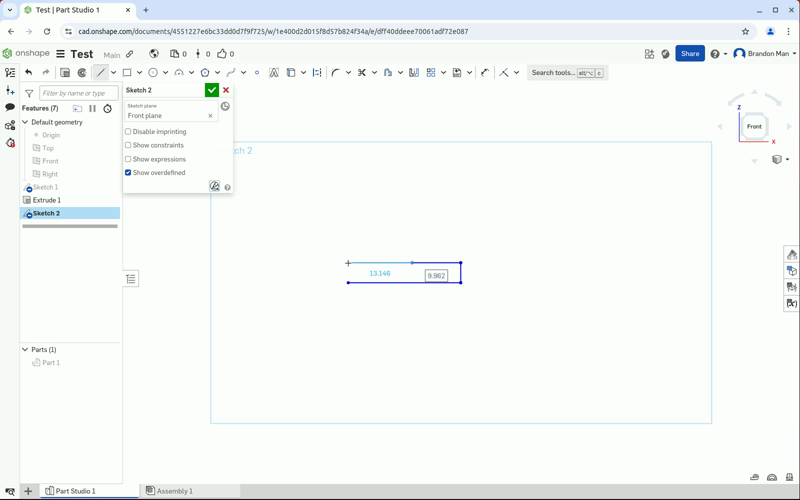
key_up(shift)
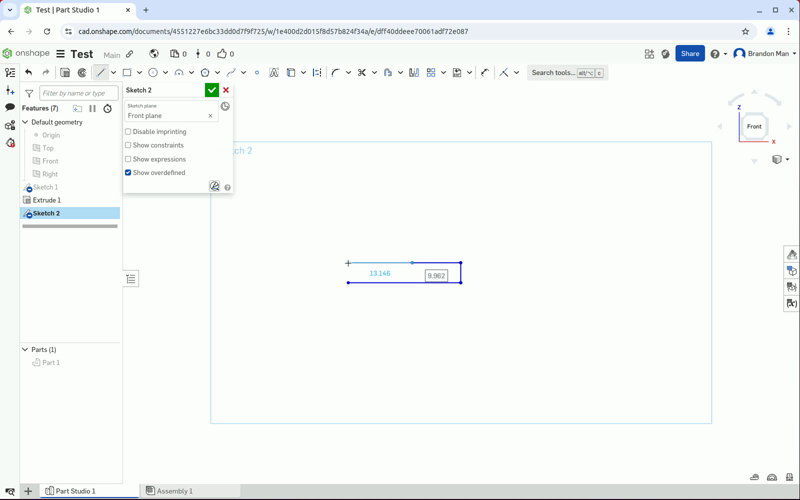
mouse_move(378, 262)
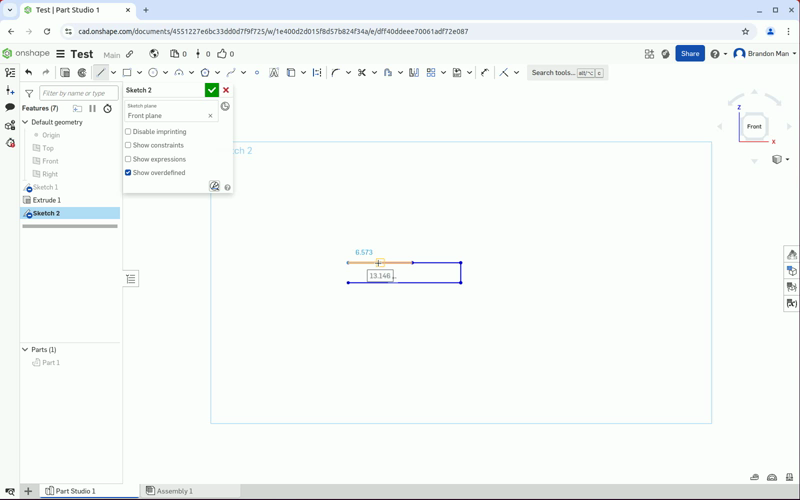
key_down(shift)
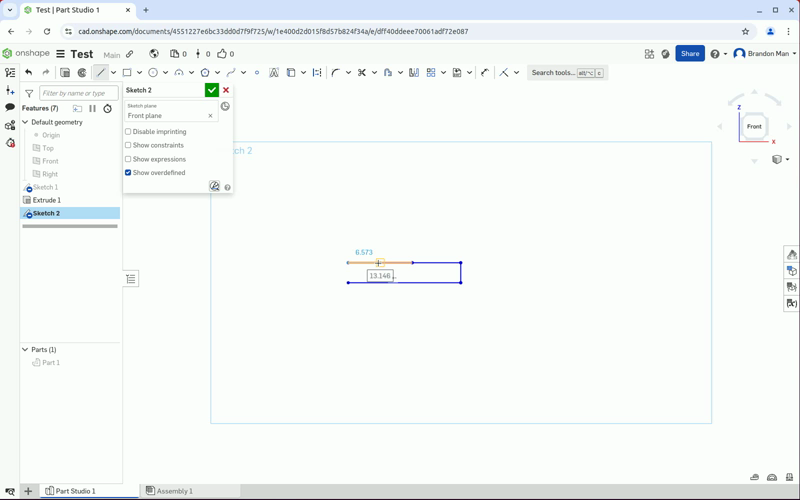
mouse_move(348, 282)
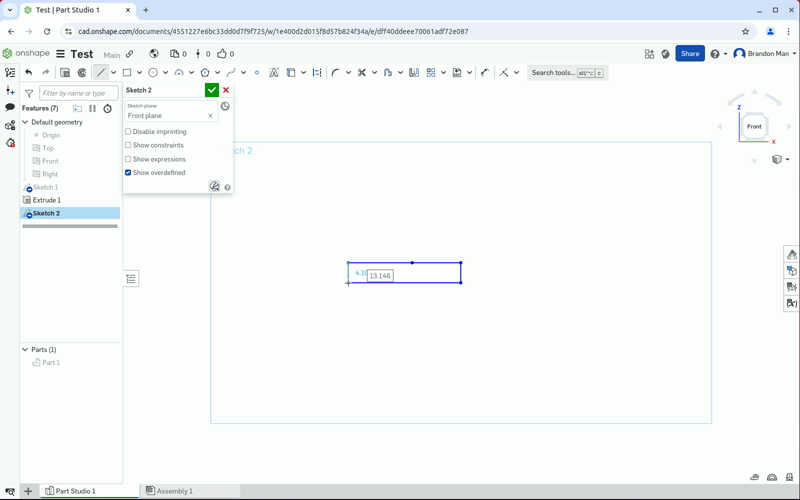
key_up(shift)
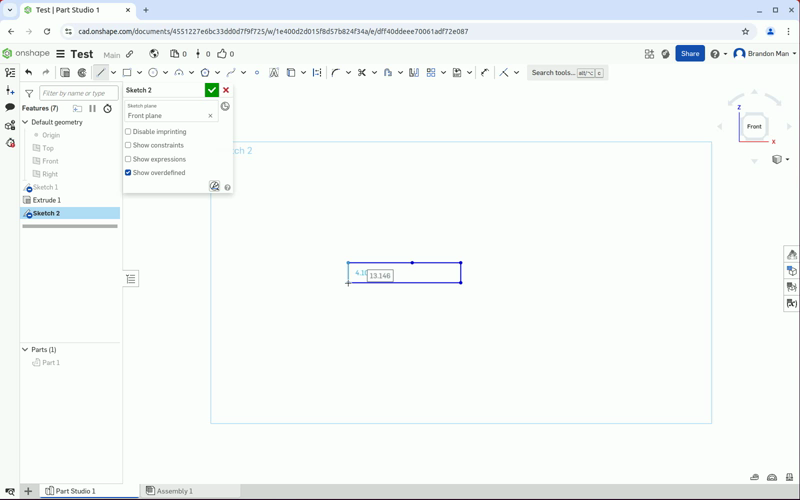
click(348, 282)
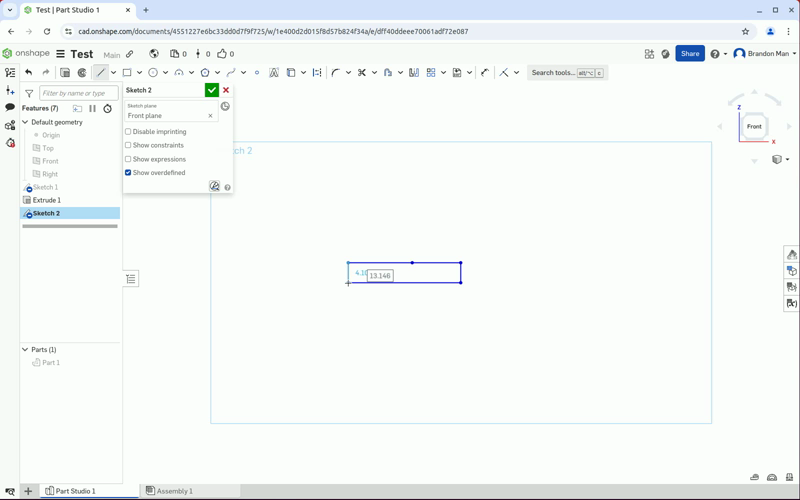
key(esc)
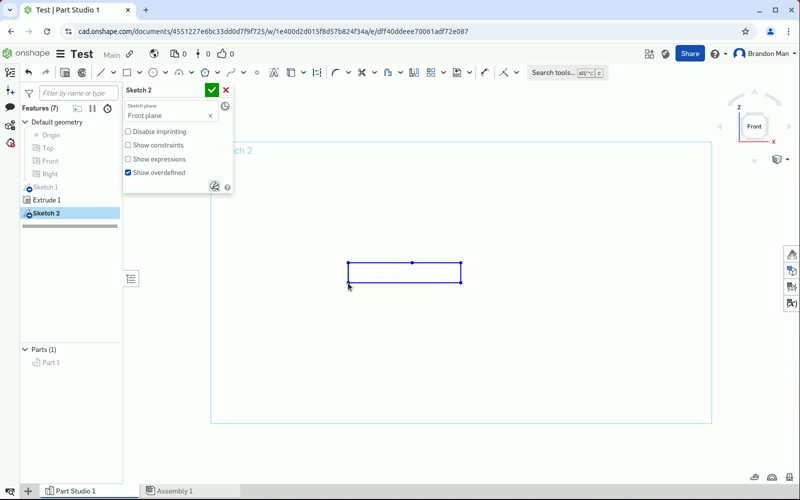
mouse_move(444, 271)
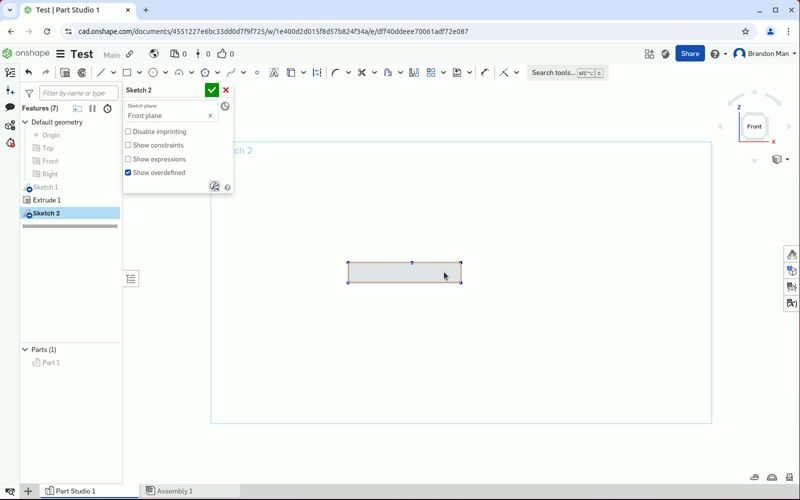
click(444, 271)
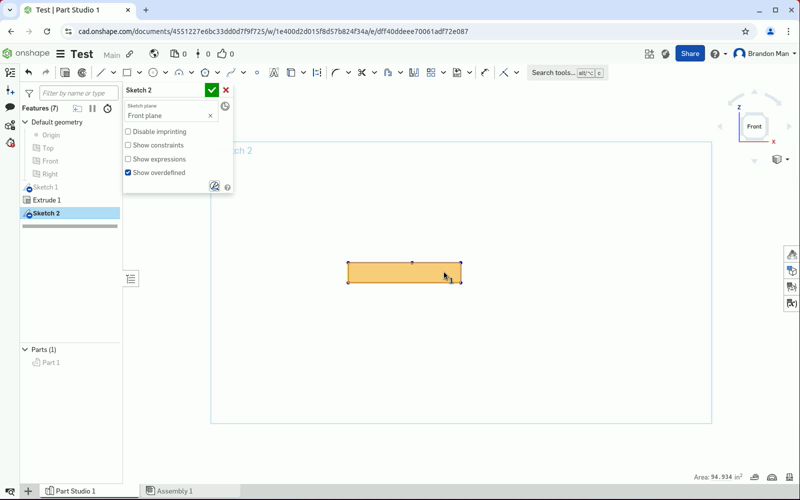
mouse_move(73, 352)
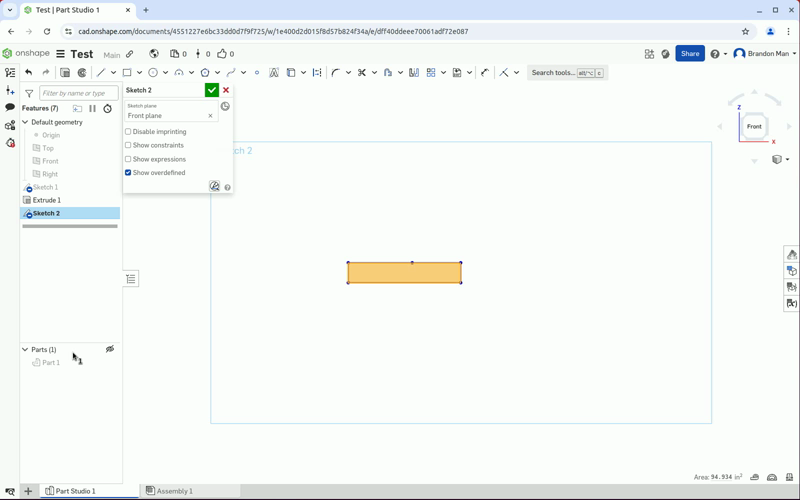
key(shift+y)
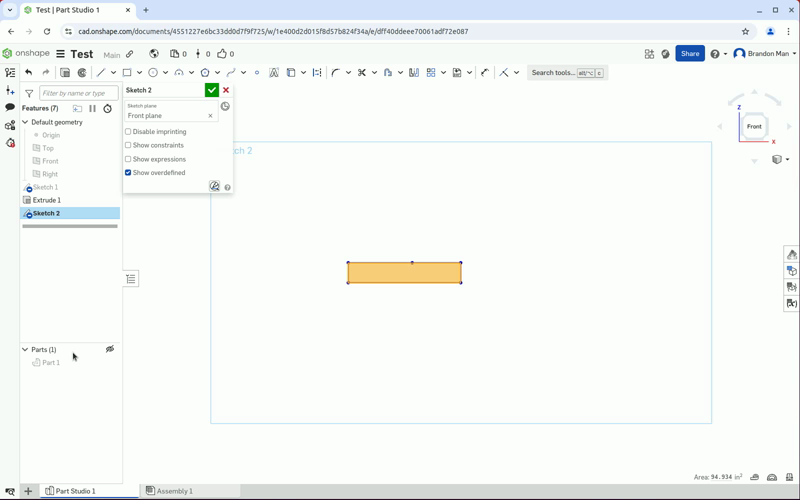
key(shift+e)
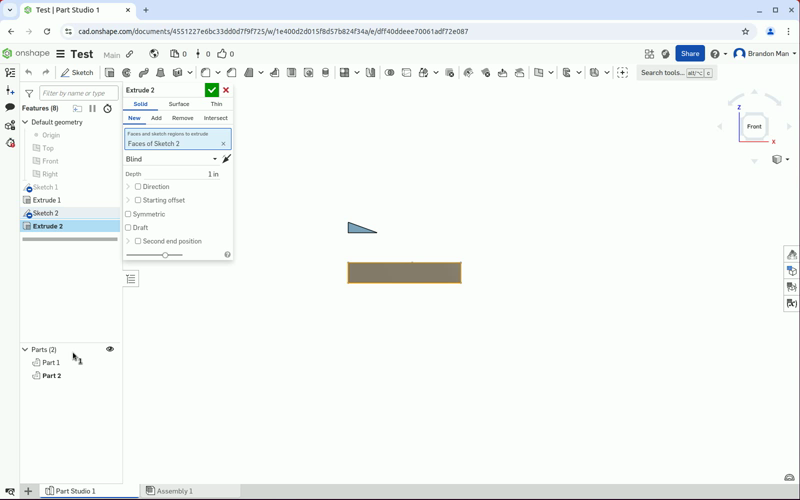
mouse_move(143, 106)
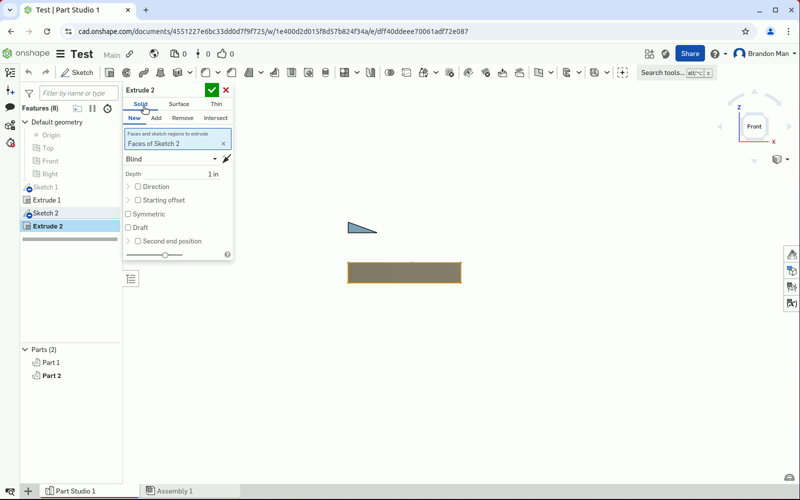
click(143, 106)
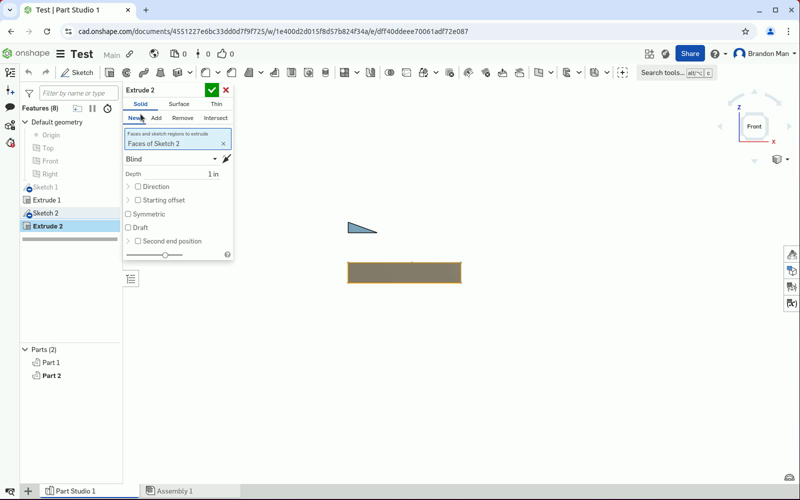
mouse_move(137, 120)
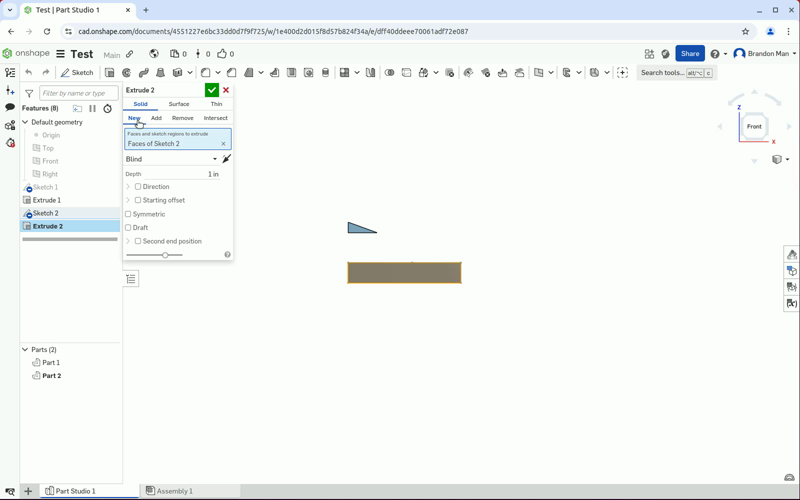
click(137, 120)
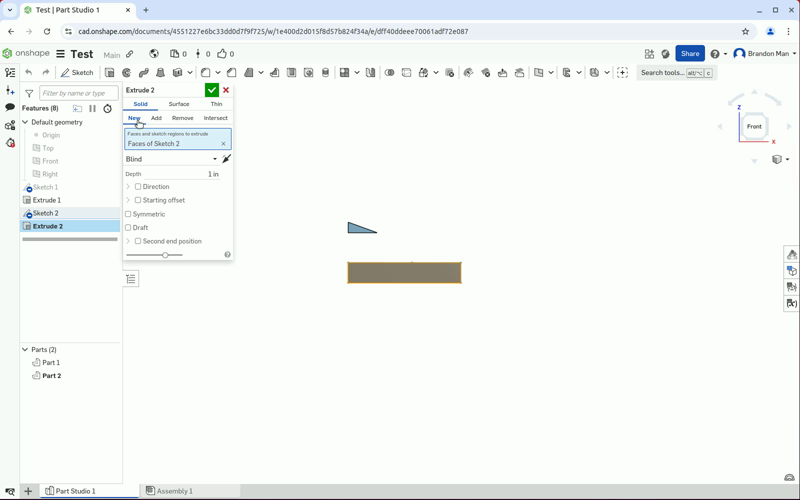
key(tab, 4)
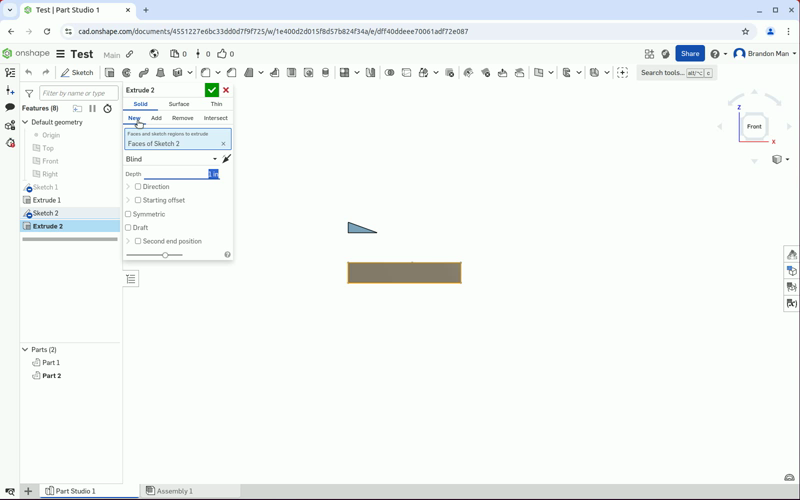
text(11.554)
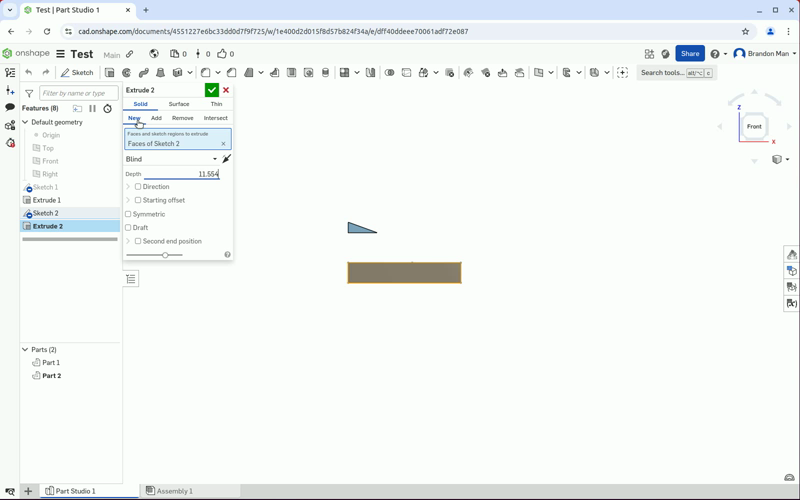
key(enter)
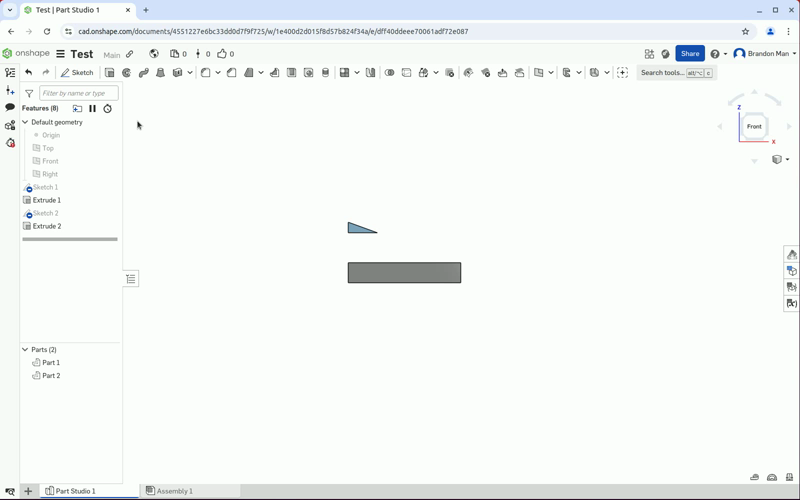
key(shift+h)
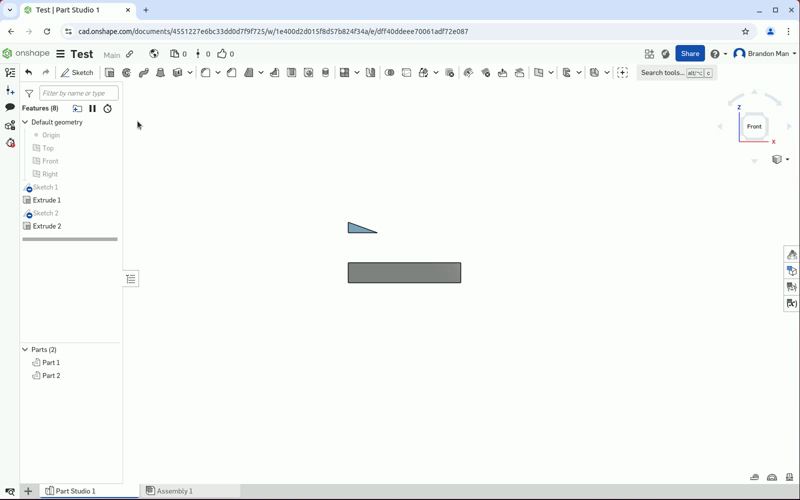
key(shift+h)
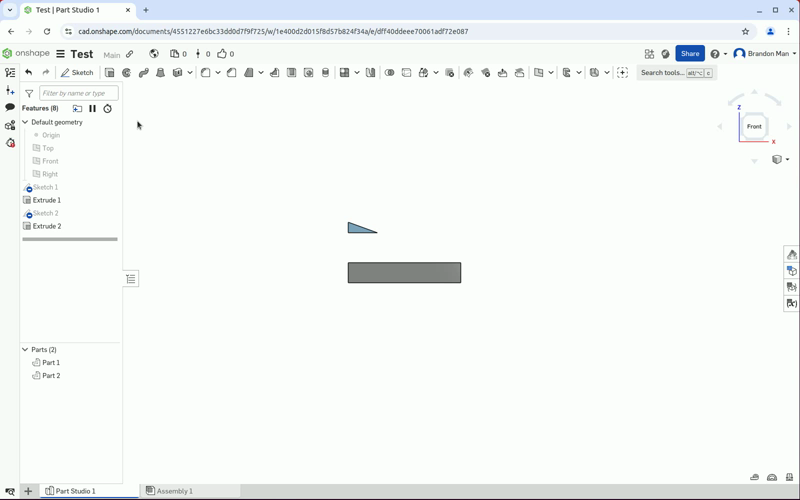
mouse_move(73, 189)
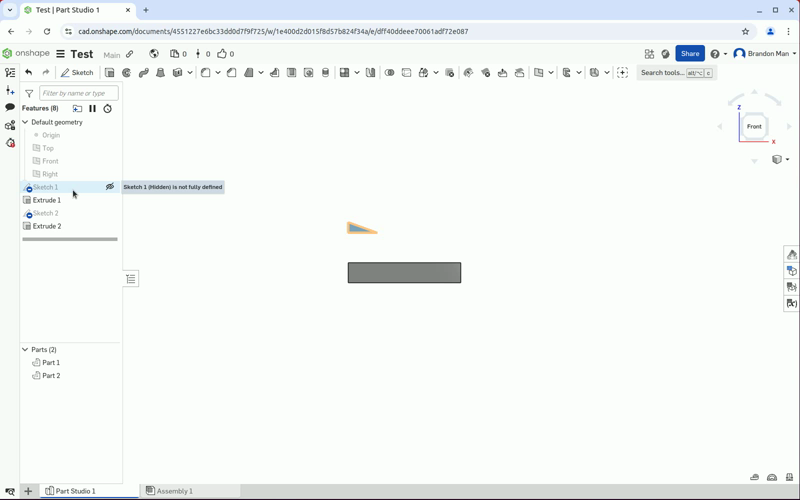
click(73, 189)
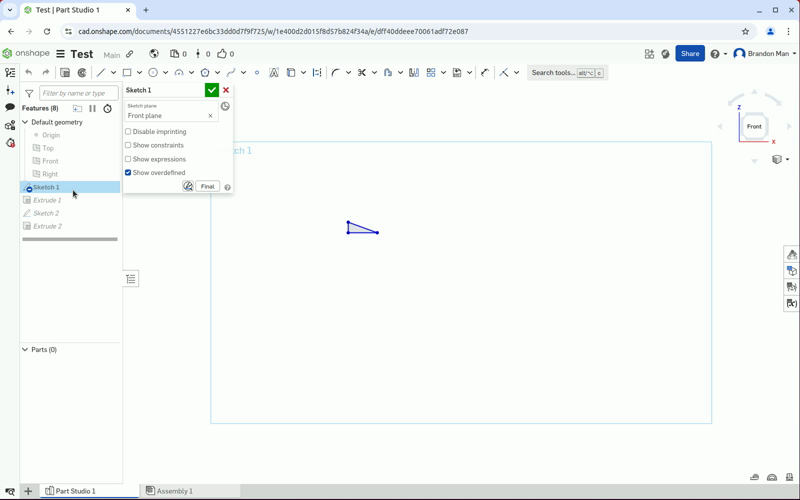
mouse_move(229, 92)
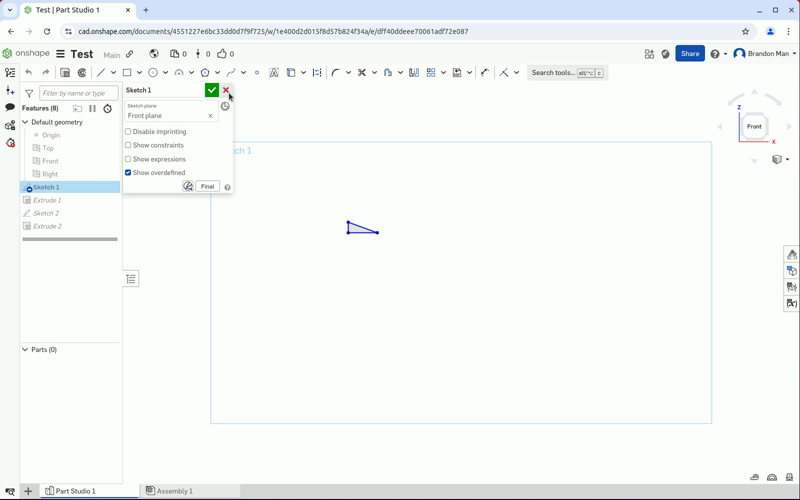
click(229, 92)
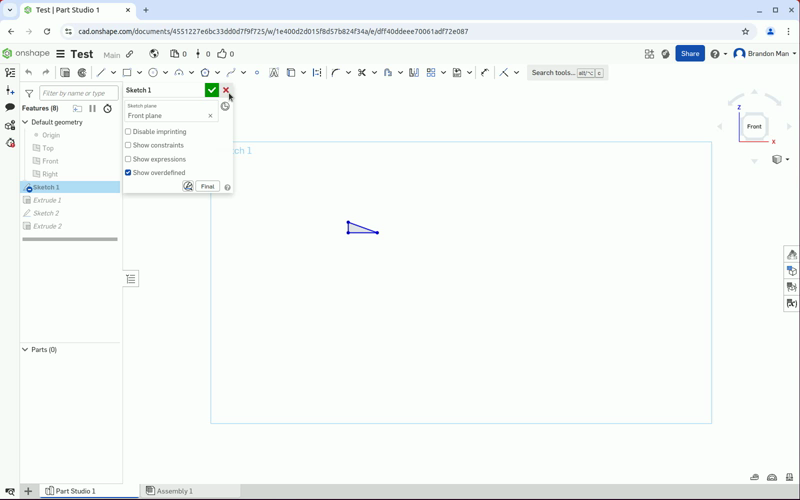
key(shift+s)
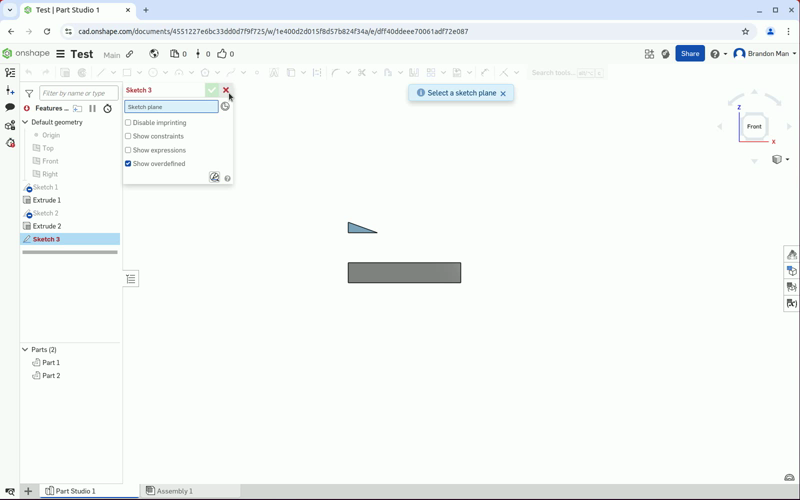
mouse_move(73, 163)
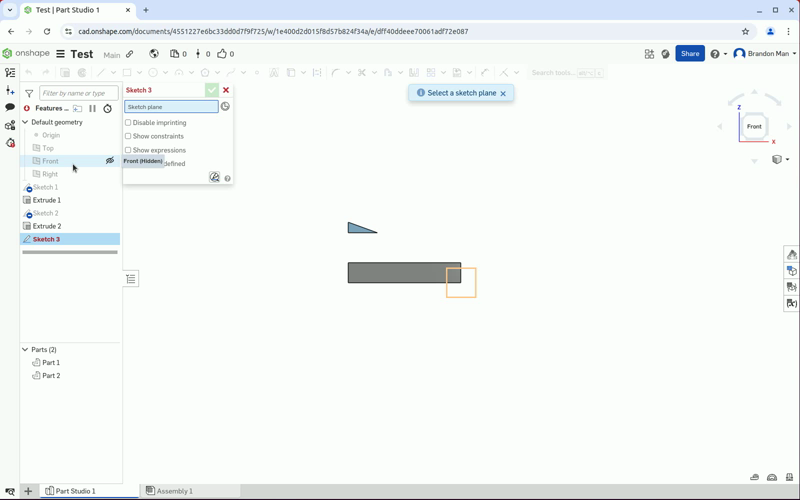
click(73, 163)
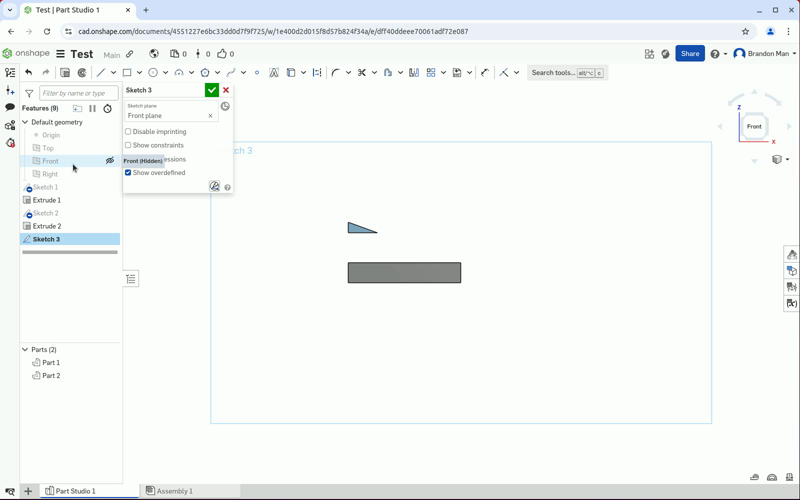
mouse_move(73, 352)
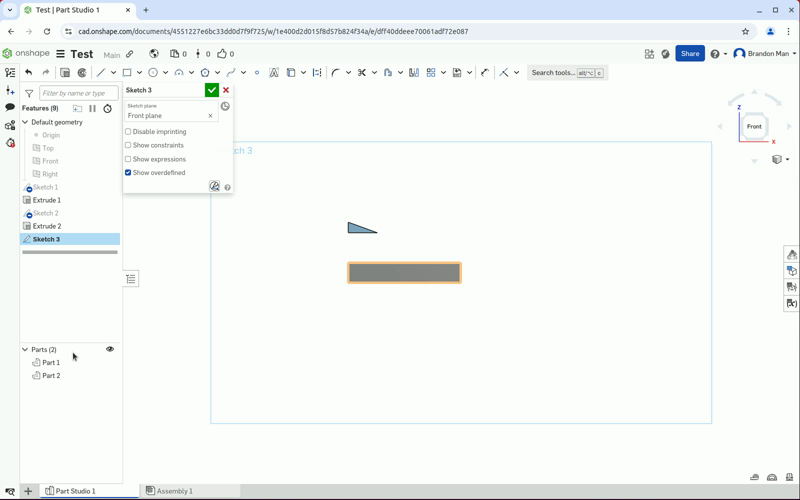
key(y)
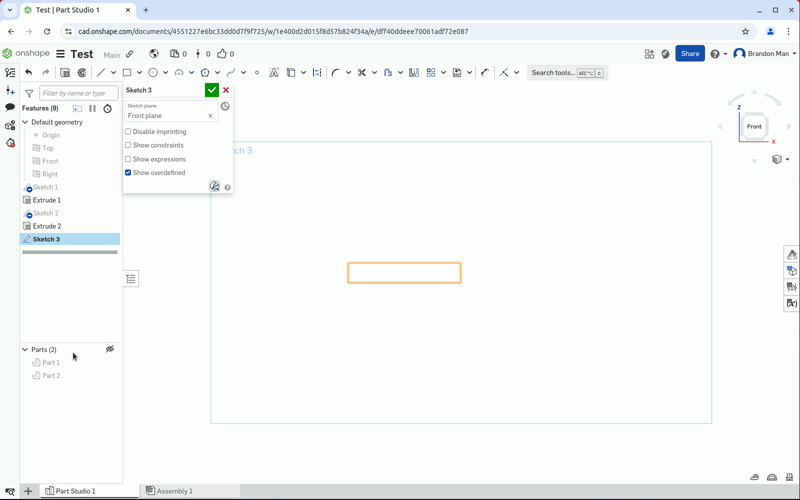
key(l)
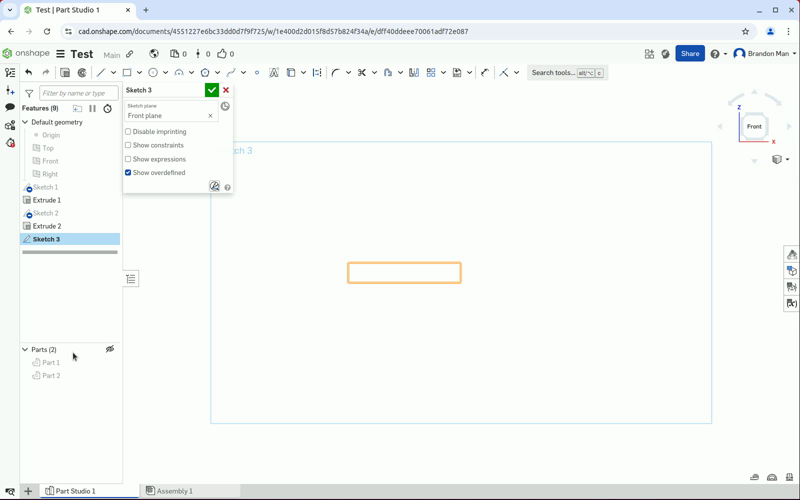
key_down(shift)
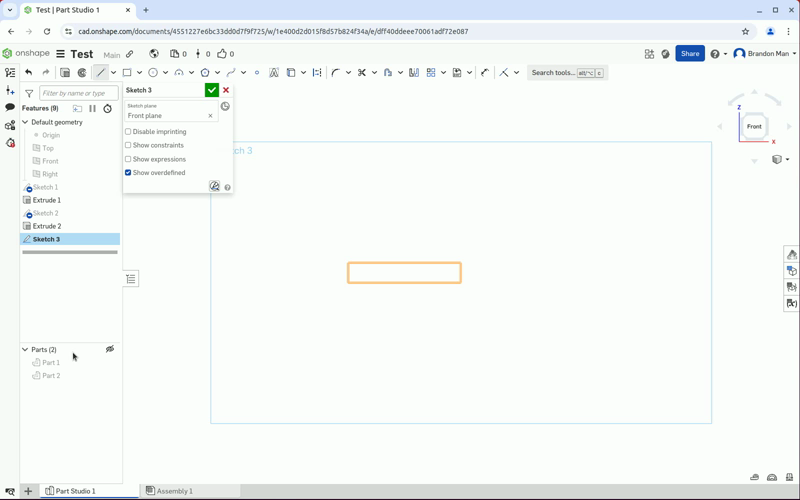
mouse_move(412, 262)
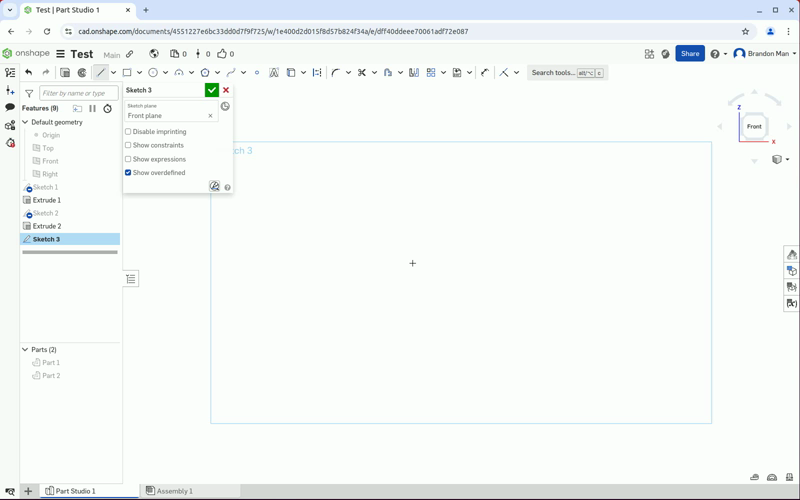
click(412, 262)
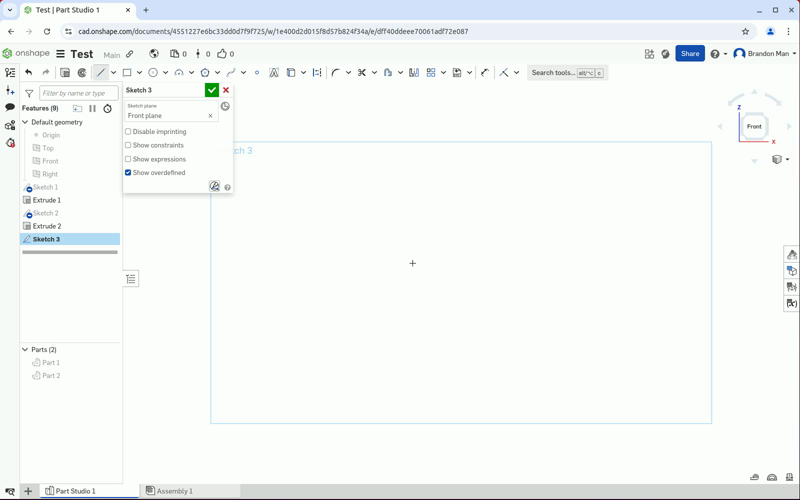
key_up(shift)
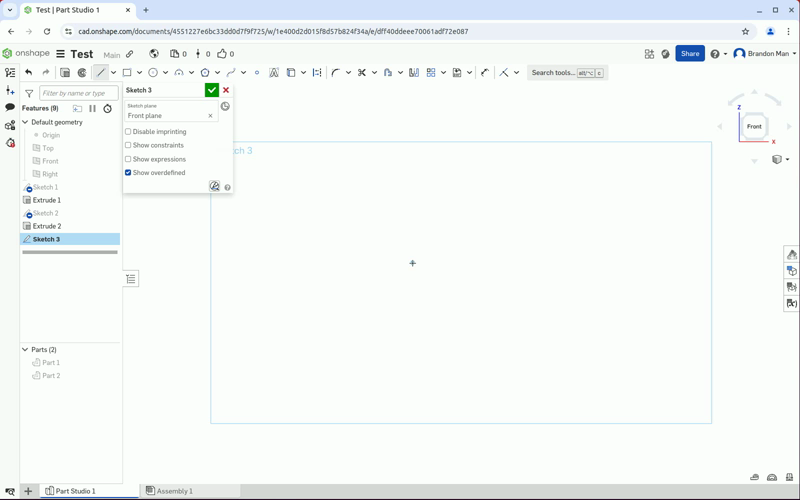
key_down(shift)
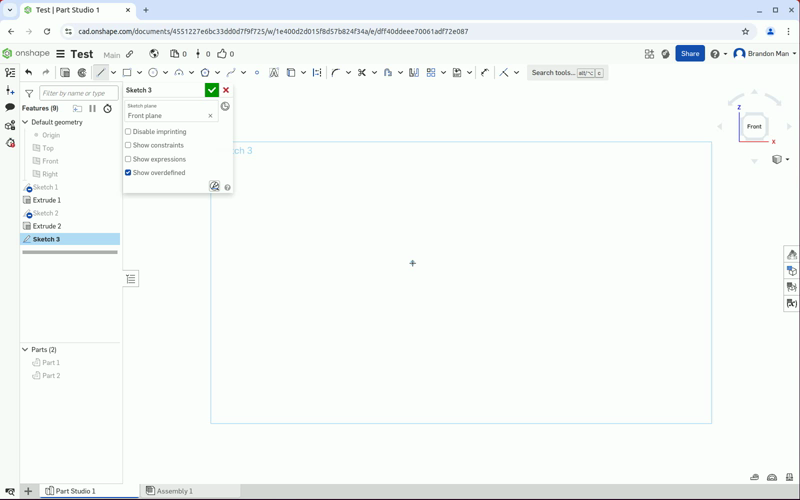
mouse_move(442, 262)
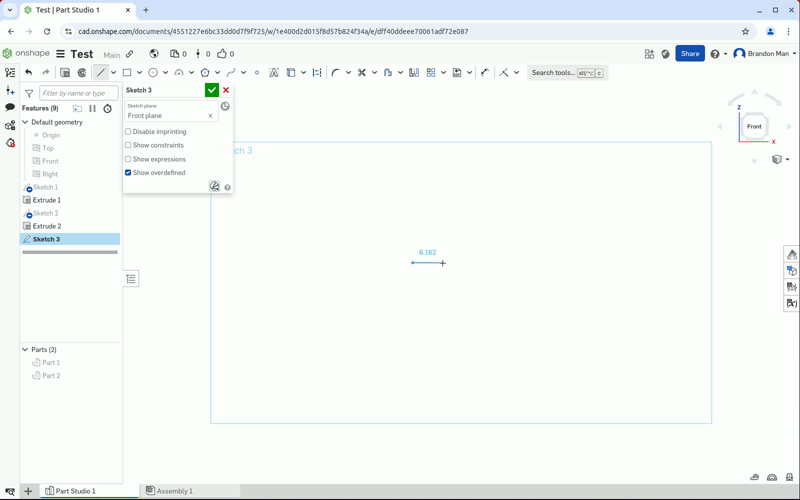
mouse_move(461, 263)
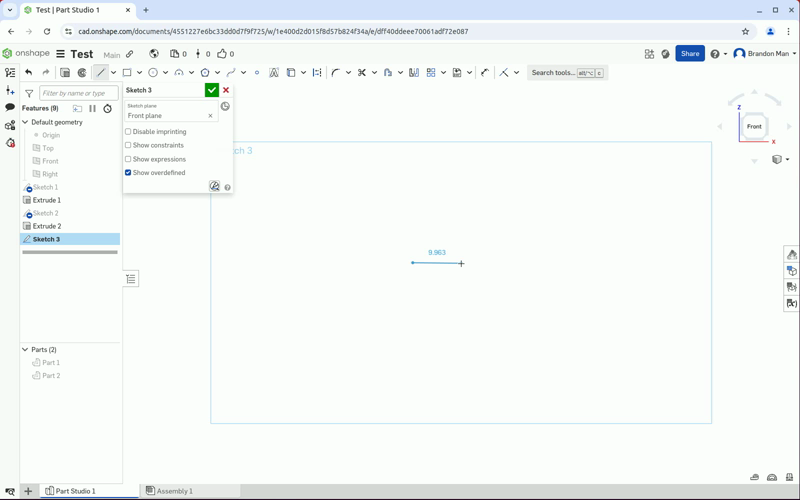
click(461, 263)
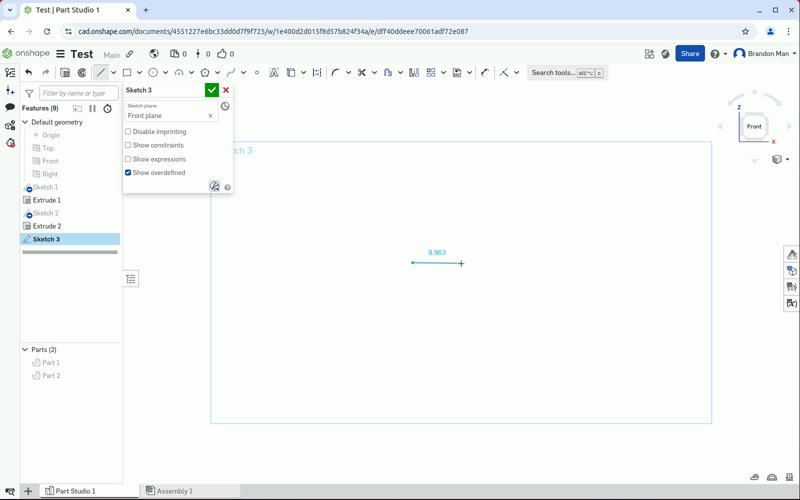
key_up(shift)
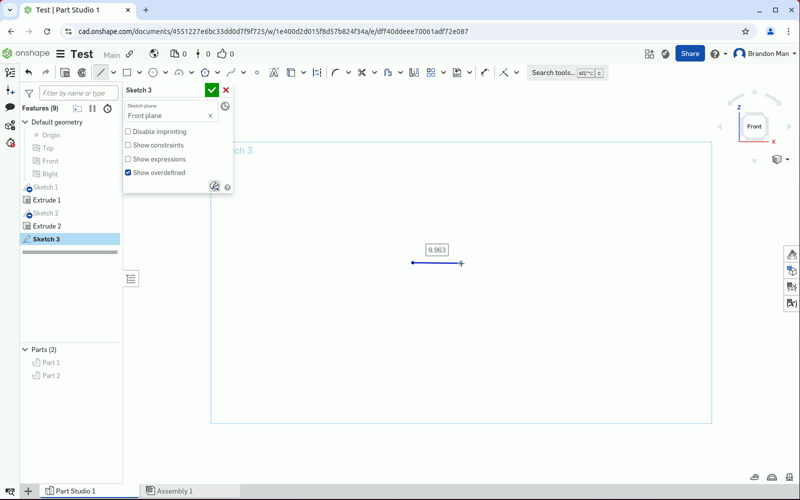
key_down(shift)
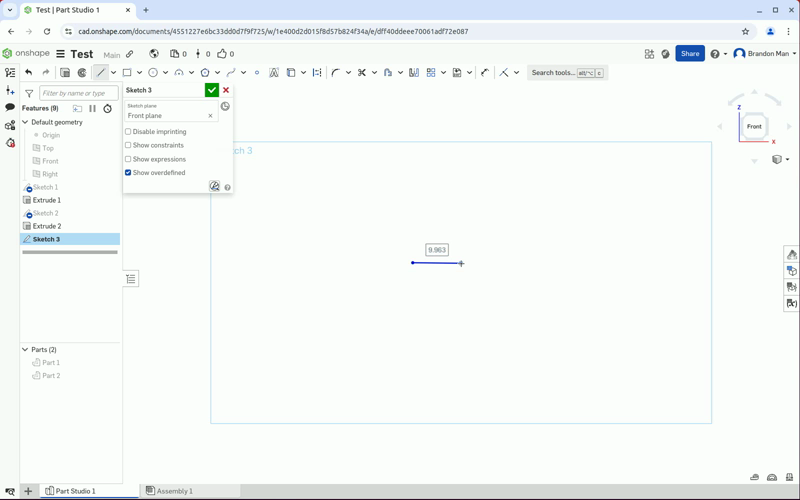
mouse_move(491, 263)
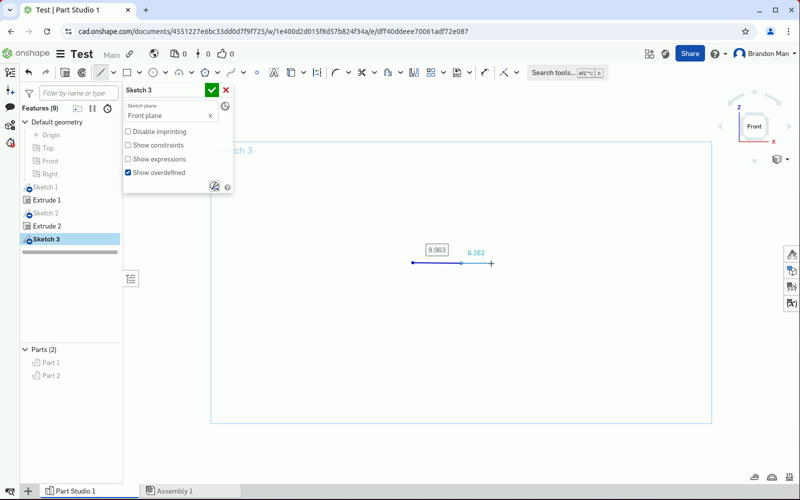
mouse_move(412, 245)
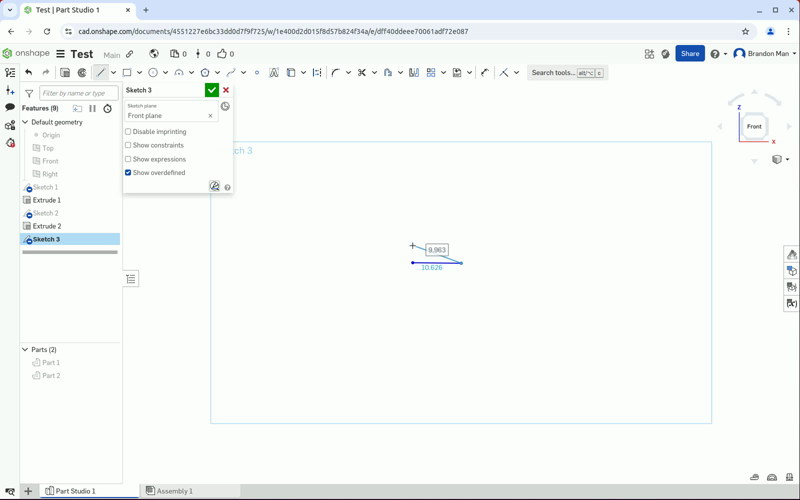
click(412, 245)
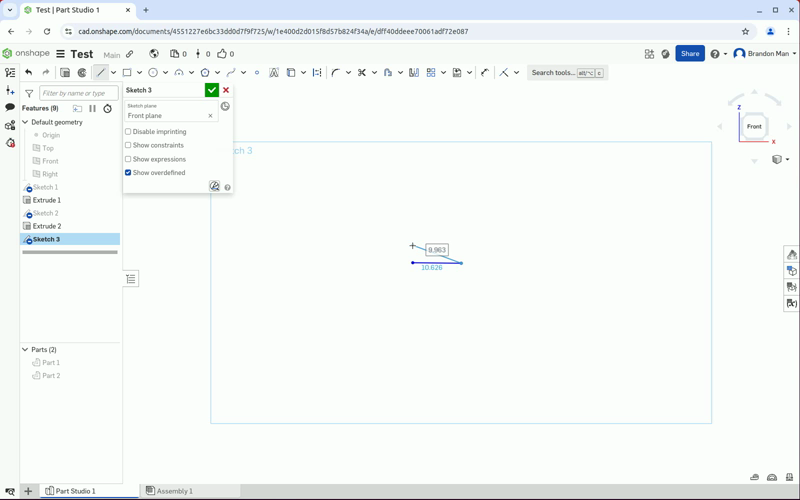
key_up(shift)
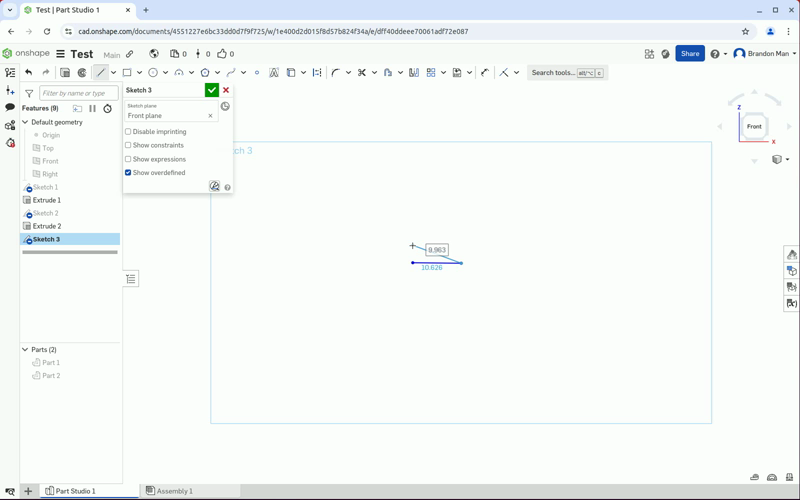
mouse_move(442, 245)
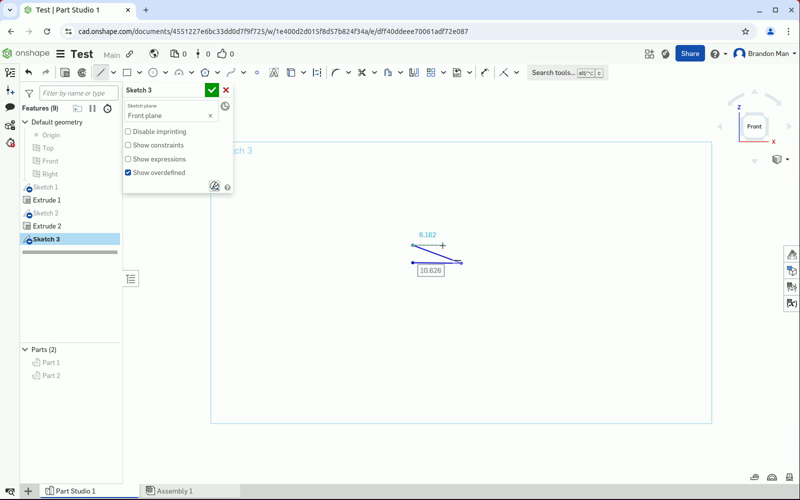
key_down(shift)
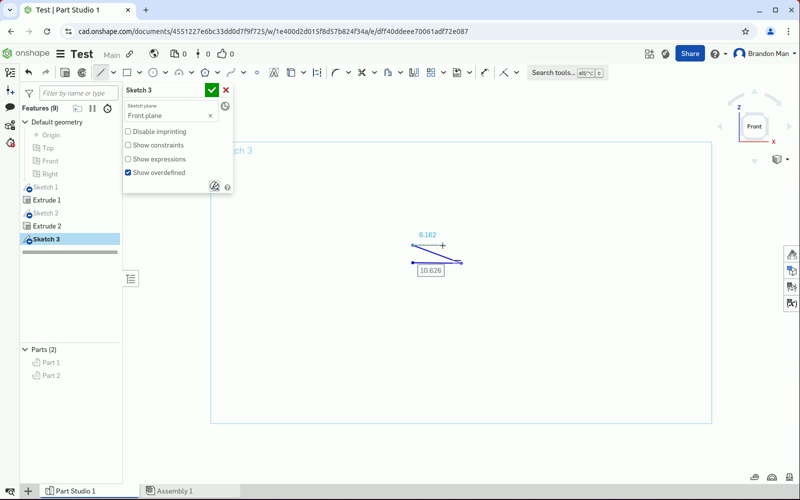
mouse_move(412, 262)
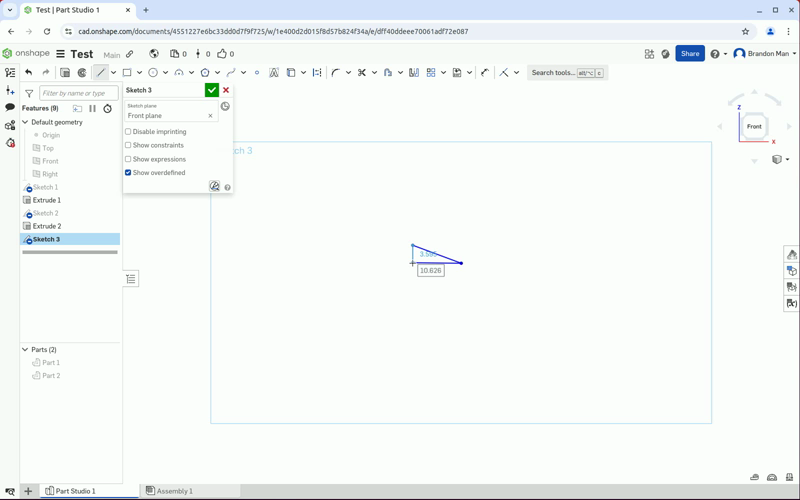
key_up(shift)
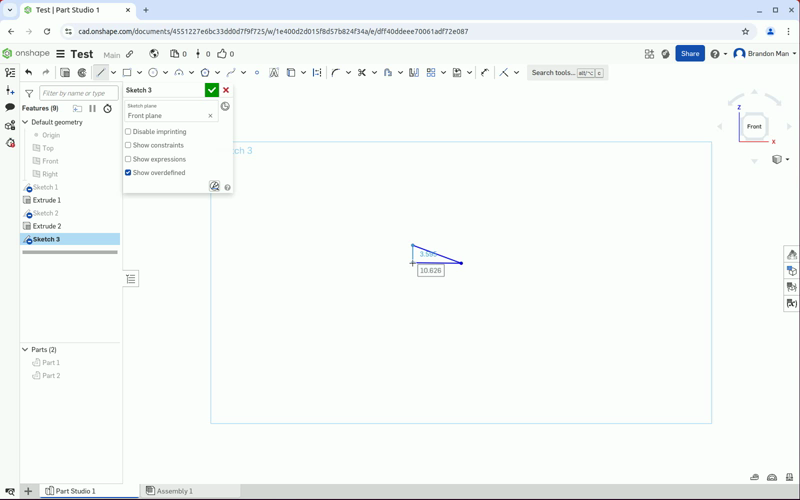
click(412, 262)
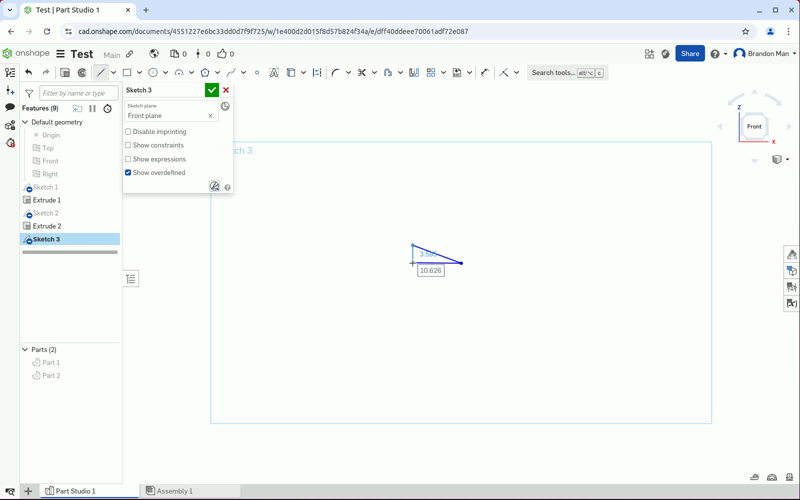
key(esc)
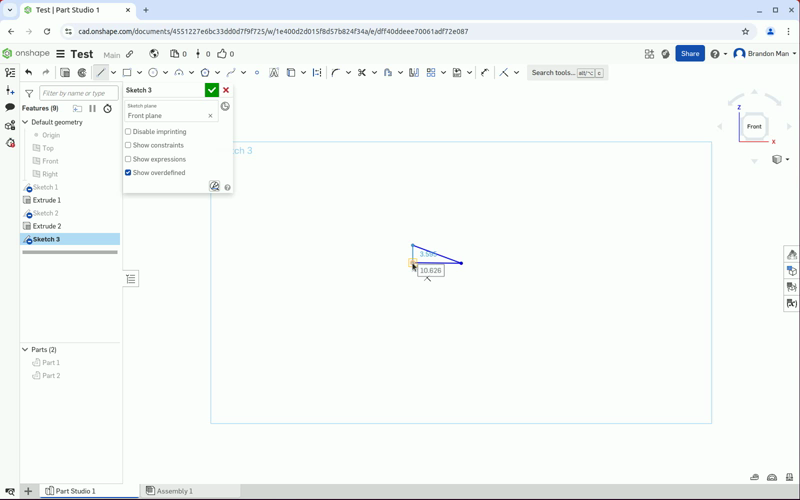
mouse_move(421, 262)
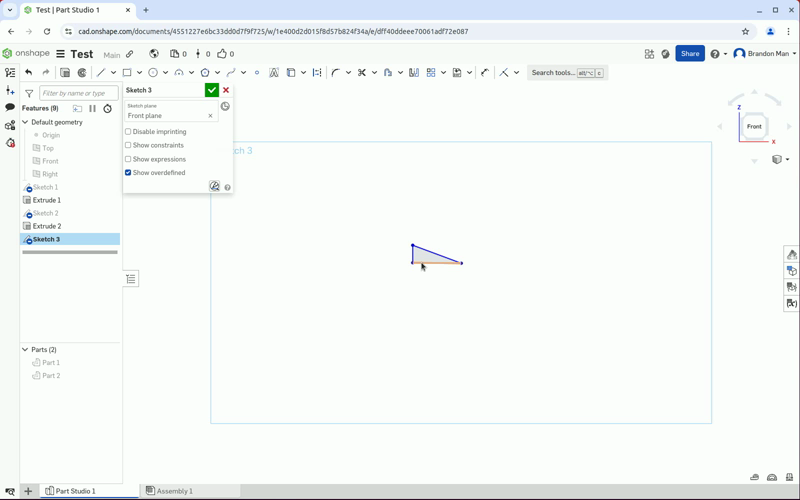
scroll(6)
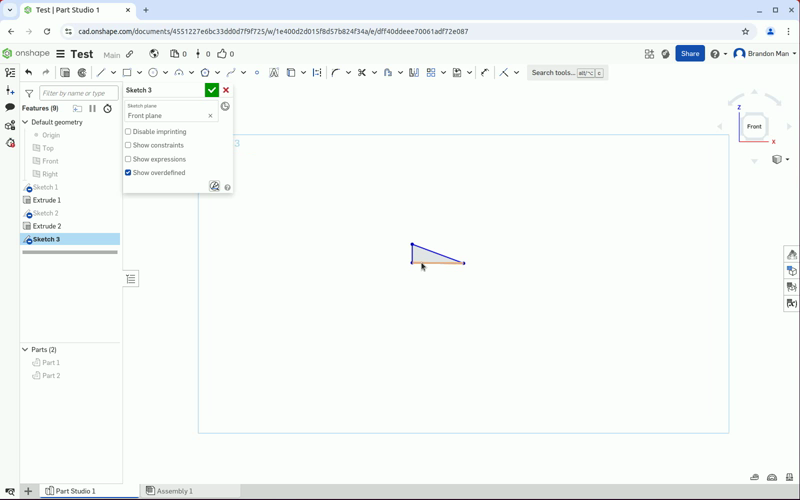
scroll(6)
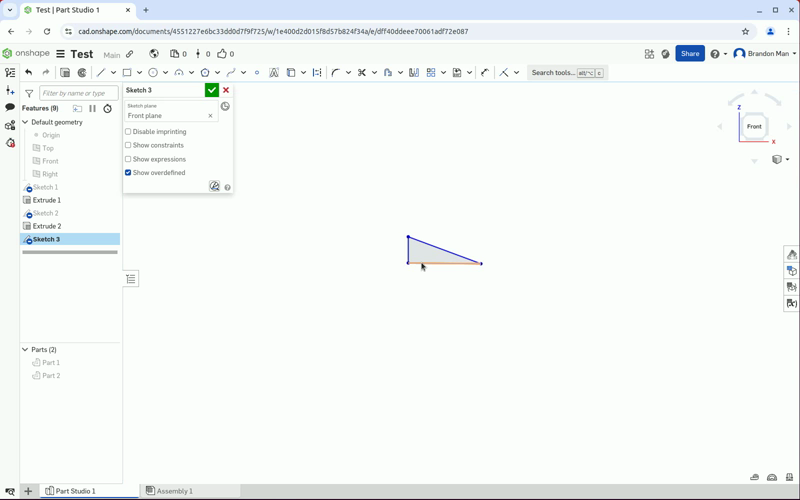
scroll(6)
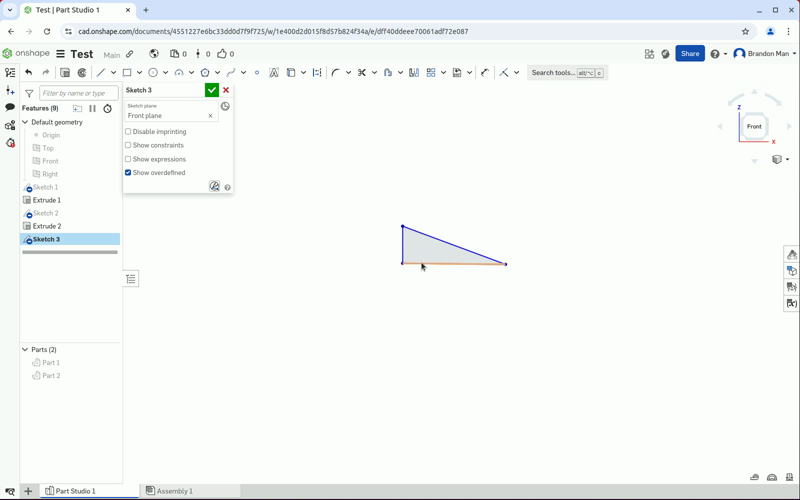
scroll(6)
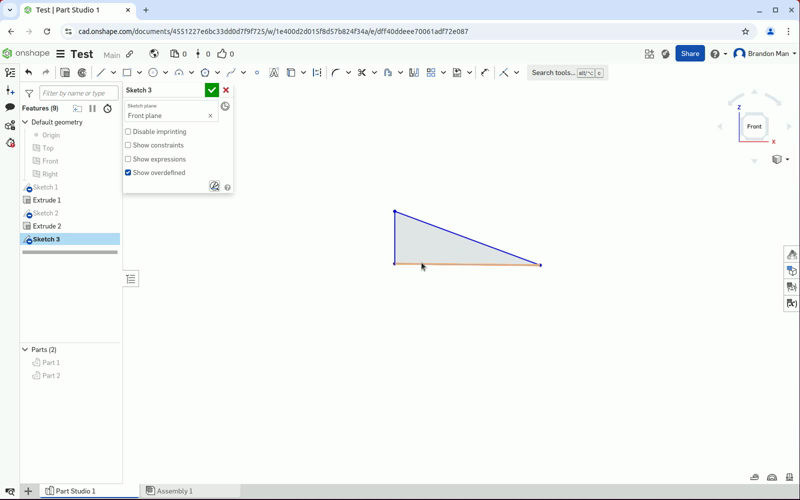
scroll(6)
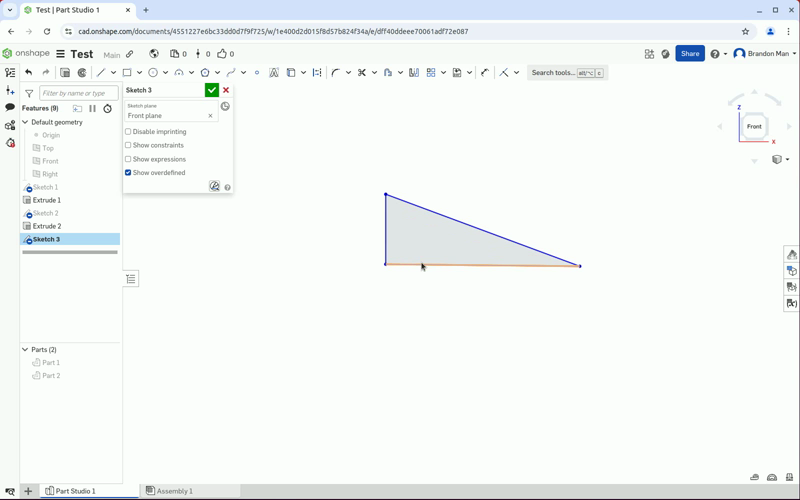
scroll(6)
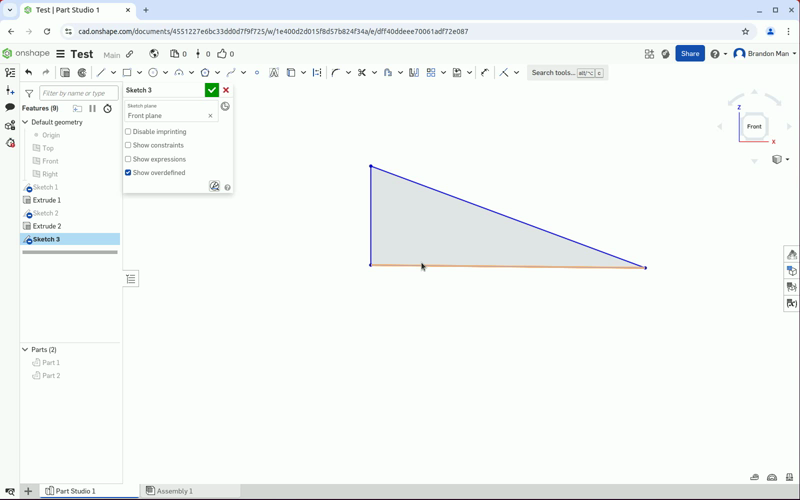
scroll(6)
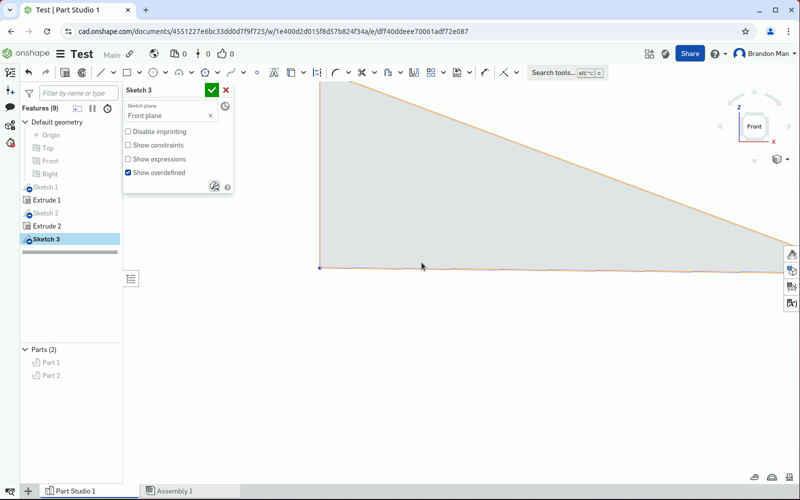
click(421, 262)
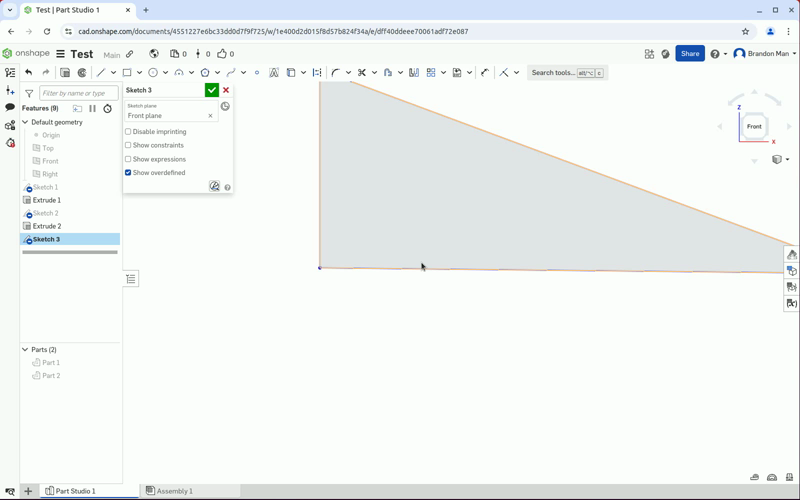
scroll(-6)
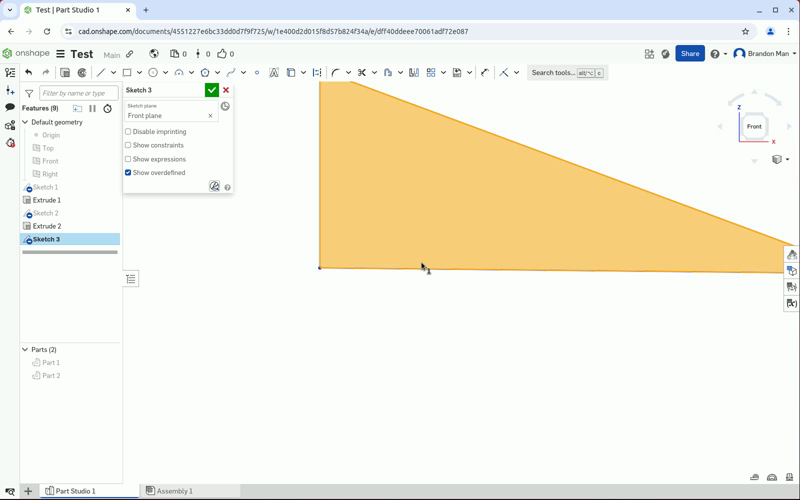
scroll(-6)
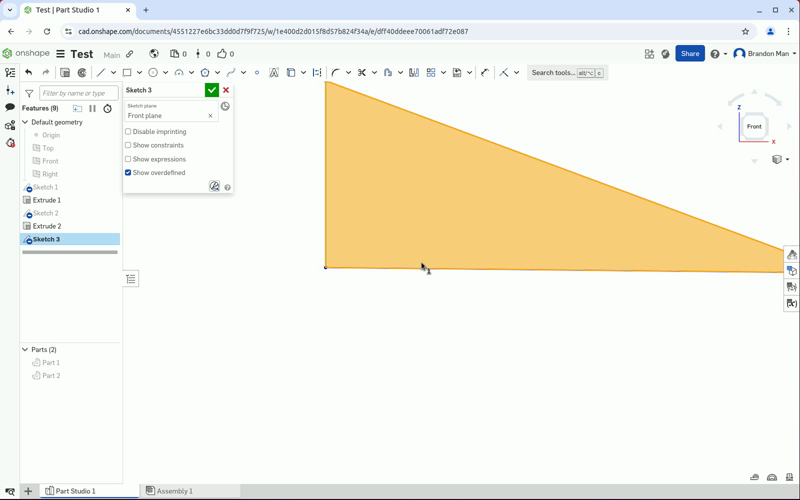
scroll(-6)
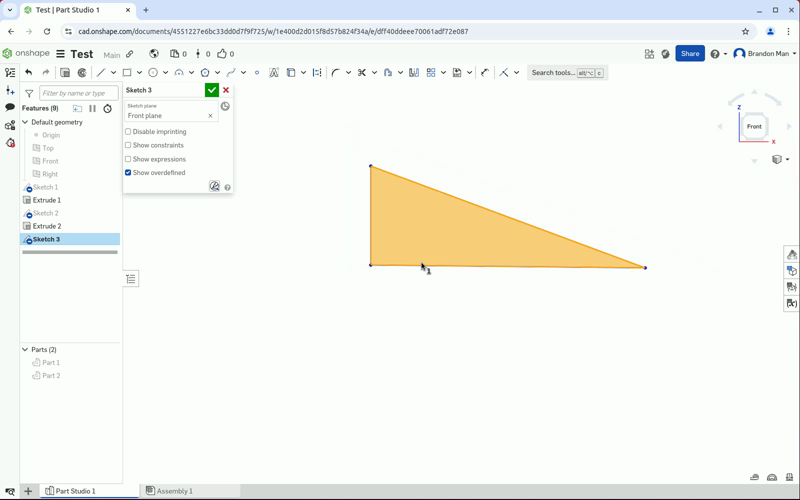
scroll(-6)
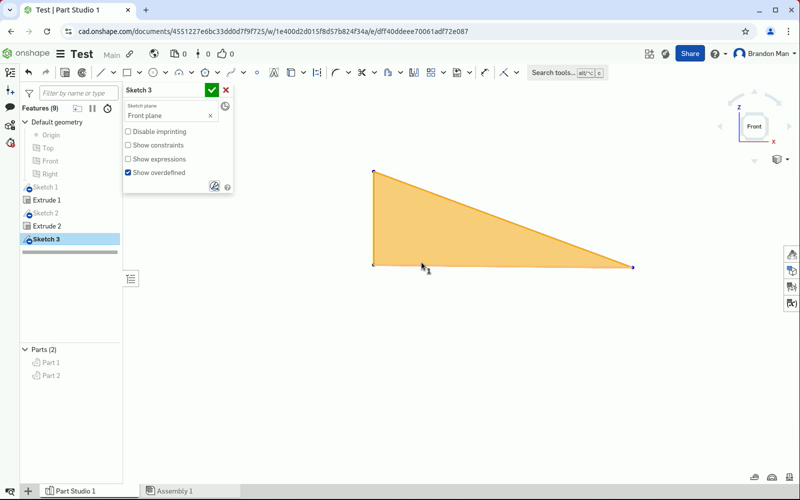
scroll(-6)
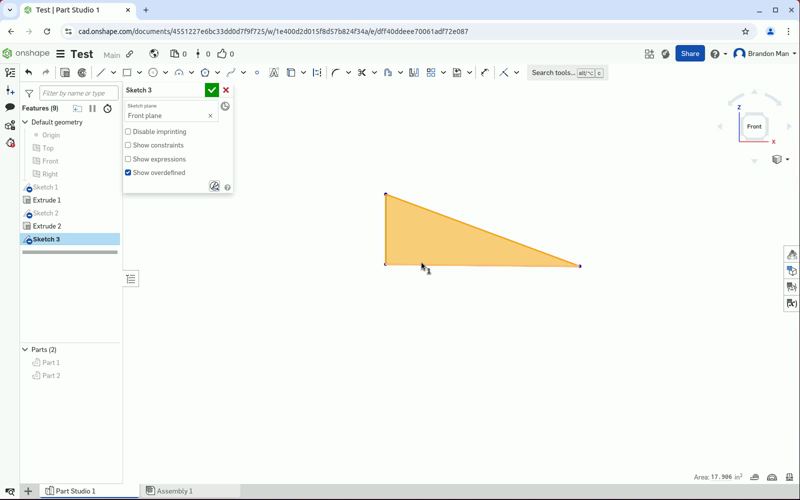
scroll(-6)
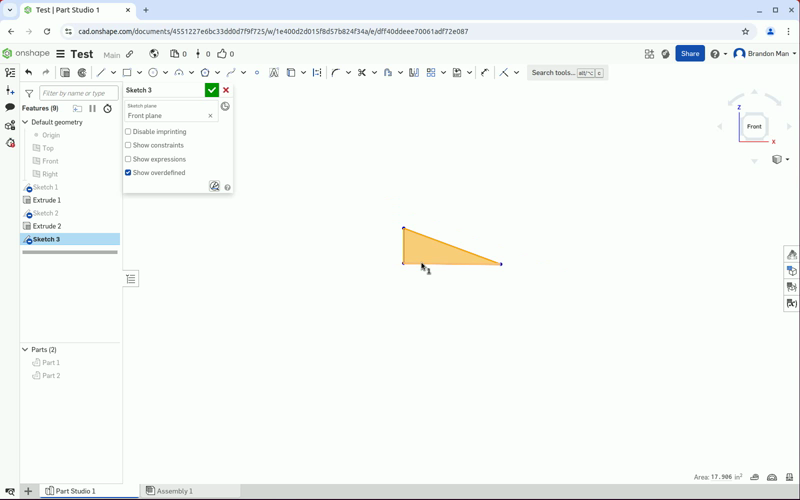
scroll(-6)
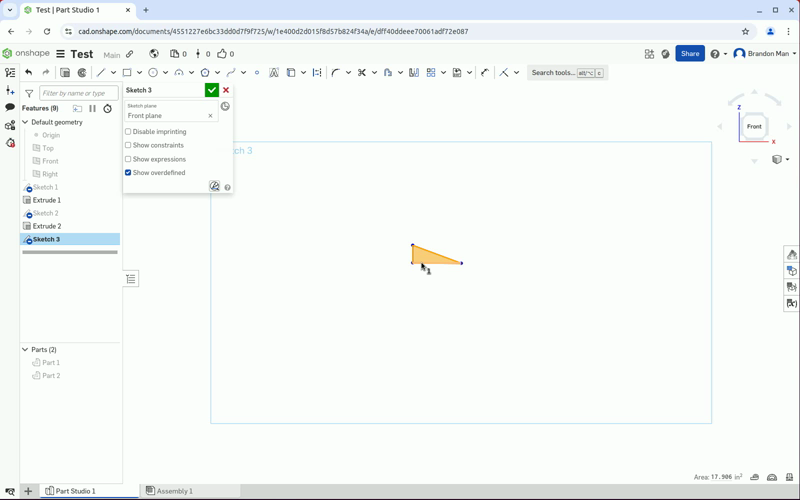
mouse_move(73, 352)
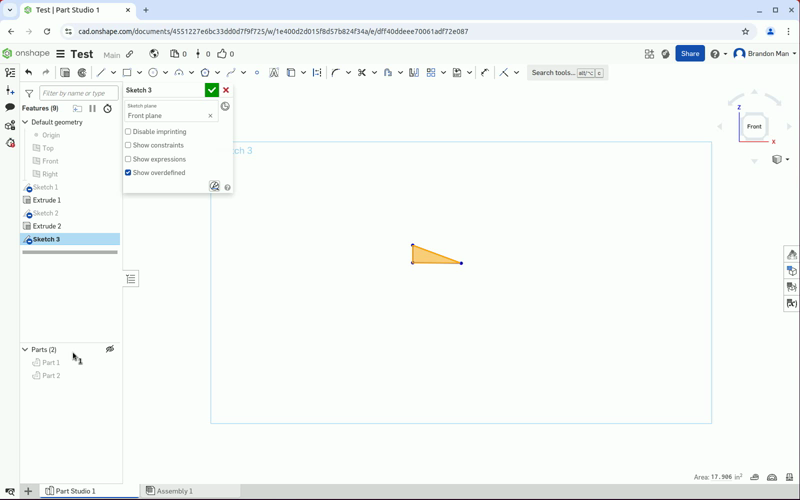
key(shift+y)
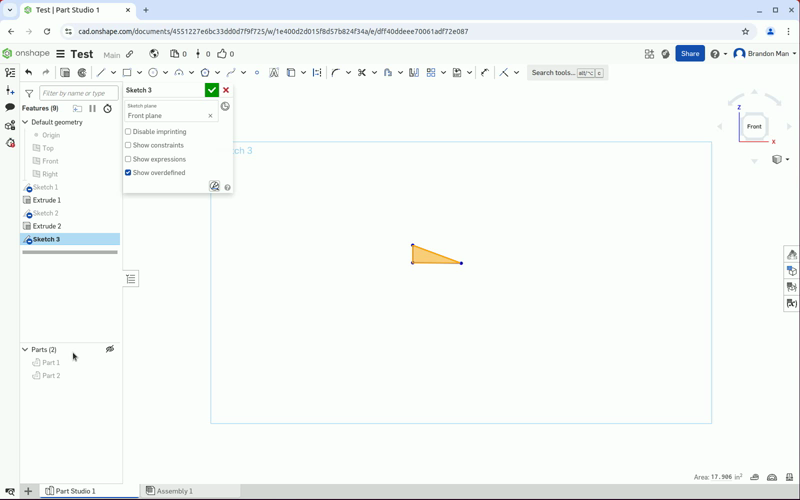
key(shift+e)
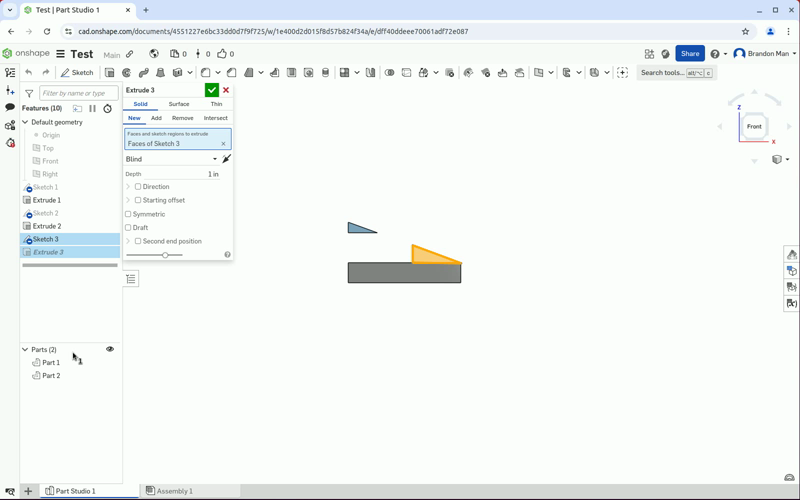
mouse_move(143, 106)
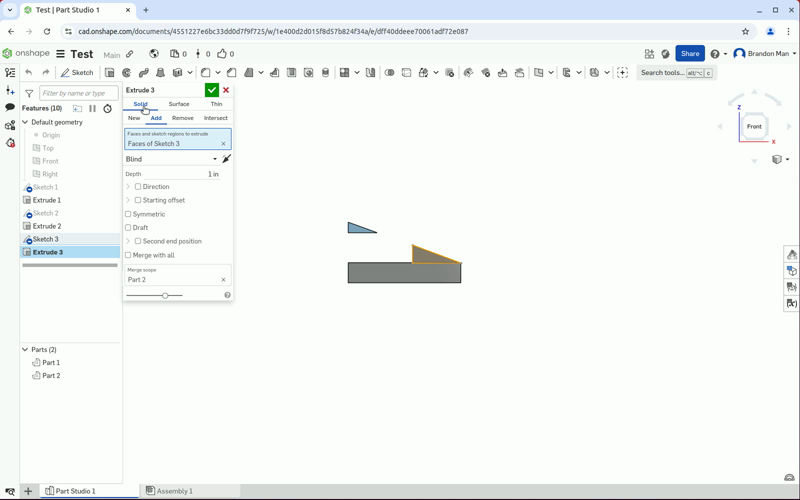
click(143, 106)
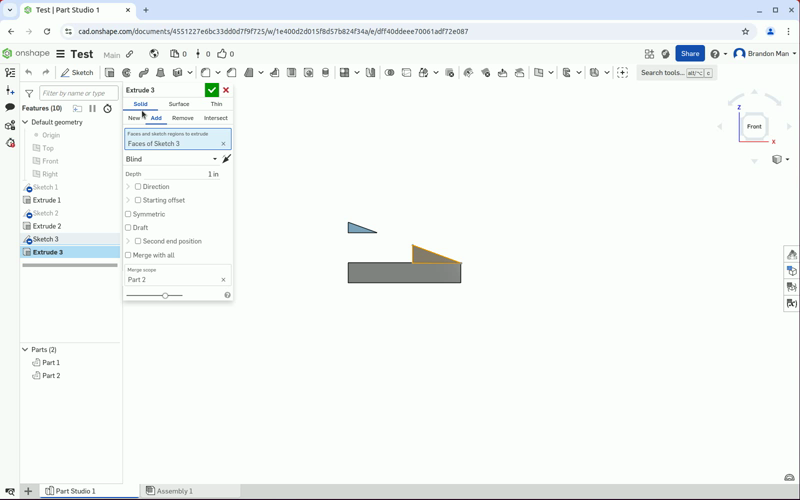
mouse_move(137, 120)
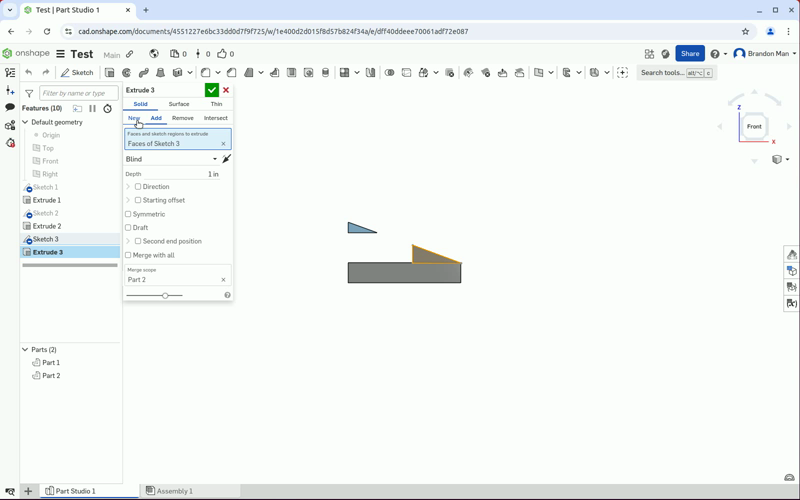
click(137, 120)
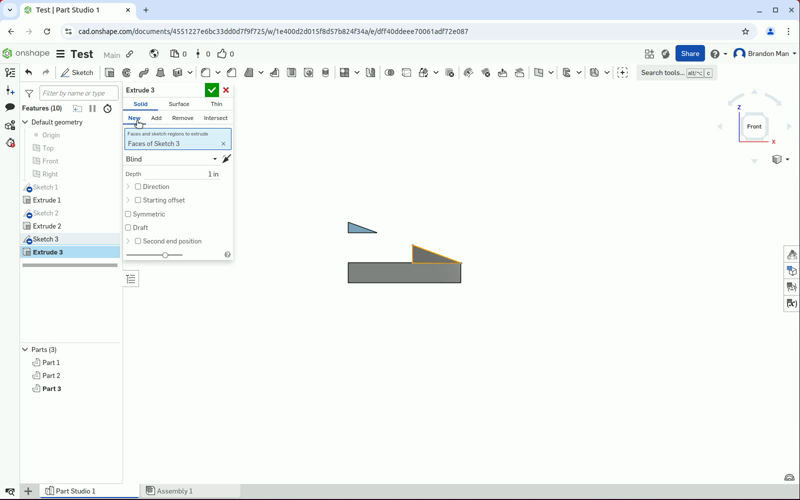
key(tab, 4)
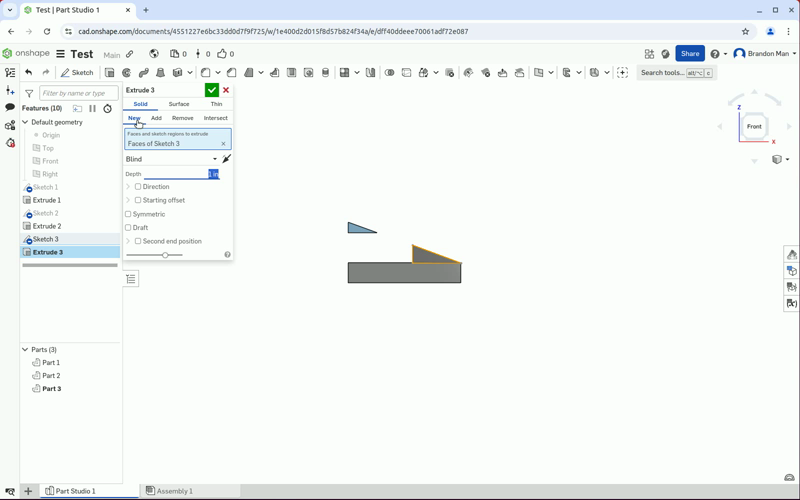
text(11.554)
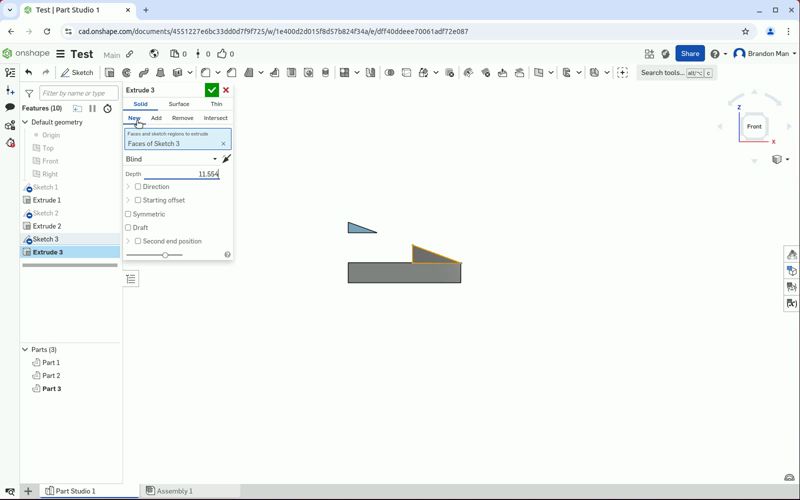
key(enter)
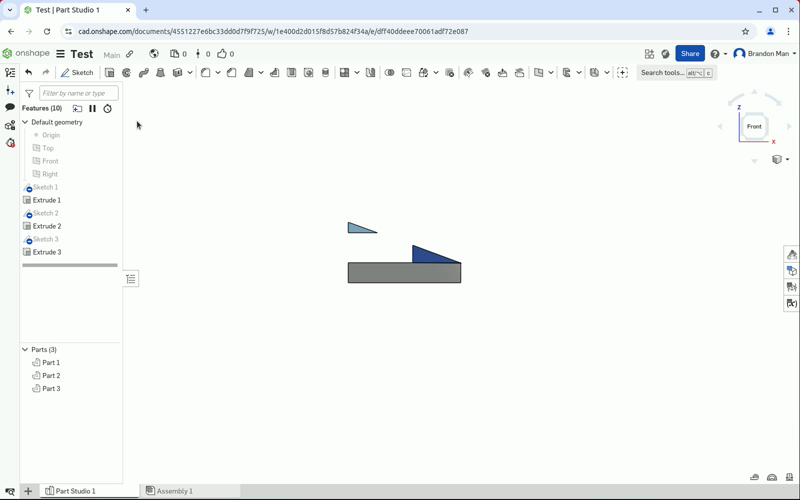
key(shift+h)
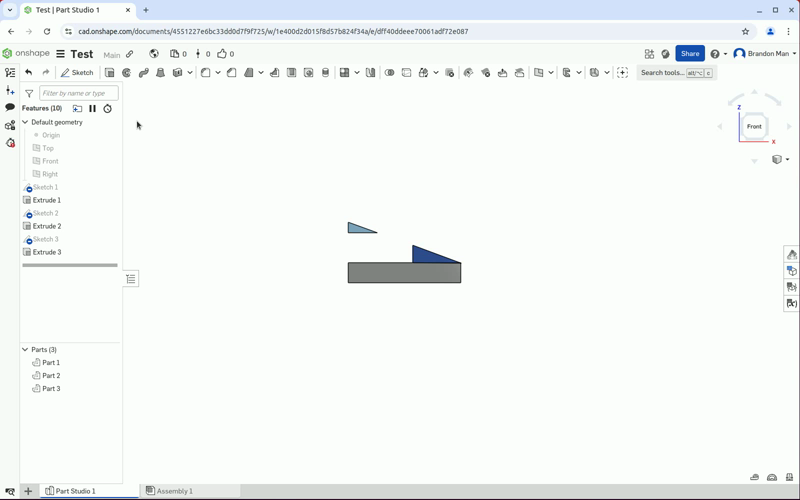
key(shift+h)
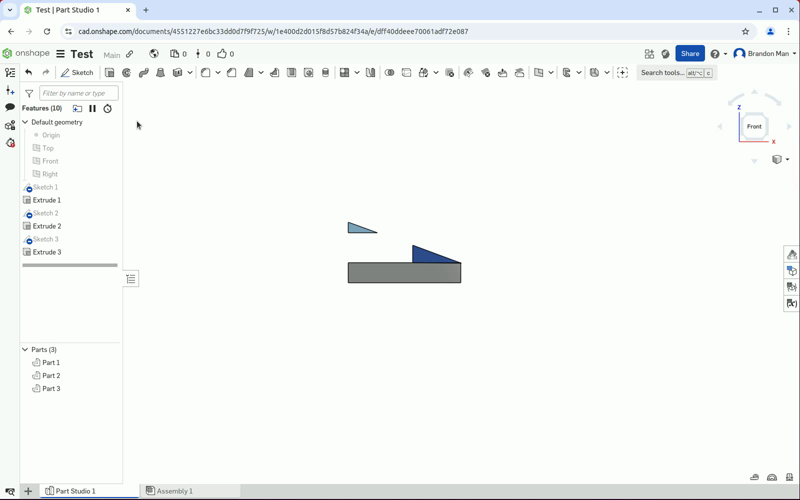
mouse_move(73, 189)
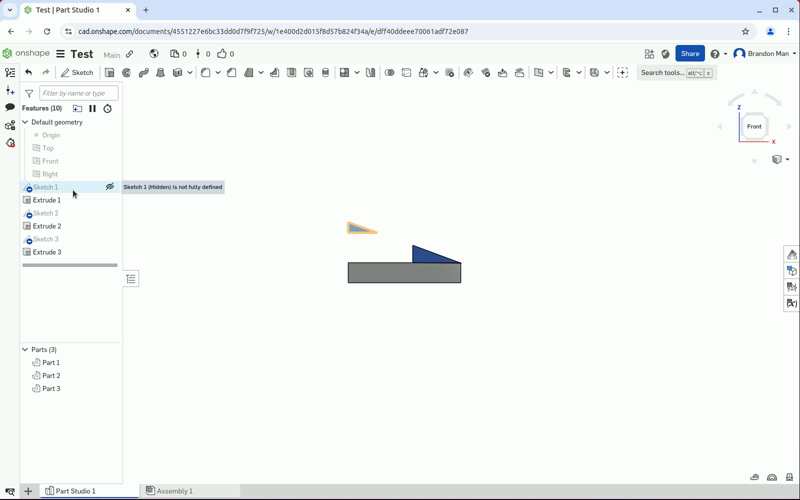
click(73, 189)
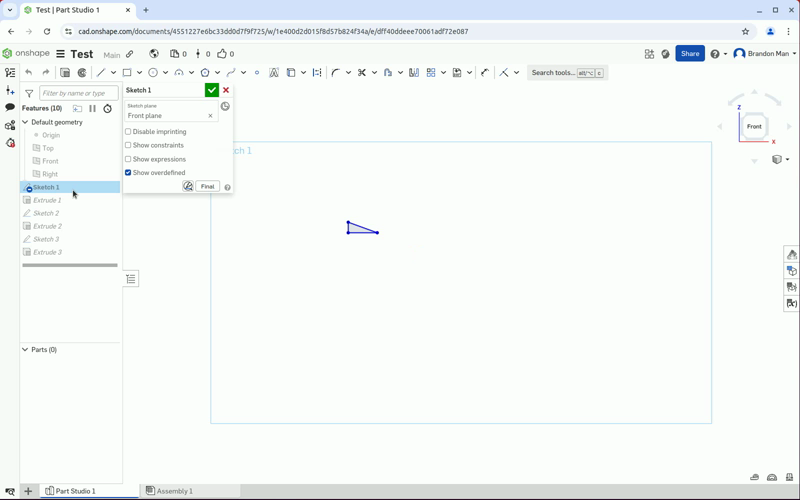
mouse_move(229, 92)
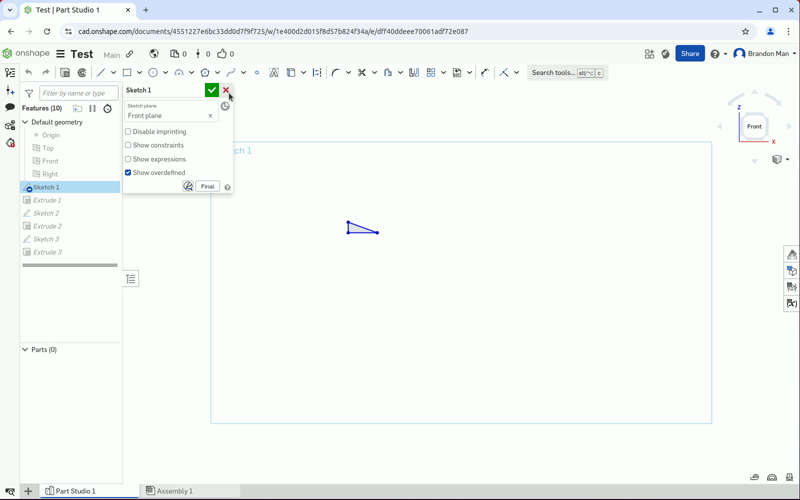
click(229, 92)
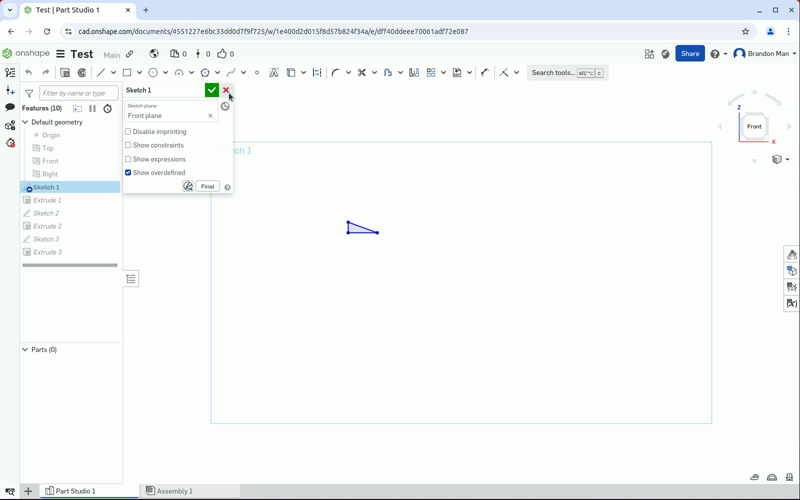
key(shift+s)
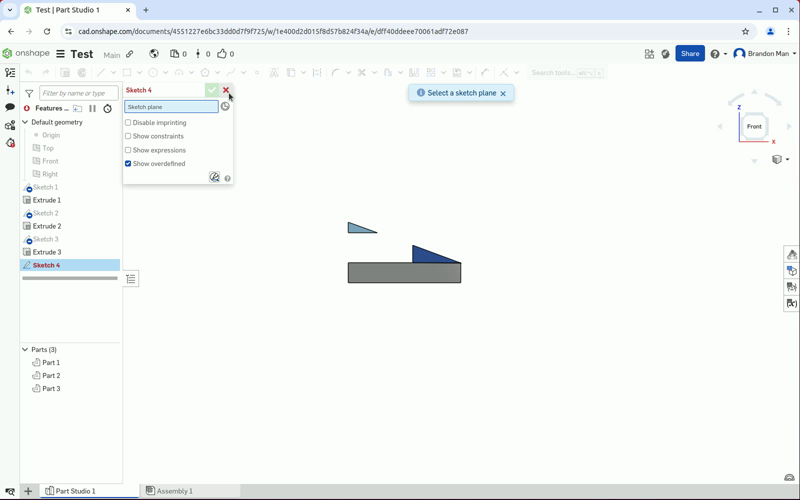
mouse_move(73, 163)
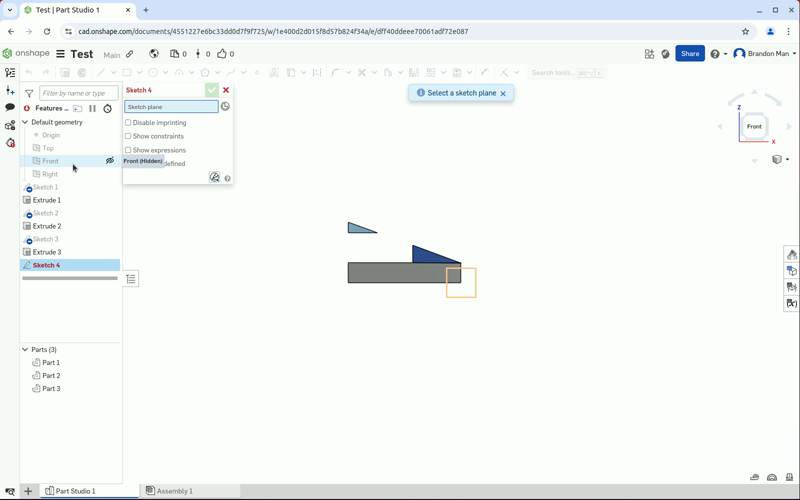
click(73, 163)
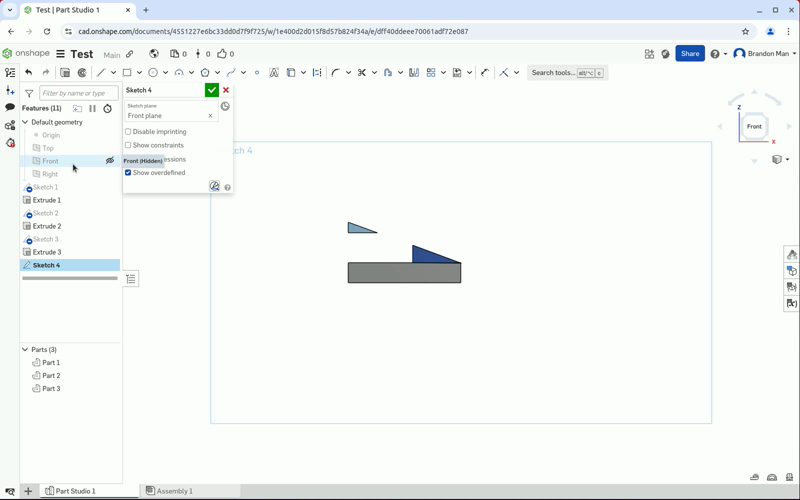
mouse_move(73, 352)
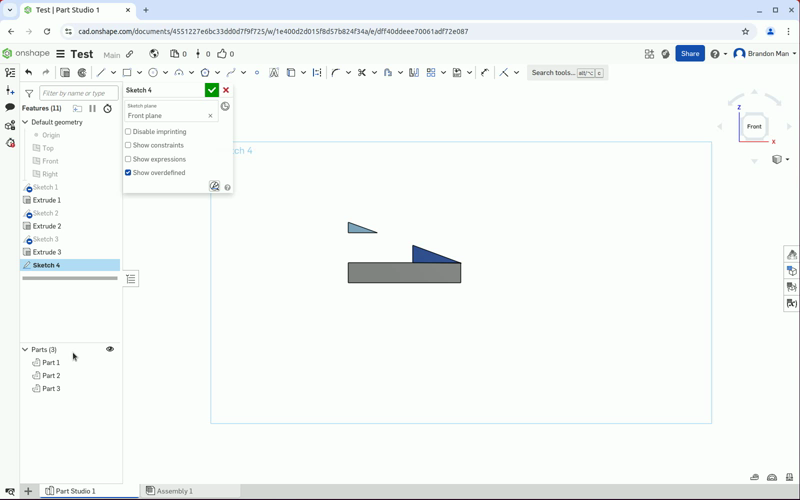
key(y)
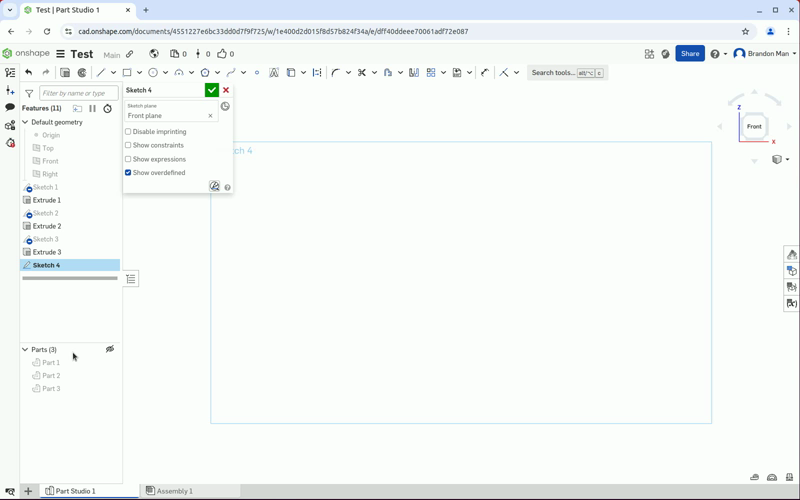
key(l)
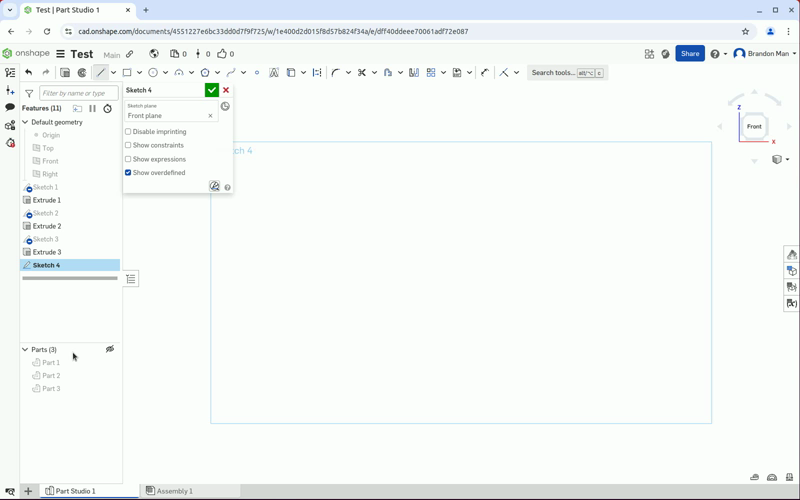
key_down(shift)
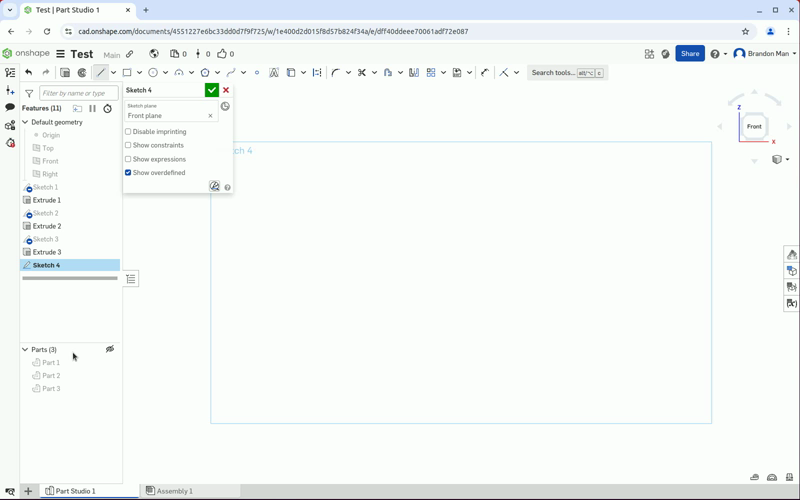
mouse_move(348, 262)
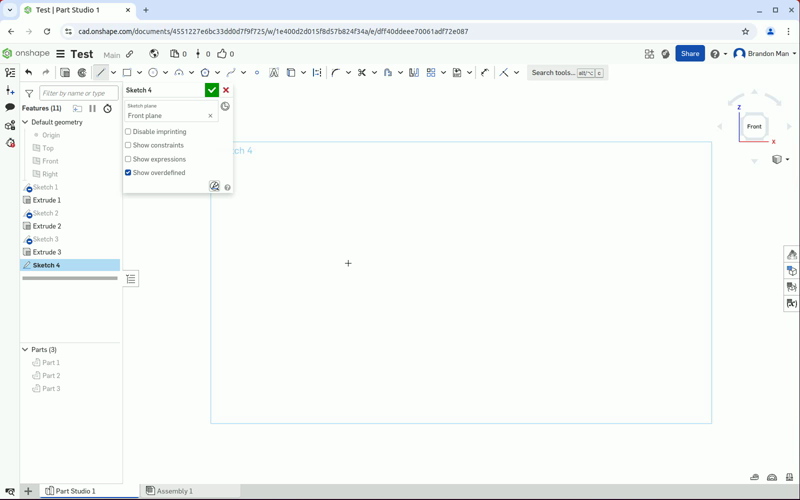
click(348, 262)
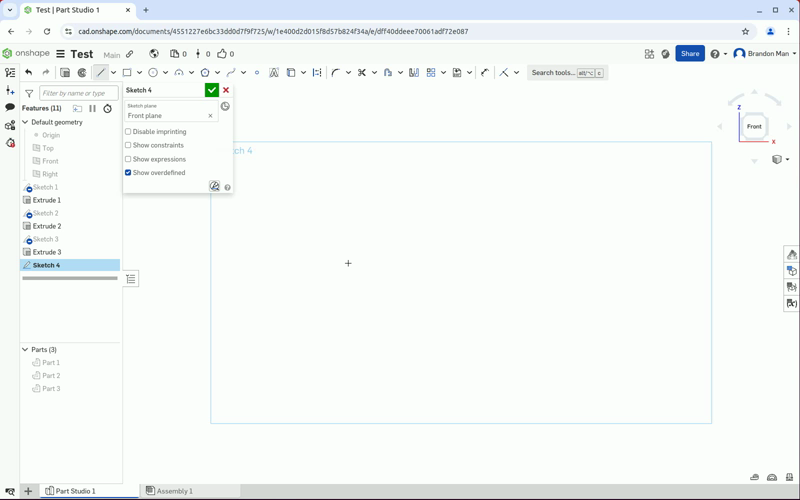
key_up(shift)
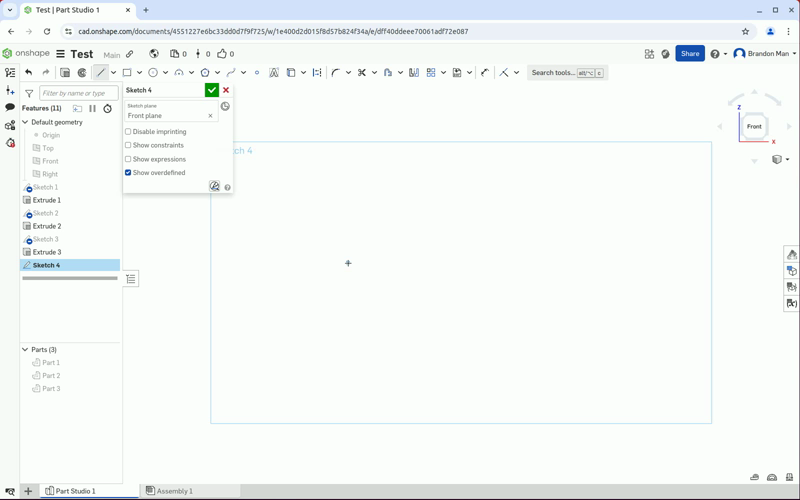
key_down(shift)
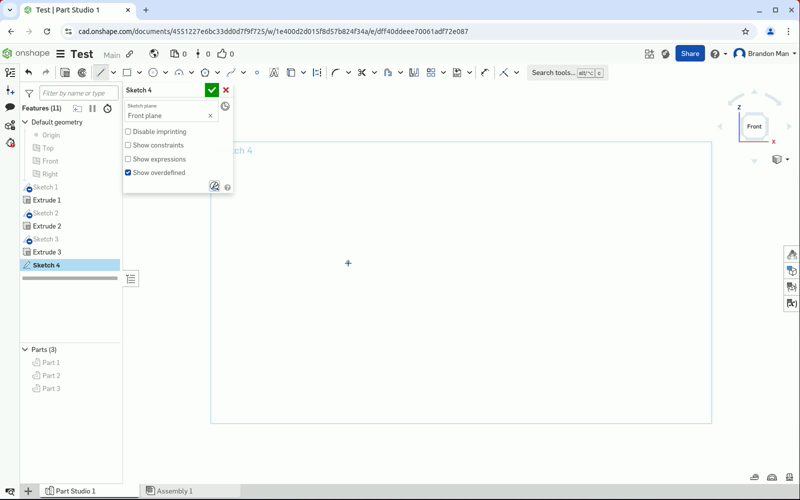
mouse_move(413, 263)
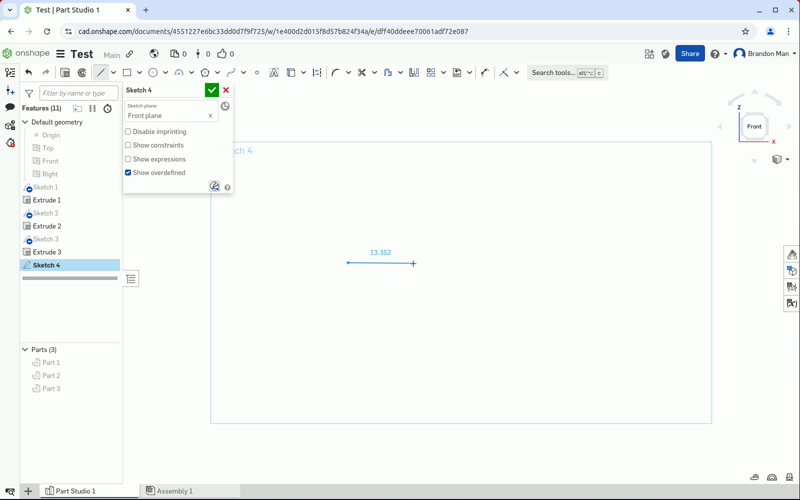
click(413, 263)
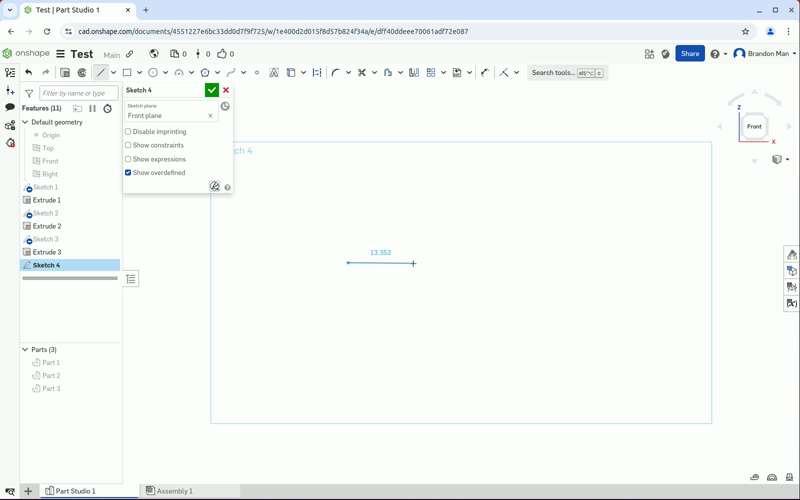
key_up(shift)
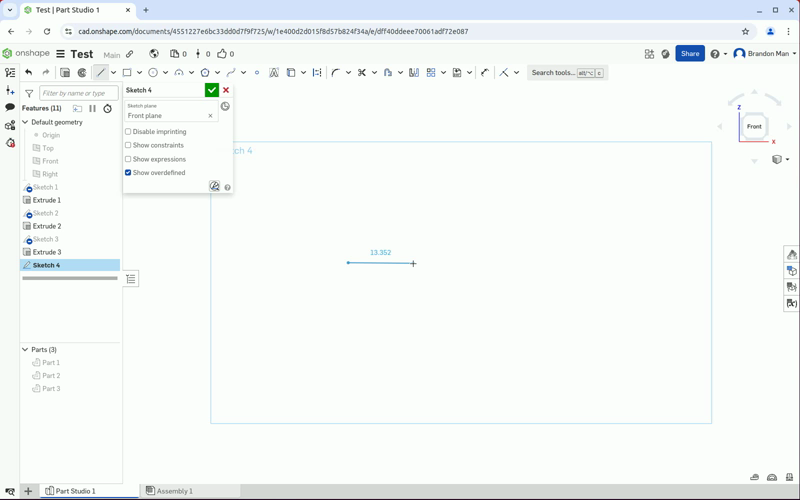
key_down(shift)
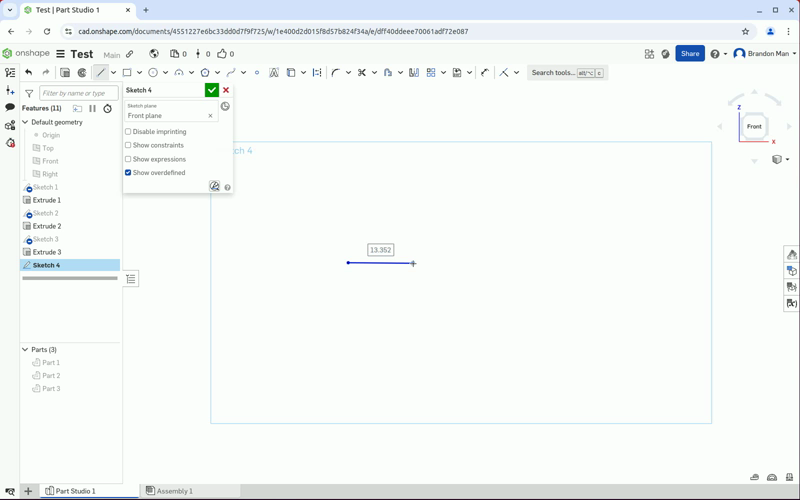
mouse_move(443, 263)
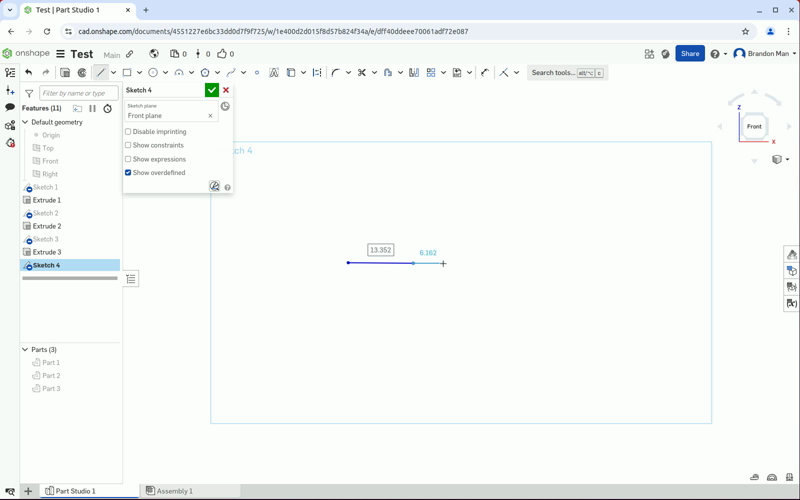
mouse_move(413, 245)
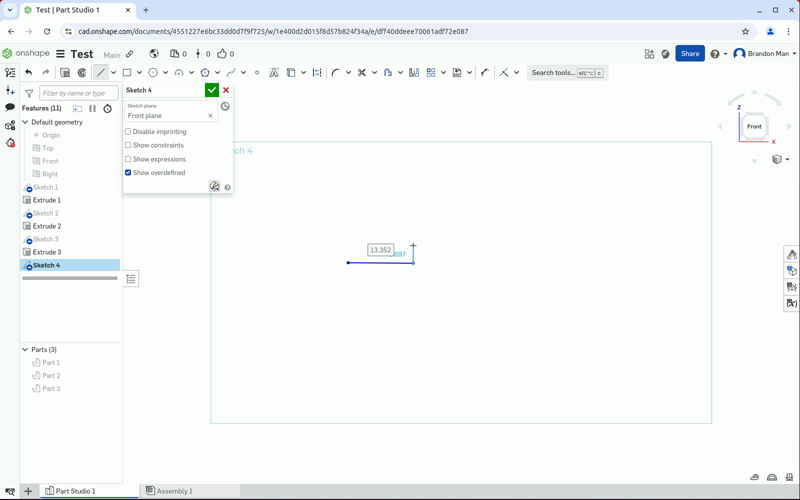
click(413, 245)
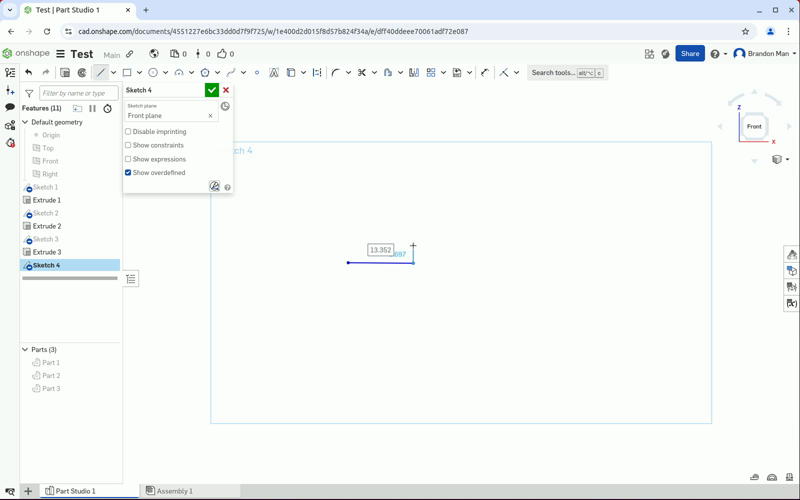
key_up(shift)
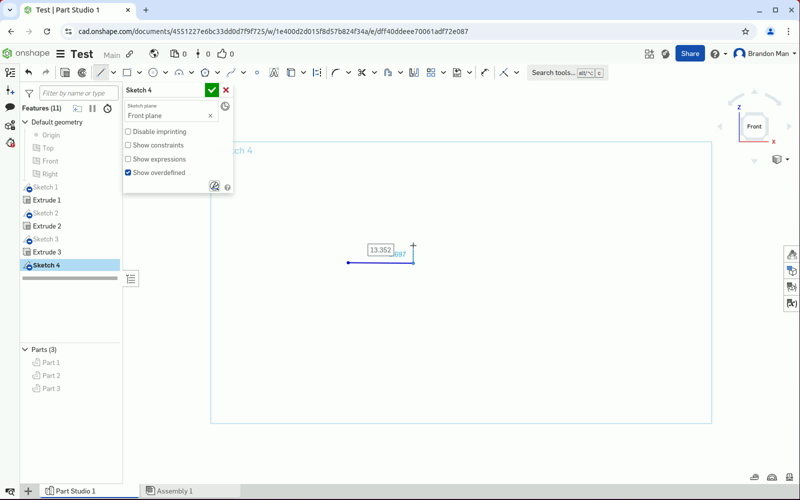
key_down(shift)
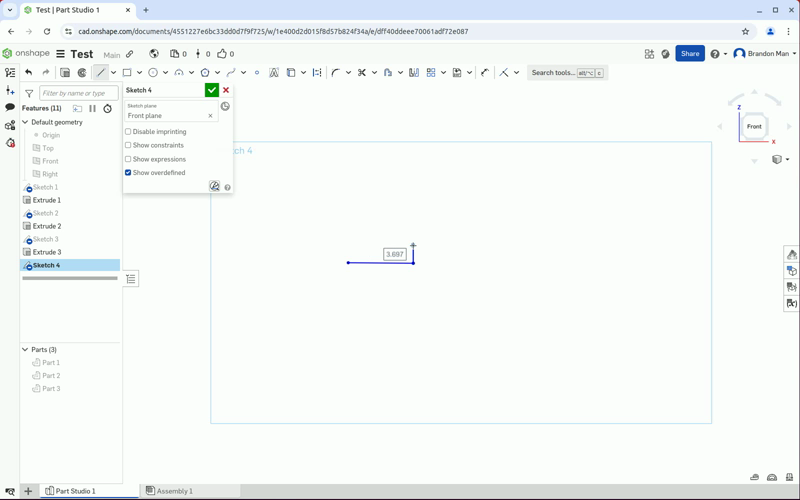
mouse_move(443, 245)
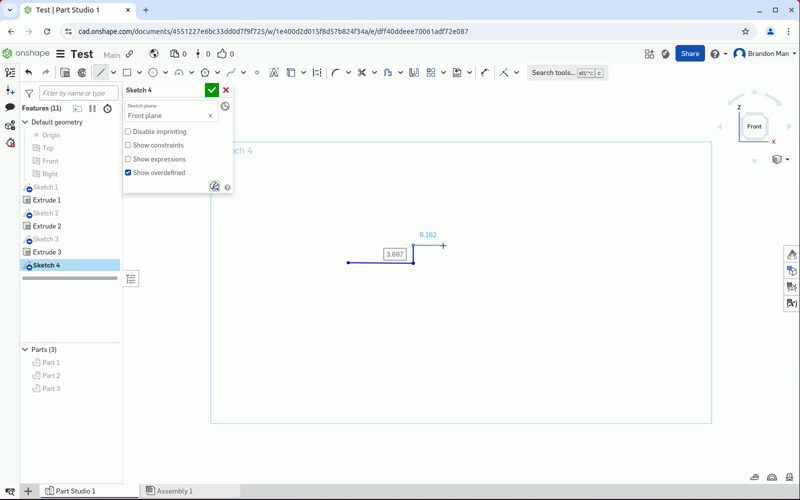
mouse_move(377, 232)
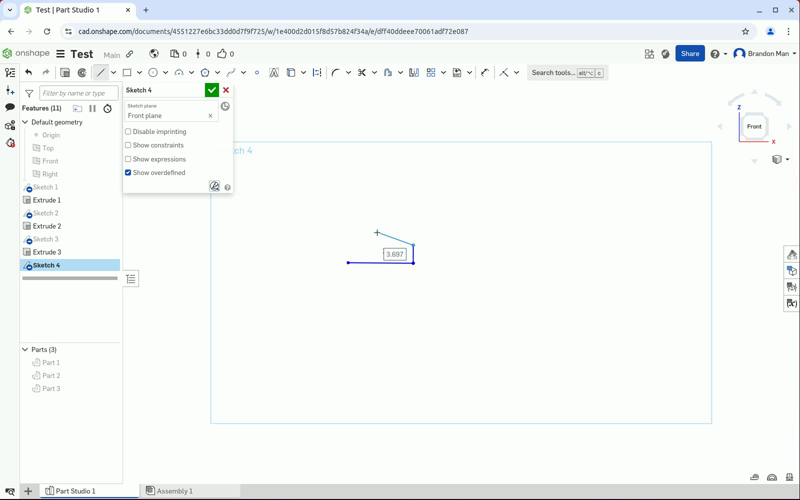
click(377, 232)
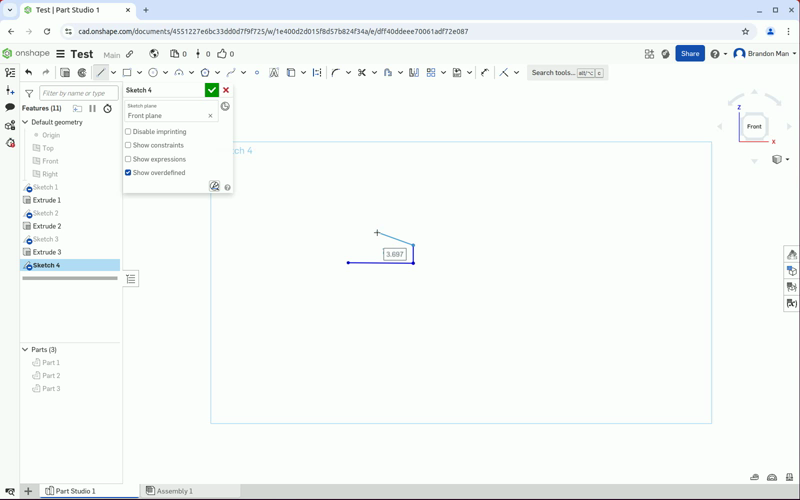
key_up(shift)
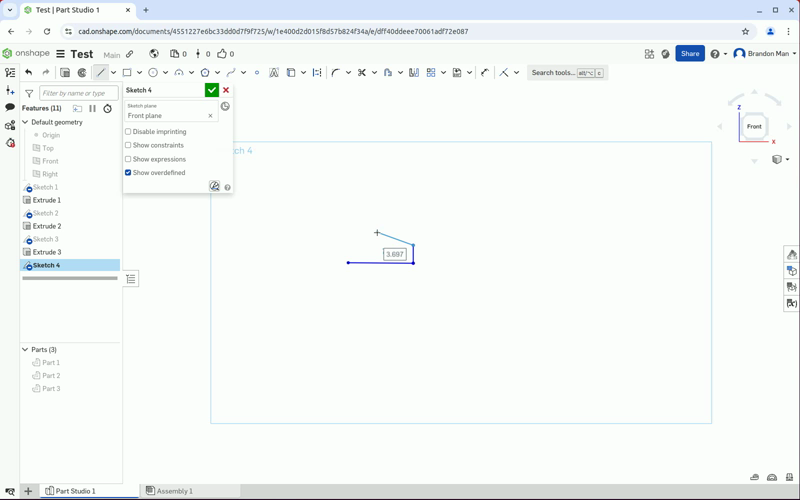
key_down(shift)
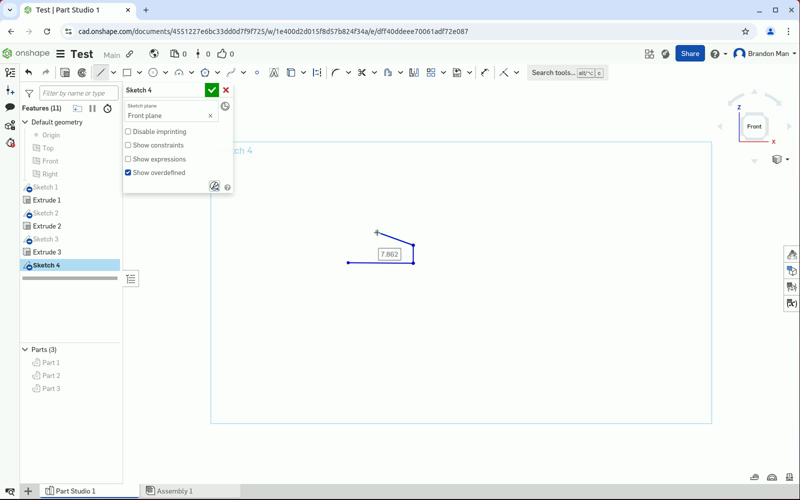
mouse_move(407, 232)
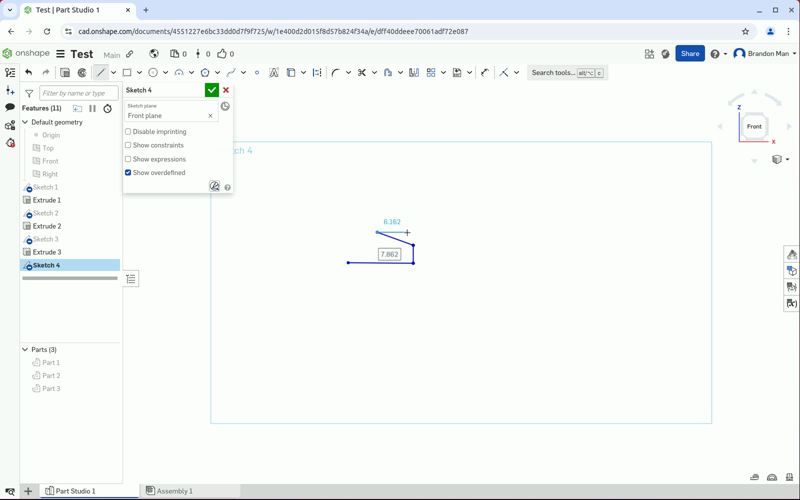
mouse_move(348, 232)
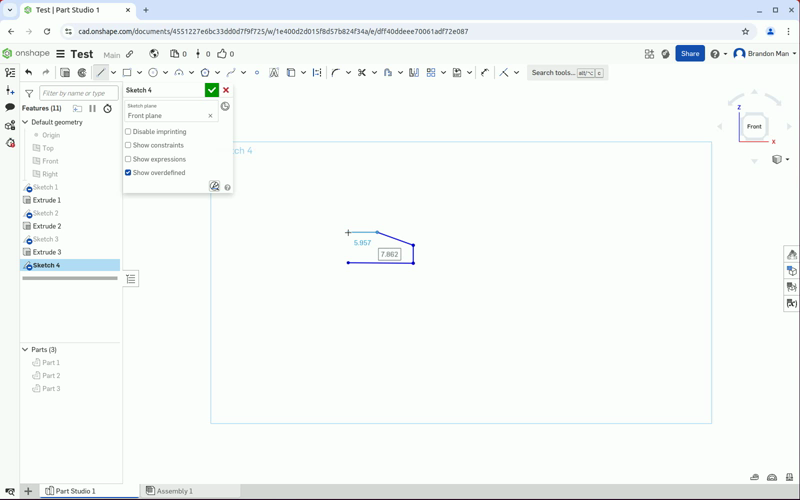
click(348, 232)
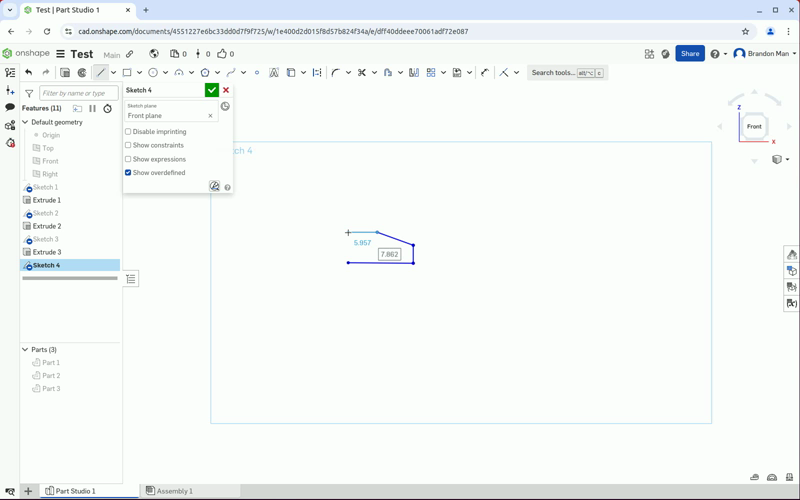
key_up(shift)
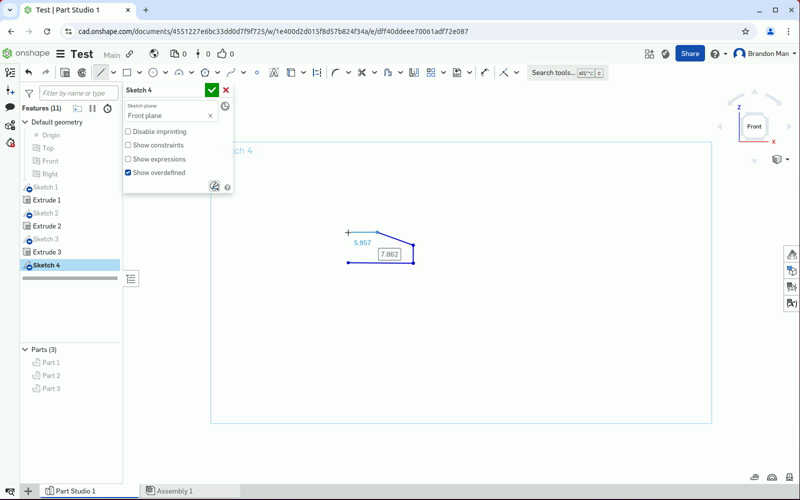
mouse_move(378, 232)
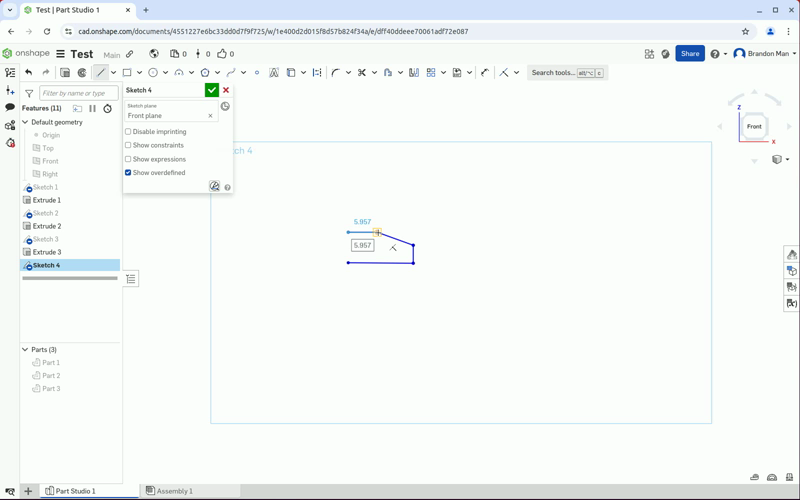
key_down(shift)
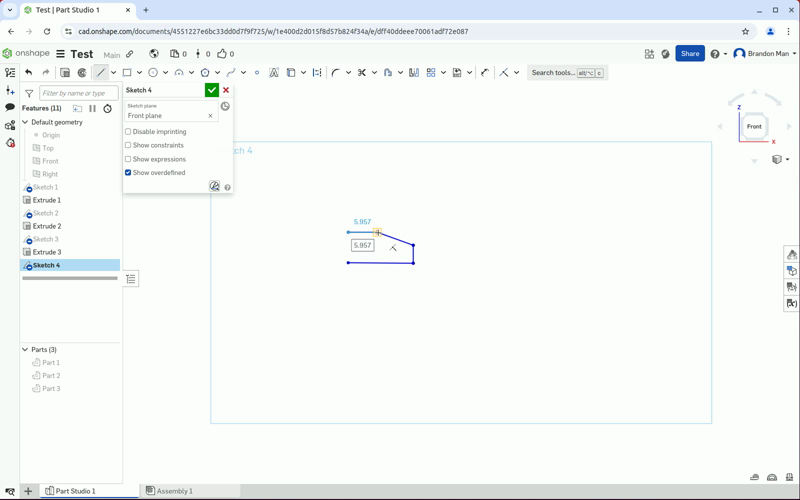
mouse_move(348, 262)
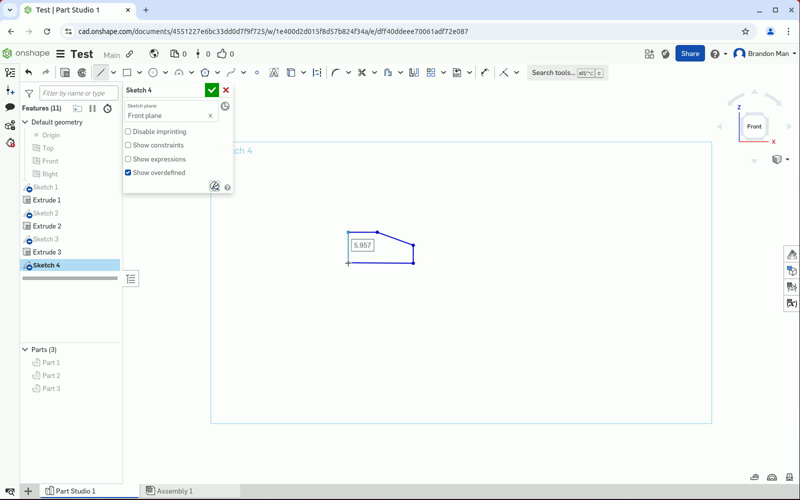
key_up(shift)
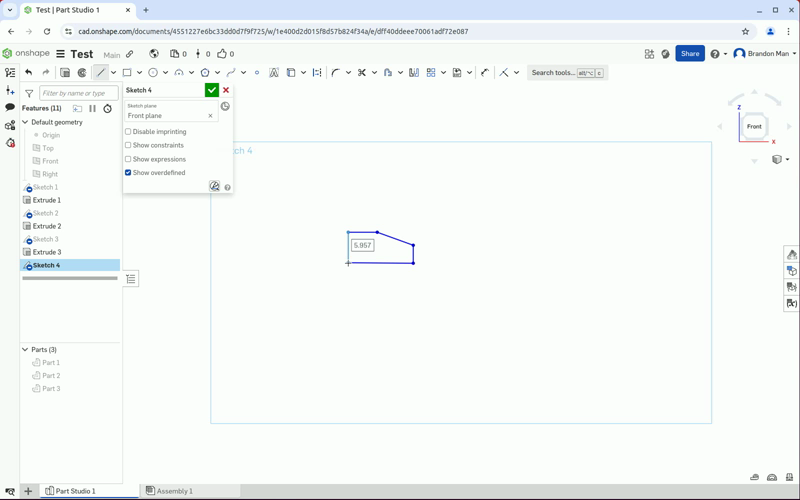
click(348, 262)
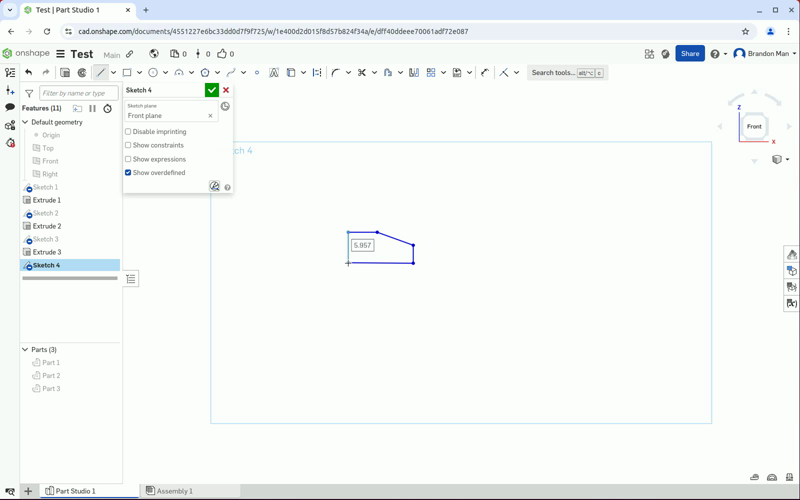
key(esc)
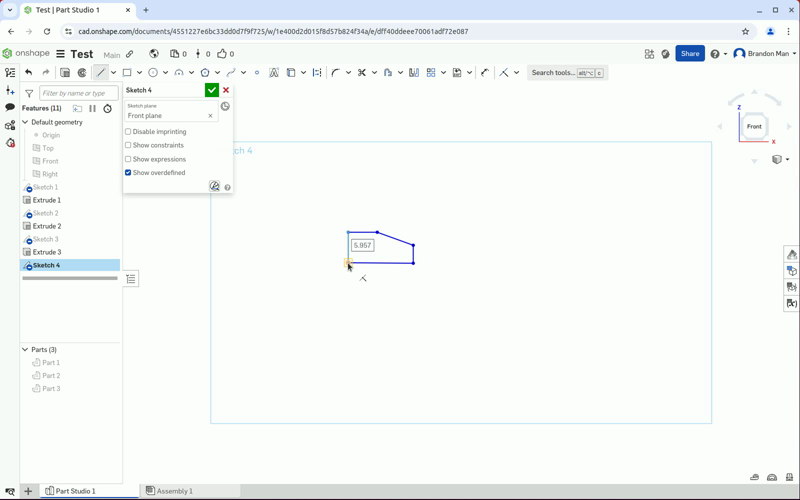
mouse_move(386, 255)
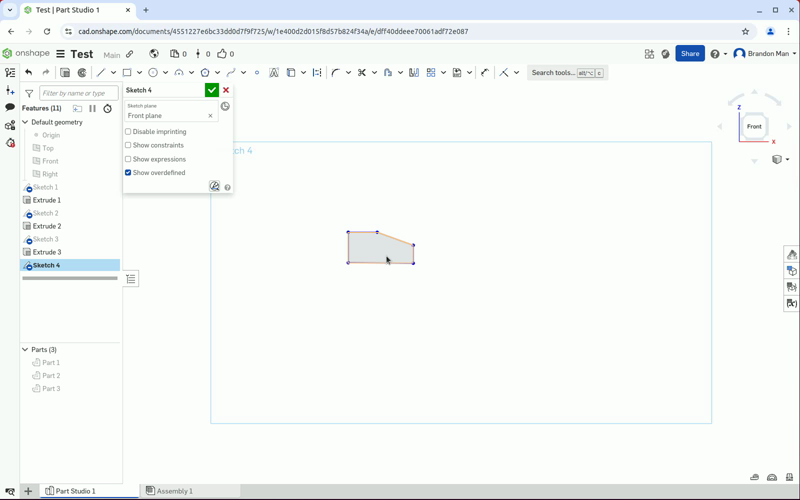
scroll(6)
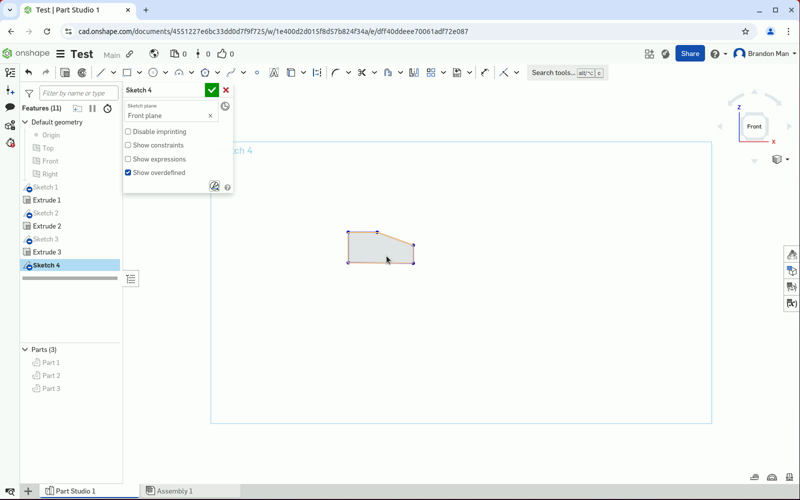
scroll(6)
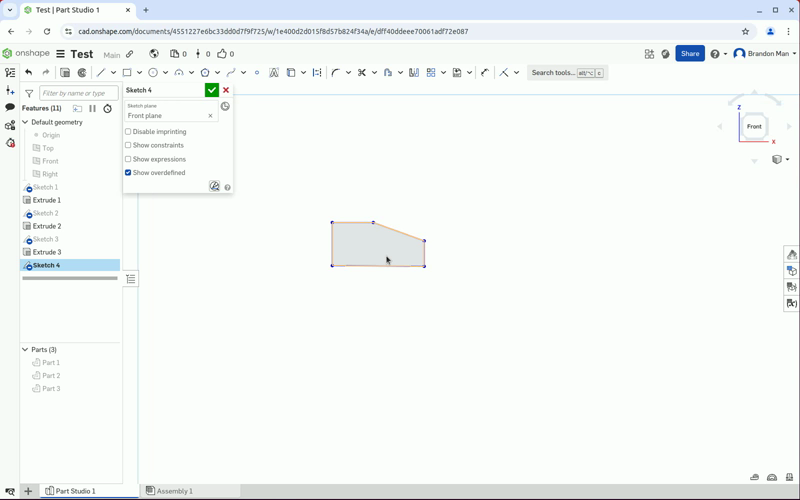
scroll(6)
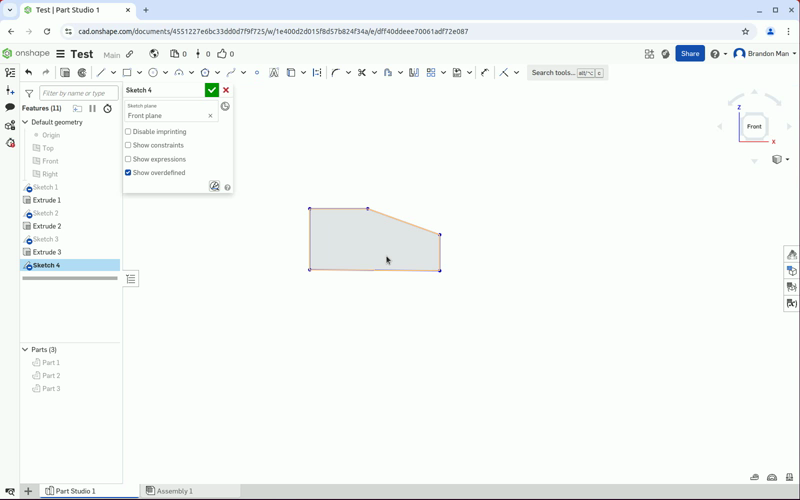
scroll(6)
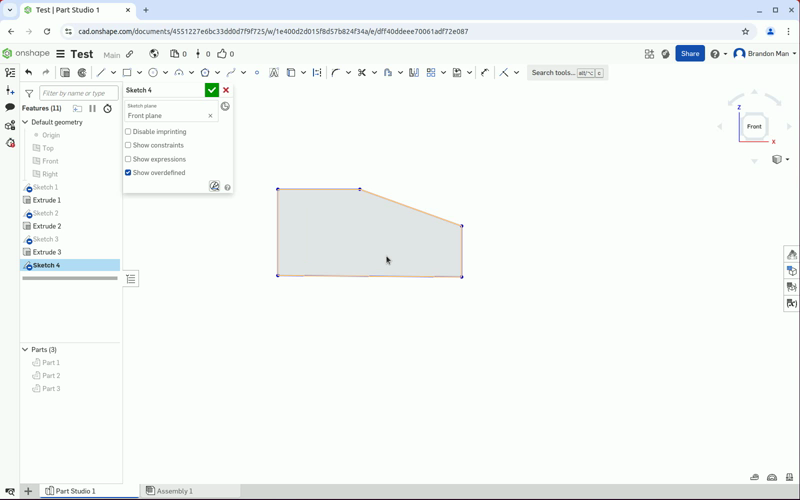
scroll(6)
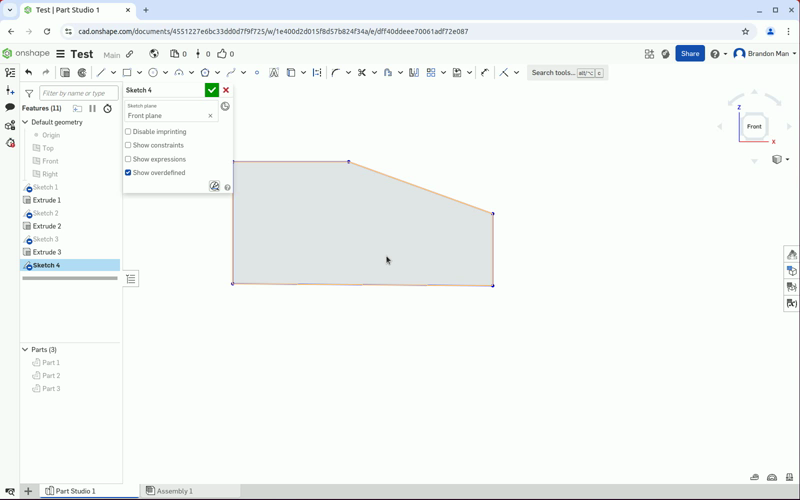
scroll(6)
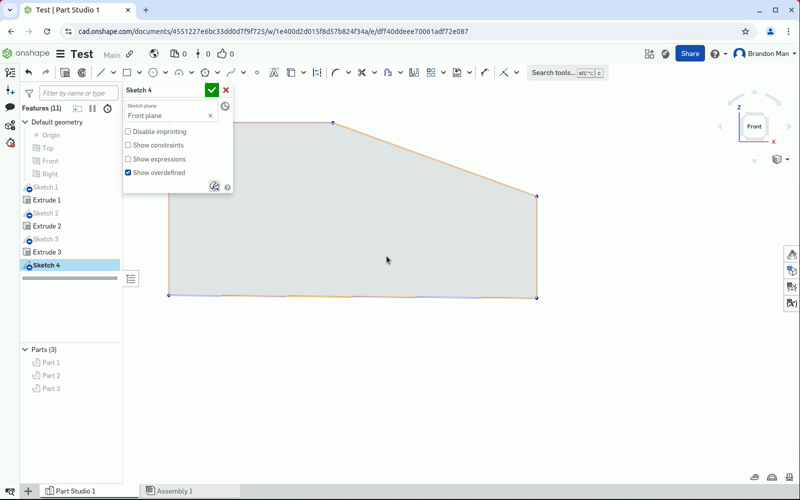
scroll(6)
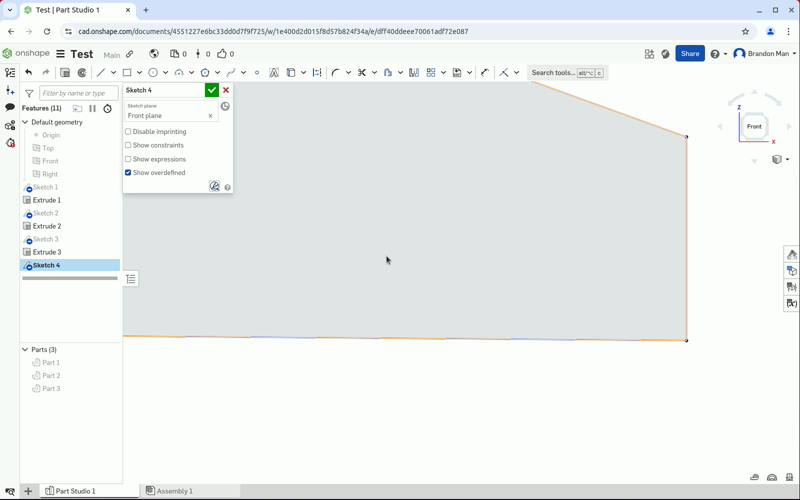
click(386, 255)
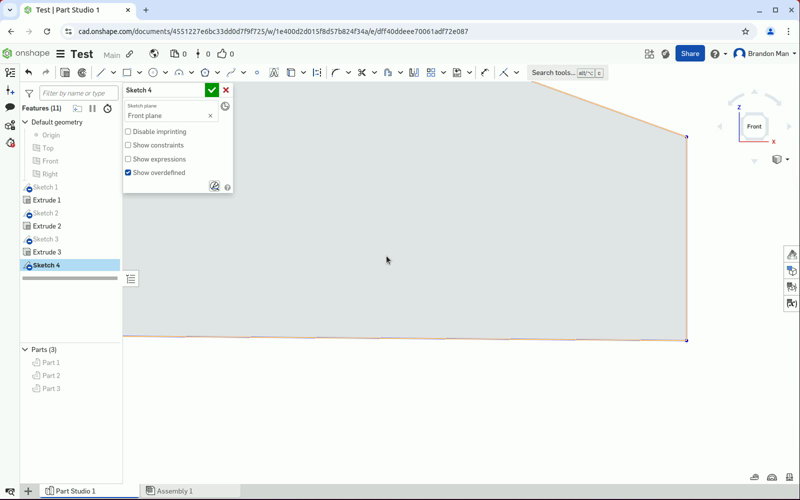
scroll(-6)
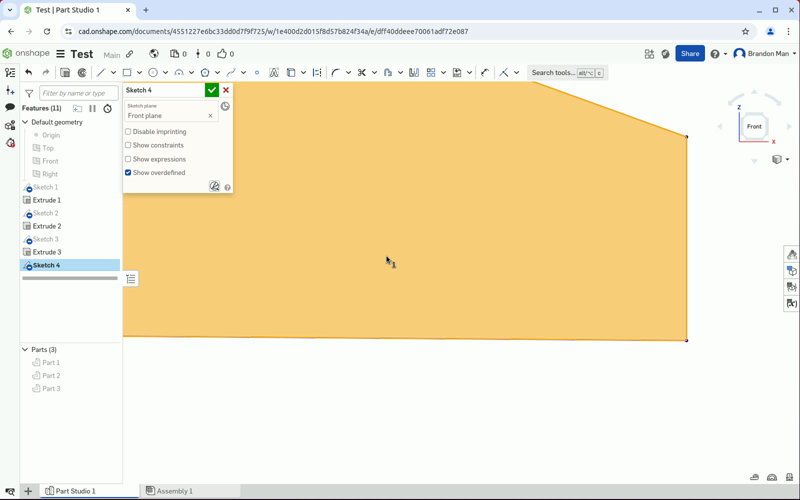
scroll(-6)
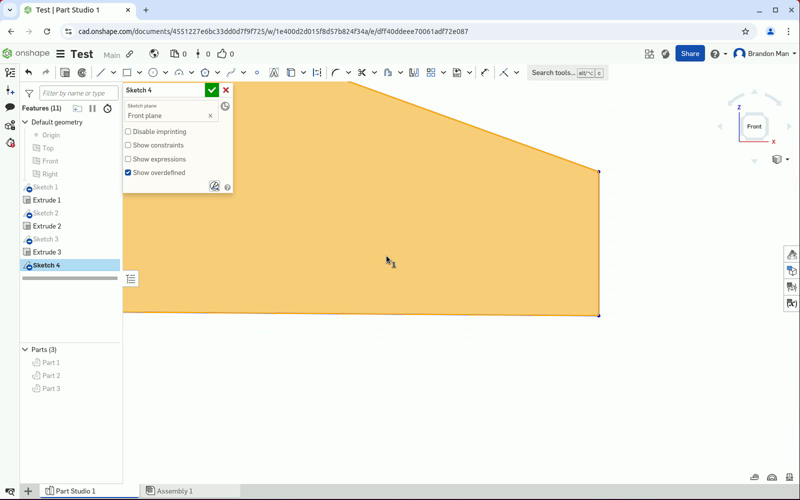
scroll(-6)
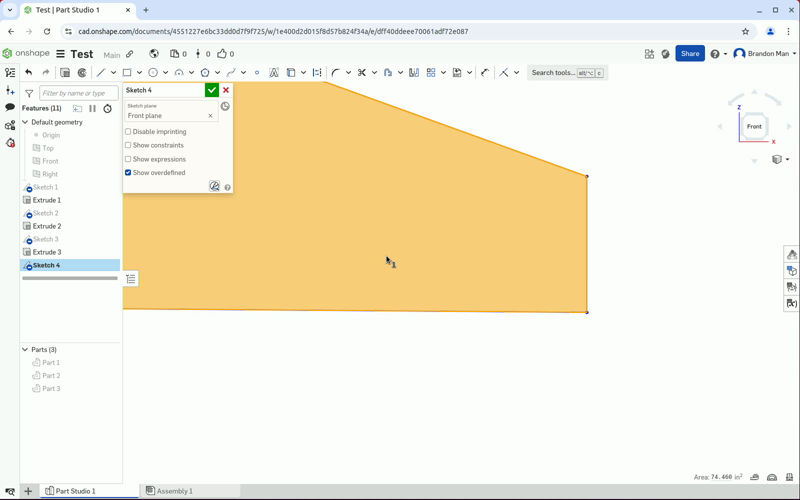
scroll(-6)
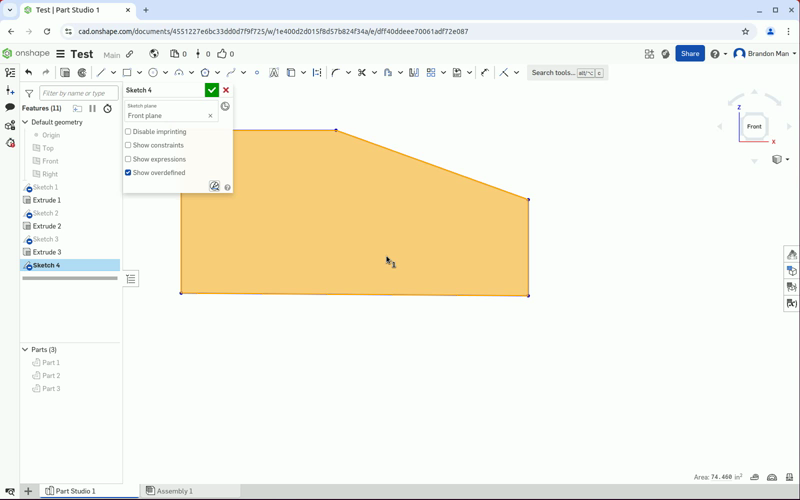
scroll(-6)
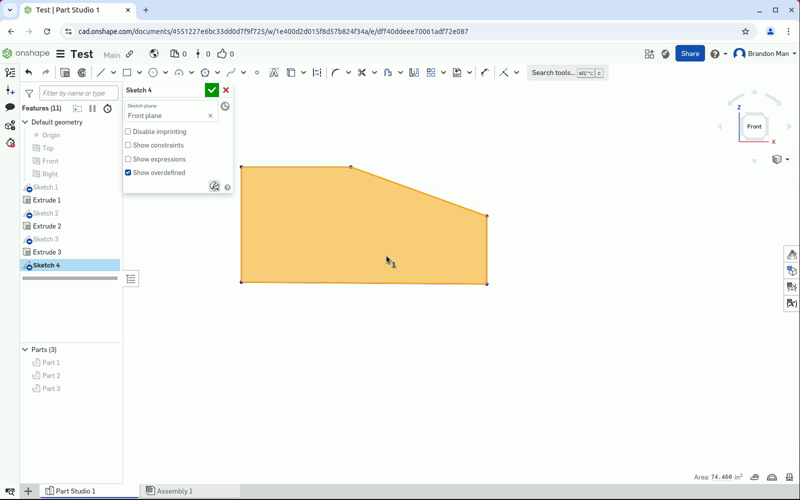
scroll(-6)
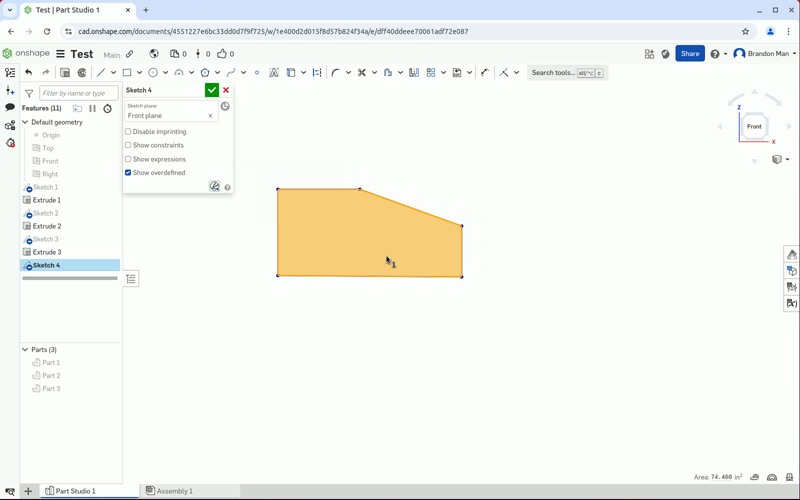
scroll(-6)
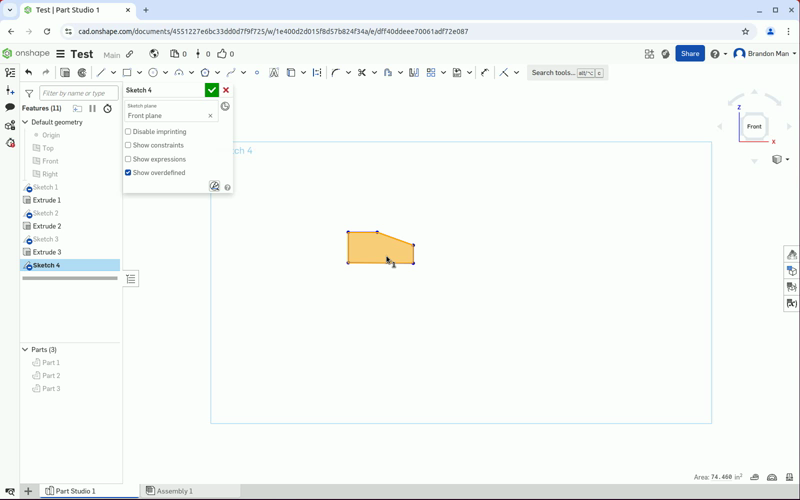
mouse_move(73, 352)
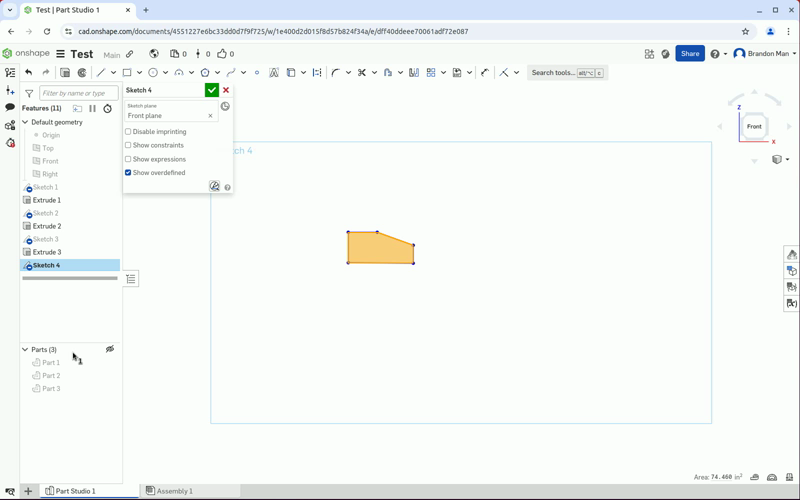
key(shift+y)
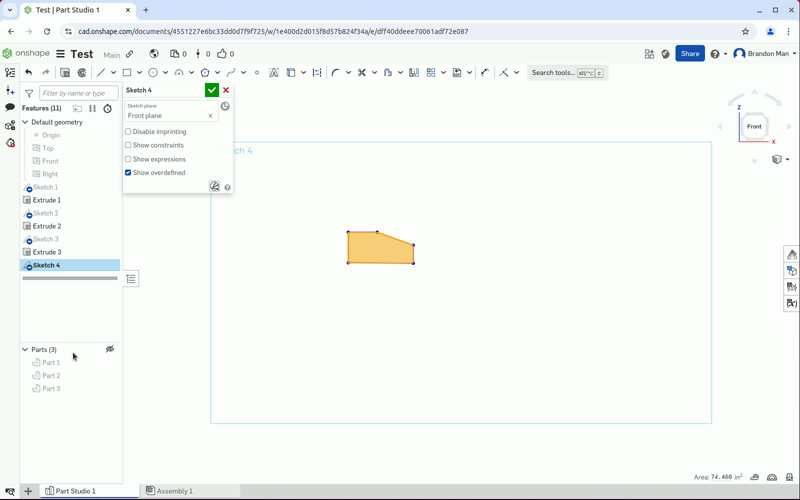
key(shift+e)
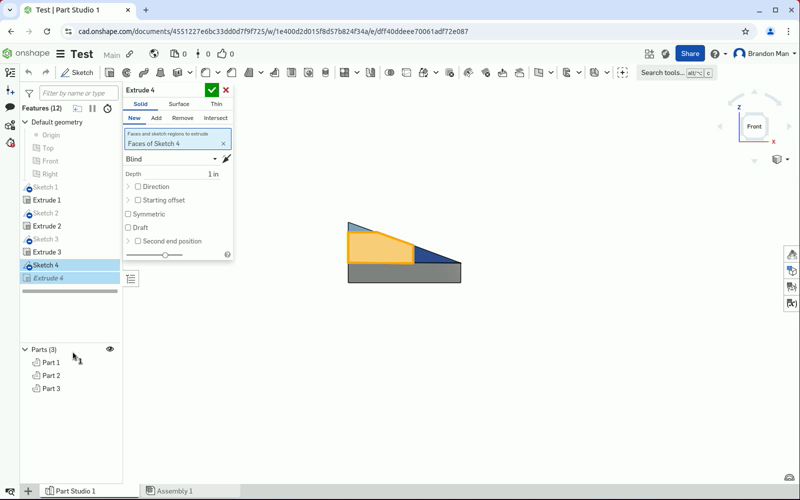
mouse_move(143, 106)
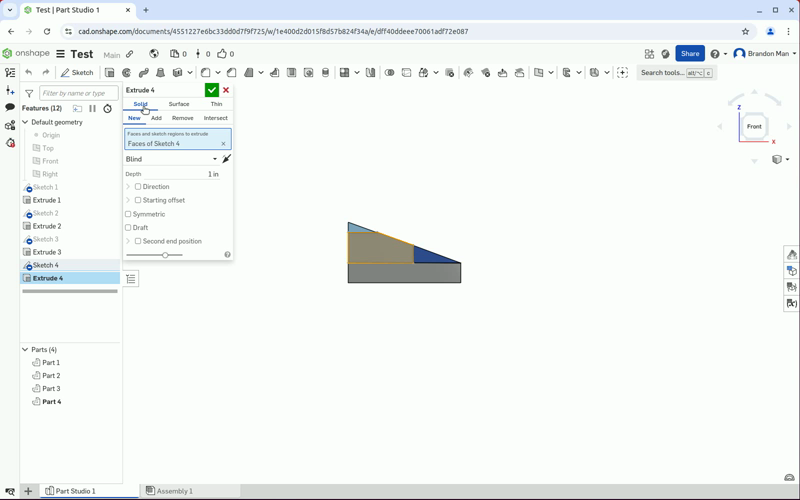
click(143, 106)
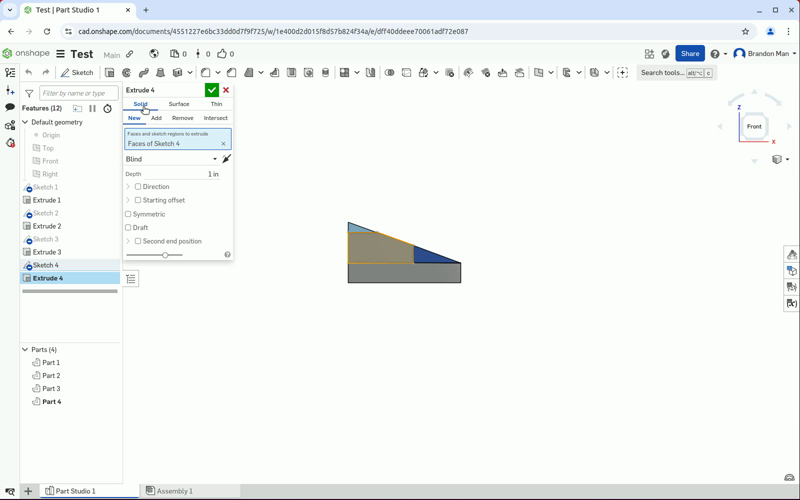
mouse_move(137, 120)
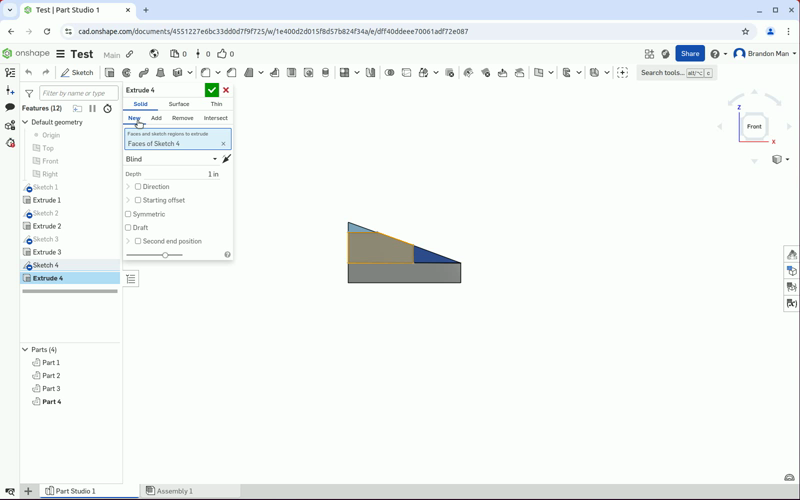
click(137, 120)
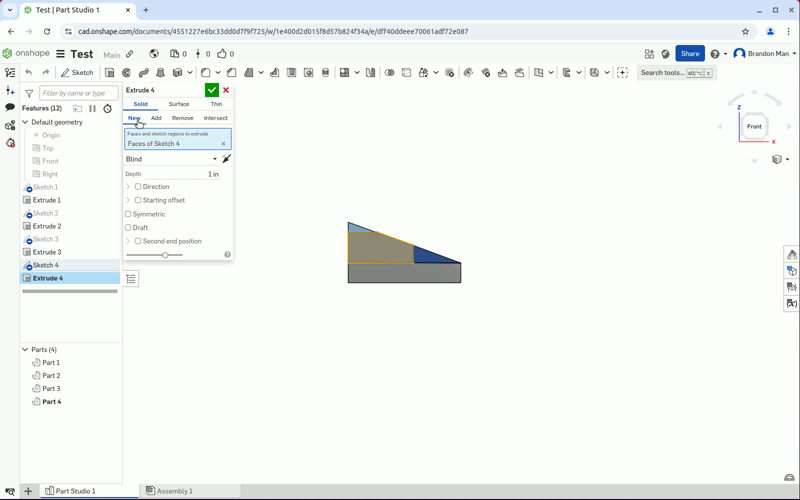
key(tab, 4)
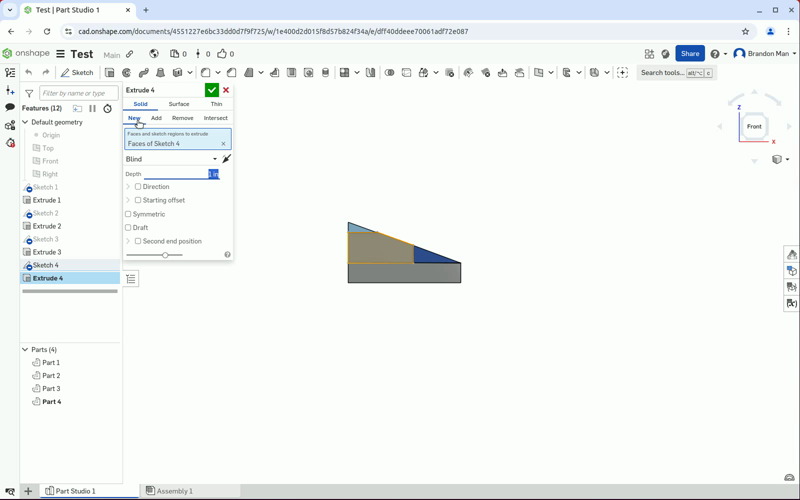
text(11.554)
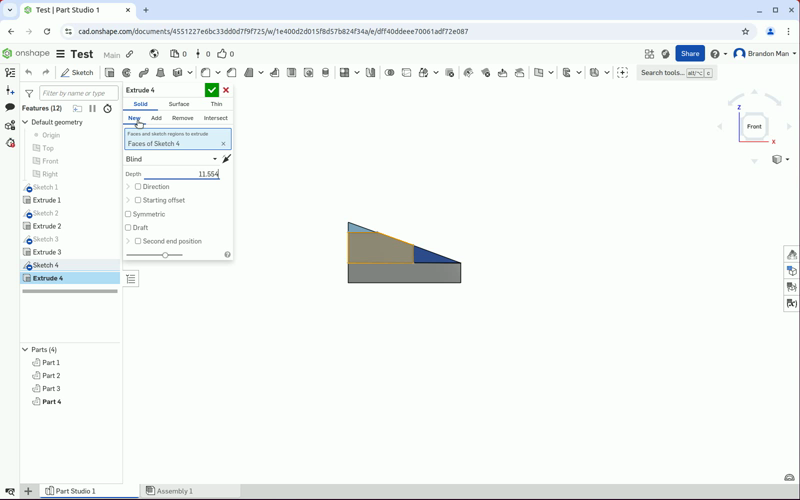
key(enter)
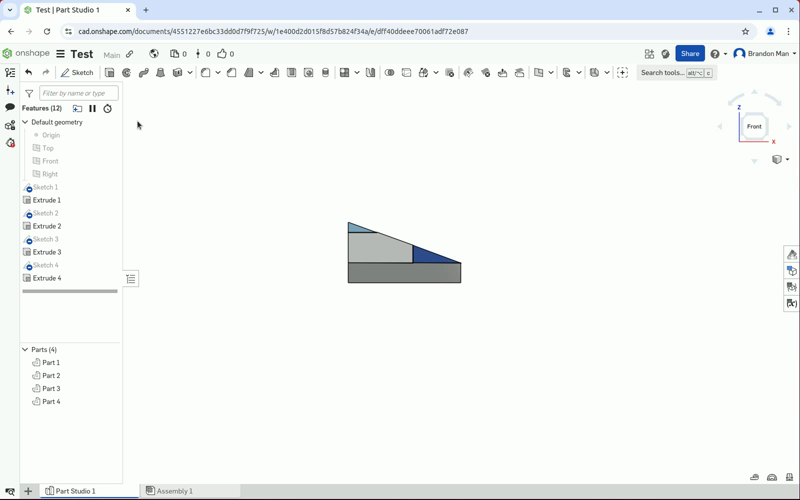
key(shift+h)
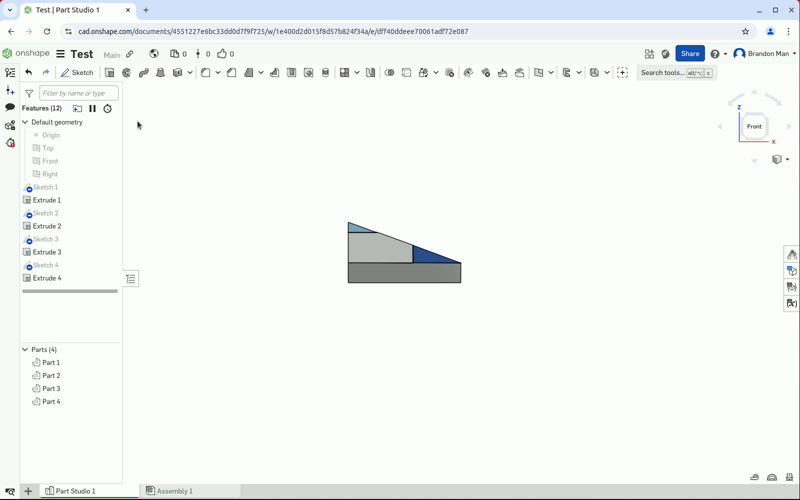
key(shift+h)
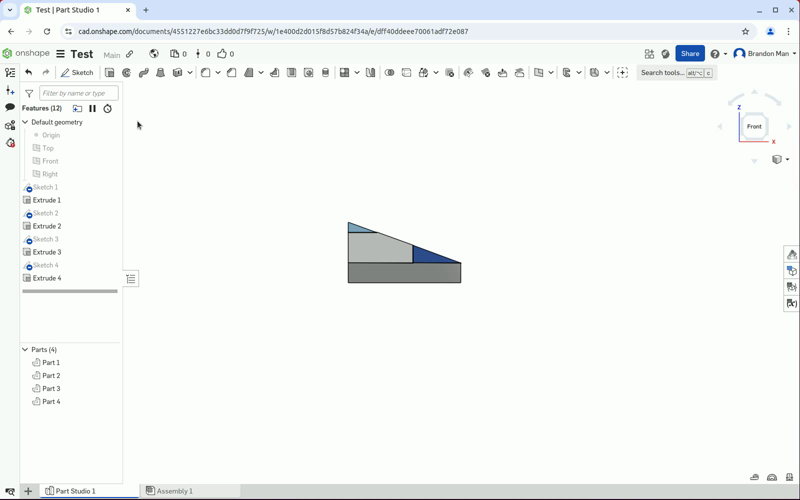
mouse_move(73, 189)
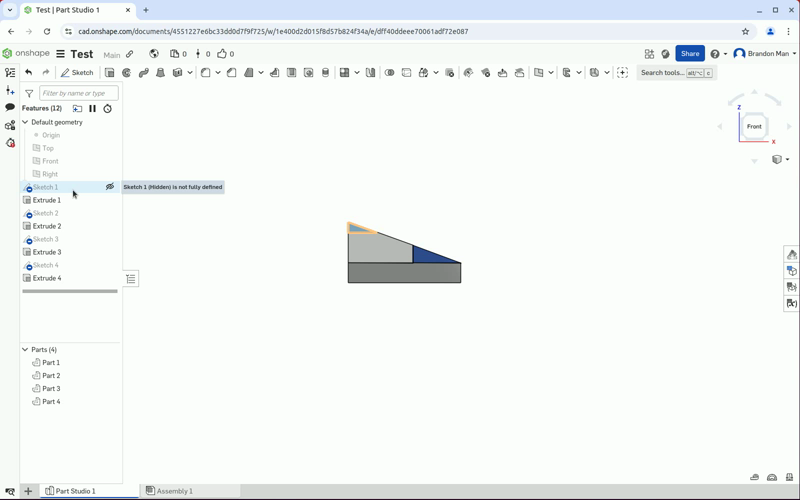
click(73, 189)
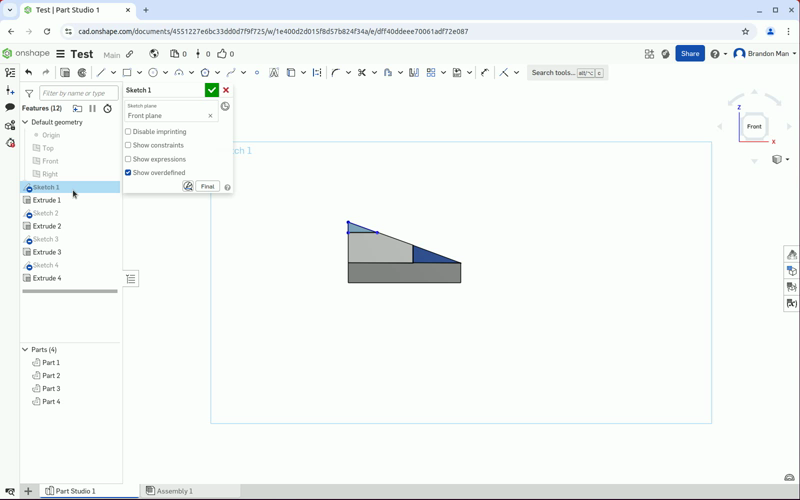
mouse_move(229, 92)
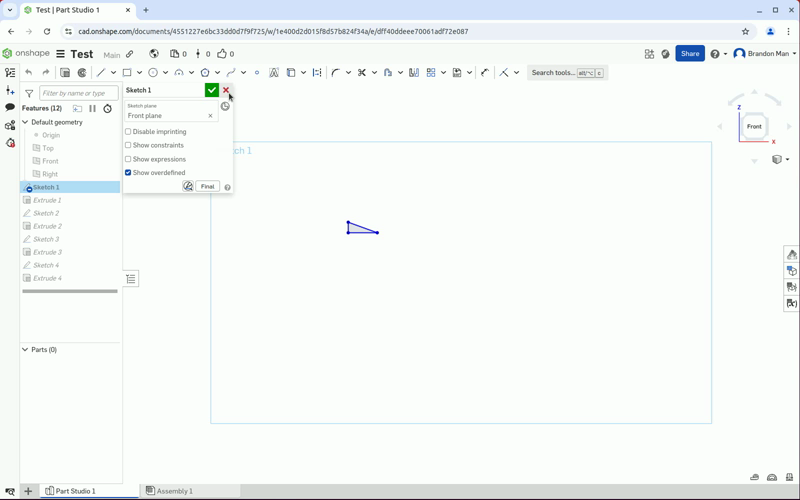
click(229, 92)
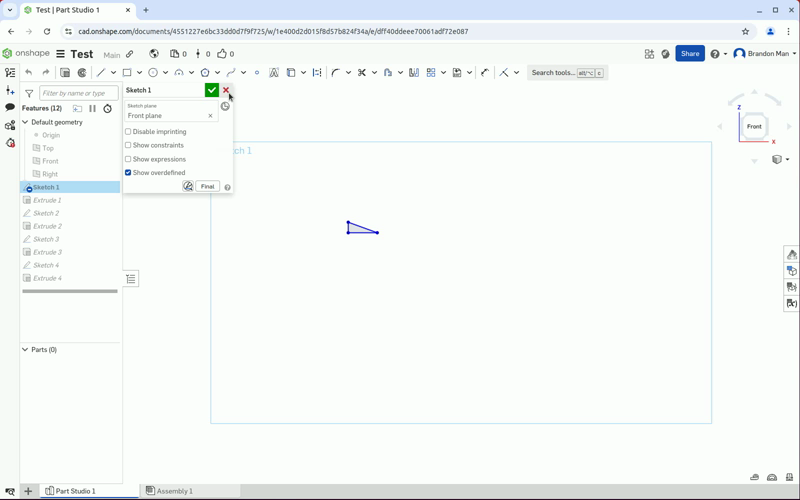
key(shift+s)
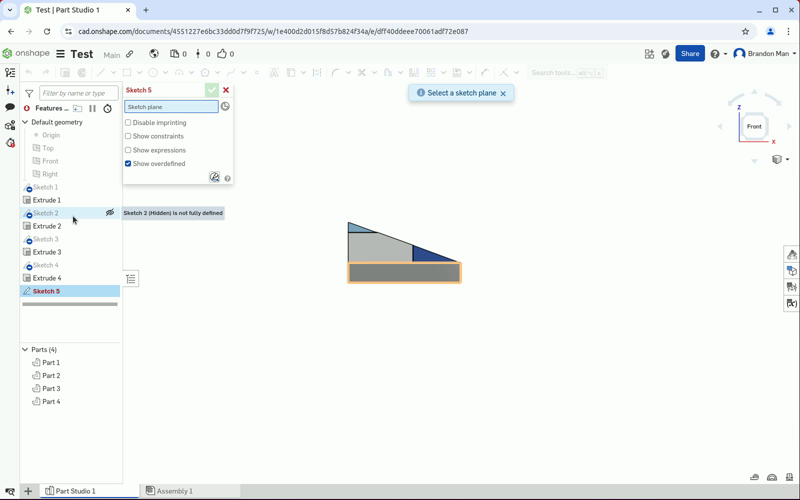
scroll(3)
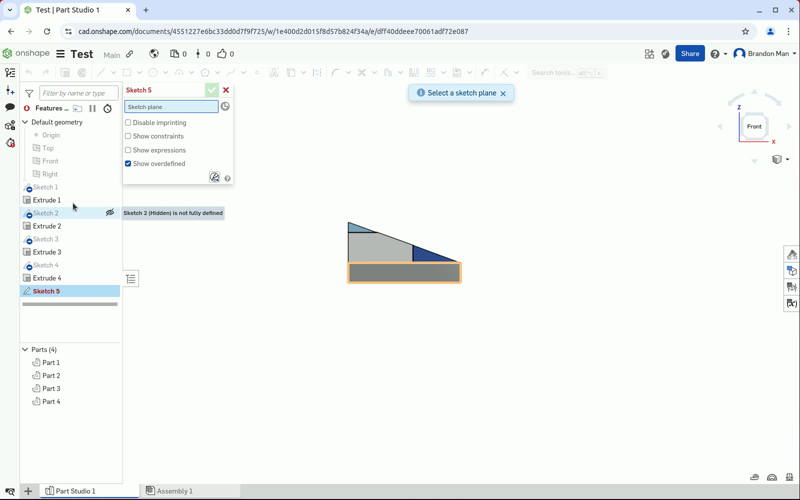
mouse_move(73, 163)
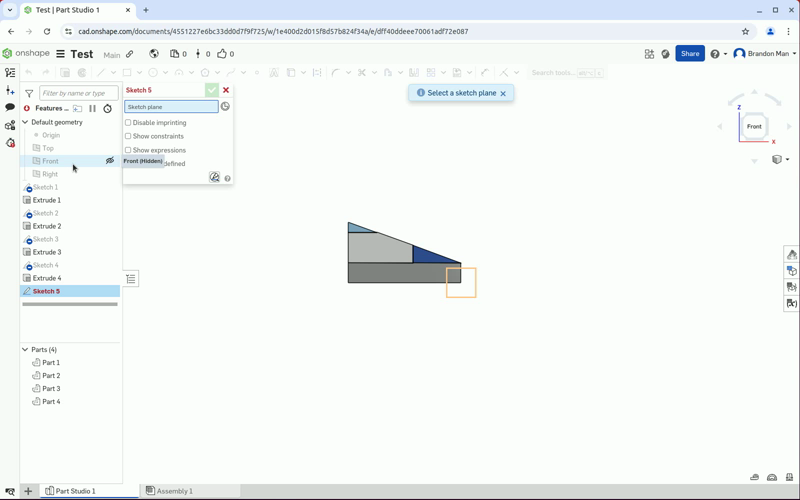
click(73, 163)
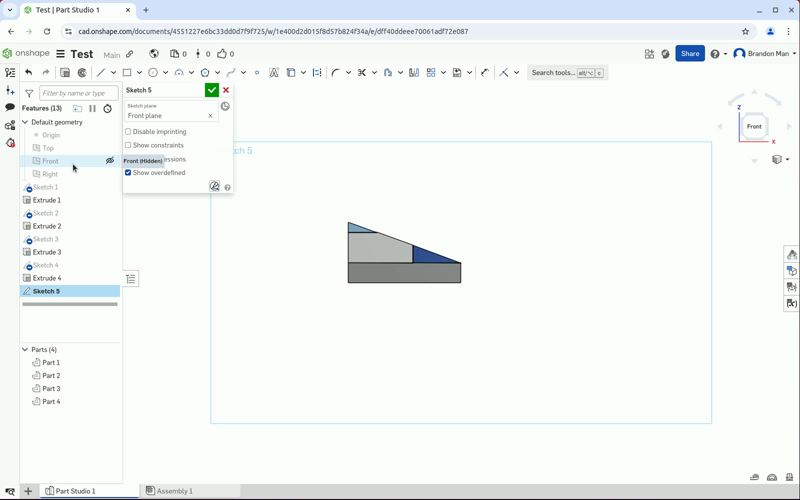
mouse_move(73, 352)
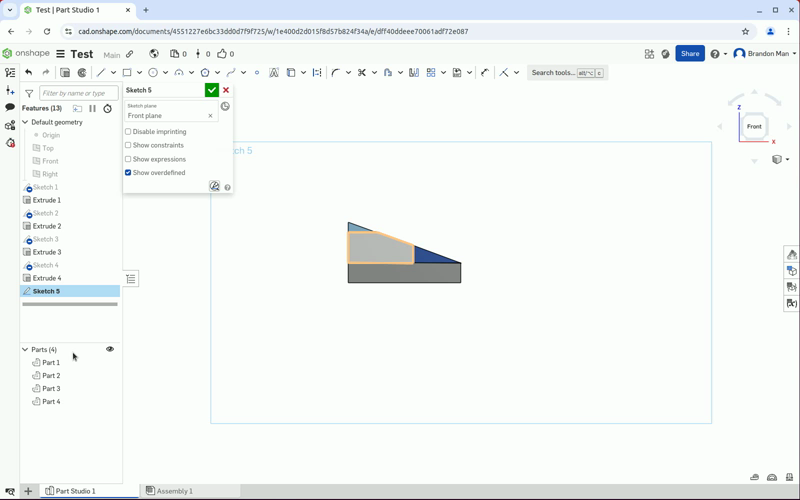
key(y)
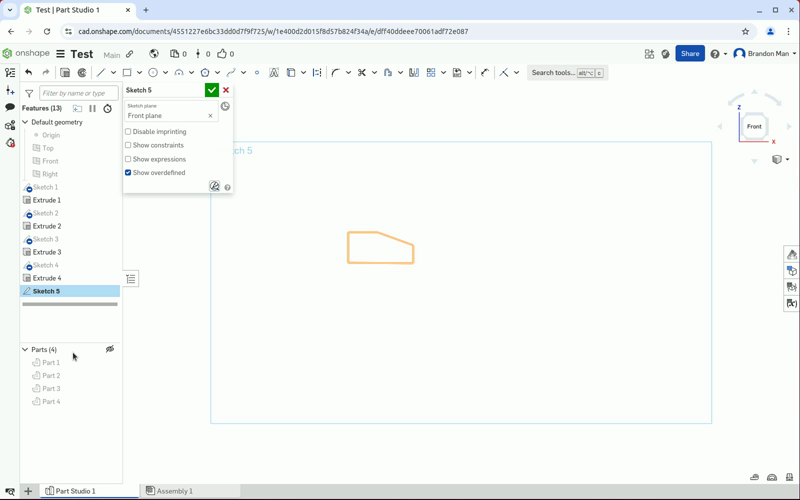
key(l)
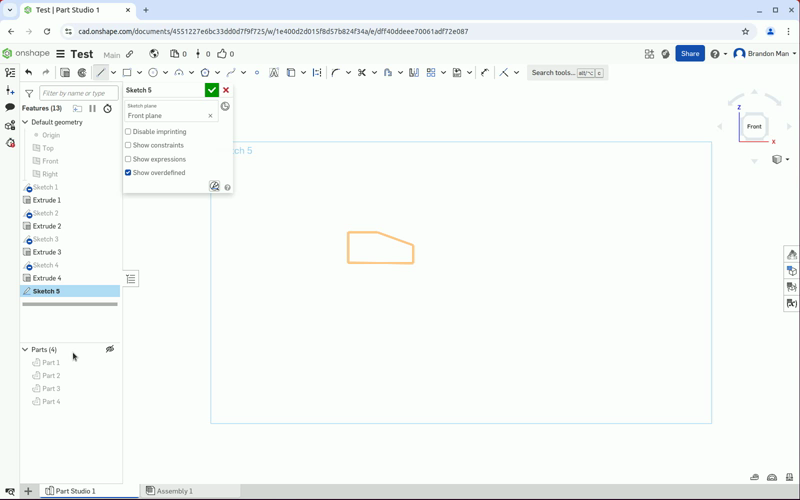
key_down(shift)
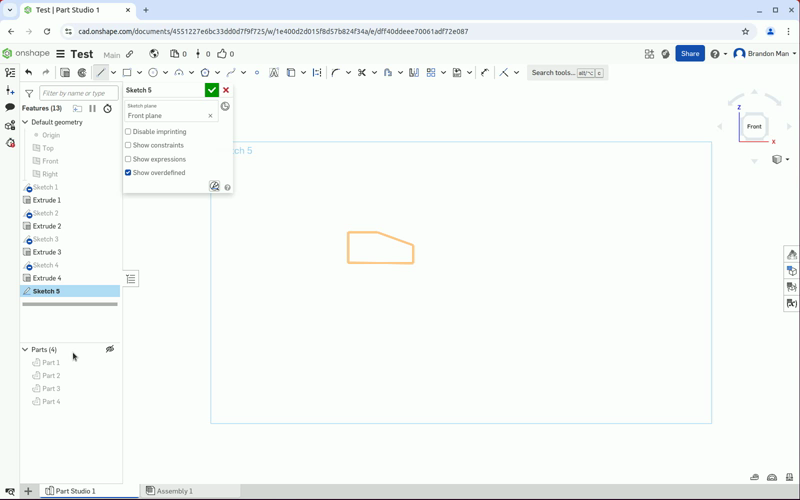
mouse_move(348, 232)
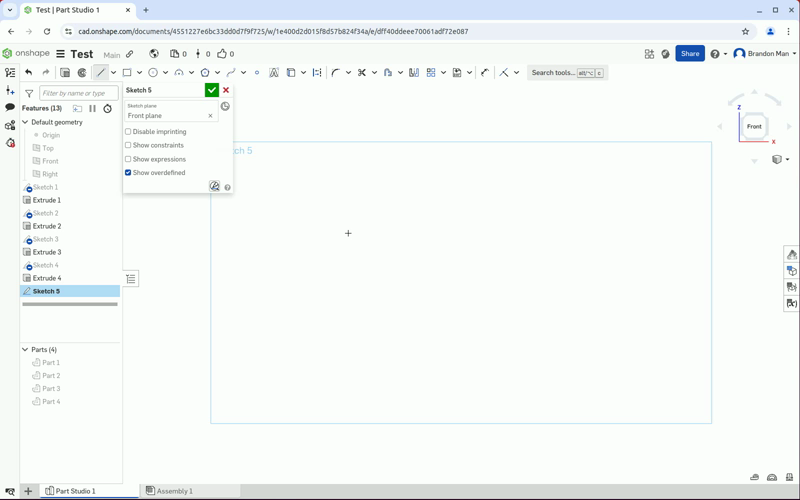
click(348, 232)
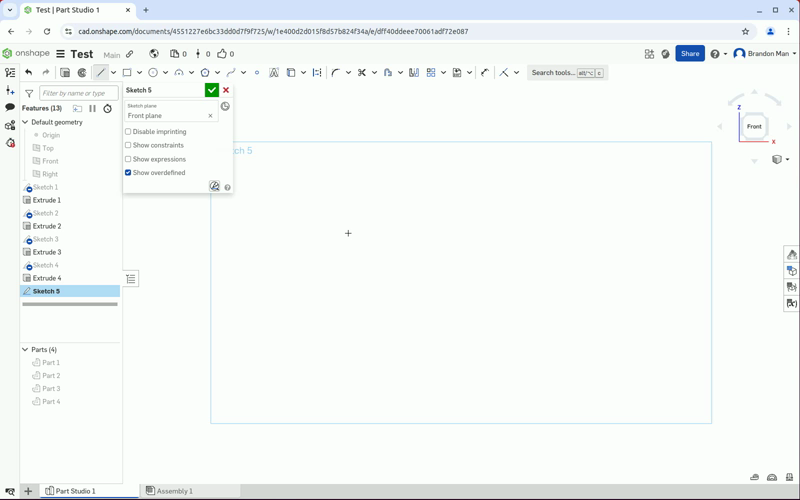
key_up(shift)
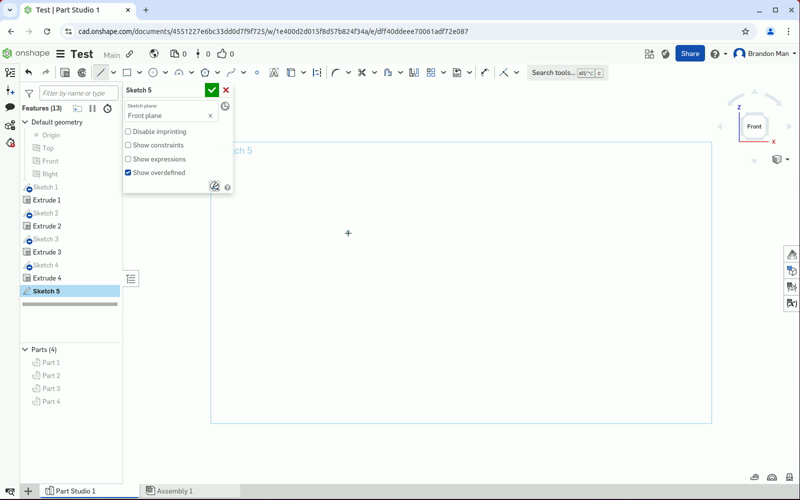
key_down(shift)
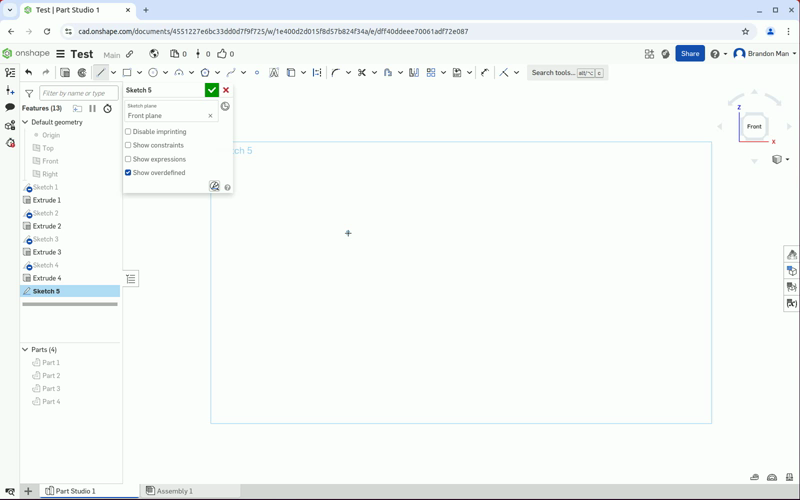
mouse_move(378, 232)
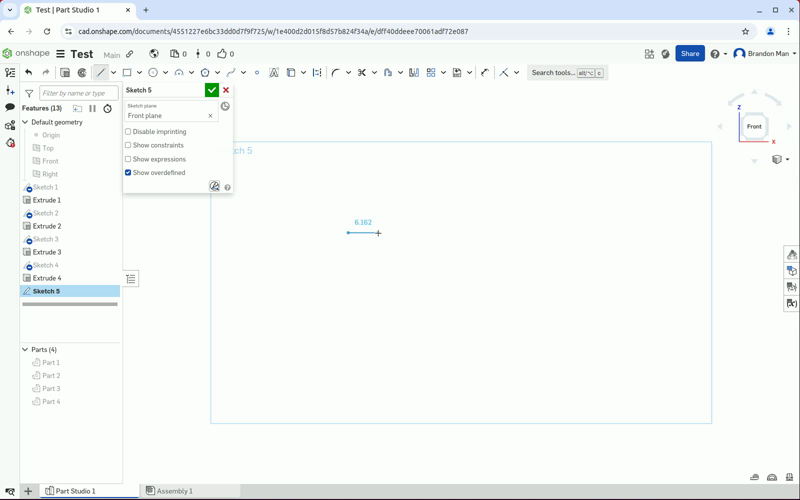
mouse_move(377, 232)
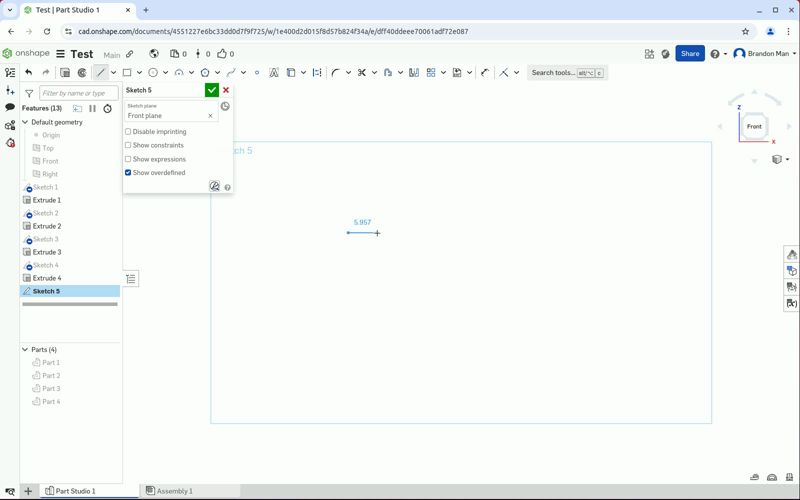
click(377, 232)
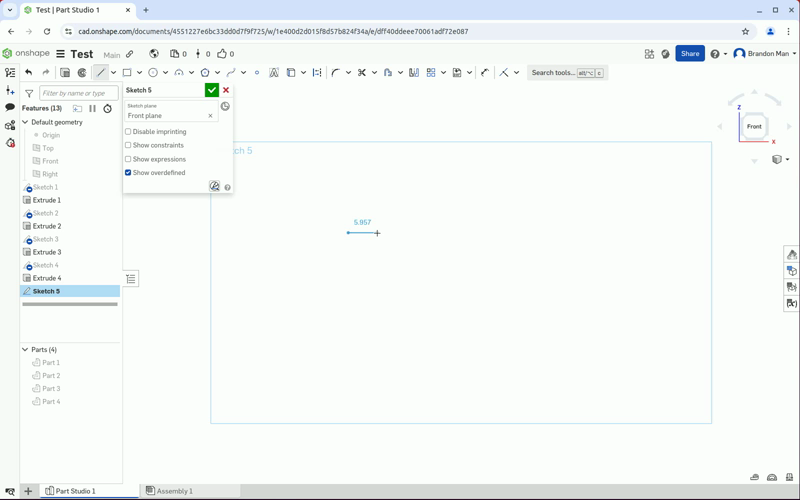
key_up(shift)
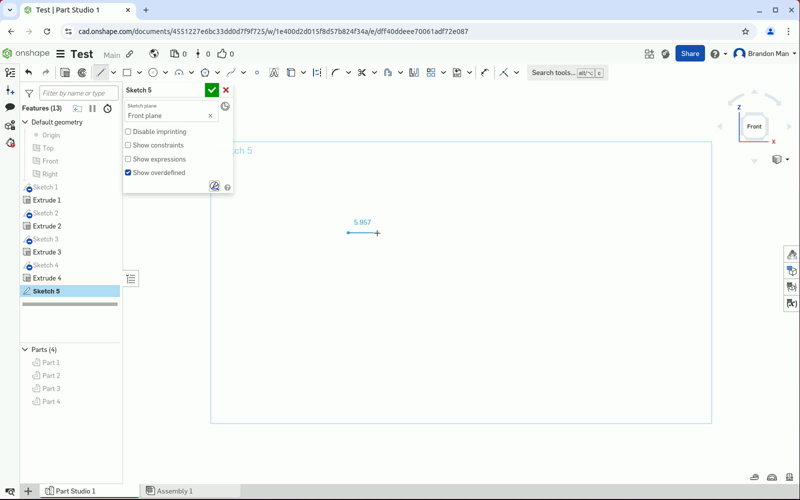
key_down(shift)
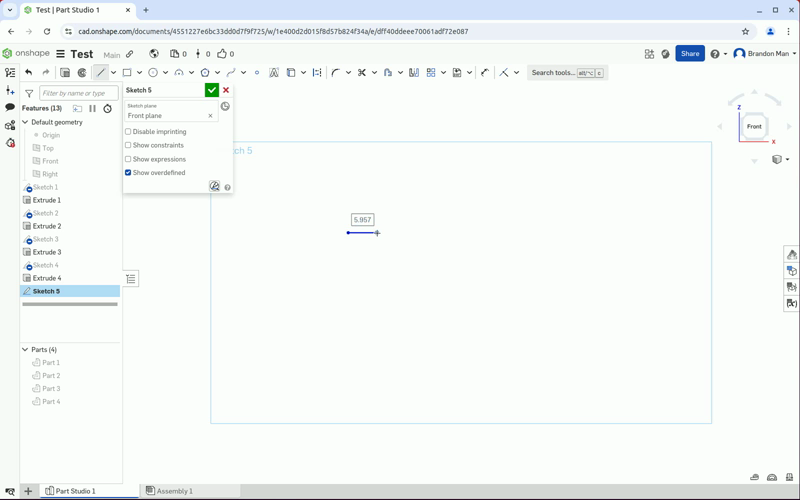
mouse_move(407, 232)
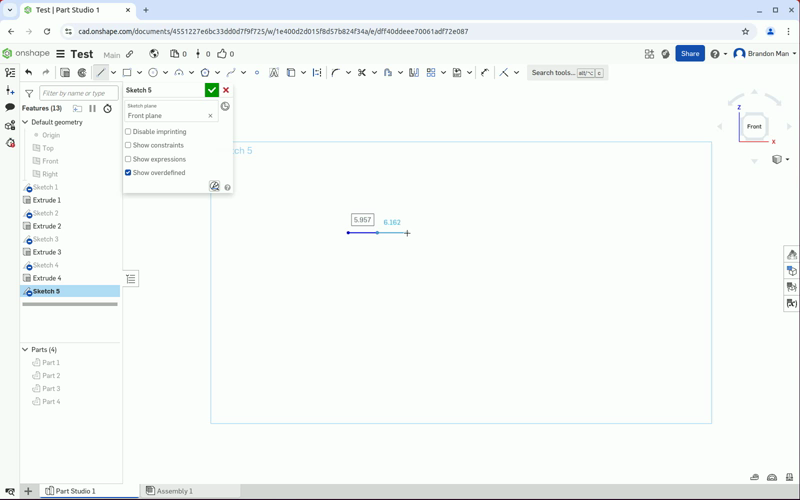
mouse_move(348, 222)
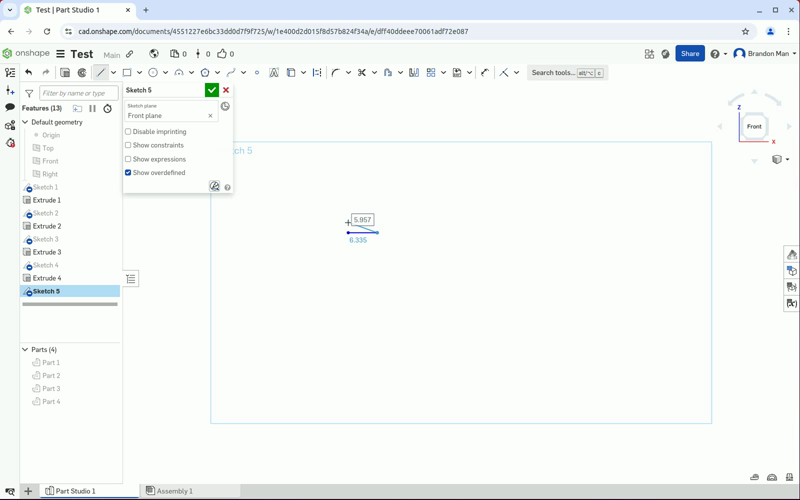
click(348, 222)
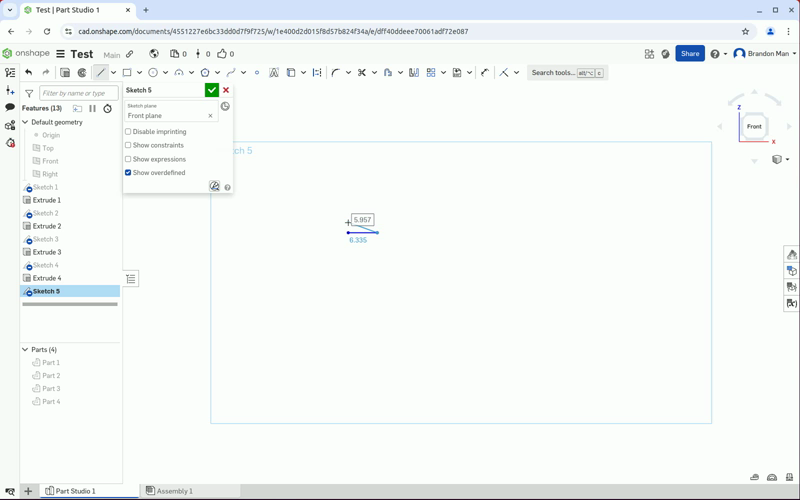
key_up(shift)
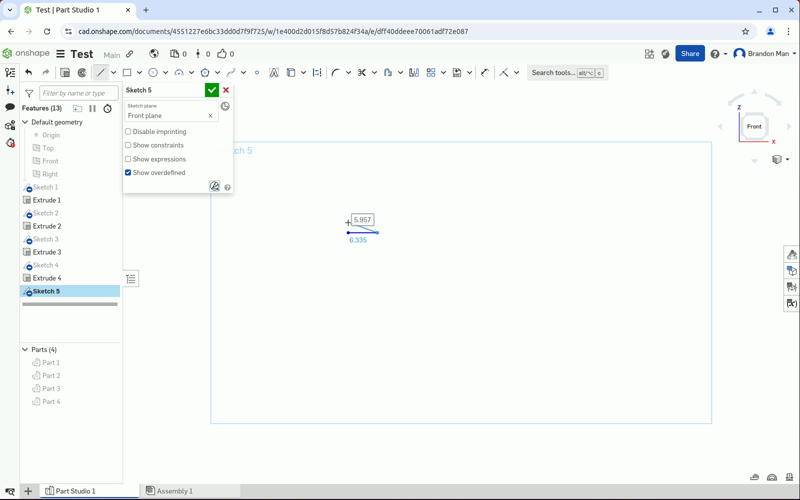
mouse_move(378, 222)
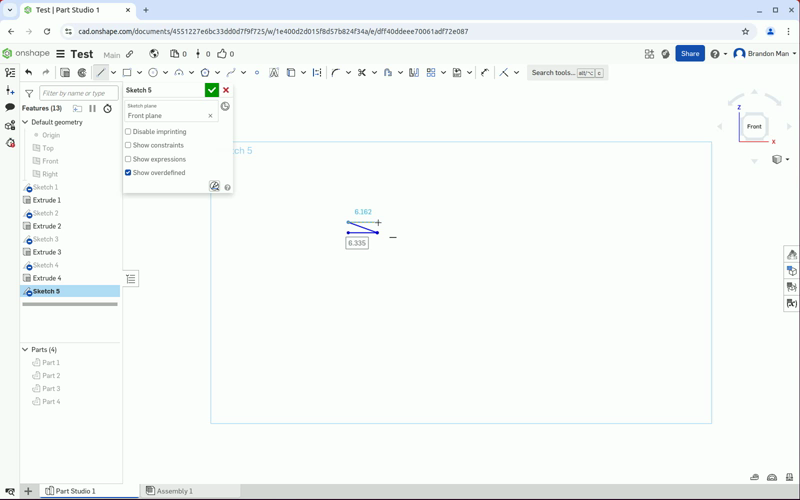
key_down(shift)
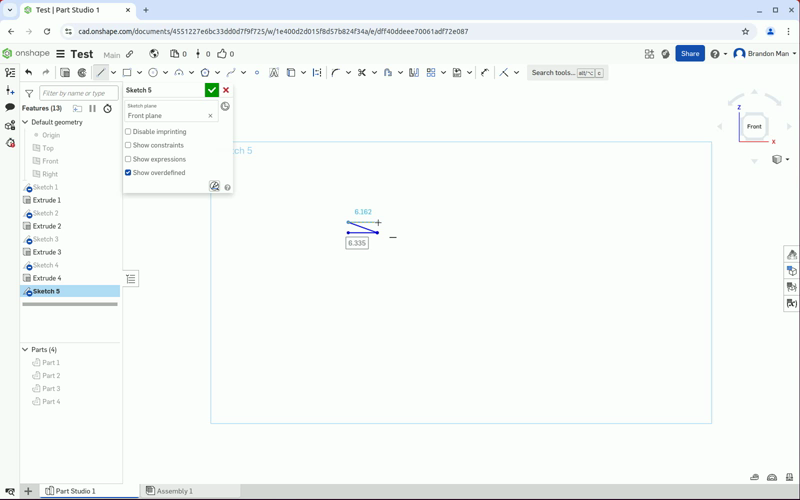
mouse_move(348, 232)
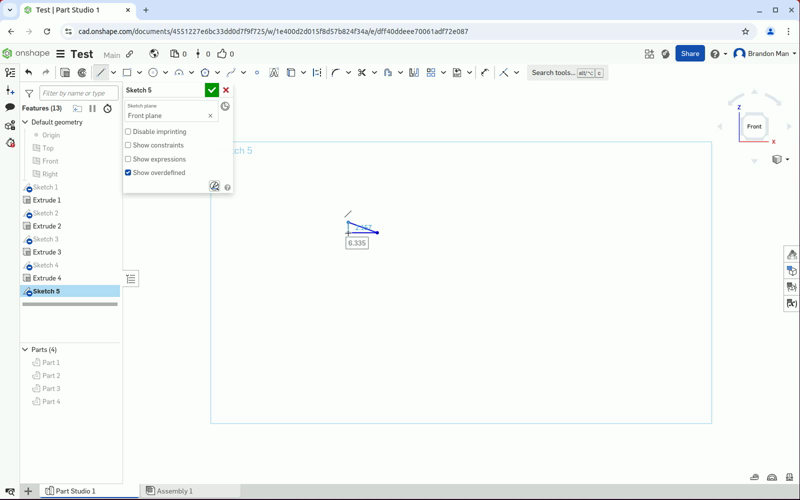
key_up(shift)
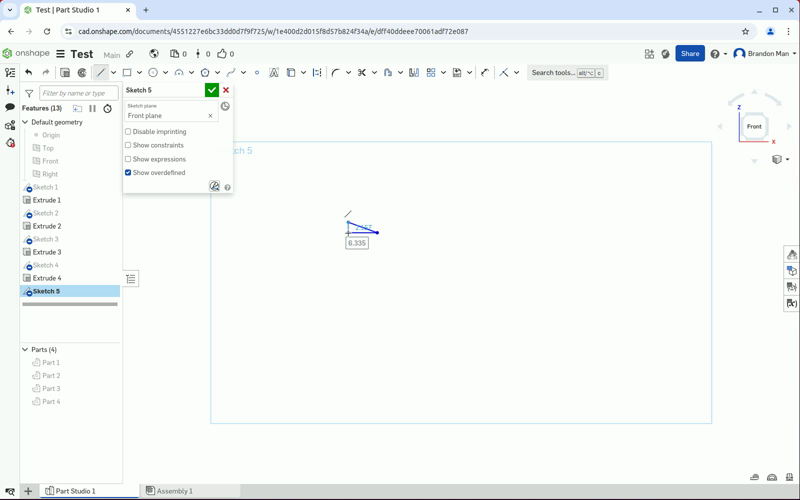
click(348, 232)
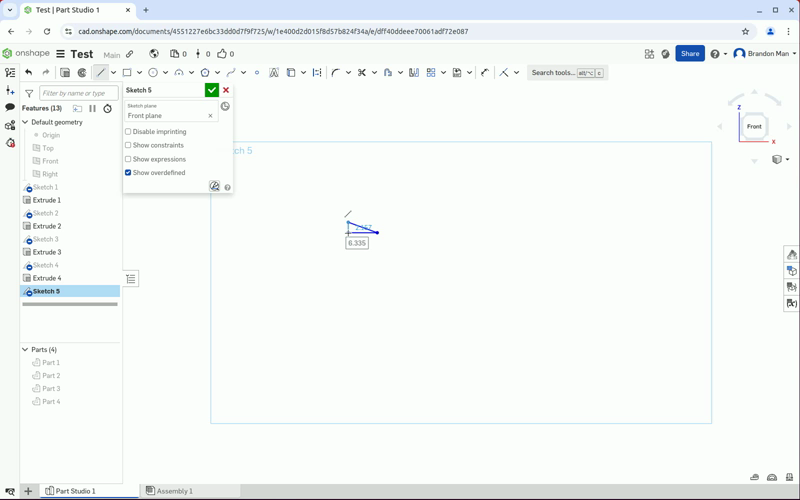
key(esc)
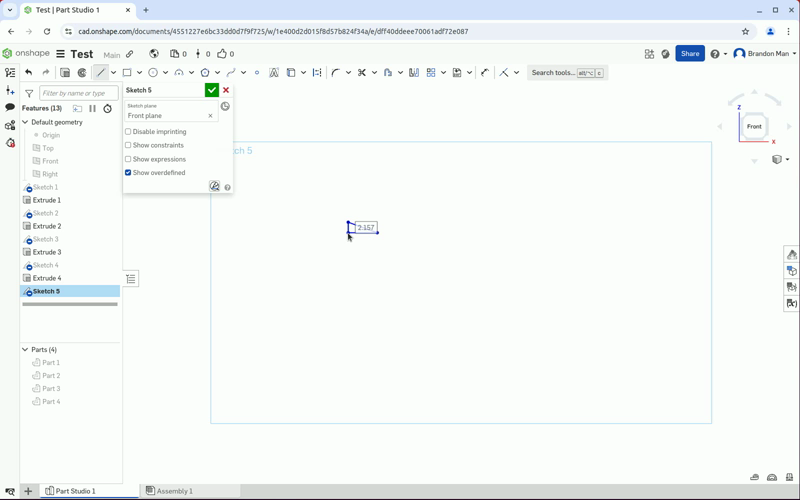
mouse_move(354, 230)
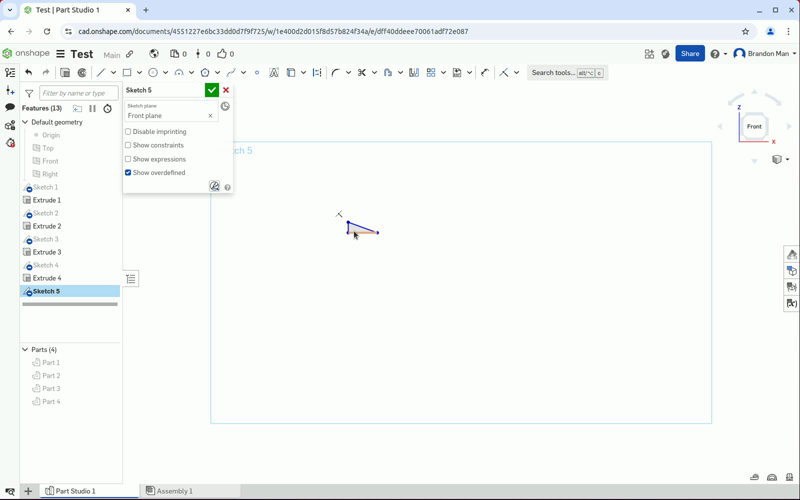
scroll(6)
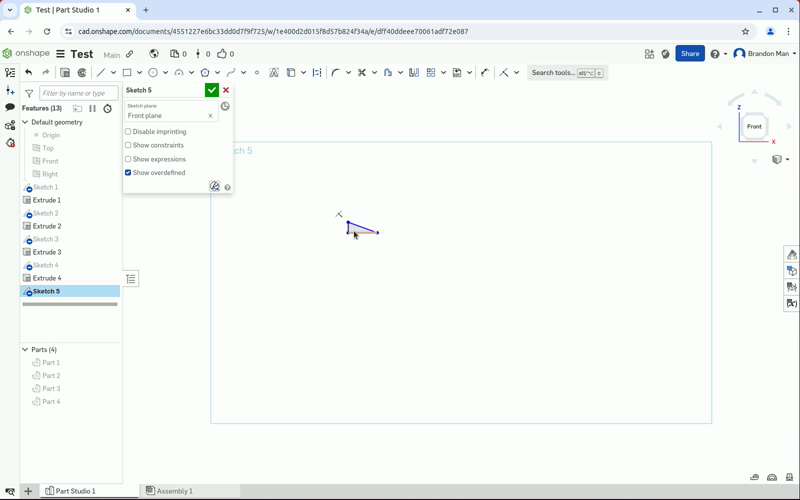
scroll(6)
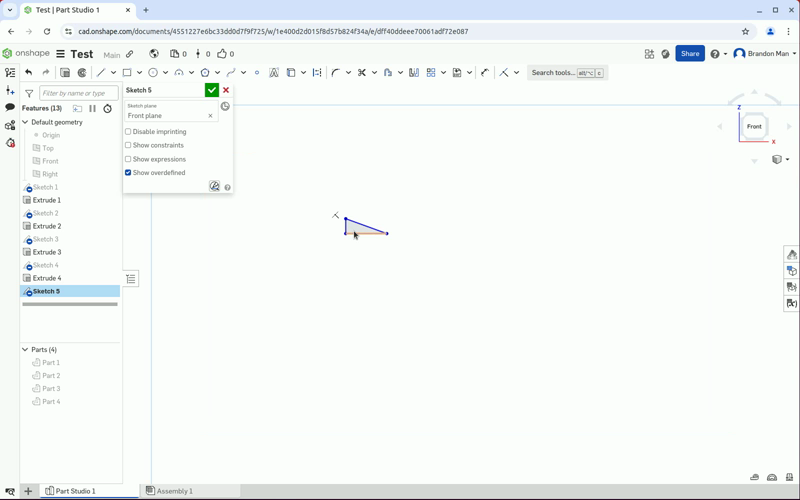
scroll(6)
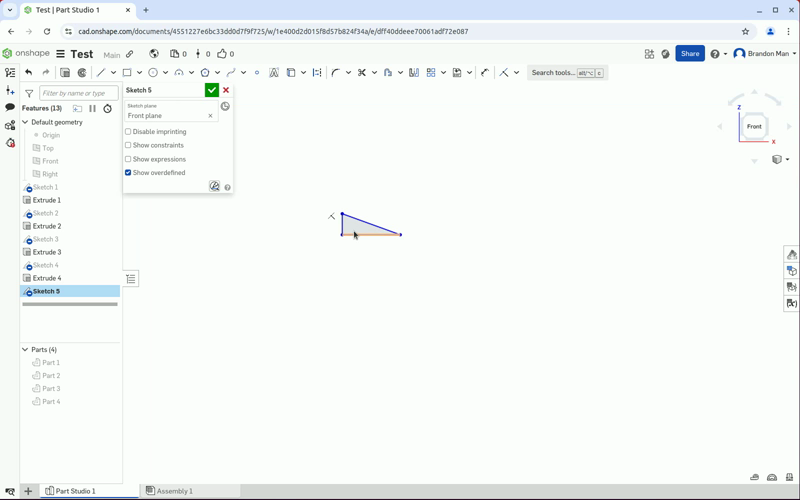
scroll(6)
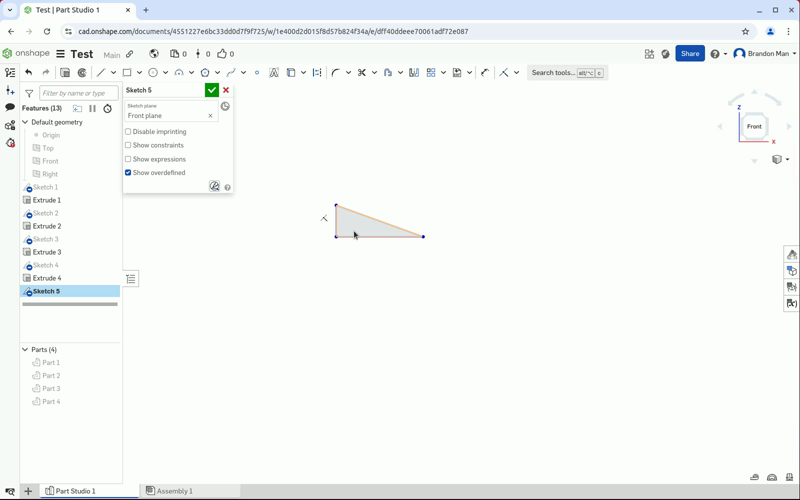
scroll(6)
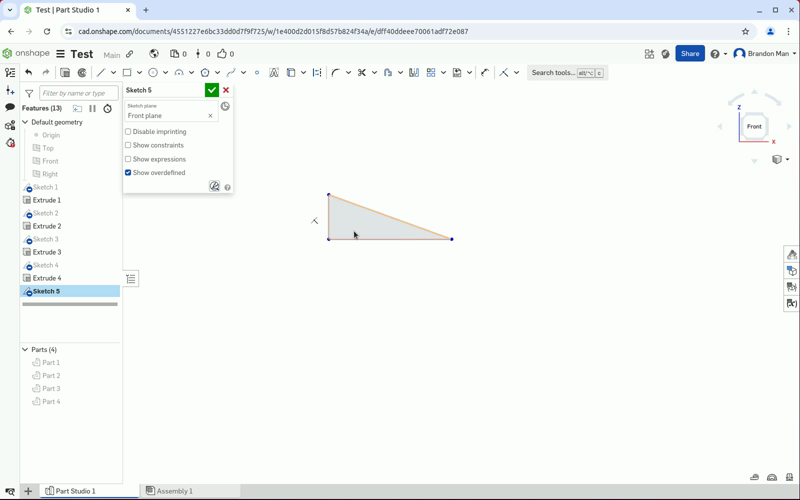
scroll(6)
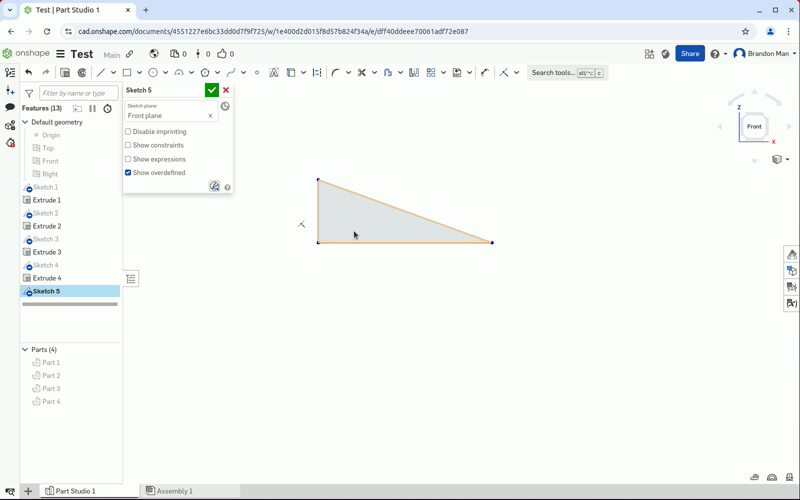
scroll(6)
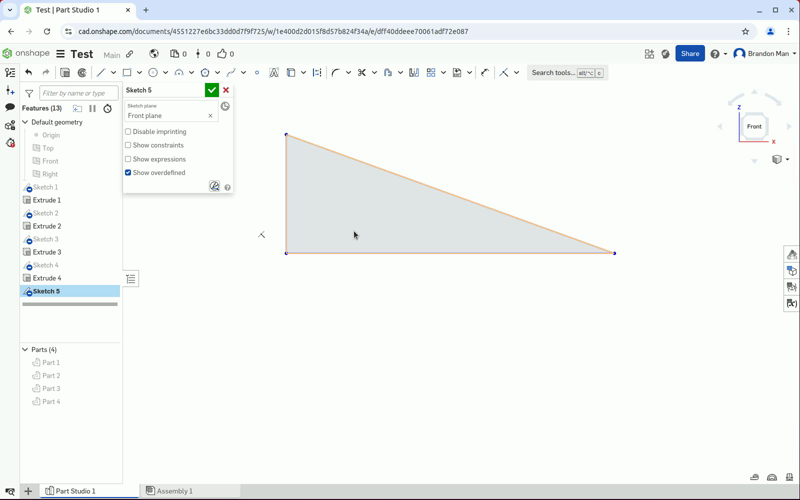
click(354, 230)
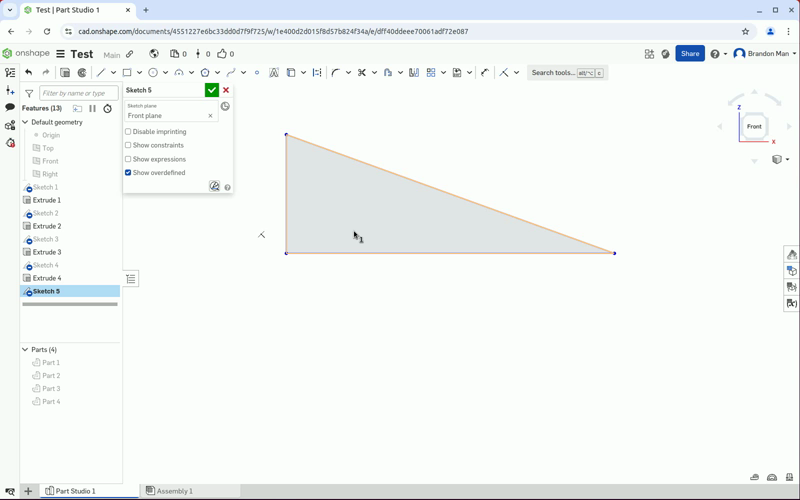
scroll(-6)
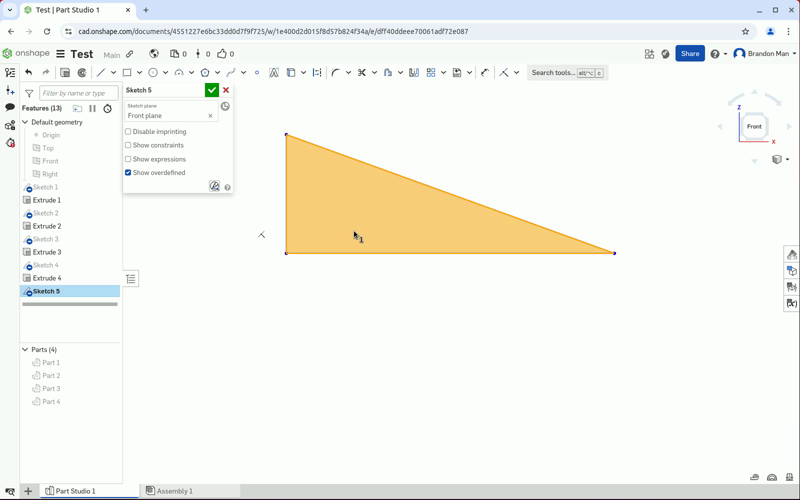
scroll(-6)
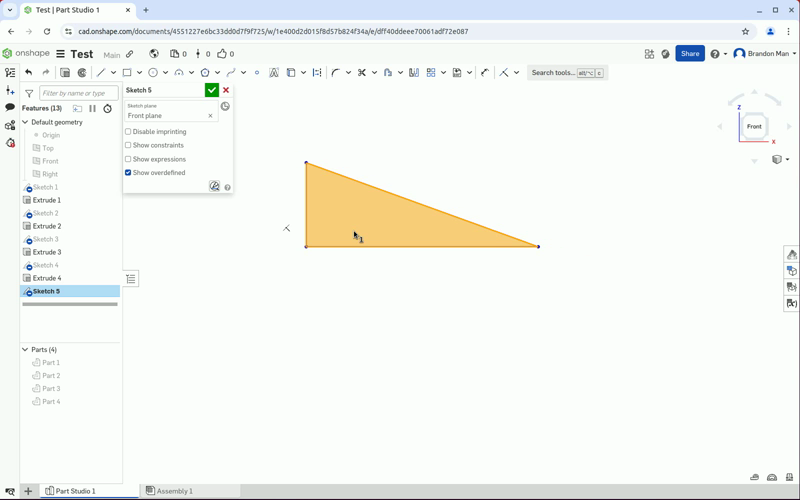
scroll(-6)
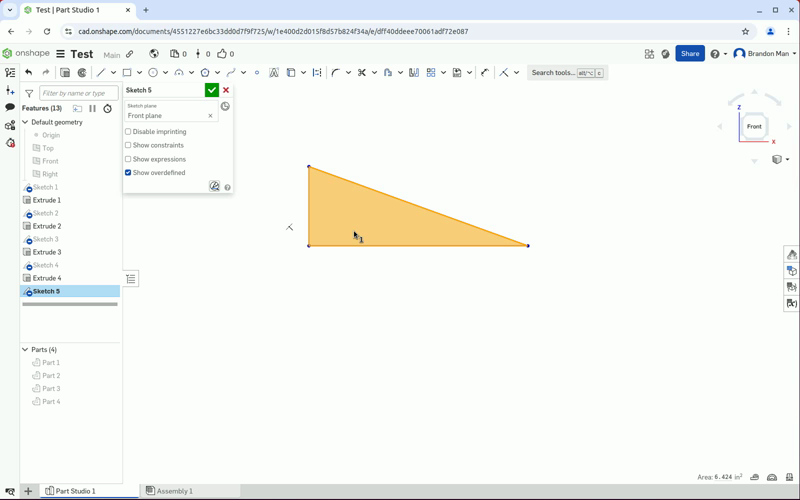
scroll(-6)
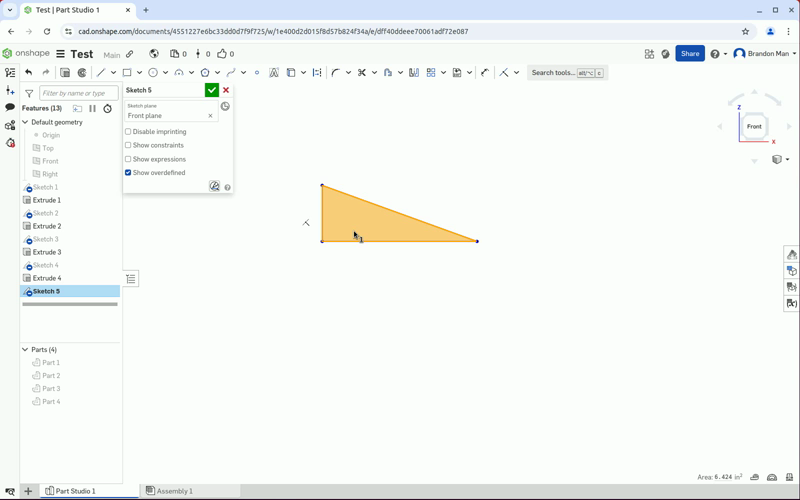
scroll(-6)
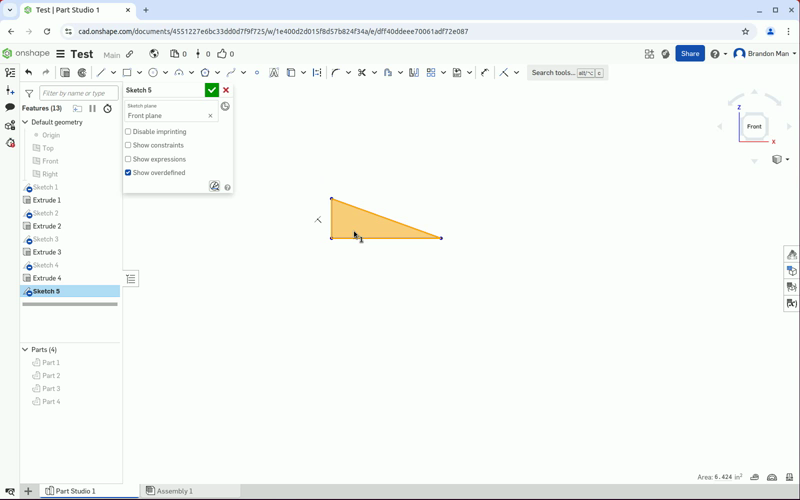
scroll(-6)
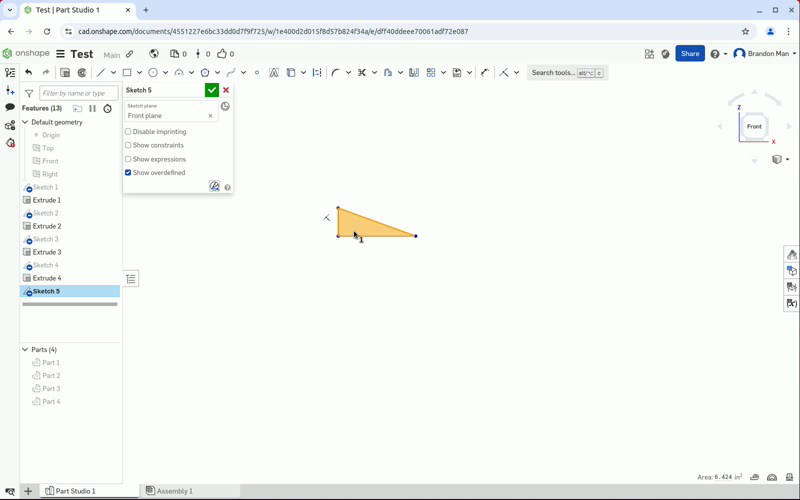
scroll(-6)
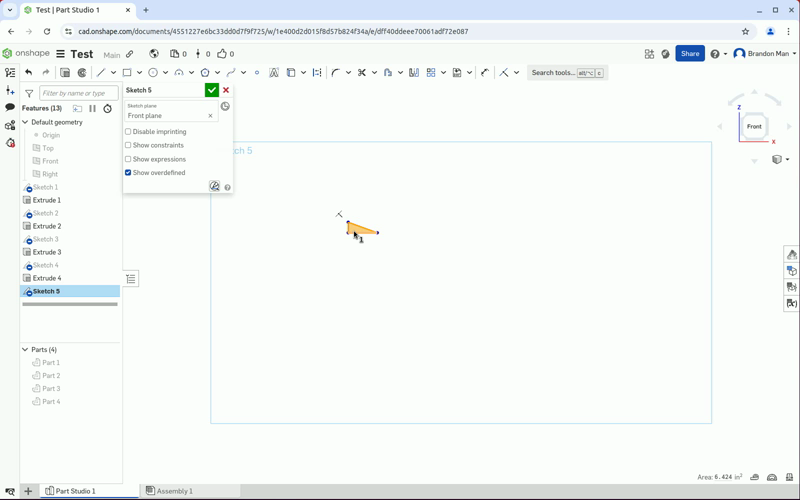
mouse_move(73, 352)
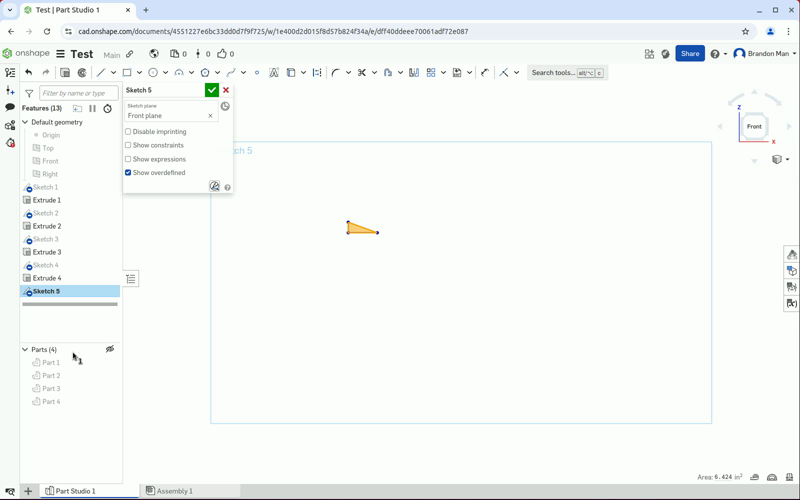
key(shift+y)
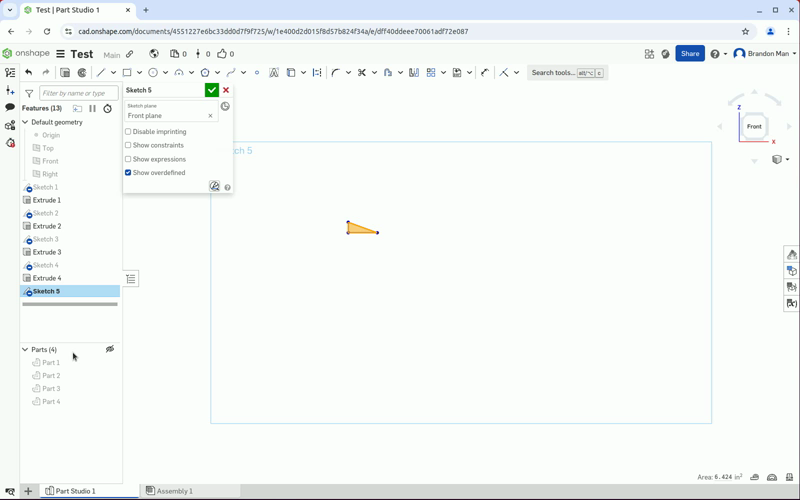
key(shift+e)
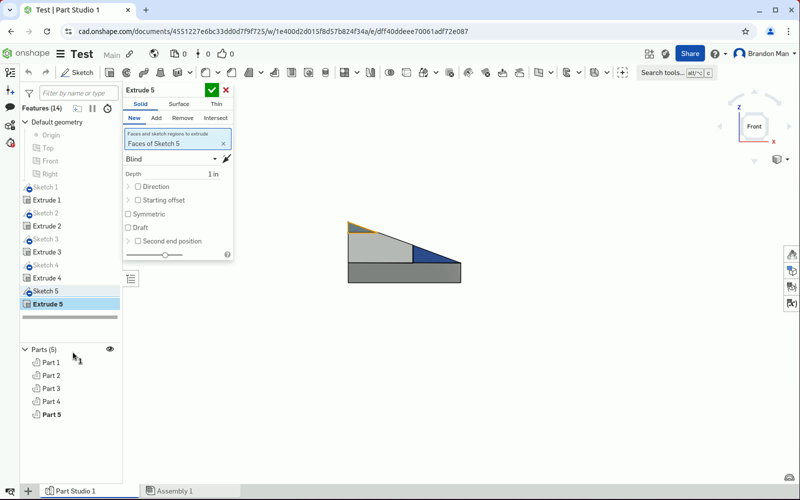
mouse_move(143, 106)
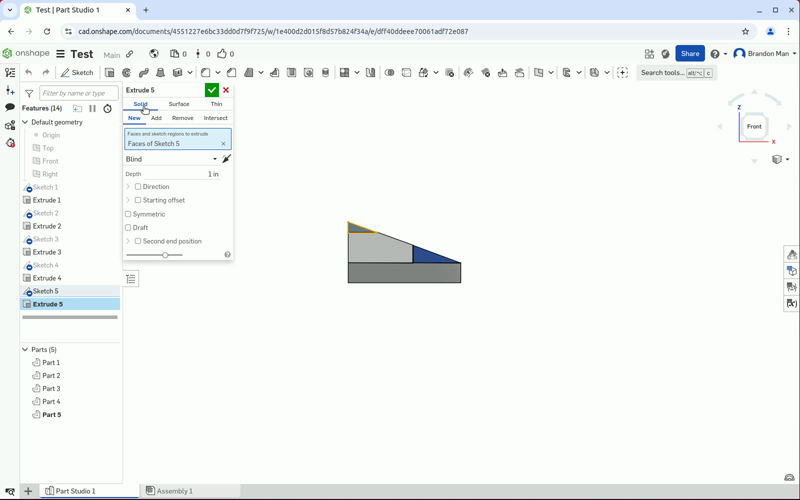
click(143, 106)
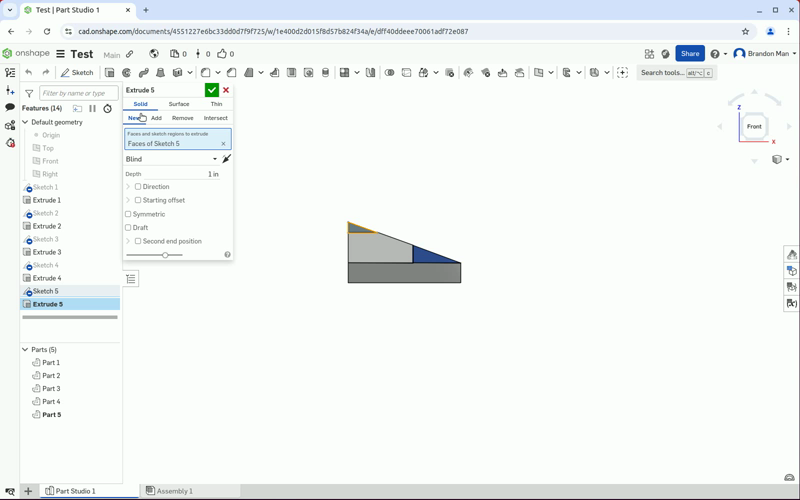
mouse_move(137, 120)
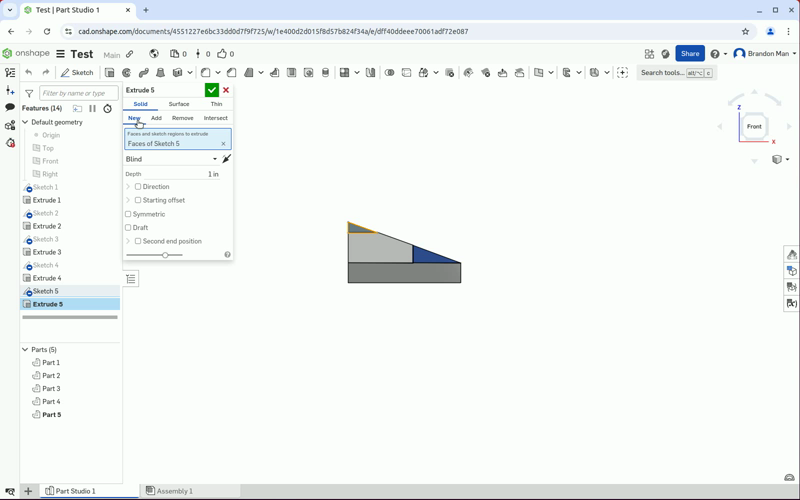
click(137, 120)
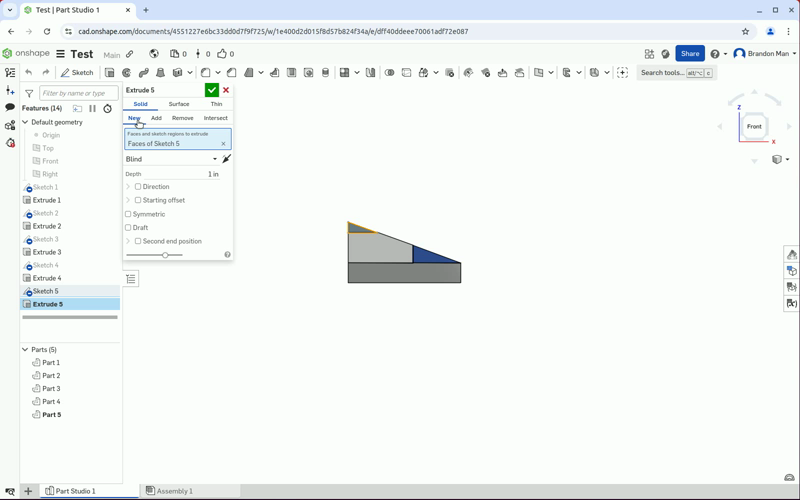
key(tab, 4)
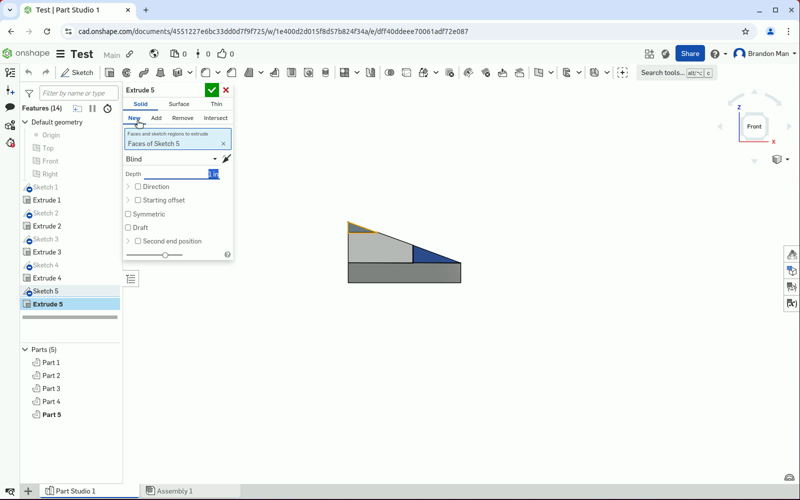
text(11.554)
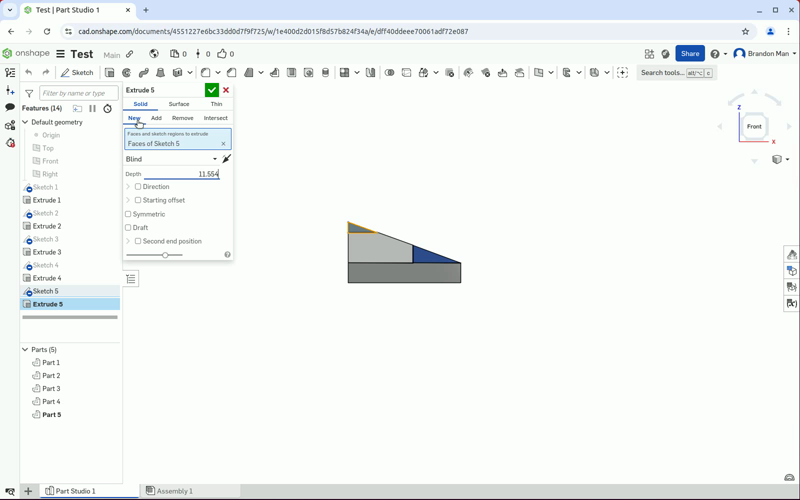
key(enter)
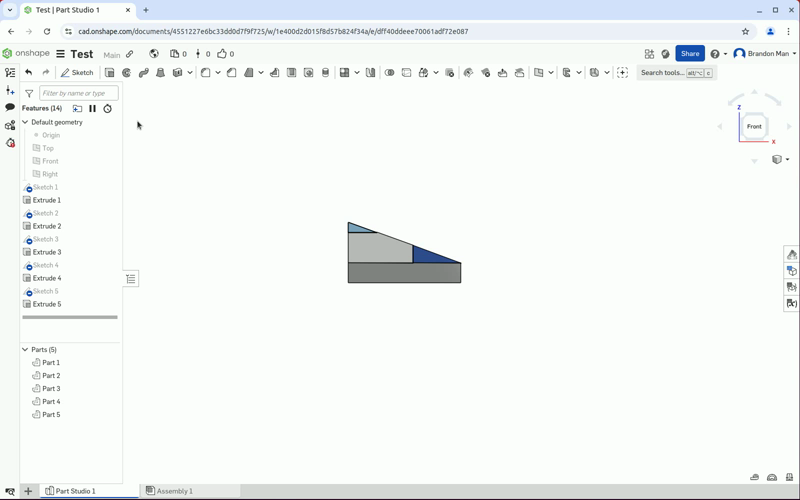
key(shift+h)
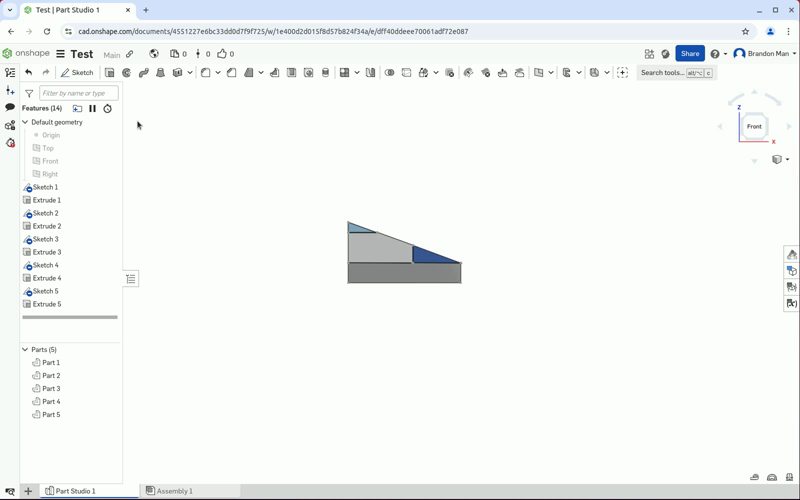
key(shift+h)
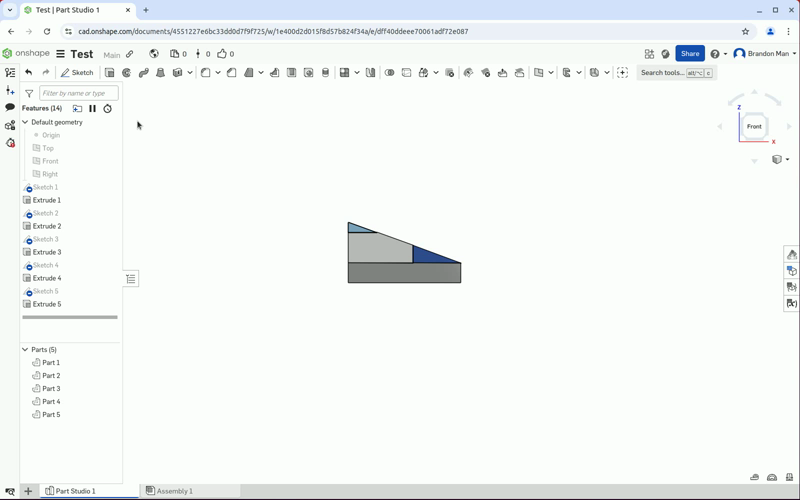
mouse_move(73, 189)
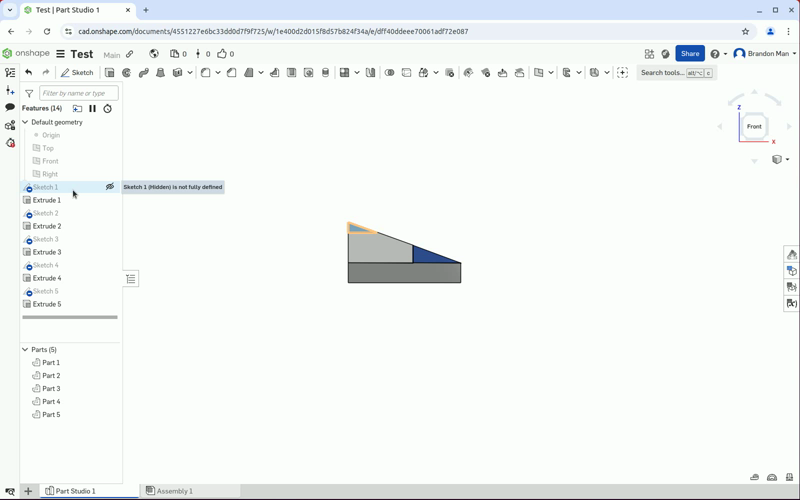
click(73, 189)
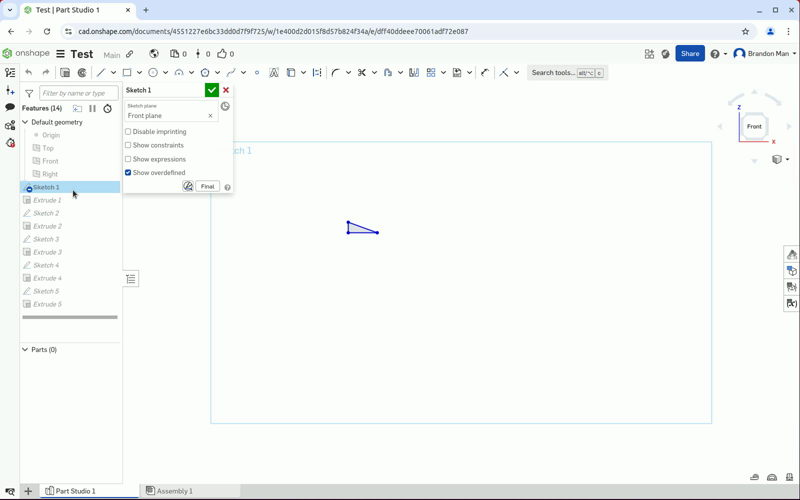
mouse_move(229, 92)
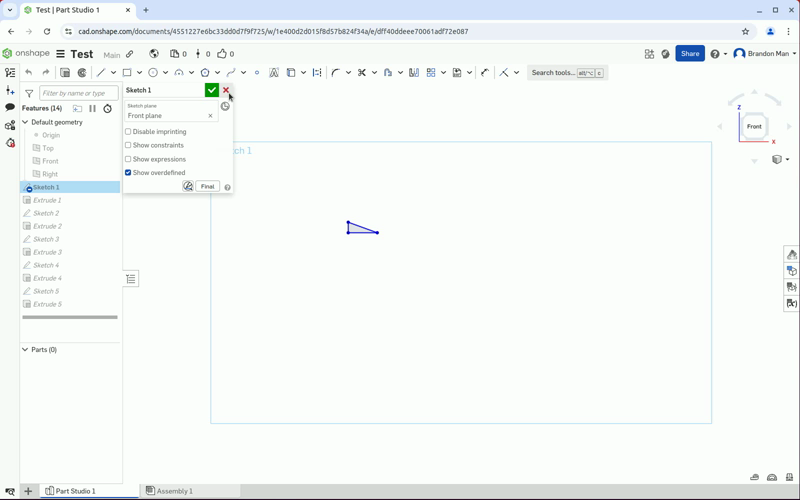
click(229, 92)
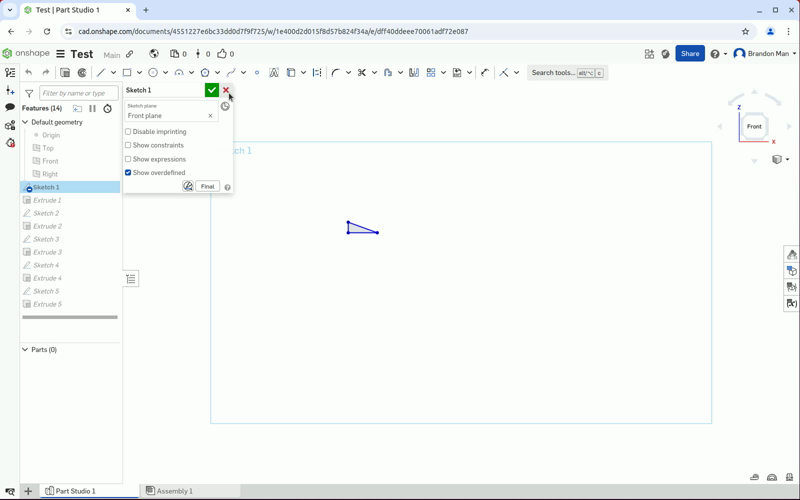
key(shift+s)
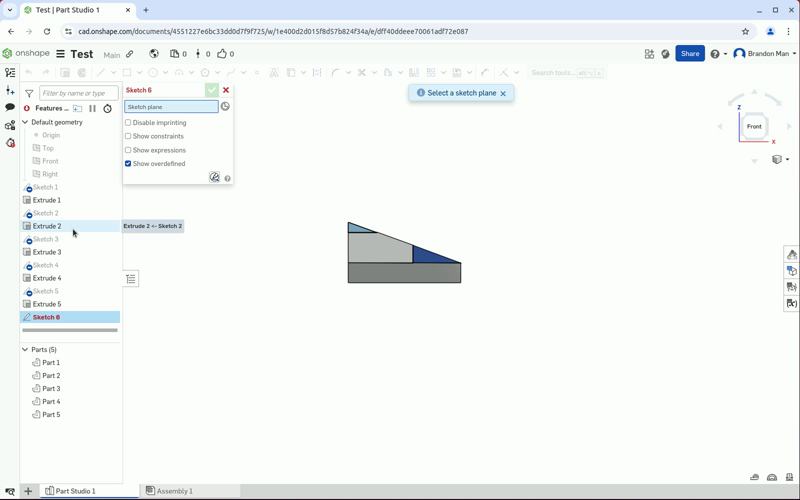
scroll(3)
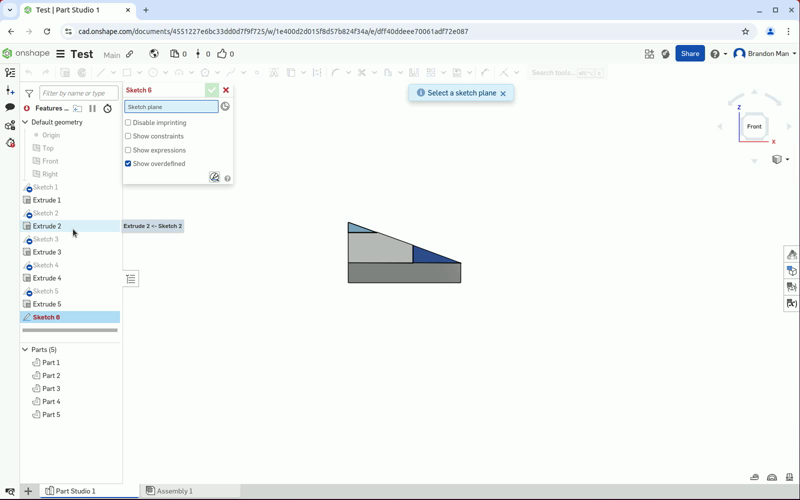
mouse_move(73, 163)
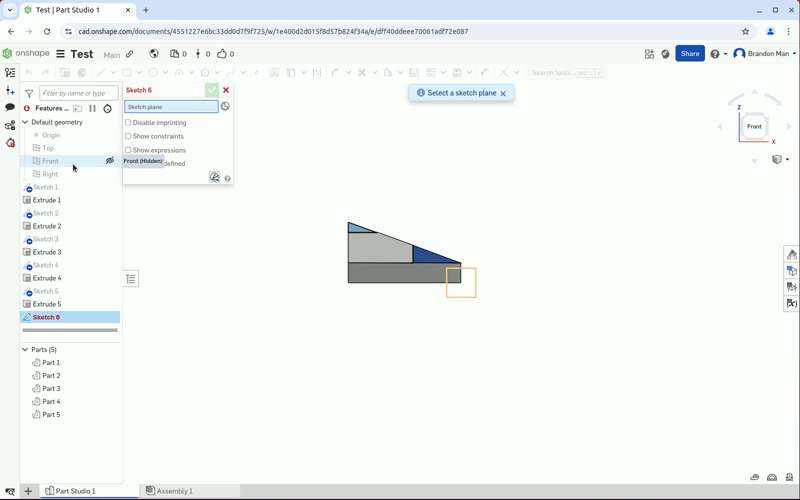
click(73, 163)
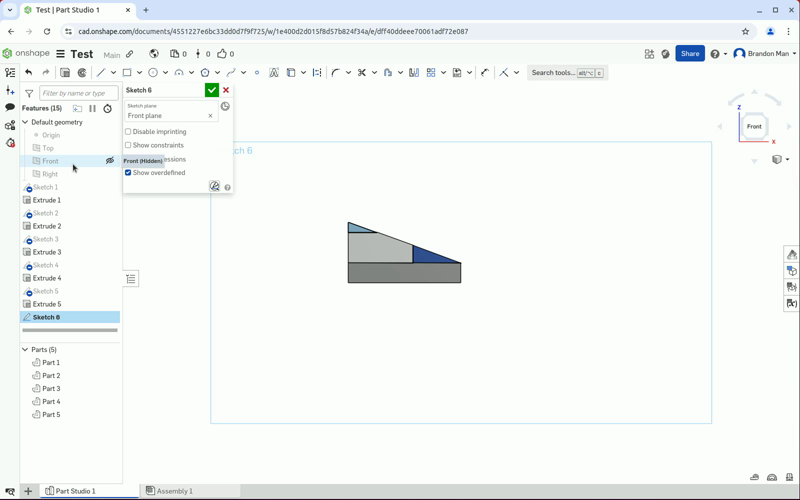
mouse_move(73, 352)
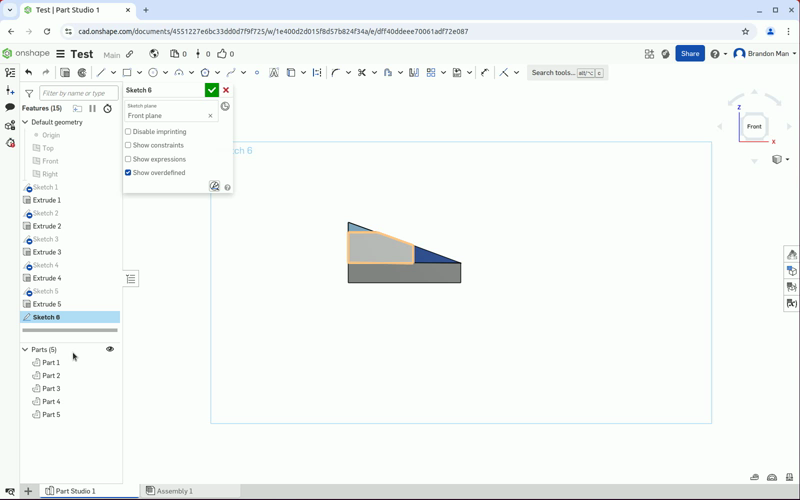
key(y)
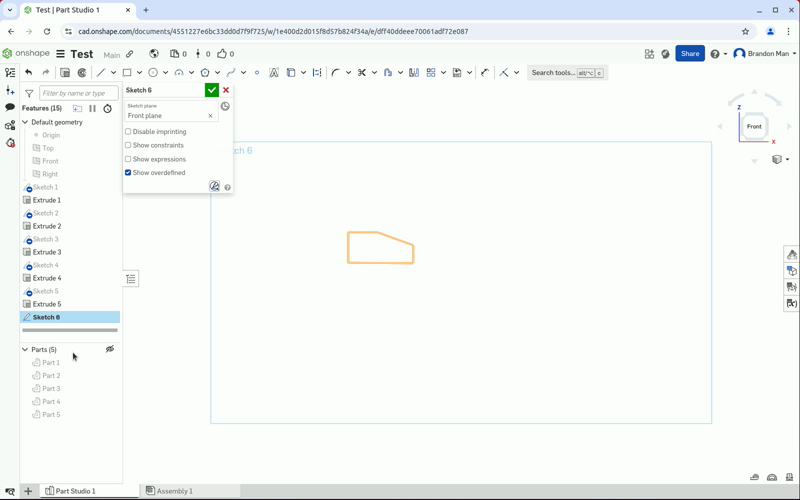
key(l)
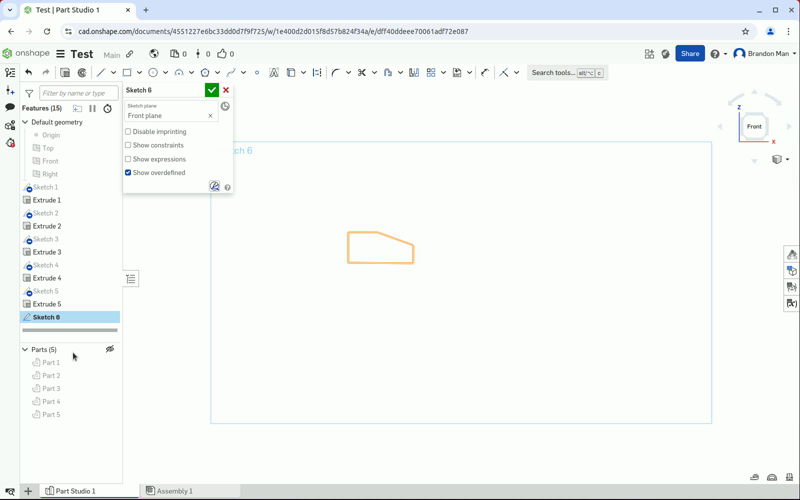
key_down(shift)
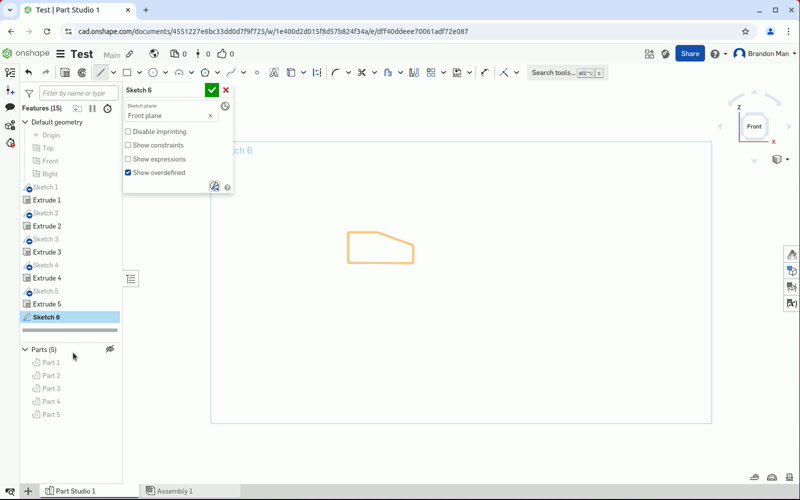
mouse_move(348, 282)
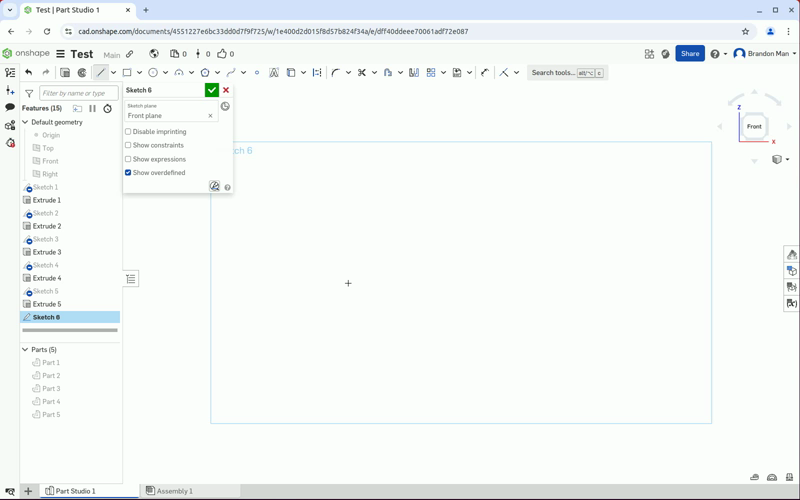
click(348, 282)
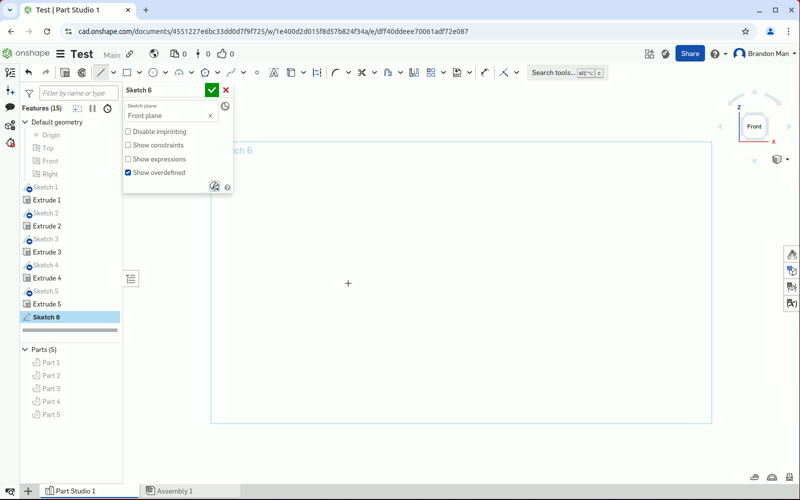
key_up(shift)
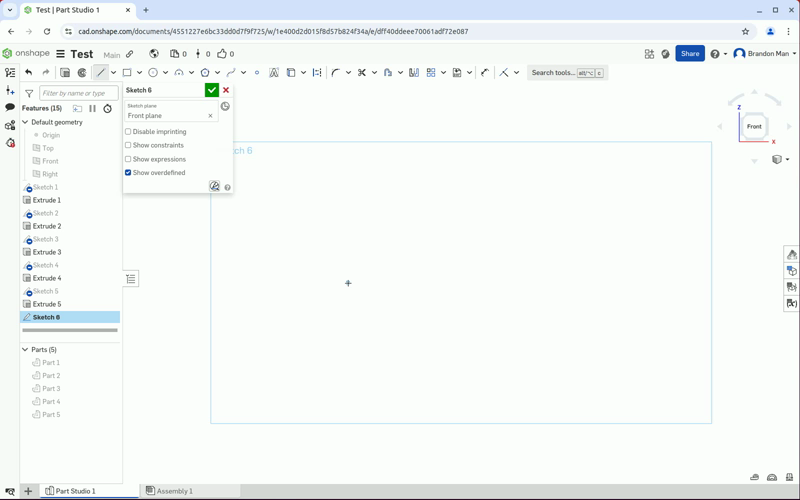
key_down(shift)
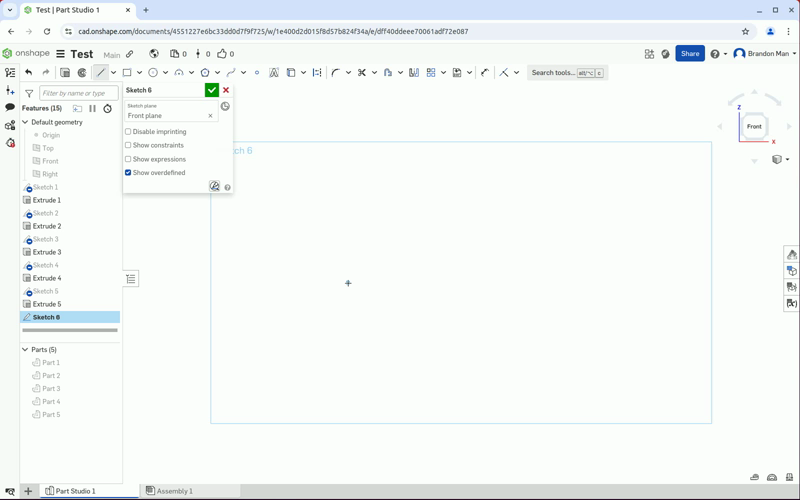
mouse_move(460, 282)
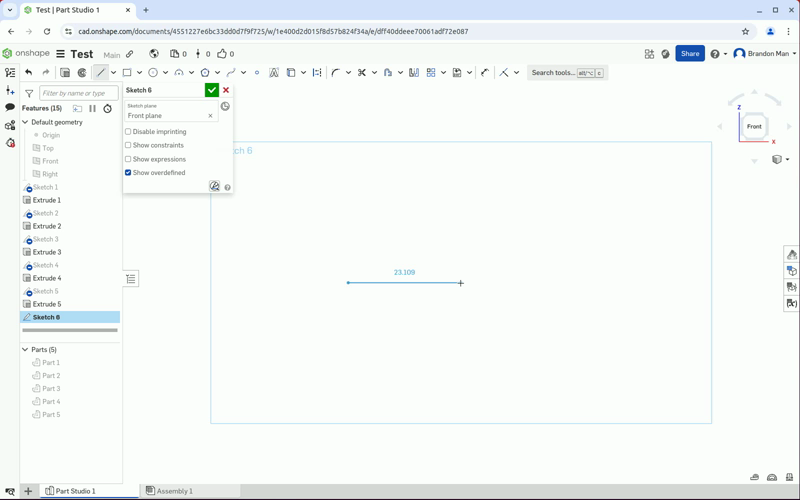
click(460, 282)
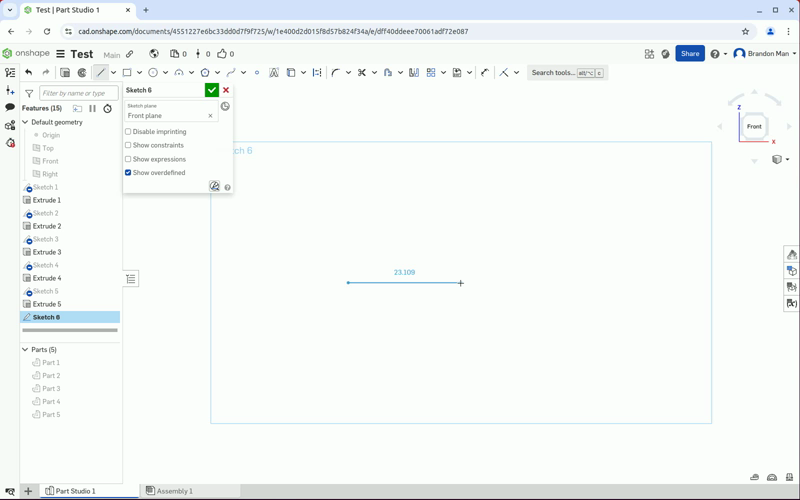
key_up(shift)
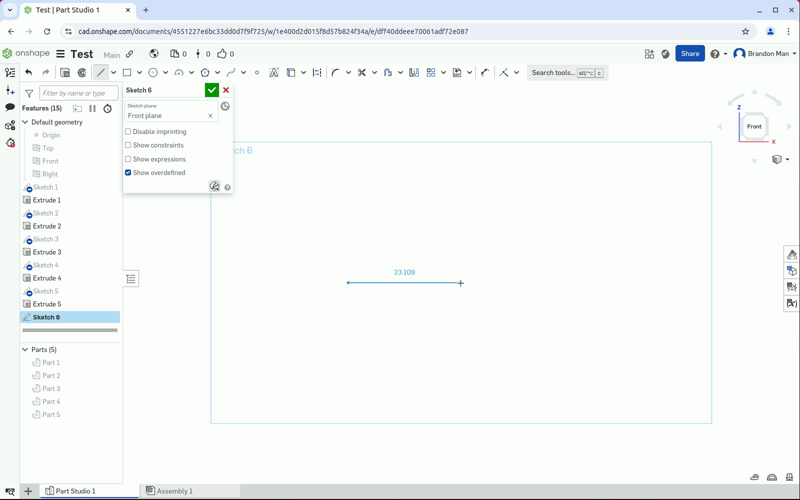
key_down(shift)
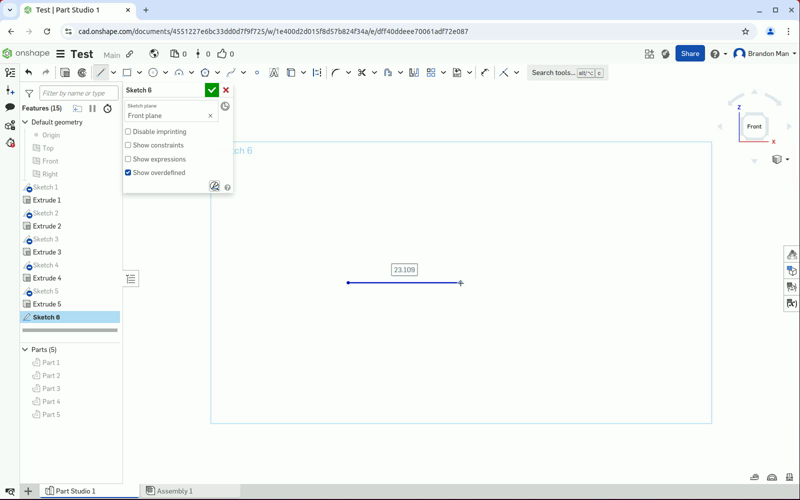
mouse_move(490, 282)
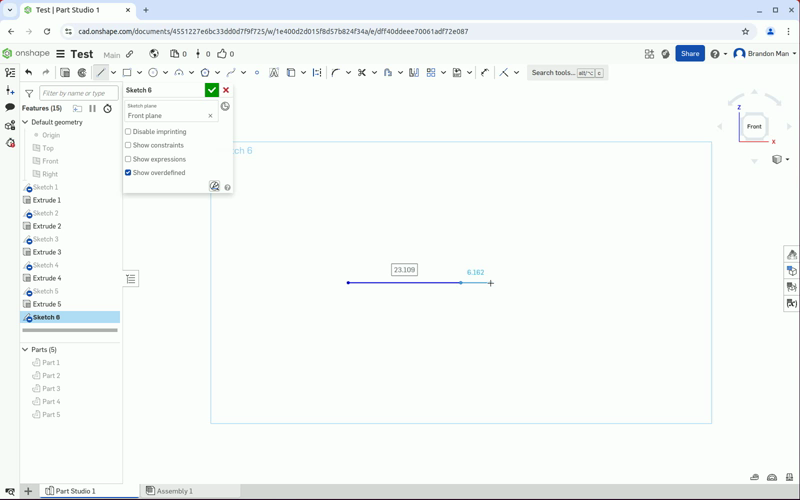
mouse_move(460, 262)
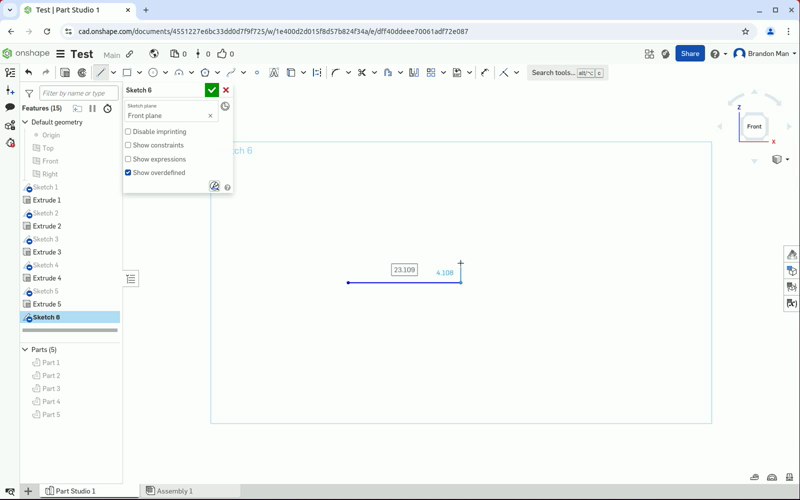
click(460, 262)
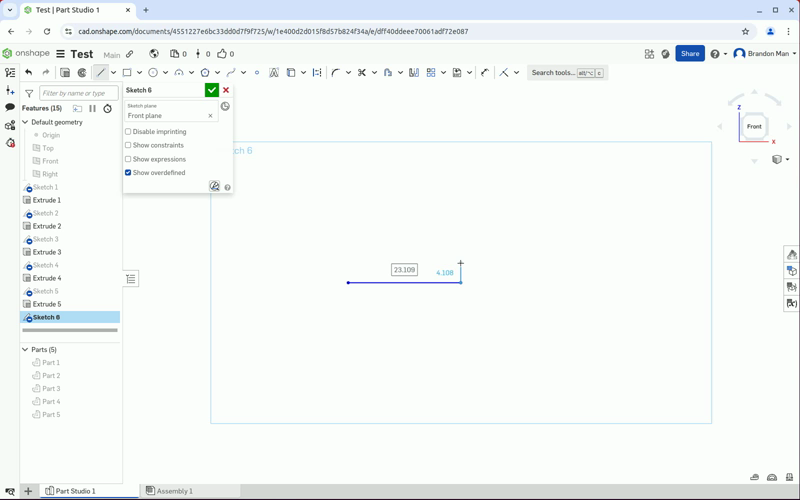
key_up(shift)
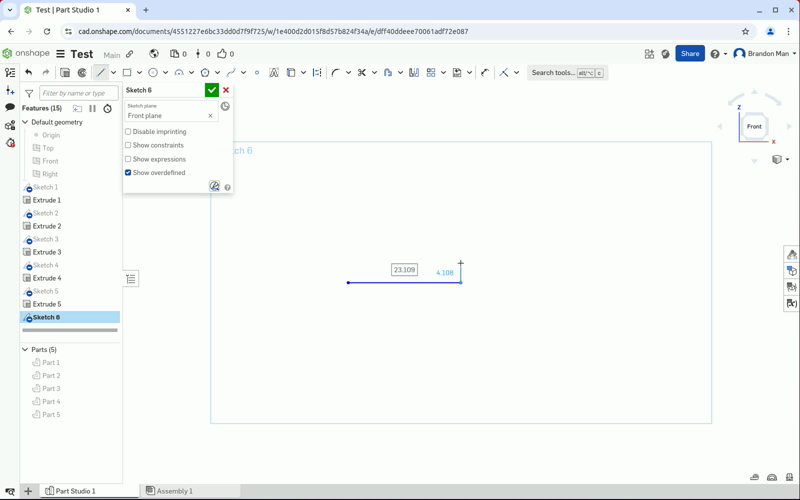
key_down(shift)
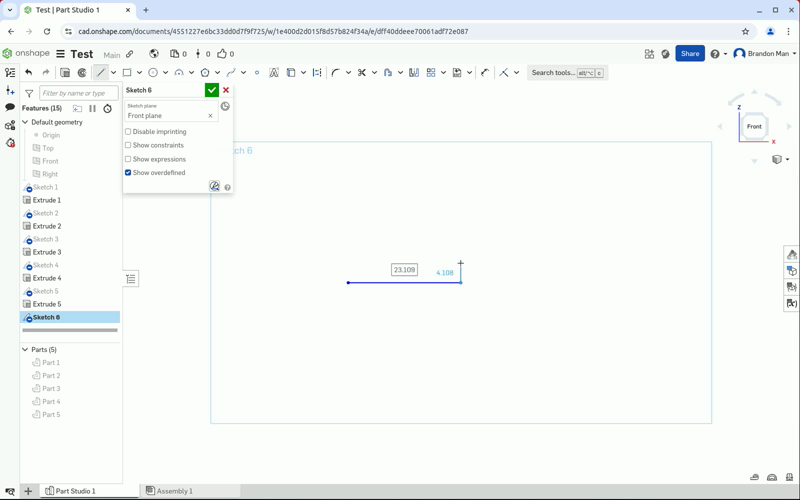
mouse_move(490, 262)
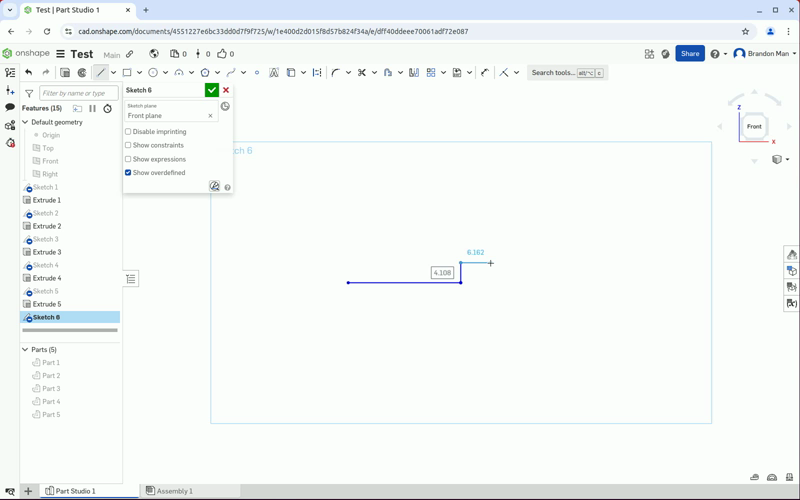
mouse_move(412, 262)
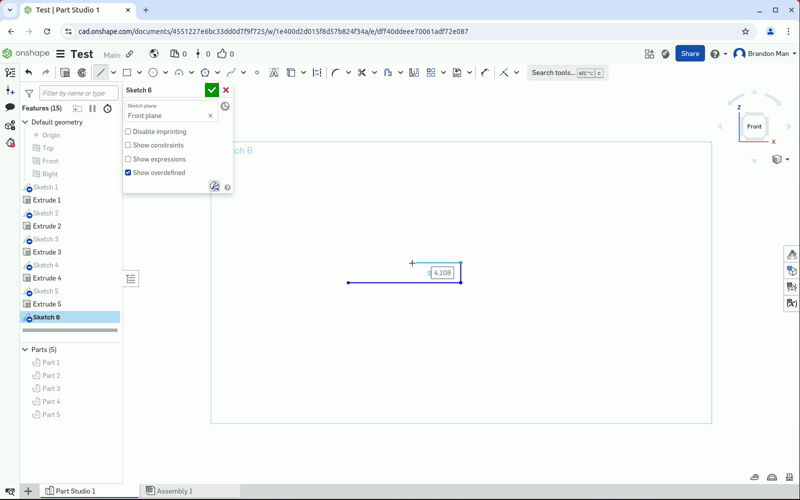
click(412, 262)
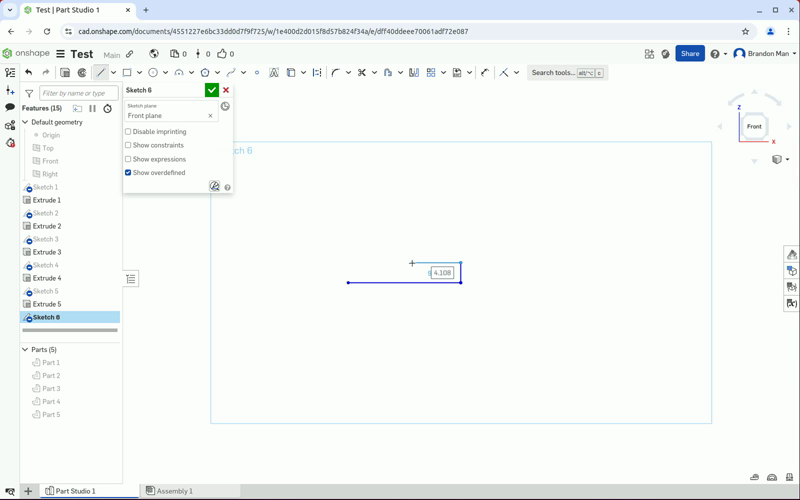
key_up(shift)
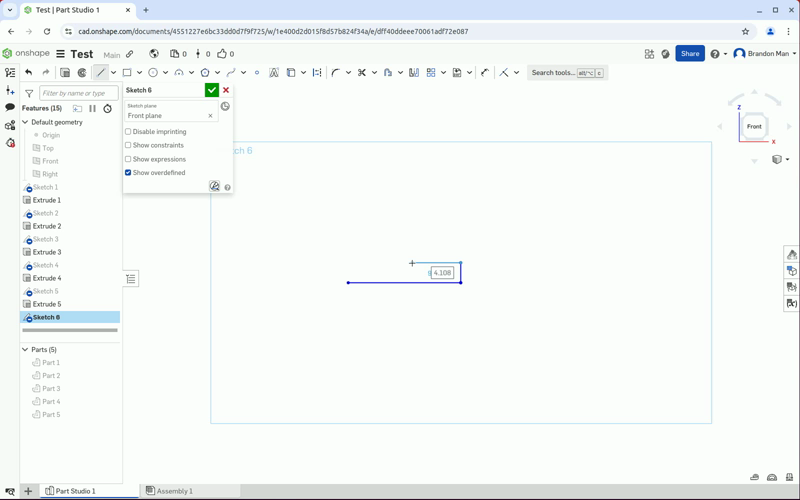
key_down(shift)
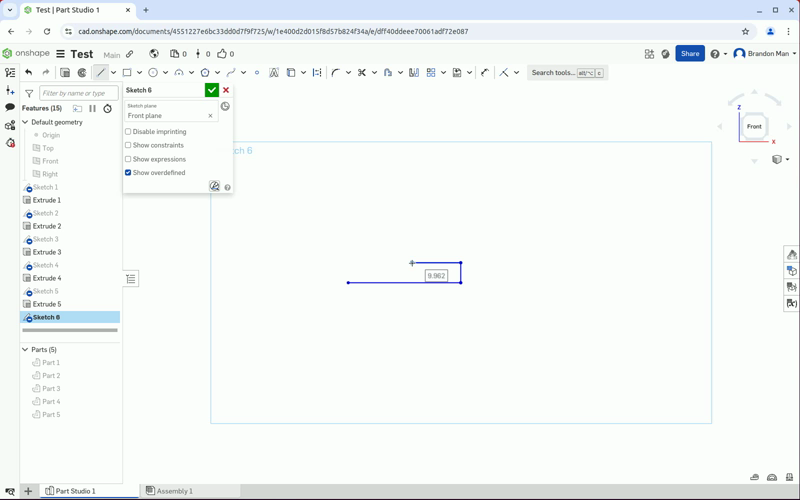
mouse_move(348, 262)
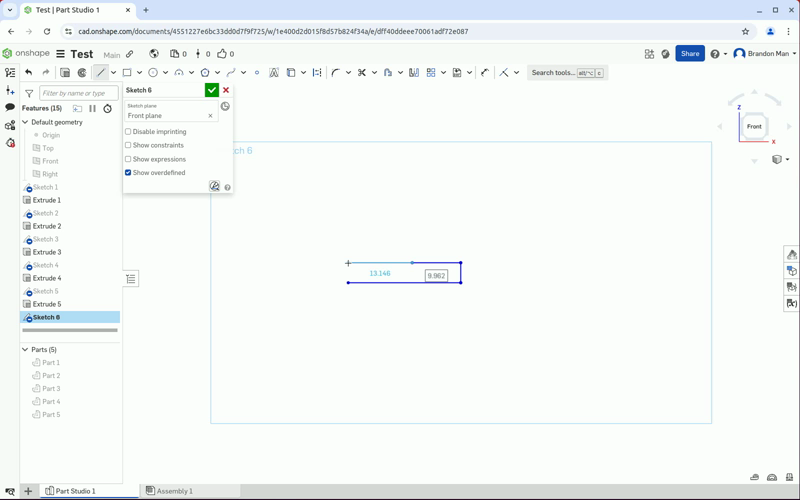
click(348, 262)
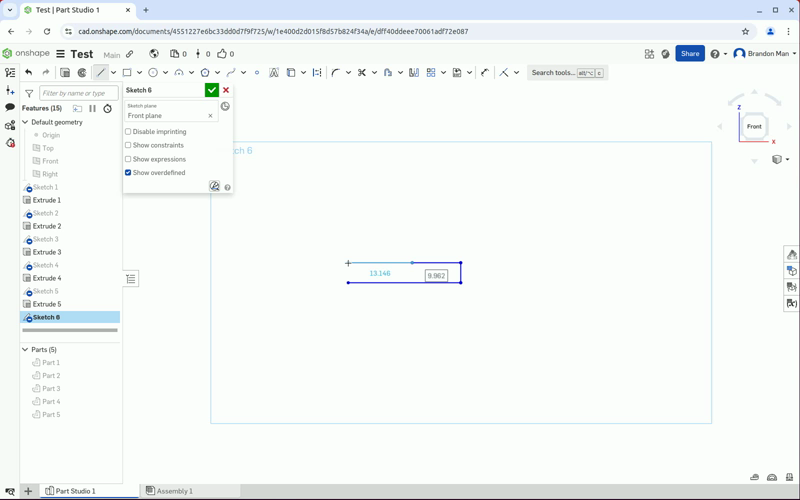
key_up(shift)
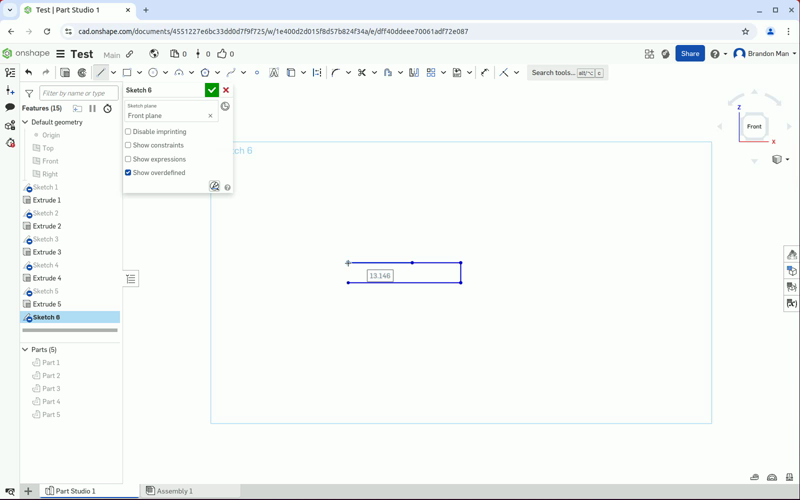
mouse_move(378, 262)
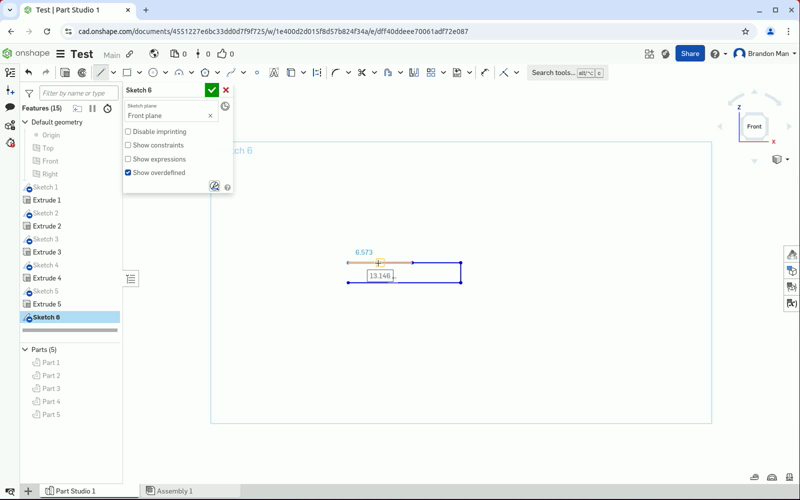
key_down(shift)
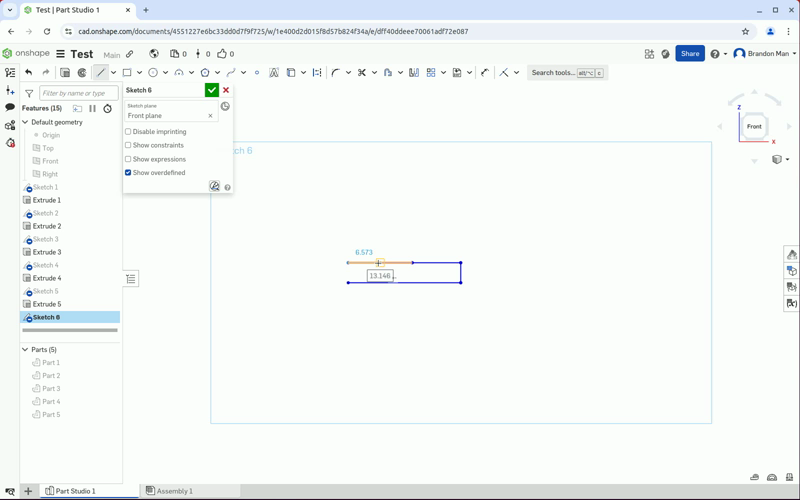
mouse_move(348, 282)
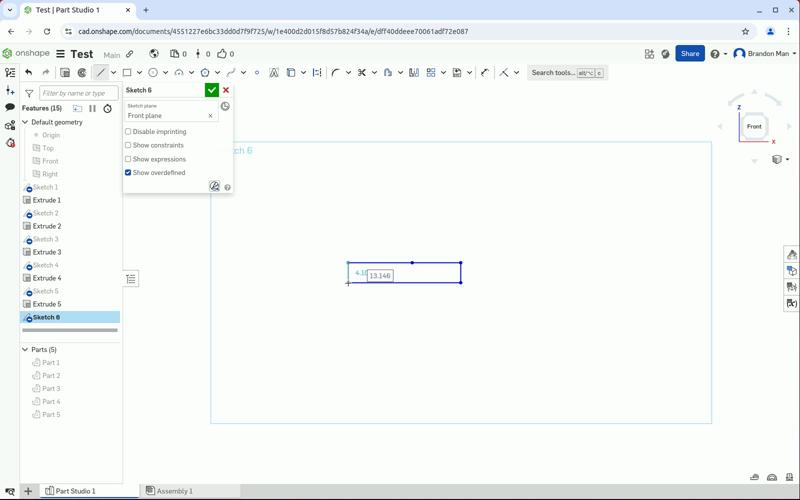
key_up(shift)
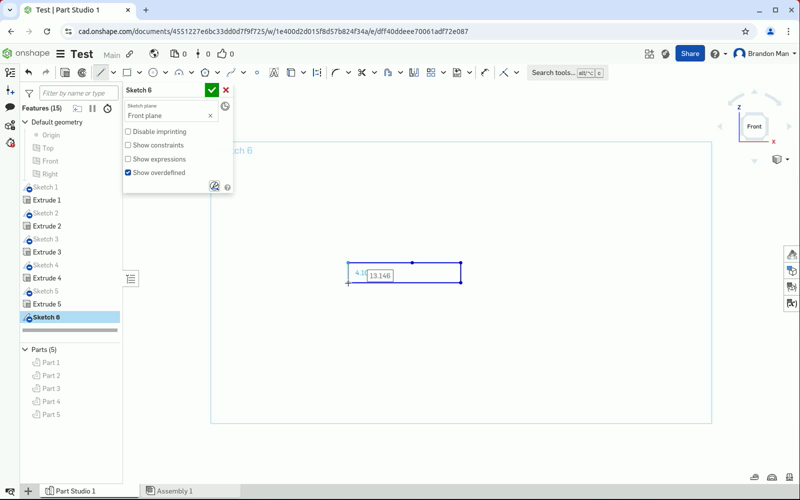
click(348, 282)
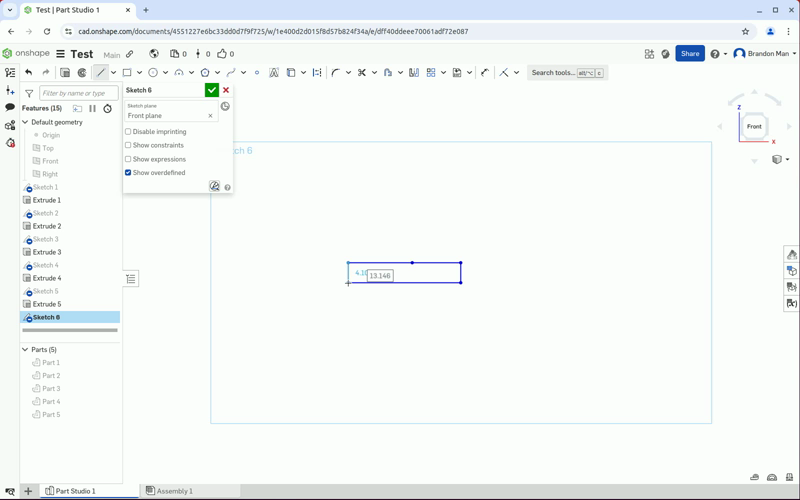
key(esc)
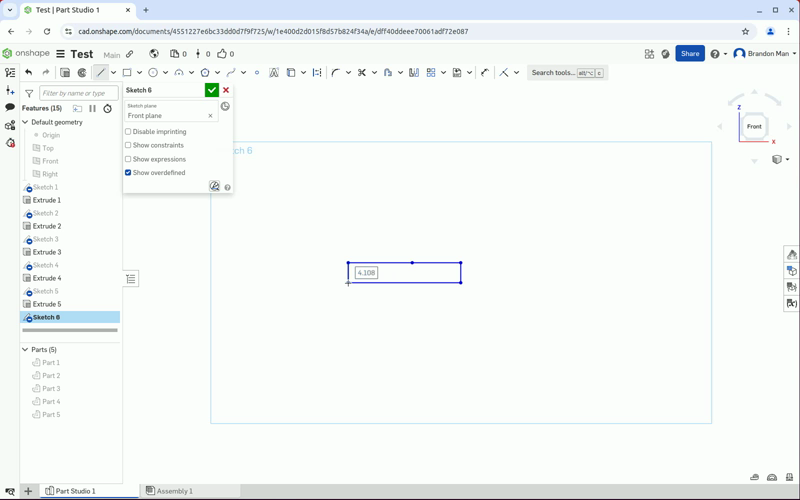
mouse_move(418, 281)
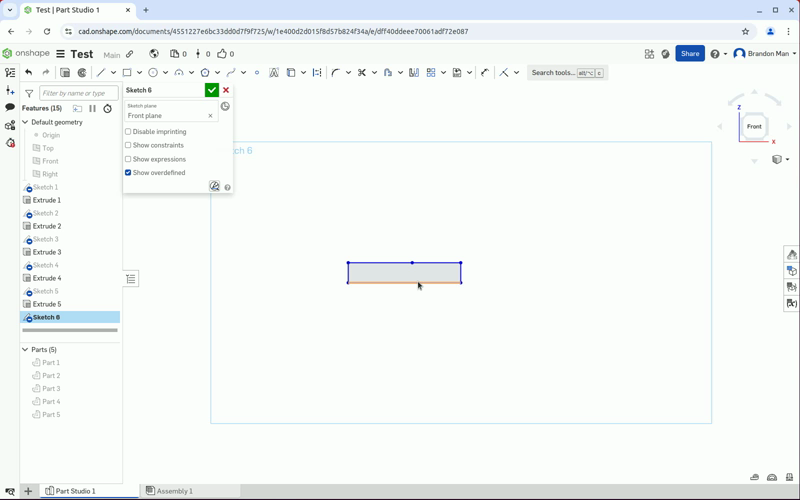
click(418, 281)
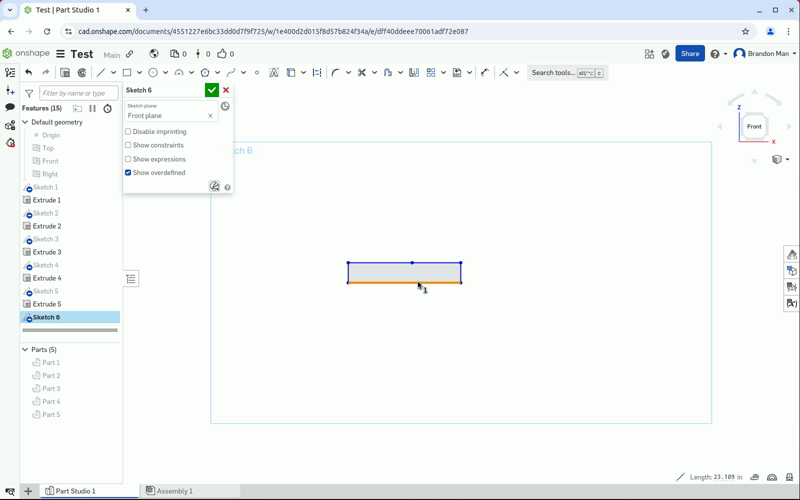
mouse_move(73, 352)
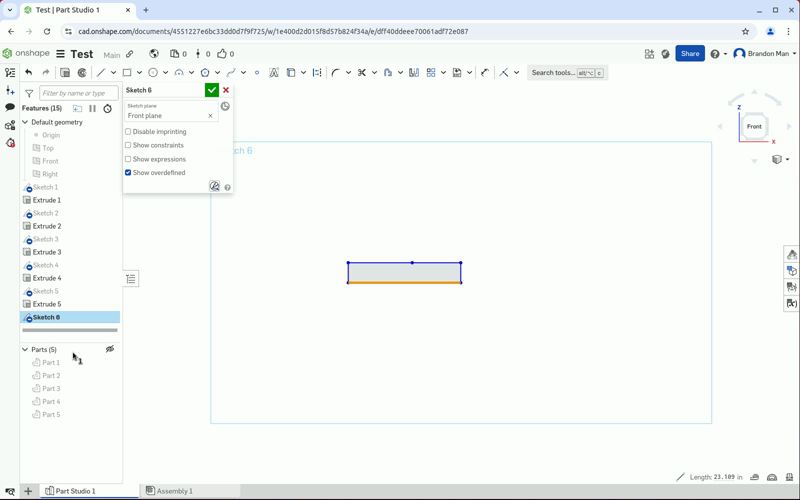
key(shift+y)
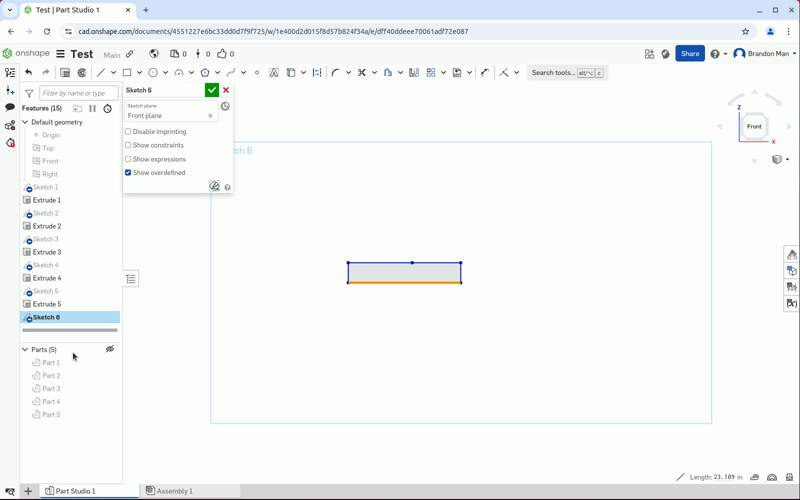
key(shift+e)
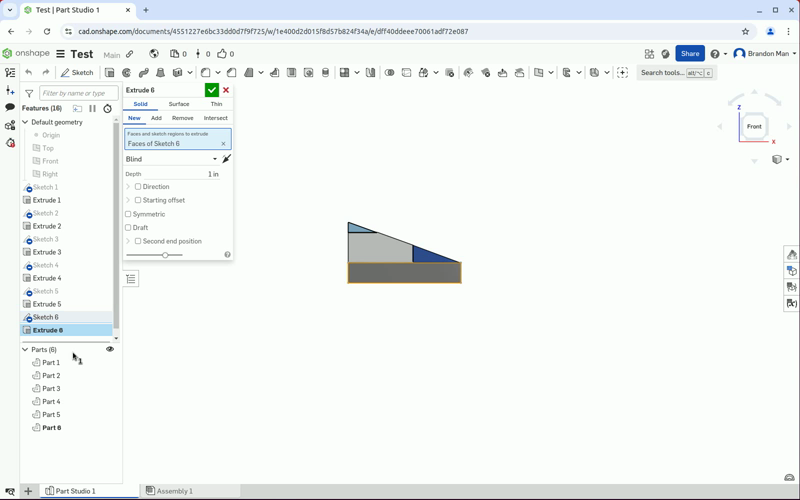
mouse_move(143, 106)
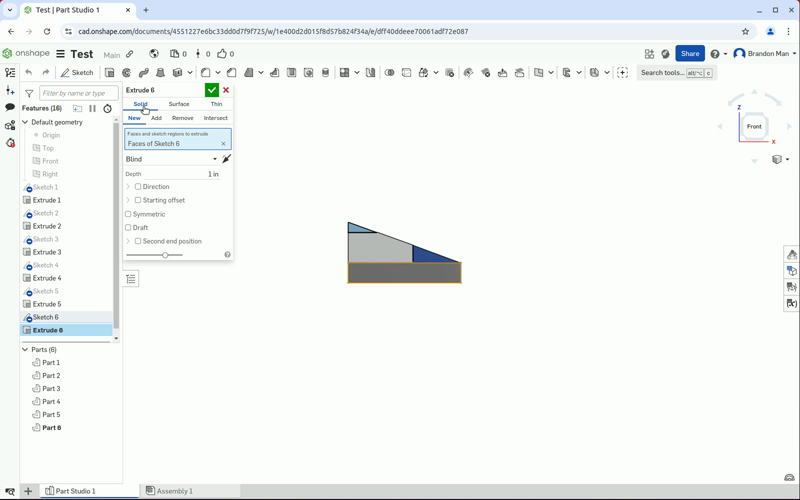
click(143, 106)
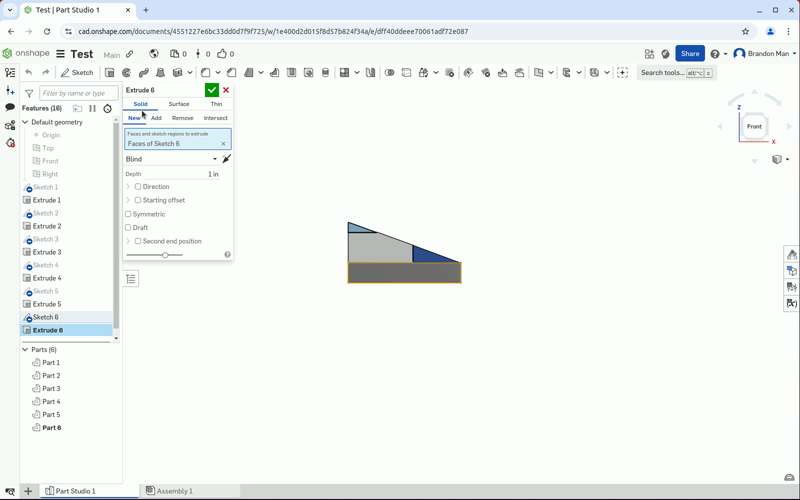
mouse_move(137, 120)
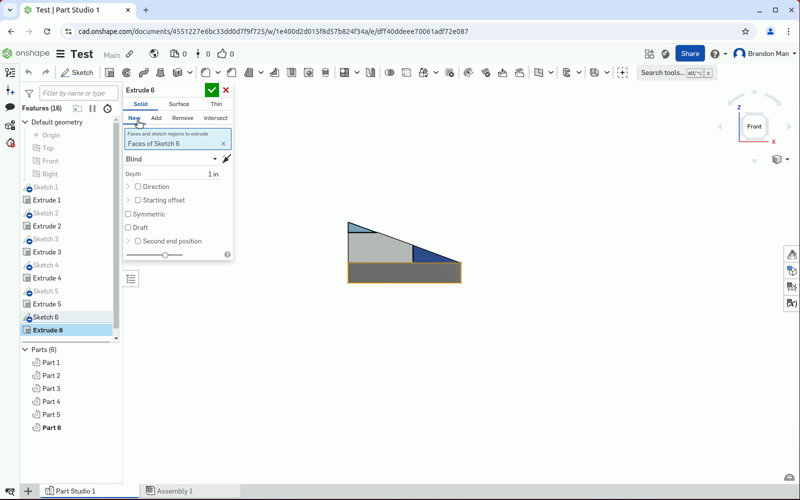
click(137, 120)
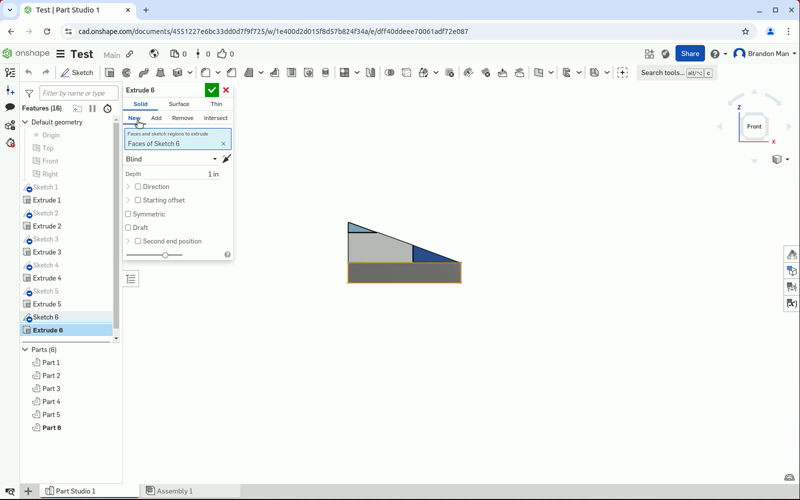
key(tab, 4)
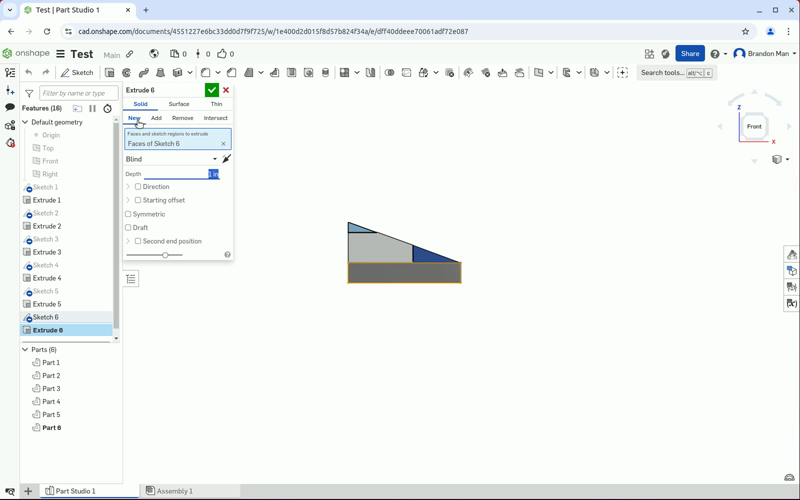
text(11.554)
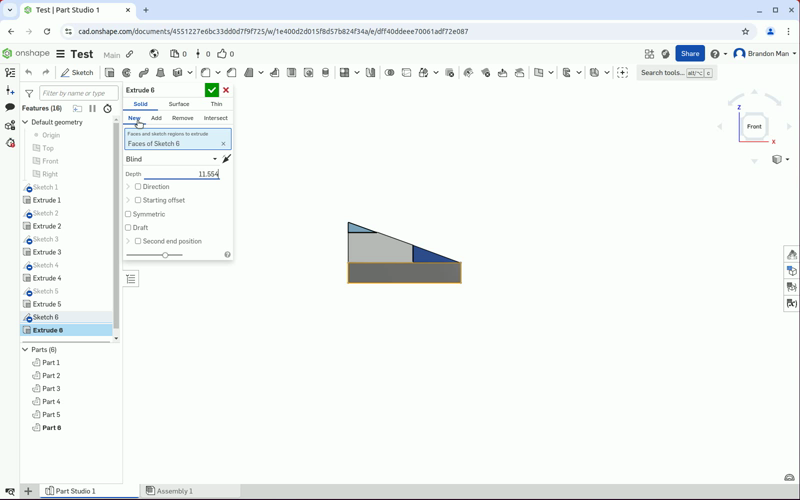
key(enter)
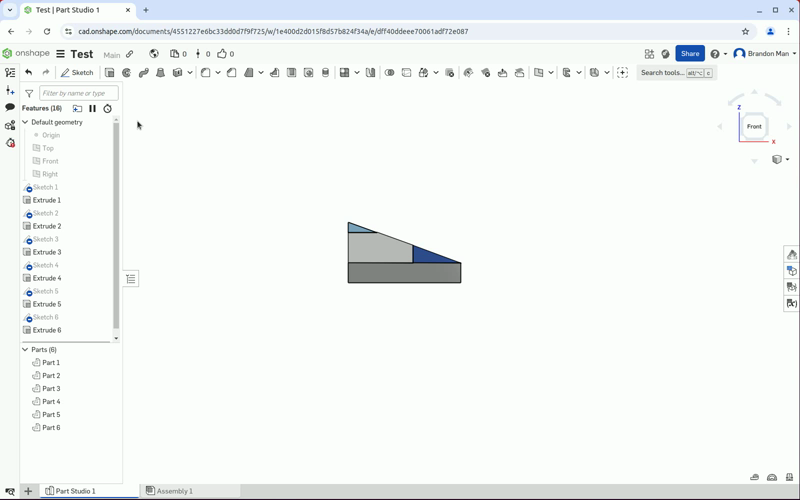
key(shift+h)
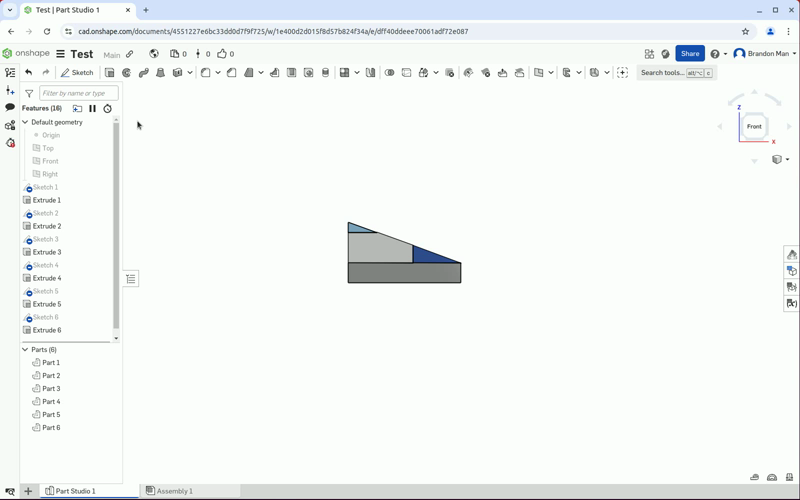
key(shift+h)
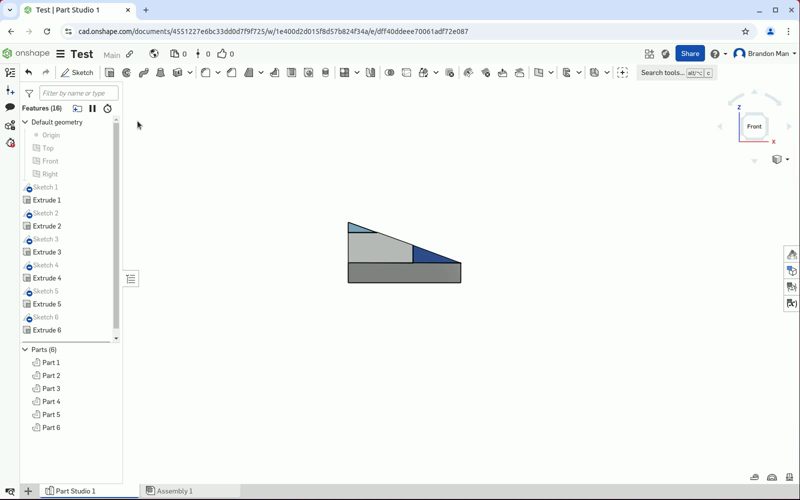
mouse_move(69, 189)
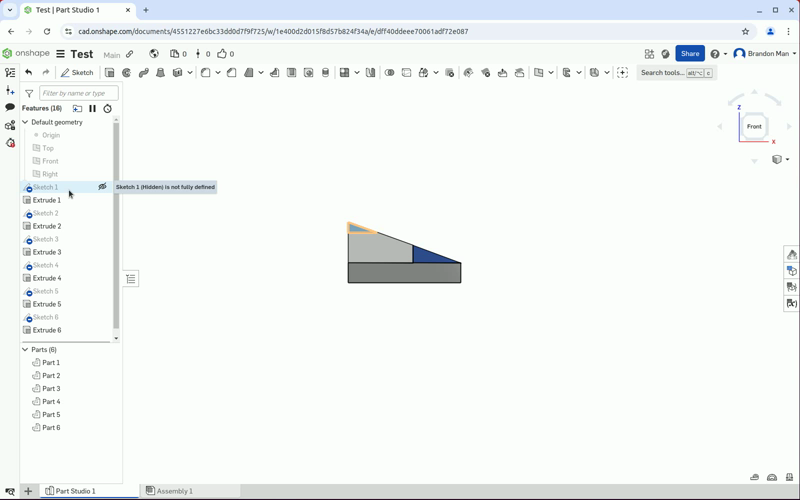
click(69, 189)
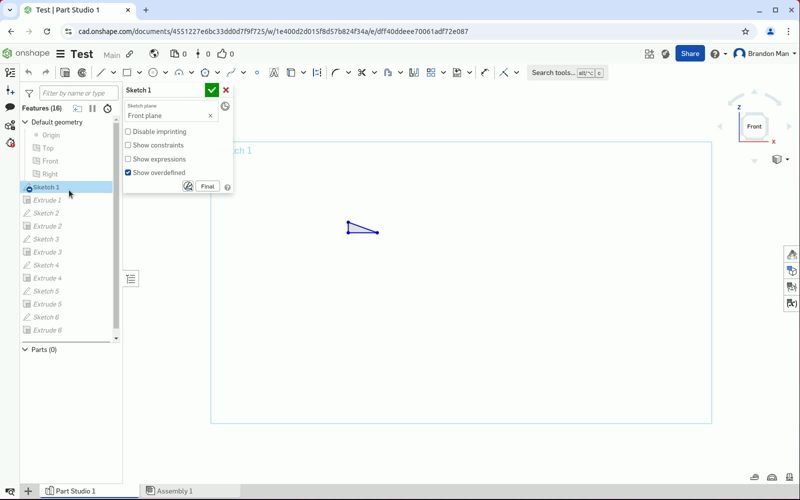
mouse_move(229, 92)
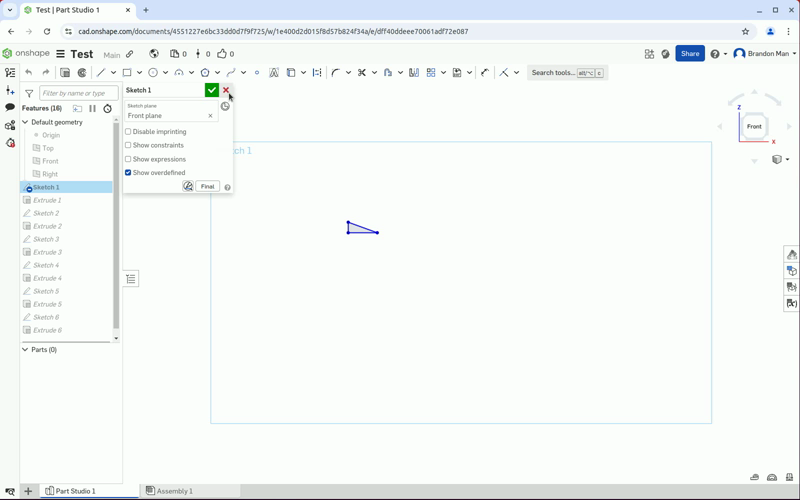
click(229, 92)
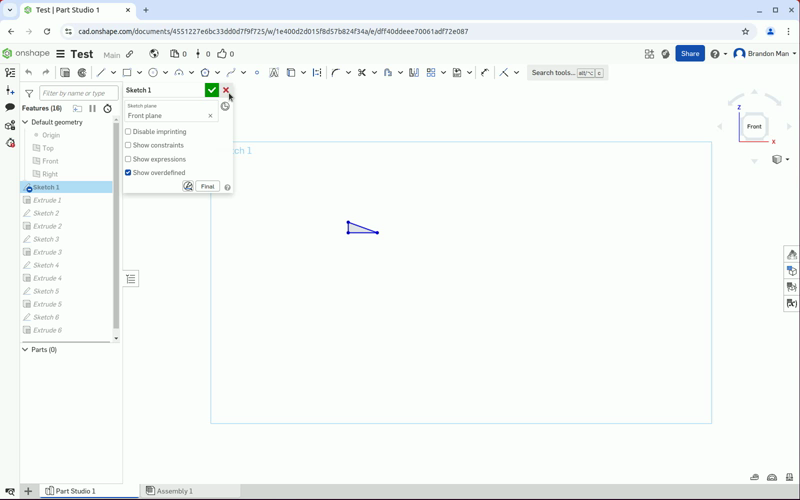
key(shift+s)
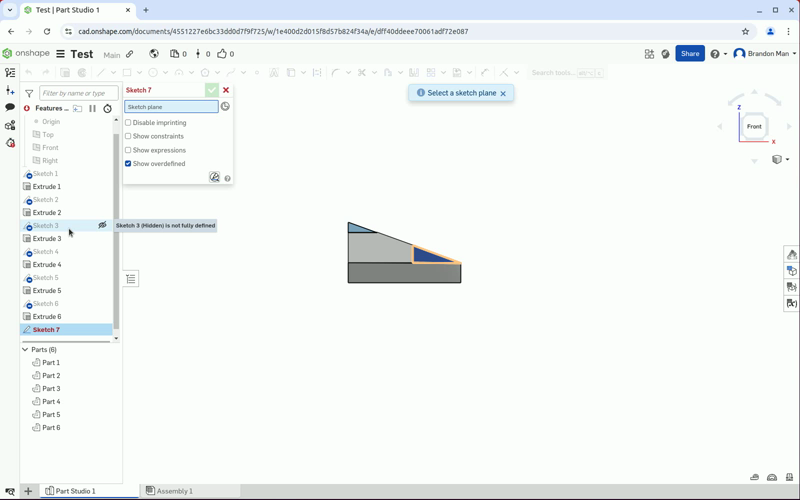
scroll(3)
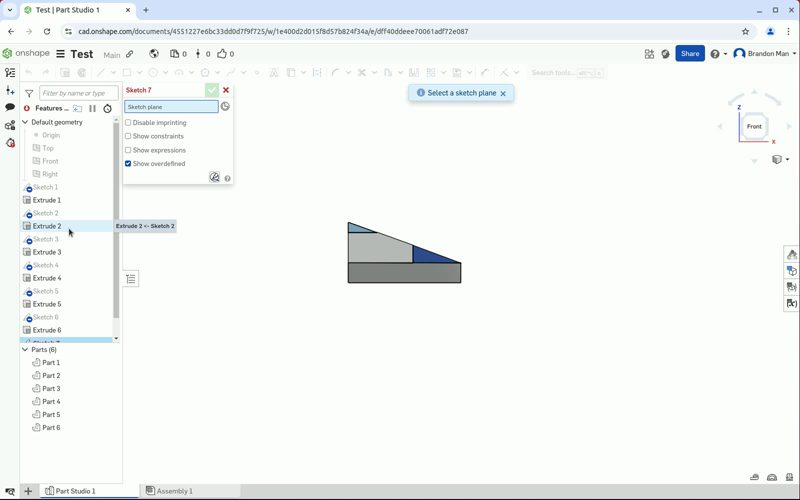
mouse_move(69, 163)
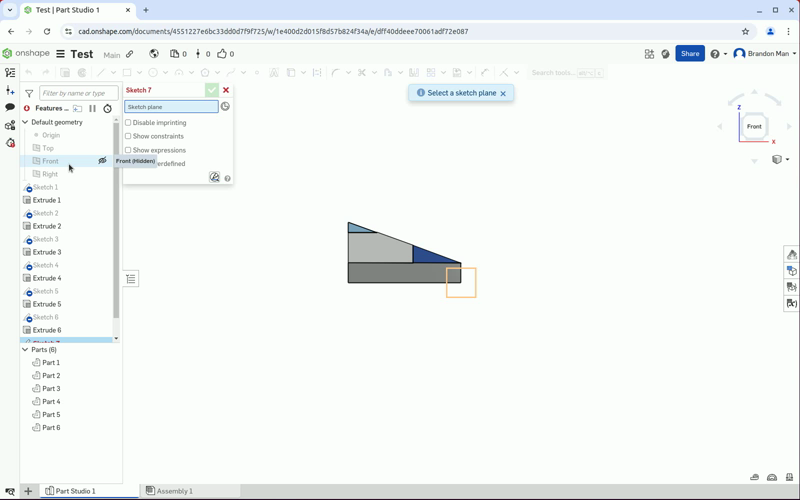
click(69, 163)
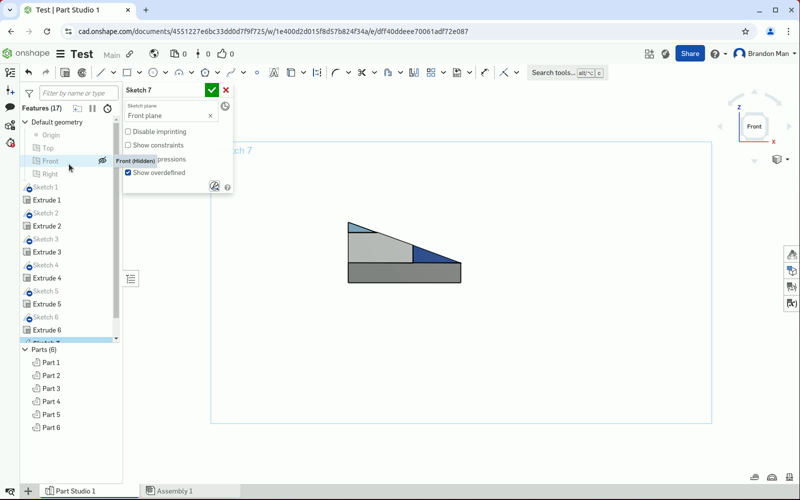
mouse_move(73, 352)
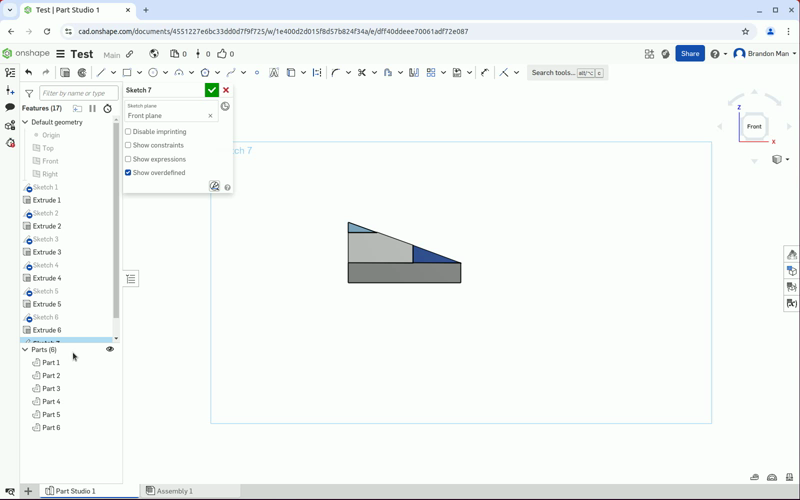
key(y)
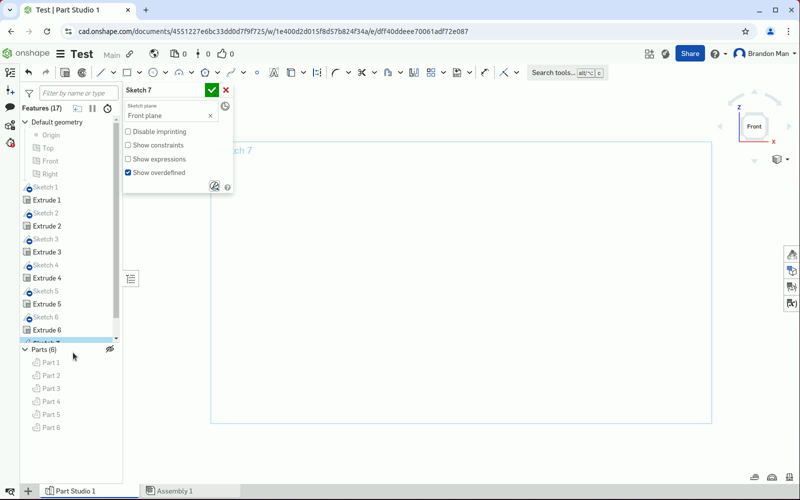
key(l)
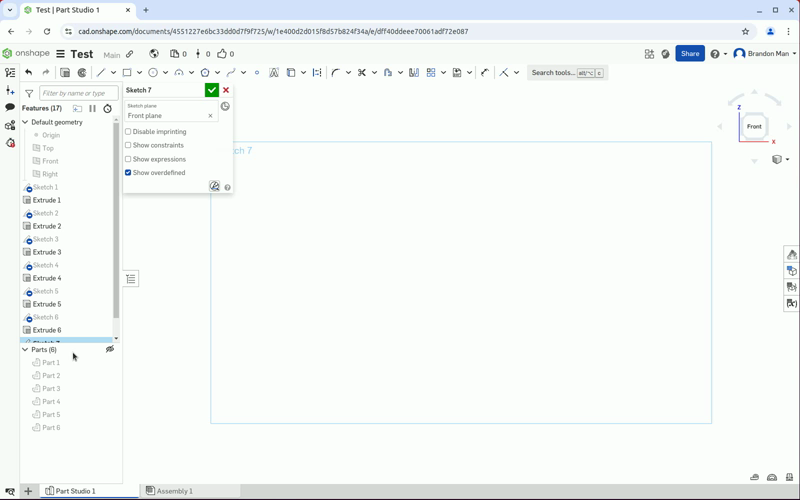
key_down(shift)
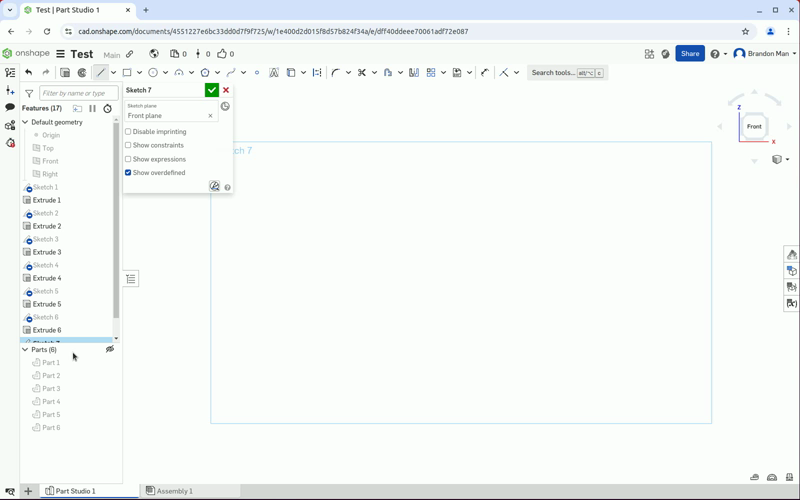
mouse_move(348, 262)
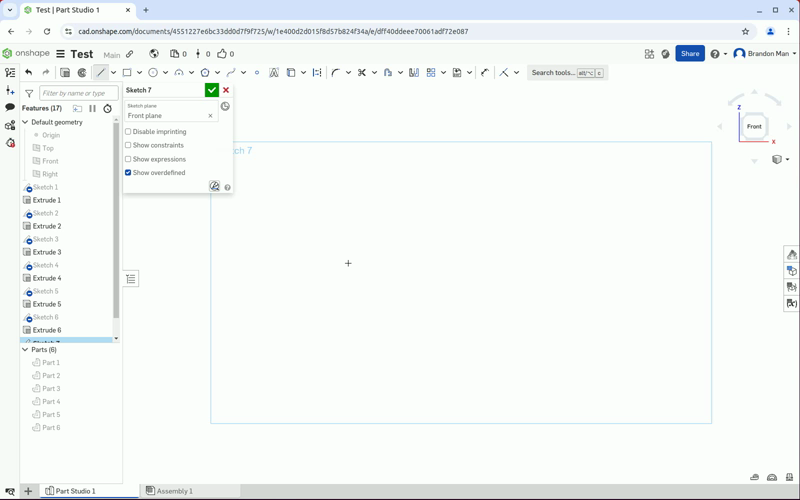
click(348, 262)
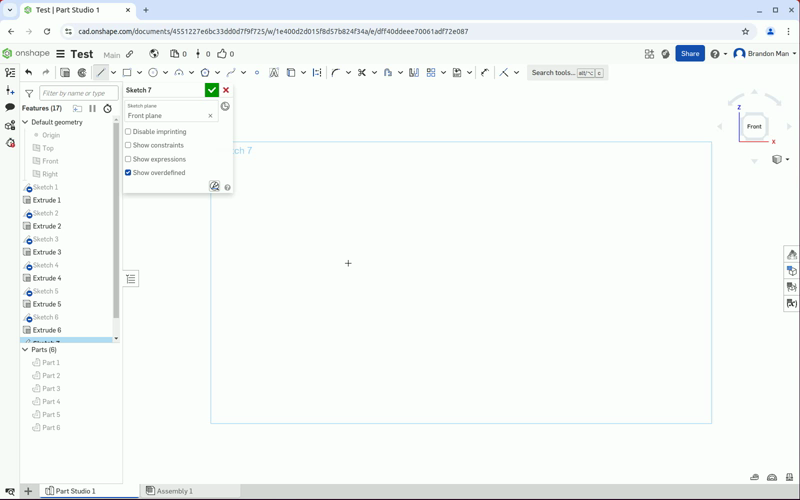
key_up(shift)
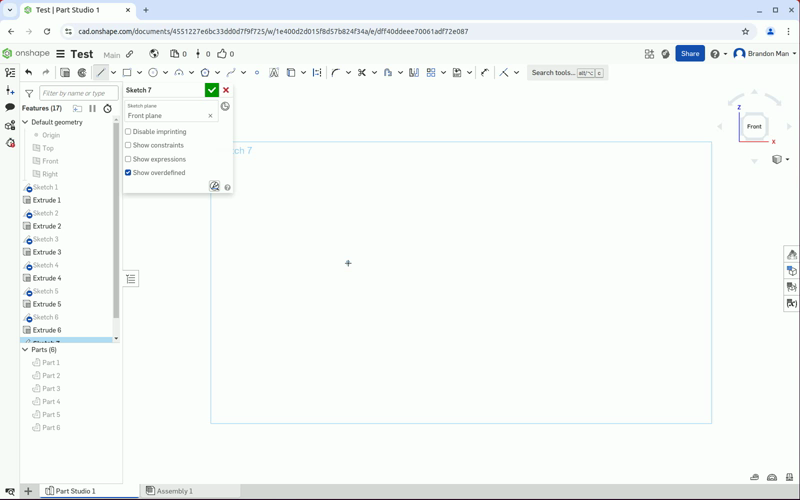
key_down(shift)
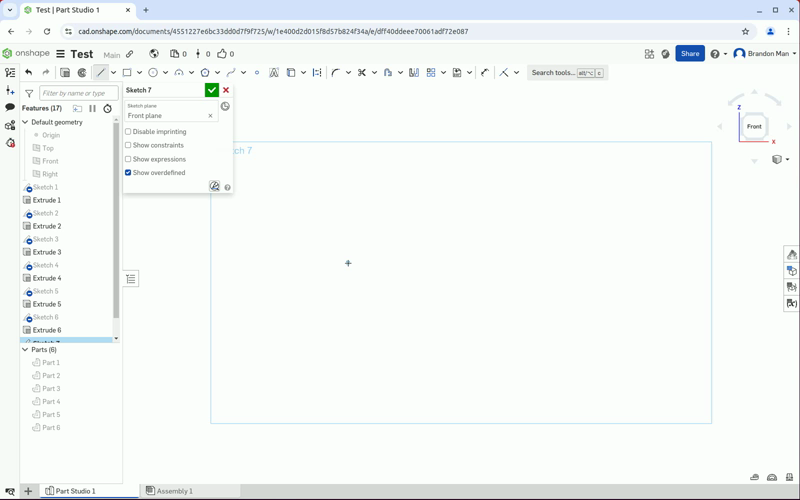
mouse_move(413, 263)
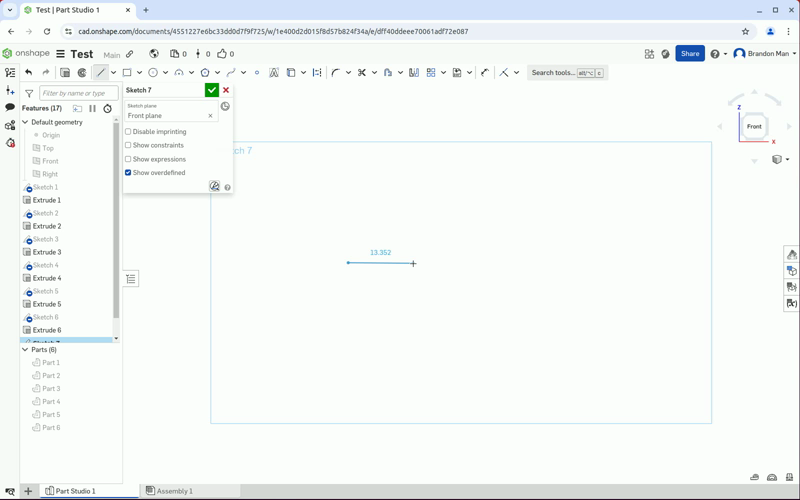
click(413, 263)
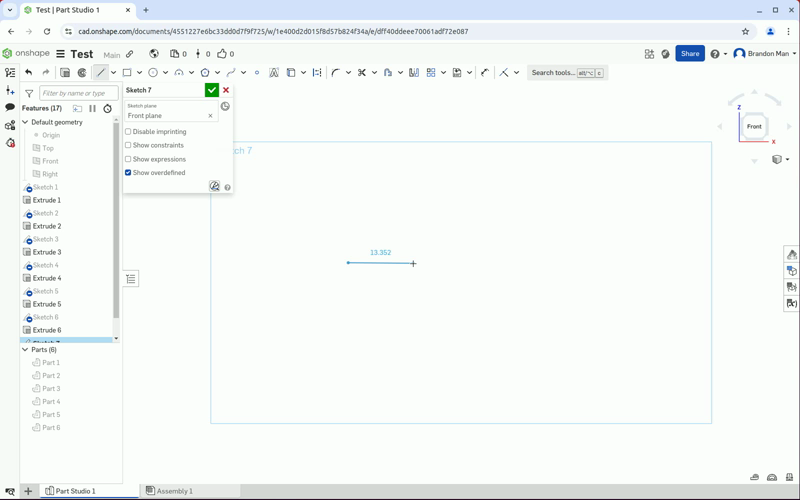
key_up(shift)
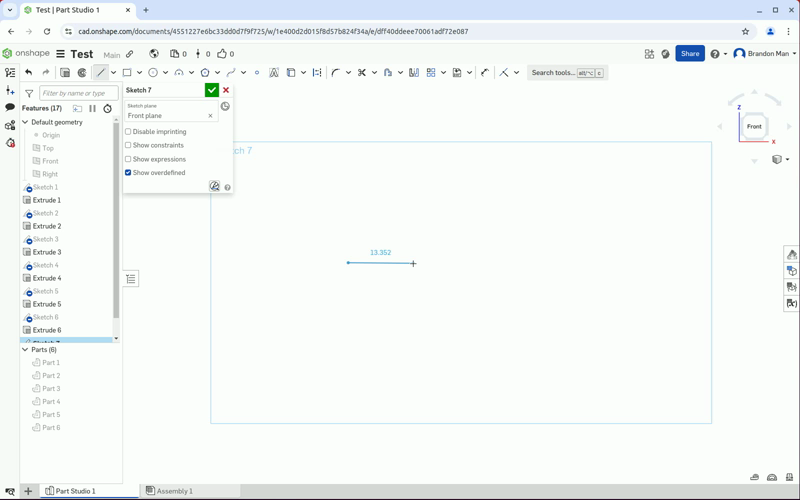
key_down(shift)
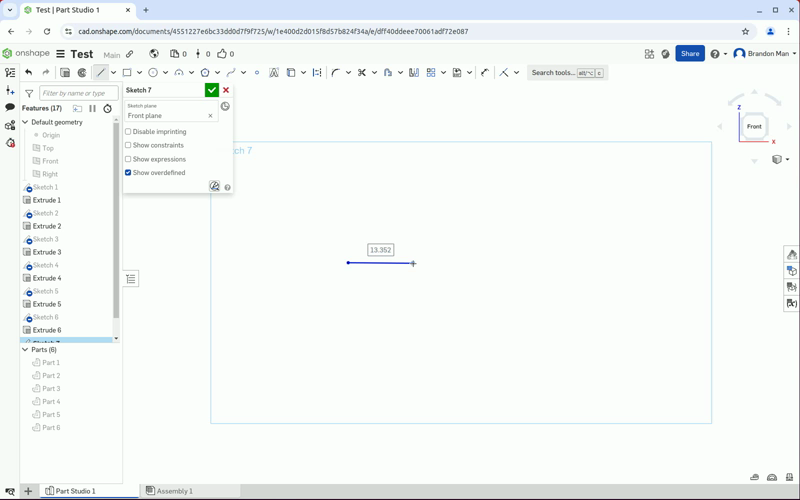
mouse_move(443, 263)
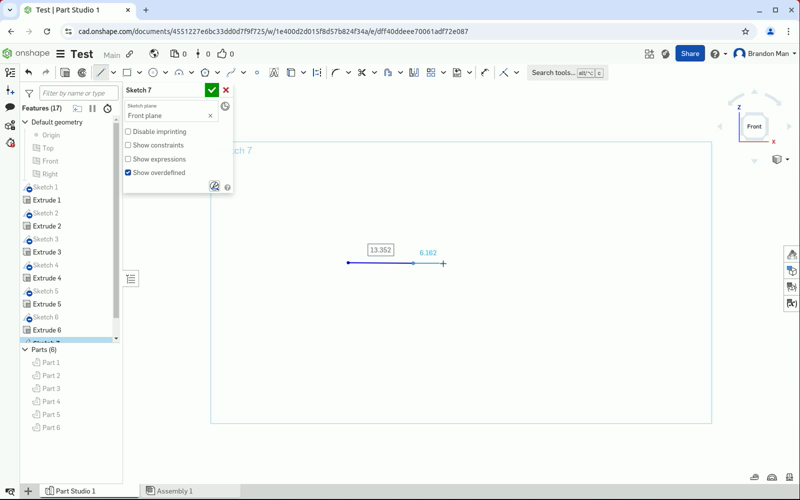
mouse_move(413, 245)
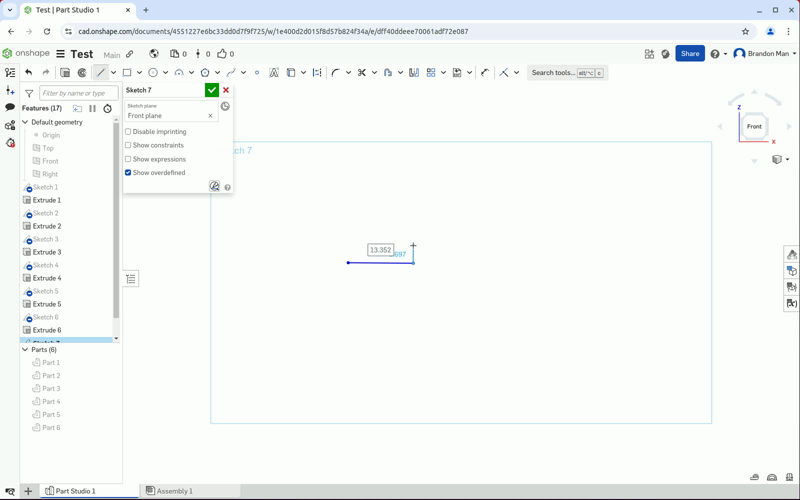
click(413, 245)
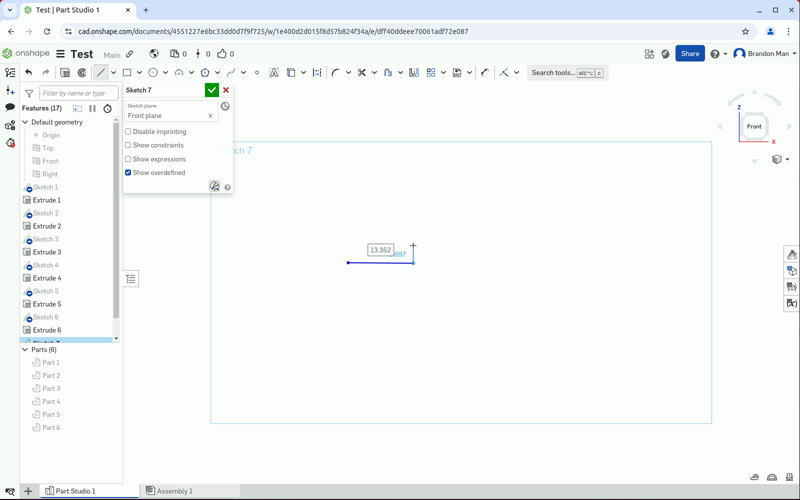
key_up(shift)
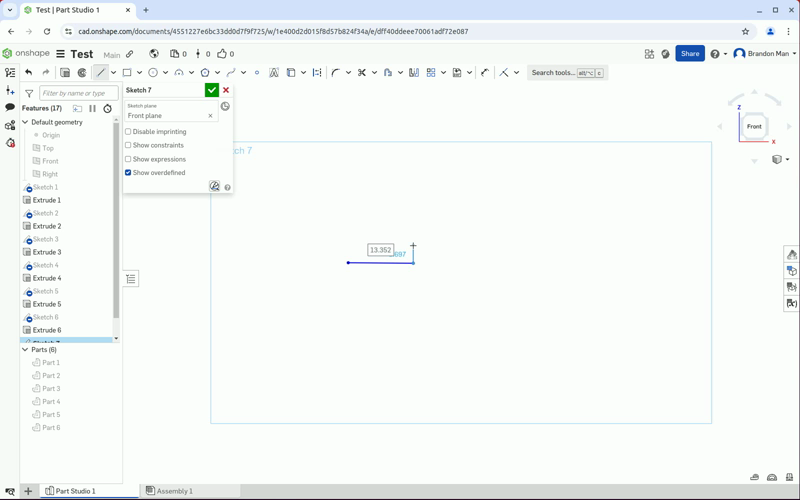
key_down(shift)
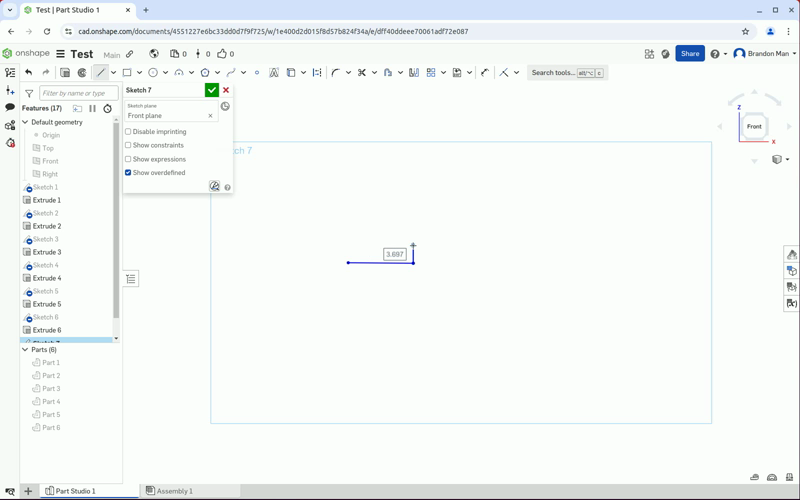
mouse_move(443, 245)
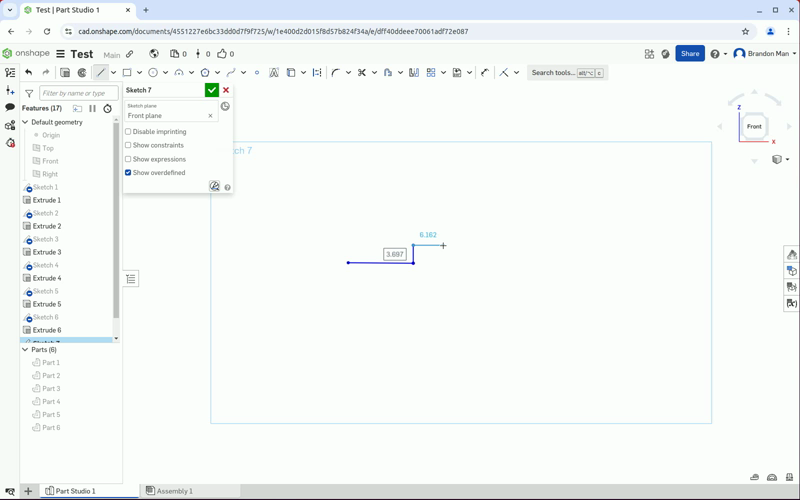
mouse_move(377, 232)
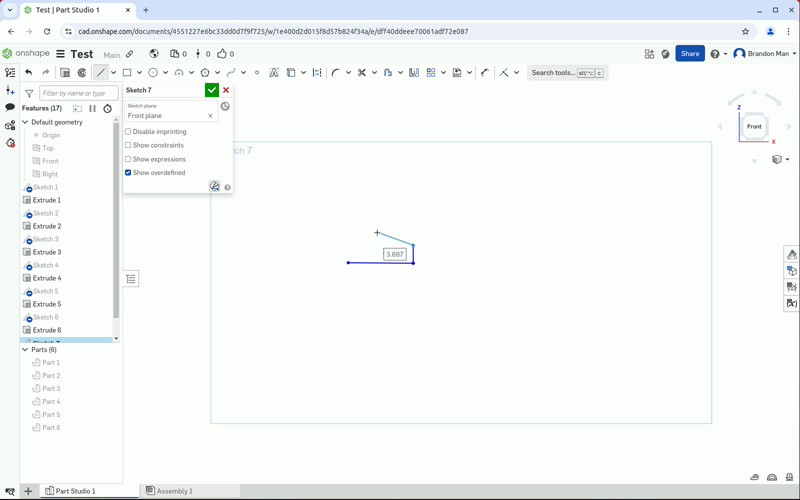
click(377, 232)
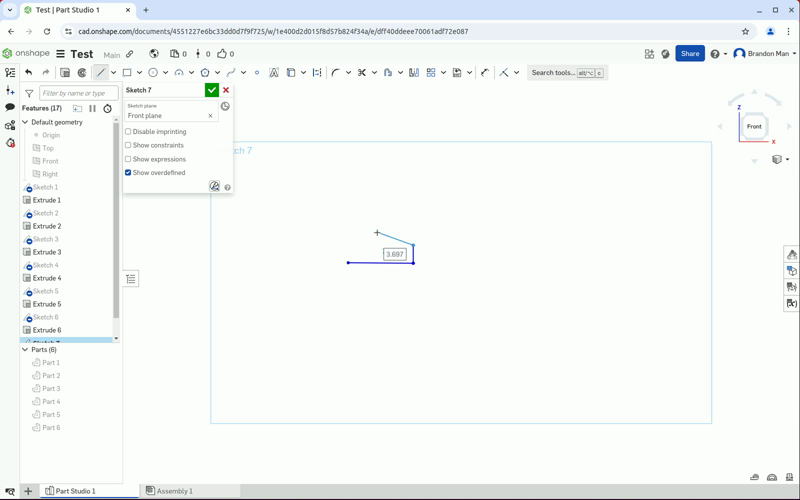
key_up(shift)
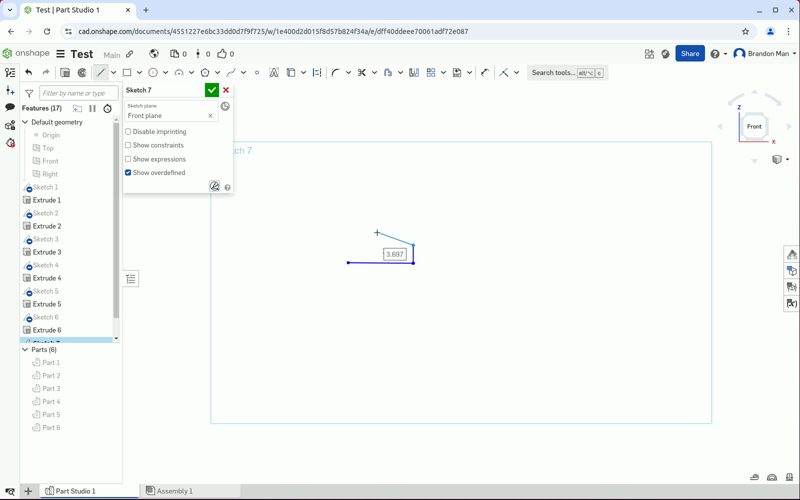
key_down(shift)
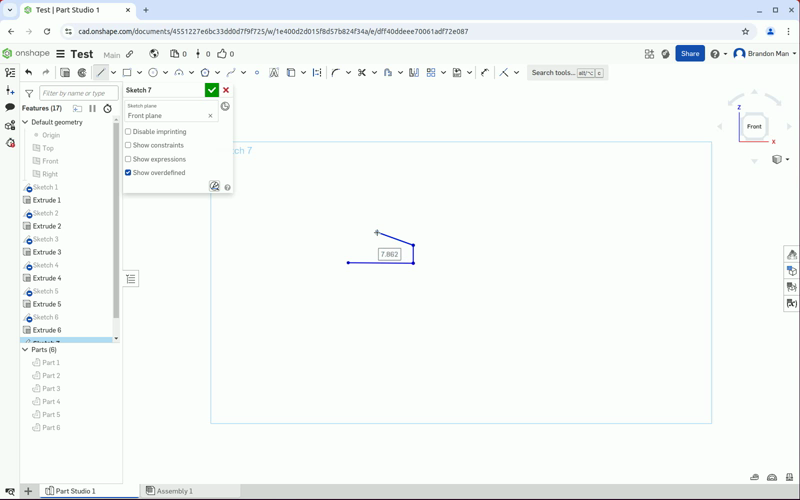
mouse_move(407, 232)
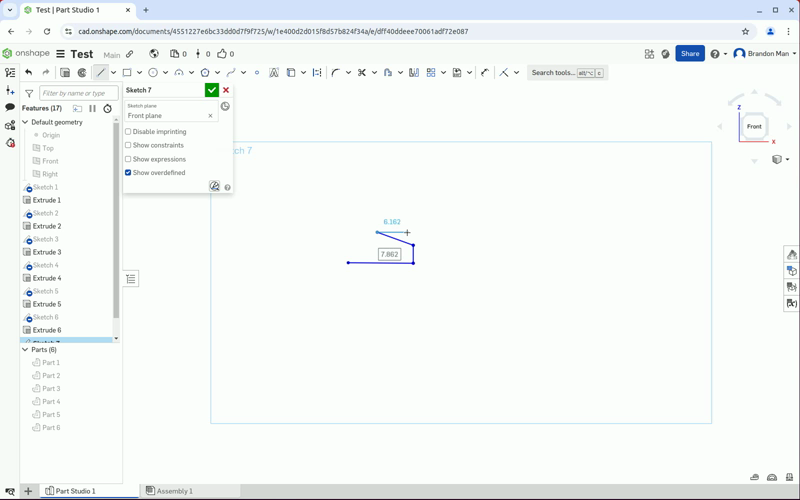
mouse_move(348, 232)
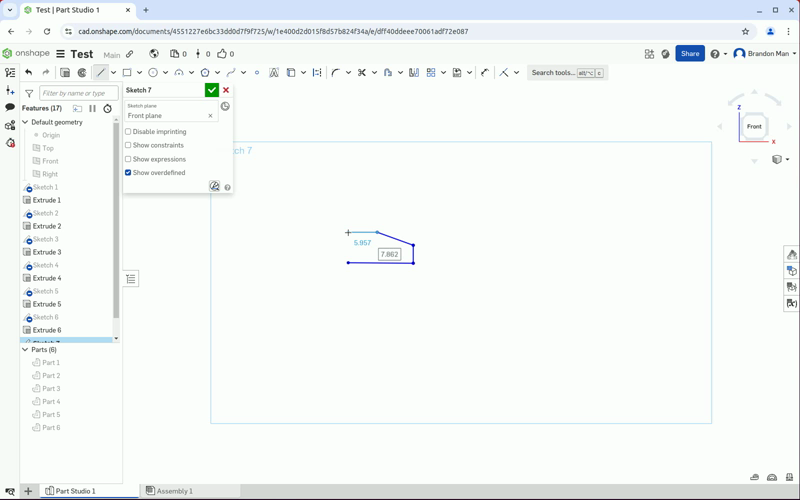
click(348, 232)
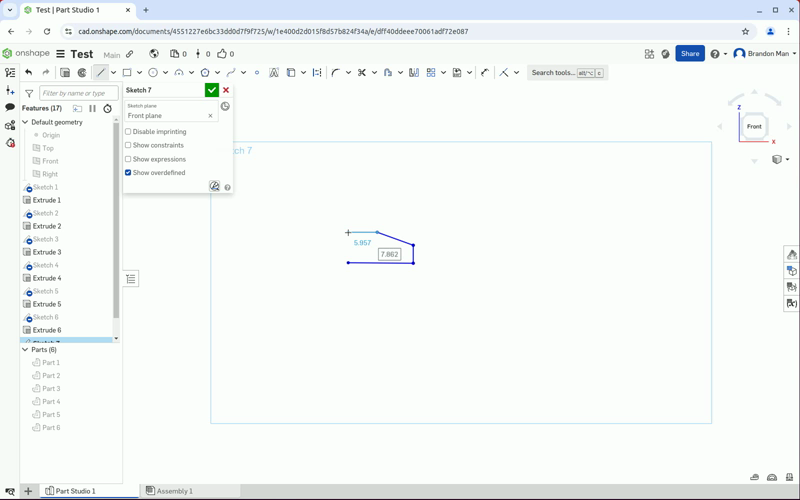
key_up(shift)
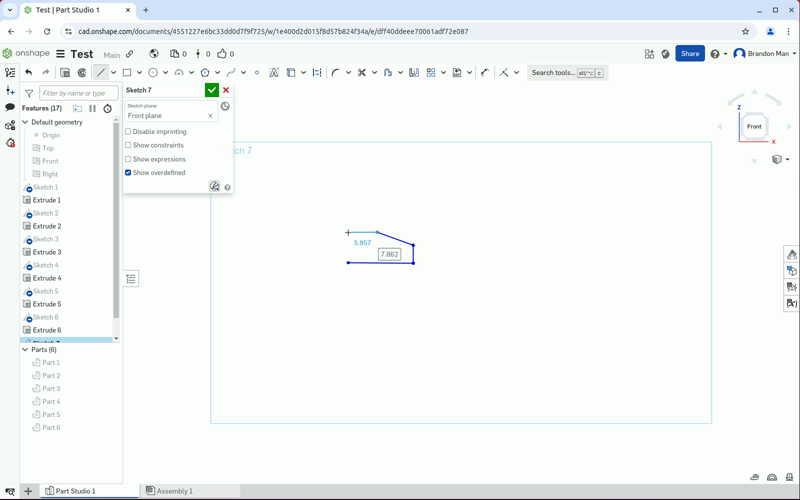
mouse_move(378, 232)
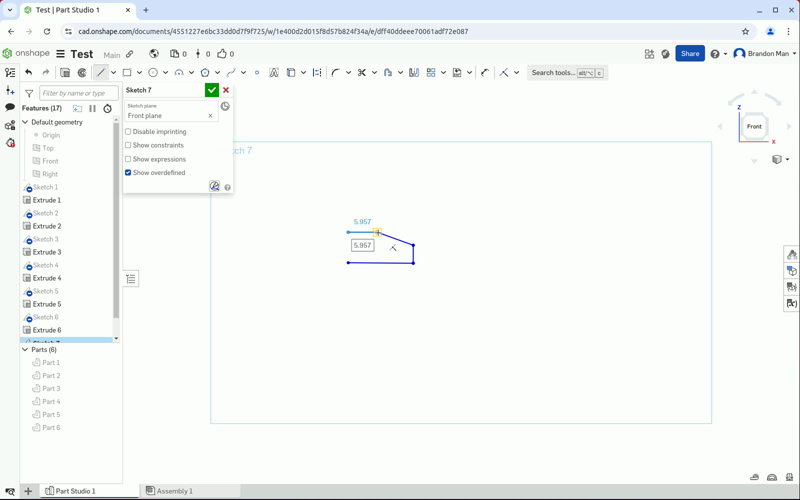
key_down(shift)
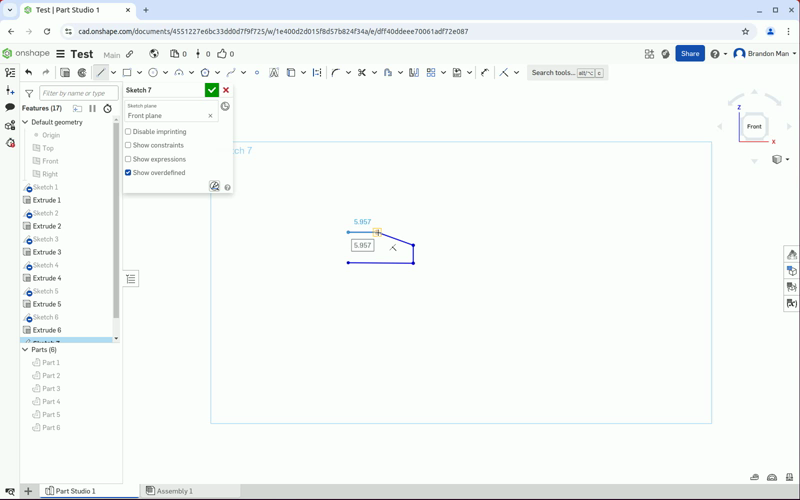
mouse_move(348, 262)
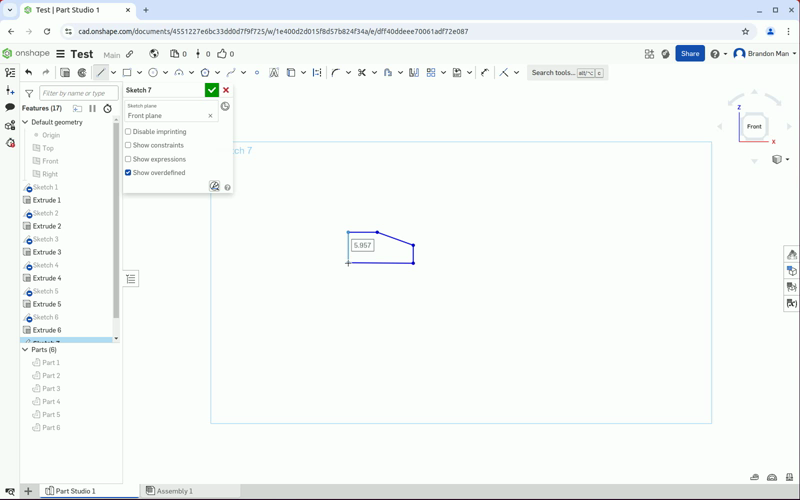
key_up(shift)
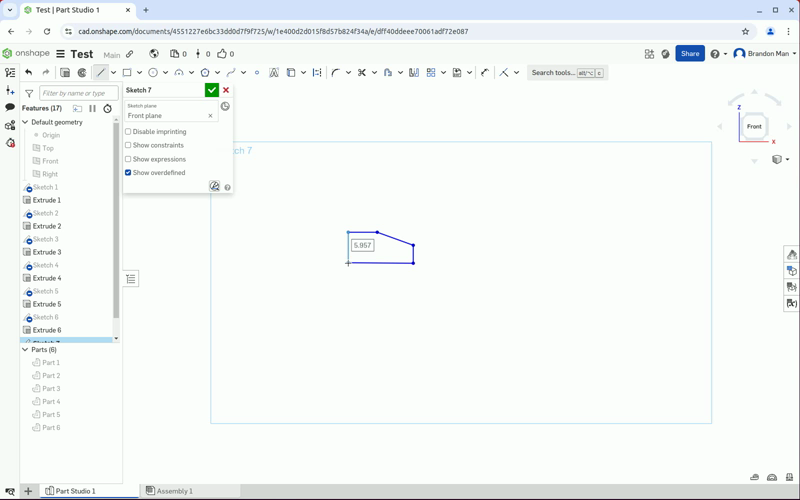
click(348, 262)
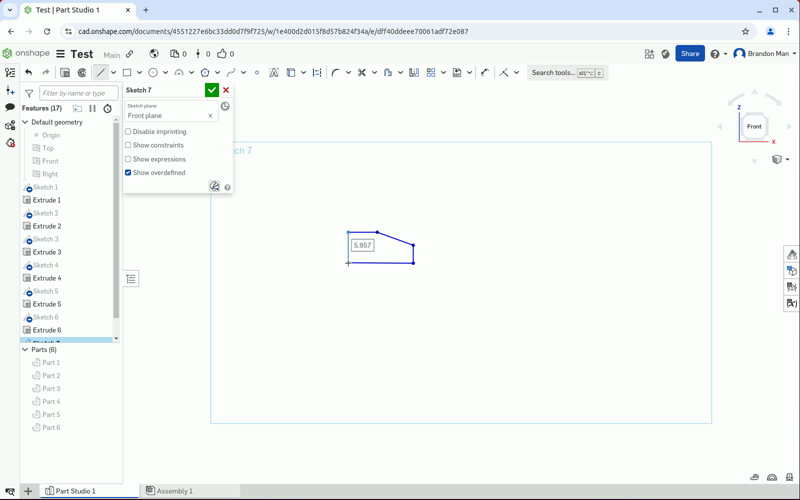
key(esc)
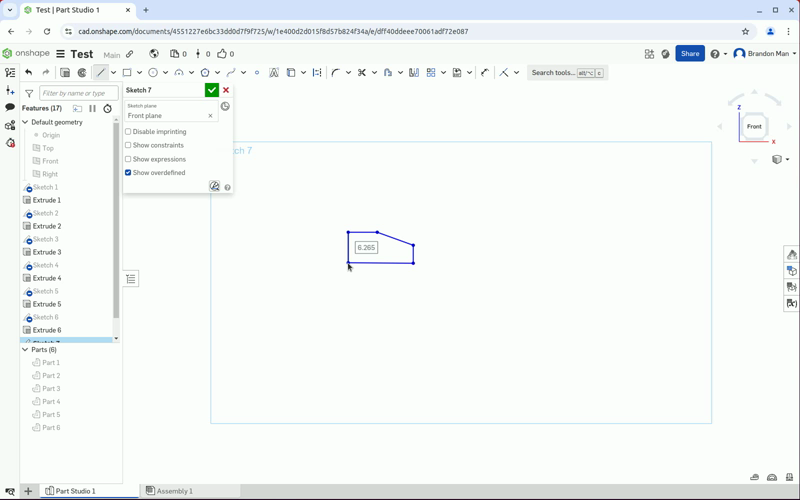
mouse_move(408, 253)
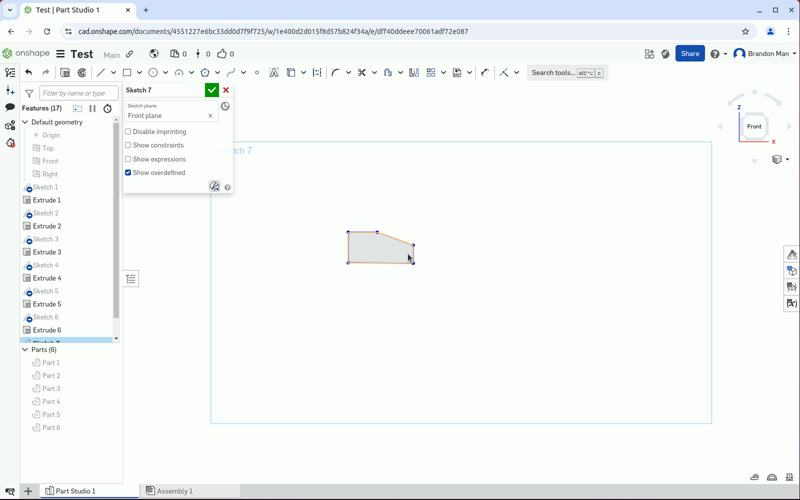
scroll(6)
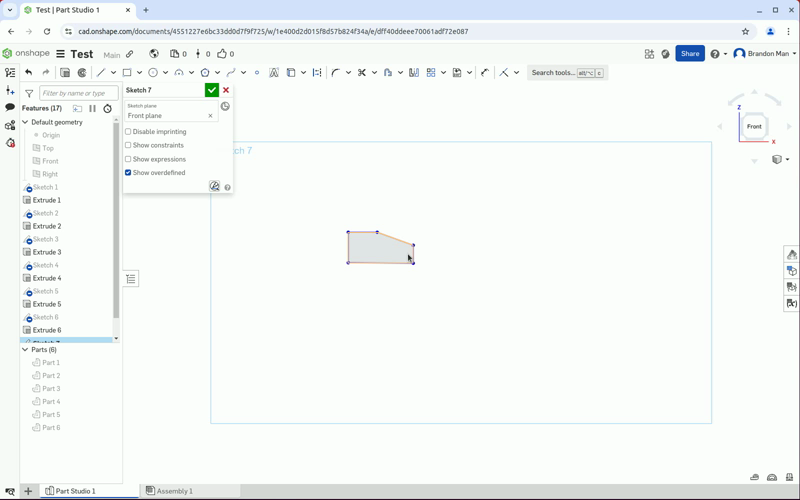
scroll(6)
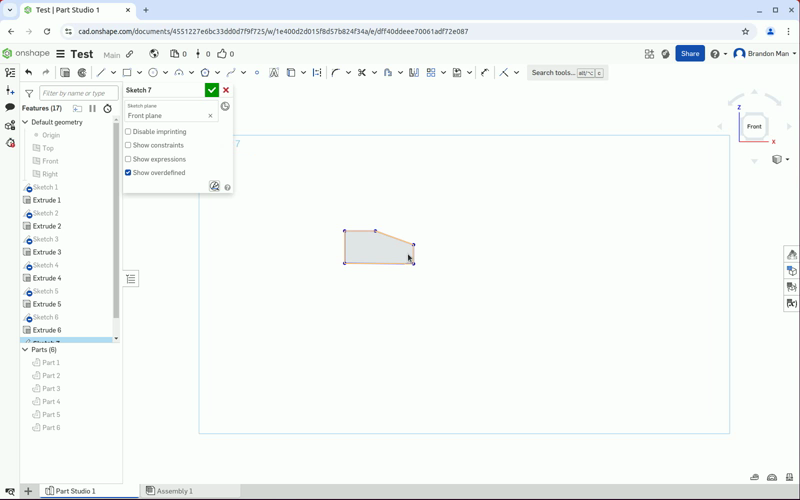
scroll(6)
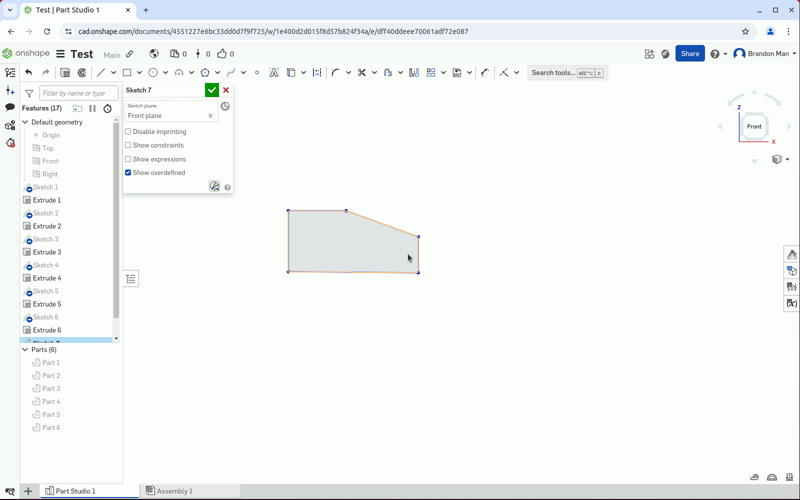
scroll(6)
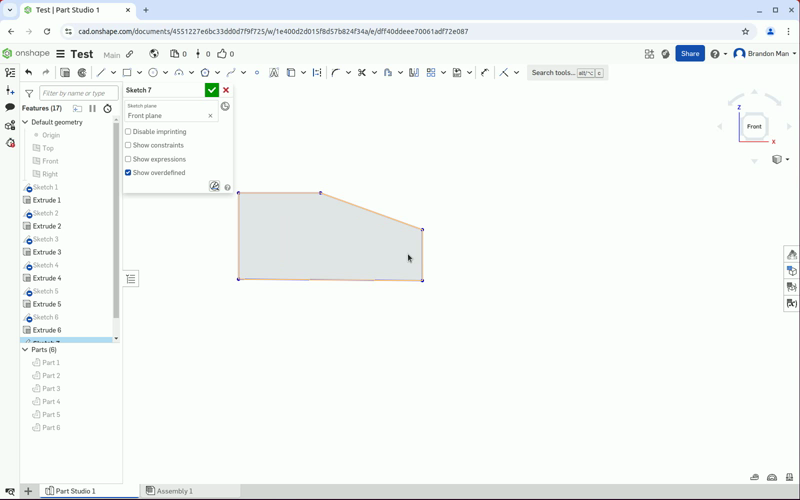
scroll(6)
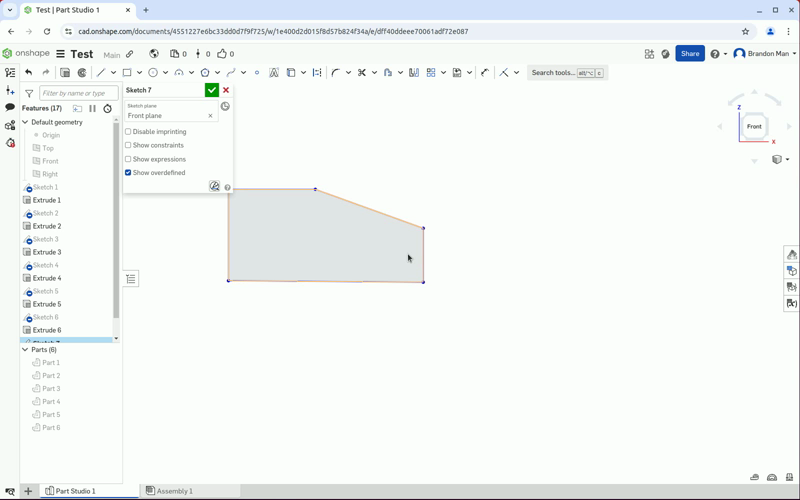
scroll(6)
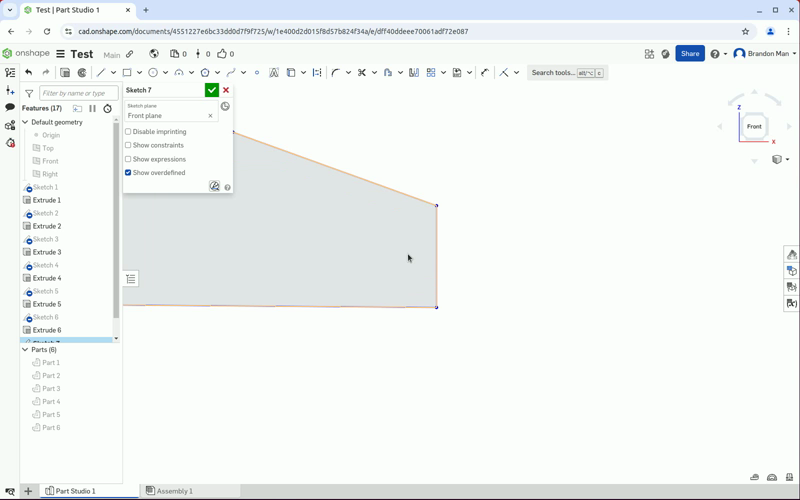
scroll(6)
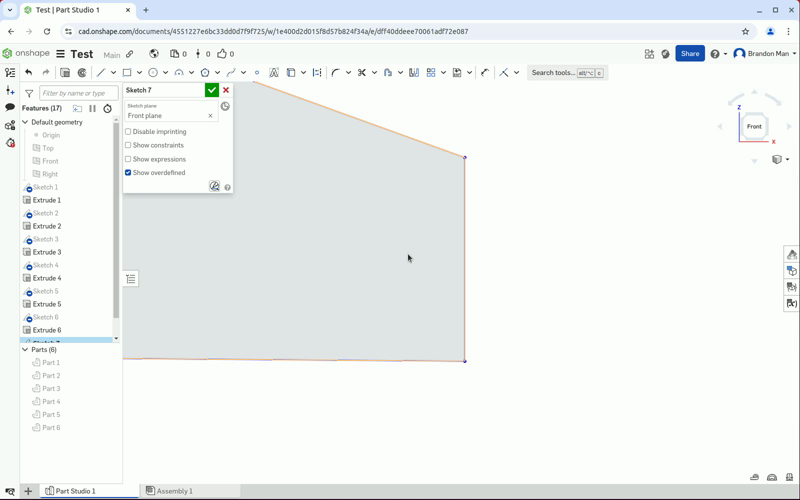
click(408, 253)
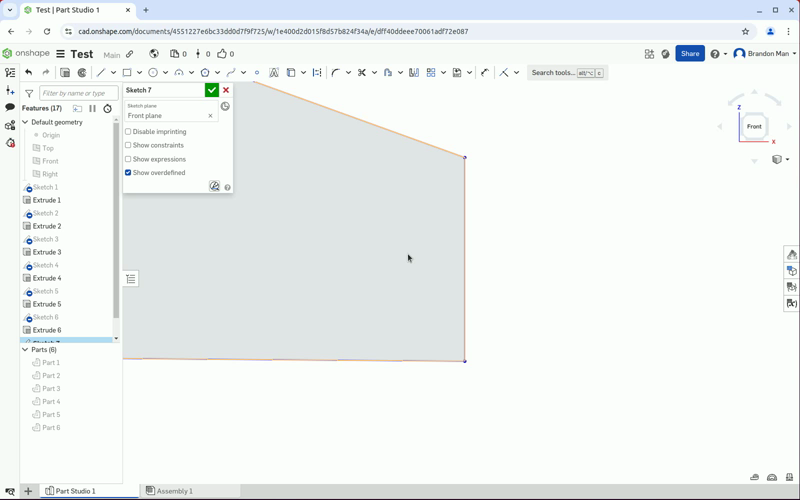
scroll(-6)
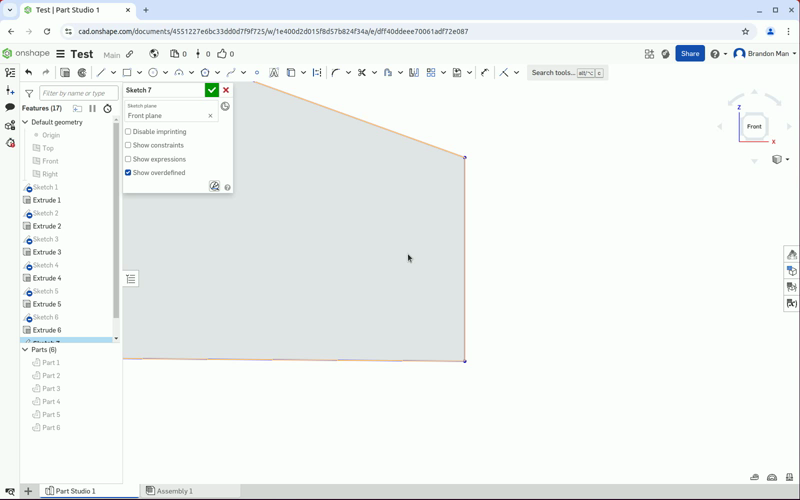
scroll(-6)
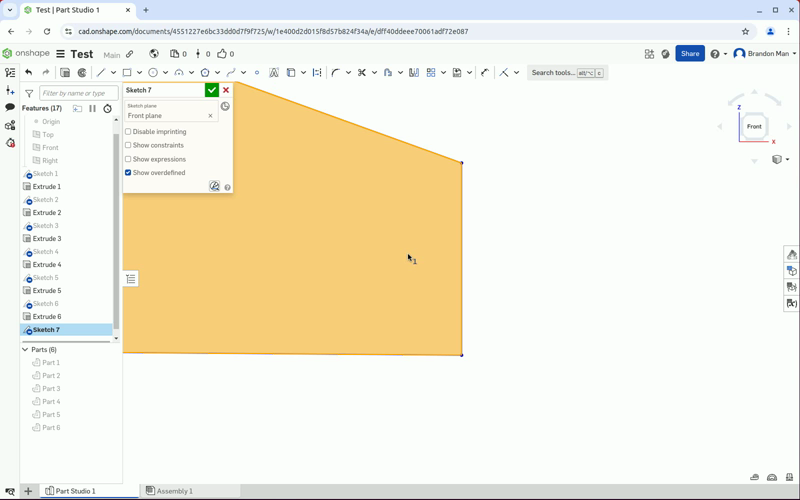
scroll(-6)
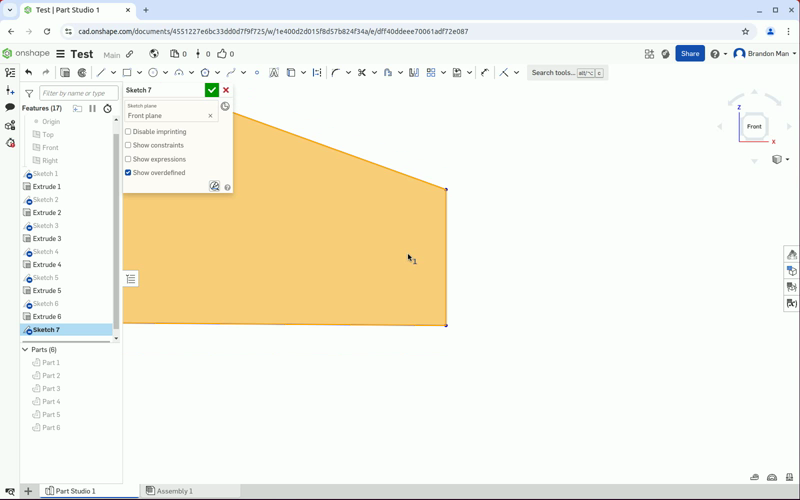
scroll(-6)
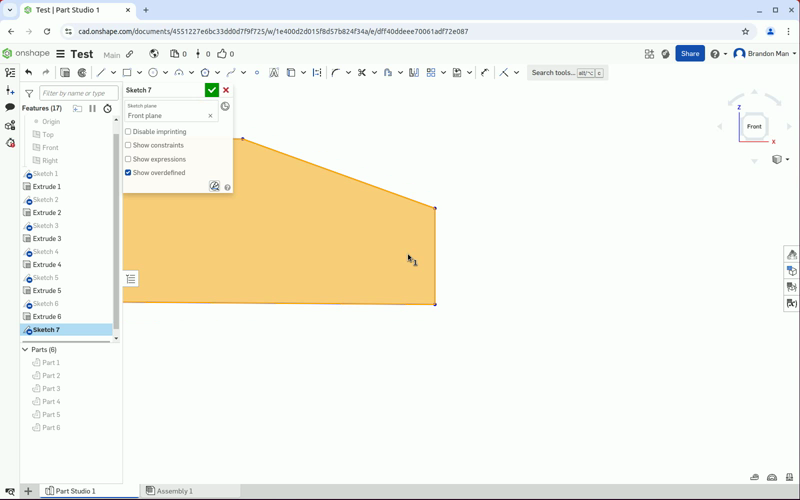
scroll(-6)
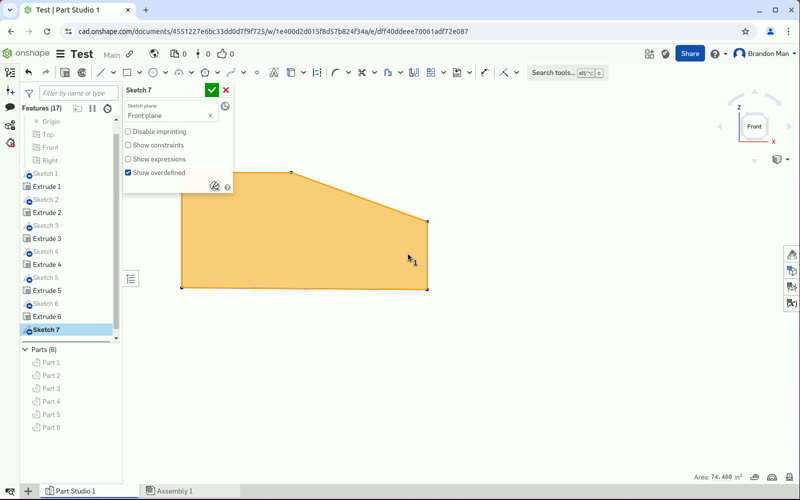
scroll(-6)
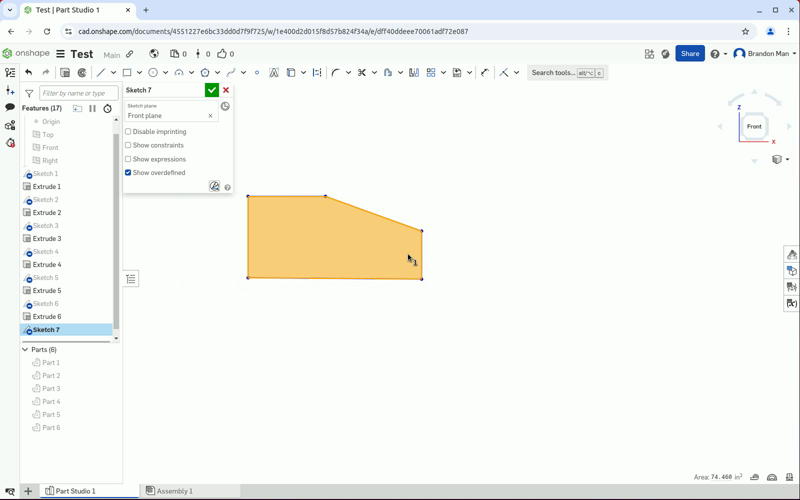
scroll(-6)
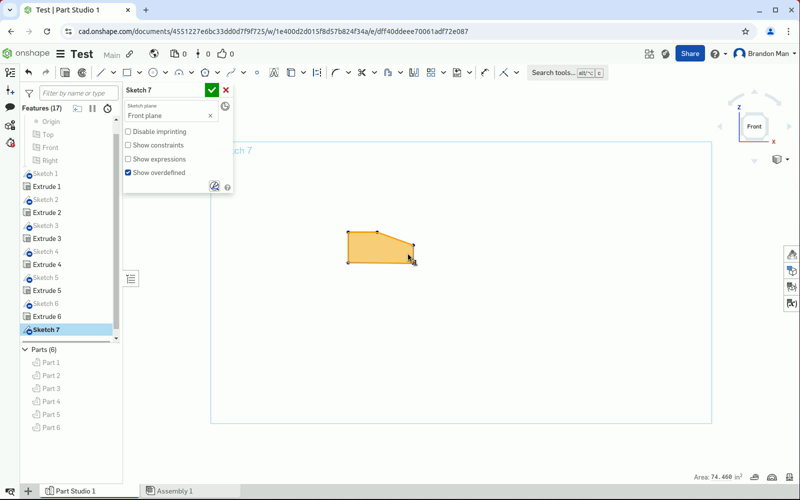
mouse_move(73, 352)
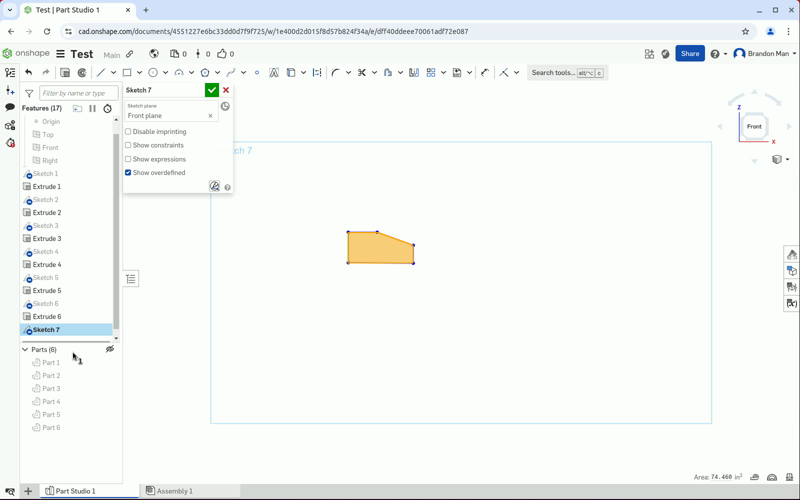
key(shift+y)
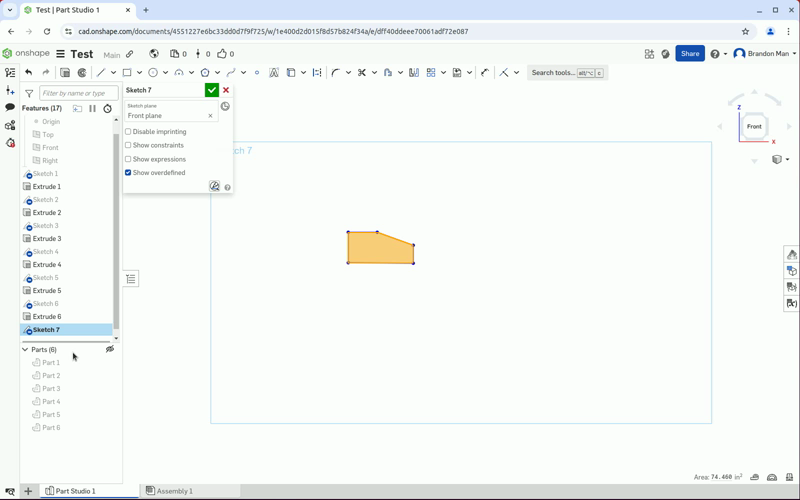
key(shift+e)
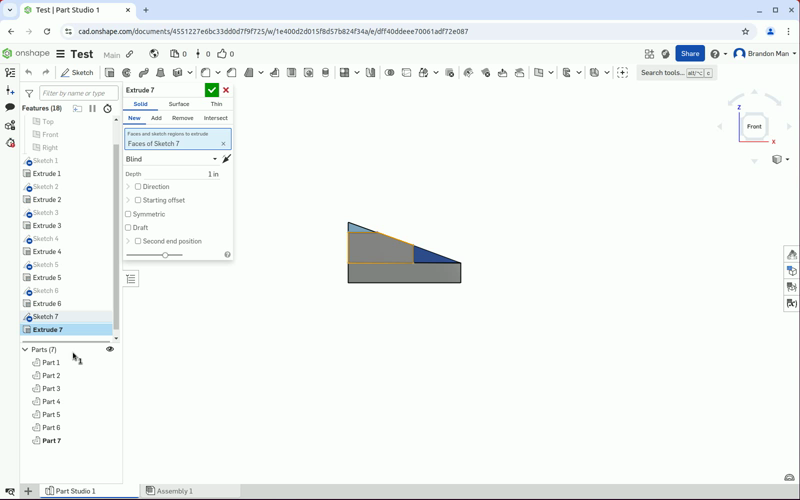
mouse_move(143, 106)
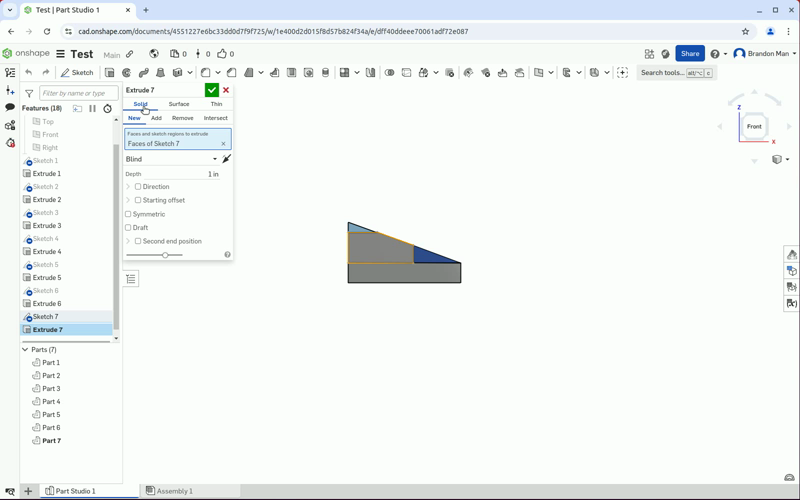
click(143, 106)
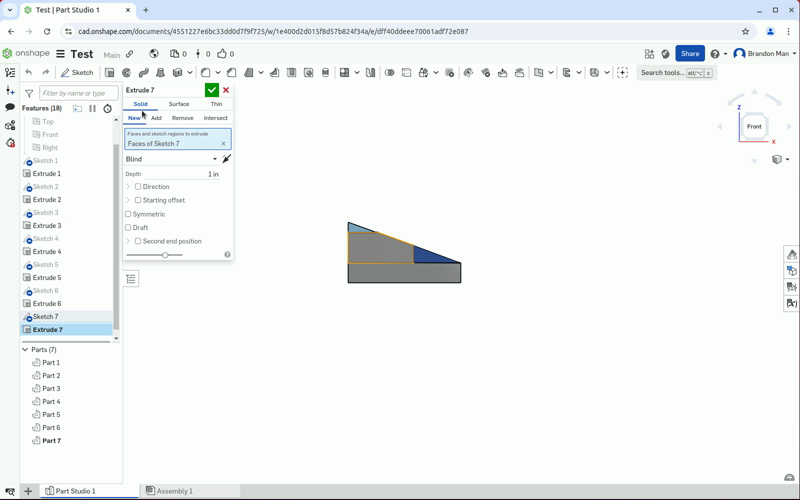
mouse_move(137, 120)
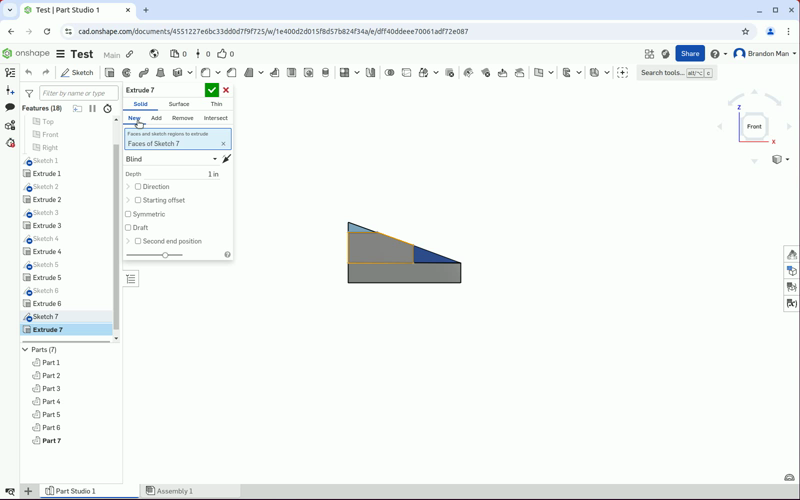
click(137, 120)
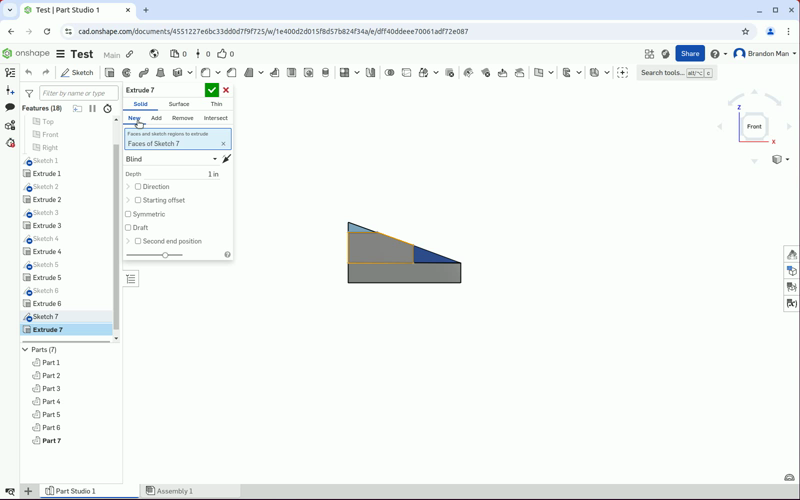
key(tab, 4)
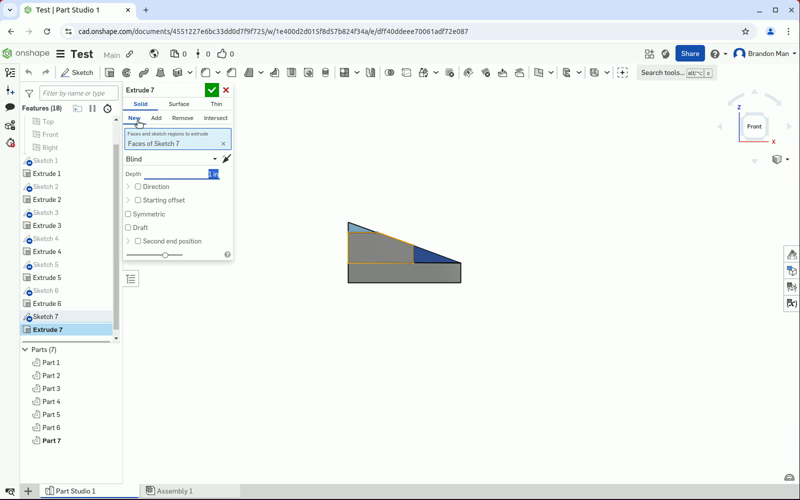
text(11.554)
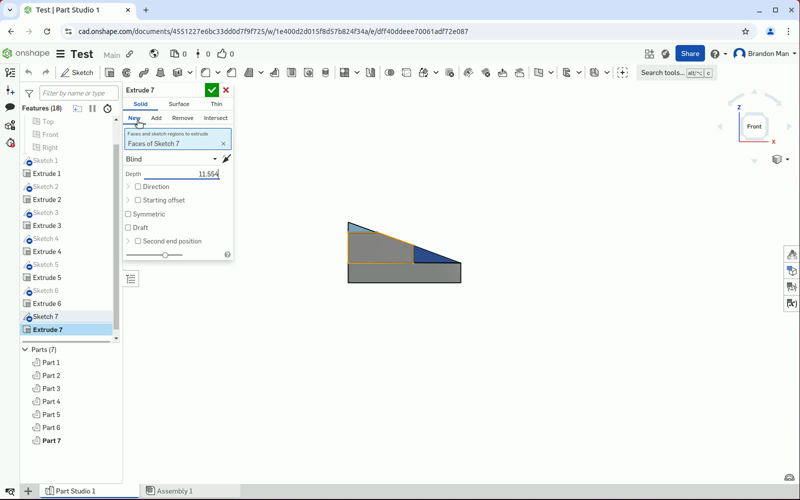
key(enter)
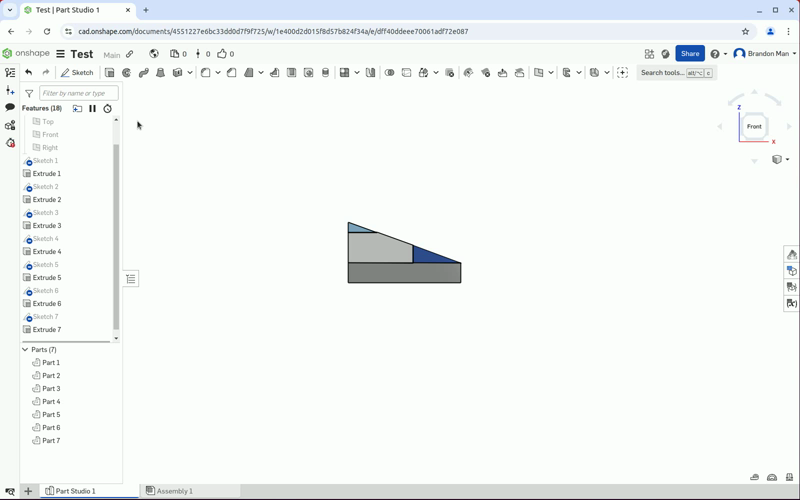
key(shift+h)
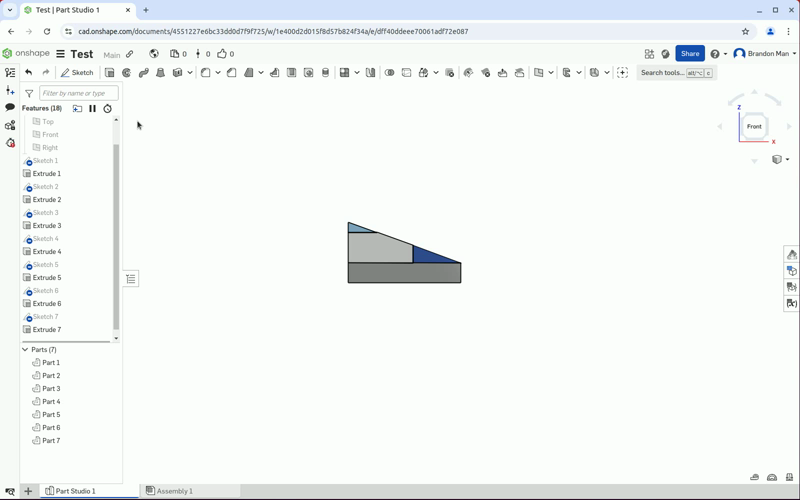
key(shift+h)
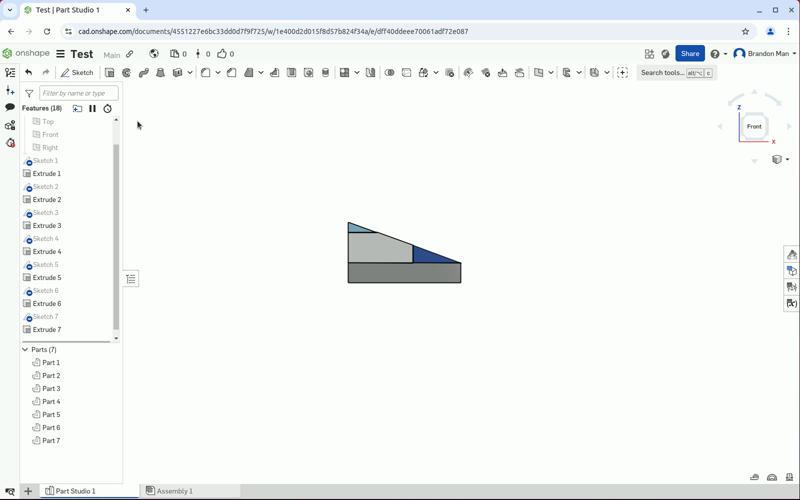
mouse_move(69, 163)
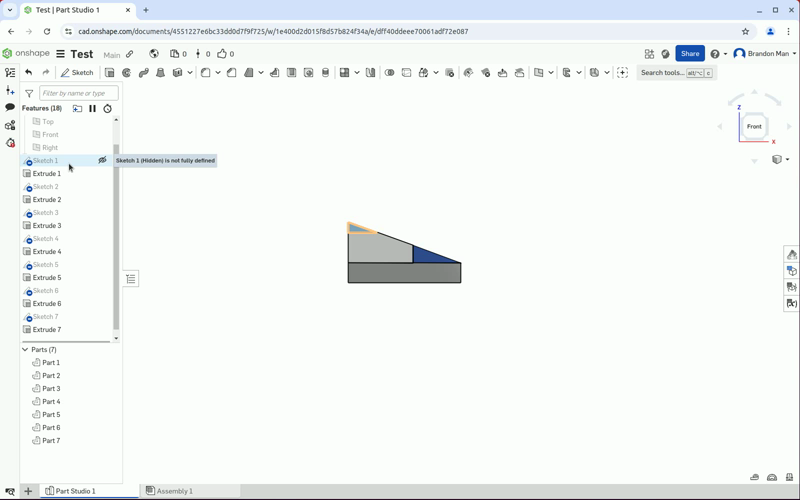
click(69, 163)
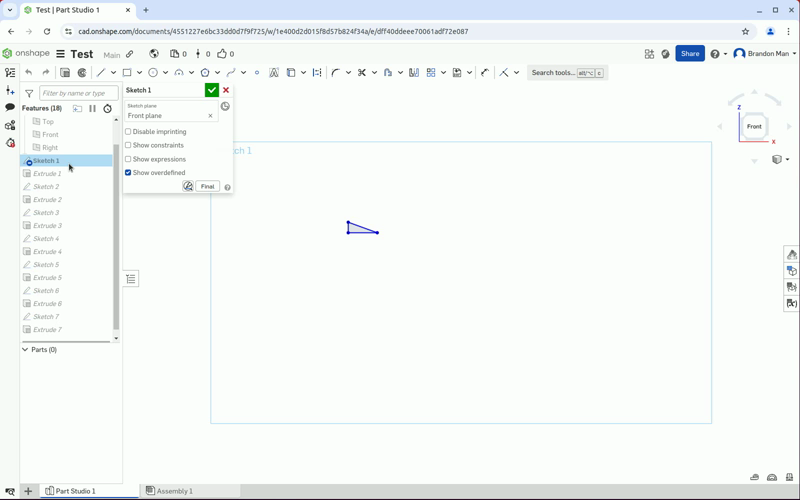
mouse_move(229, 92)
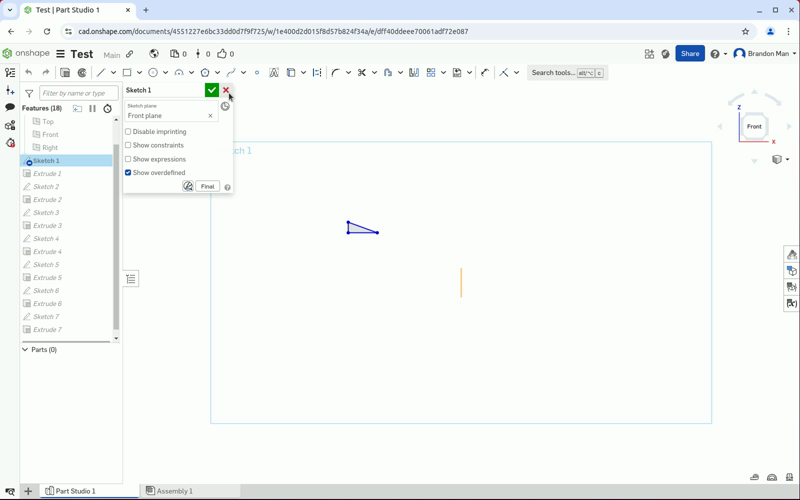
click(229, 92)
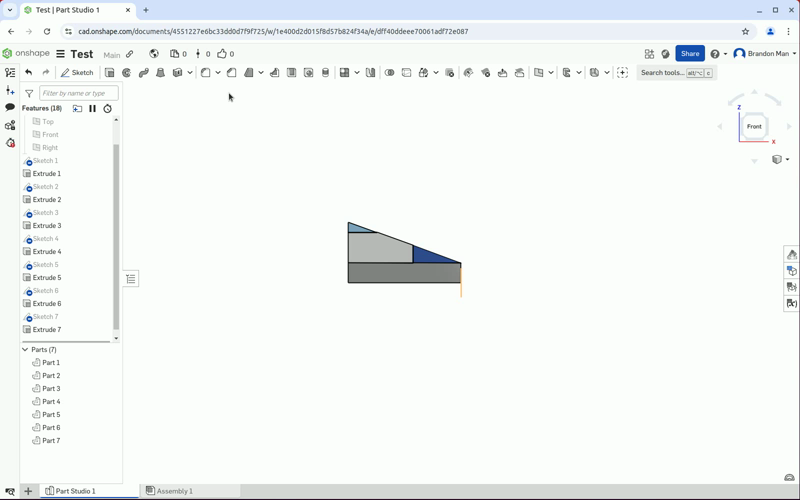
mouse_move(73, 352)
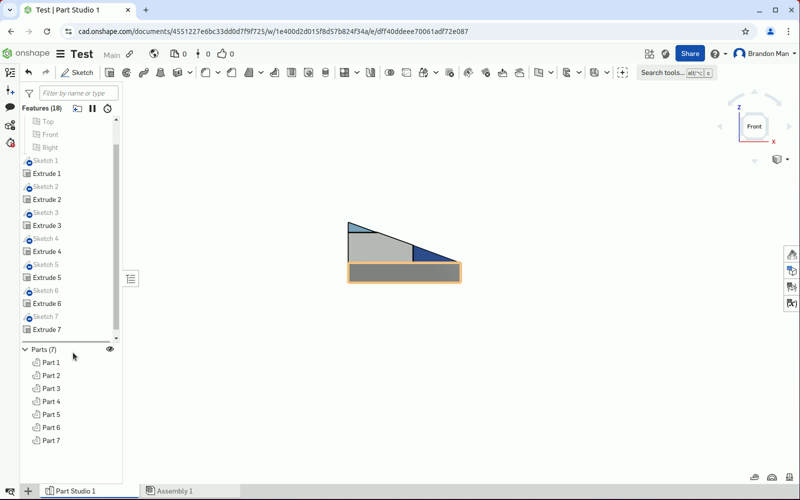
key(y)
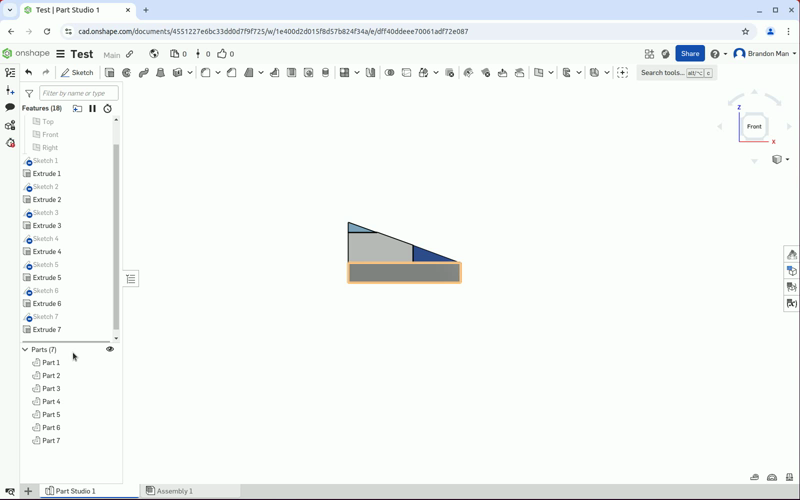
key(shift+p)
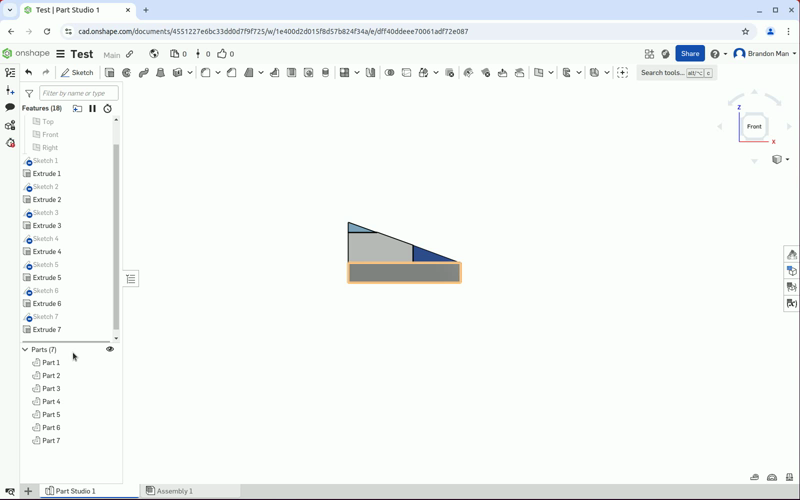
key(space)
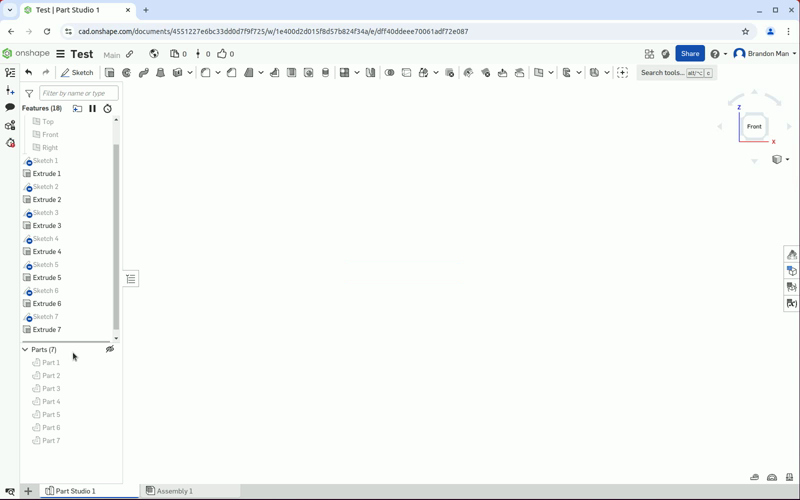
key_down(shift)
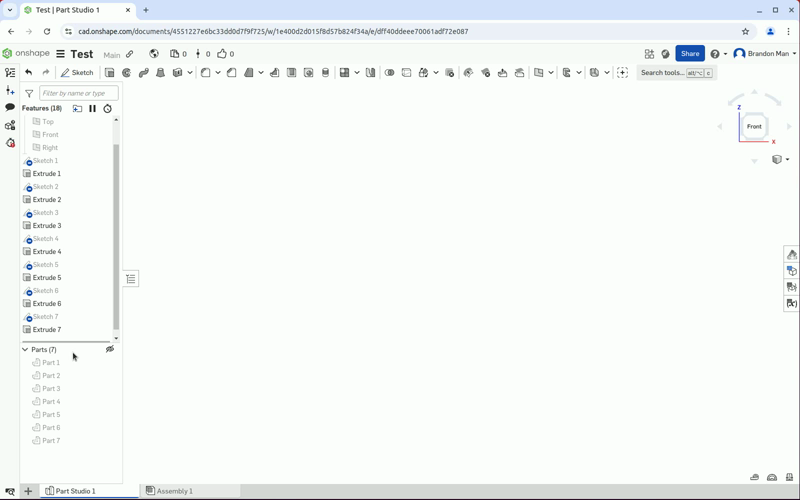
key(left)
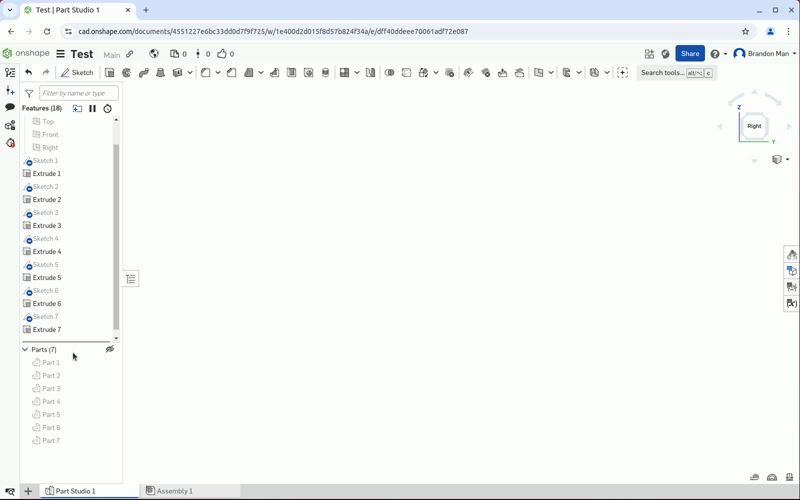
key_up(shift)
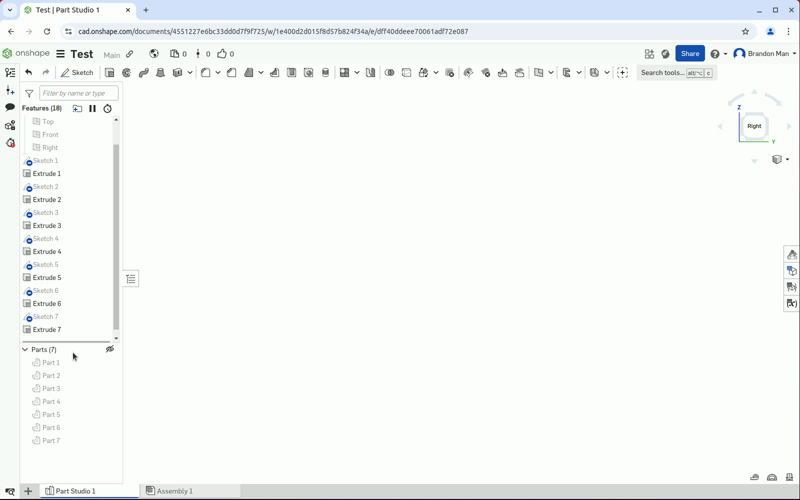
mouse_move(73, 352)
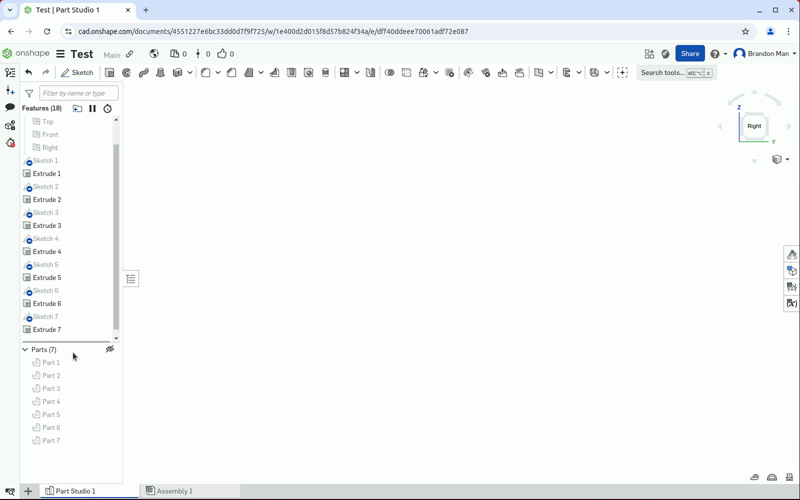
key(shift+y)
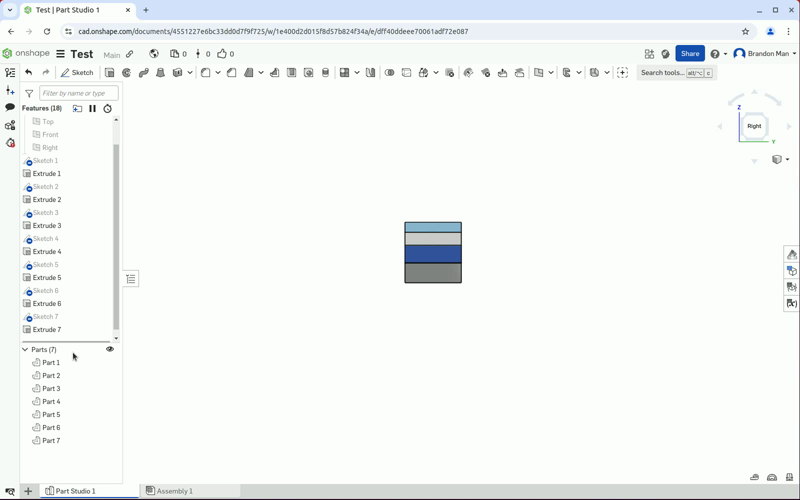
mouse_move(541, 75)
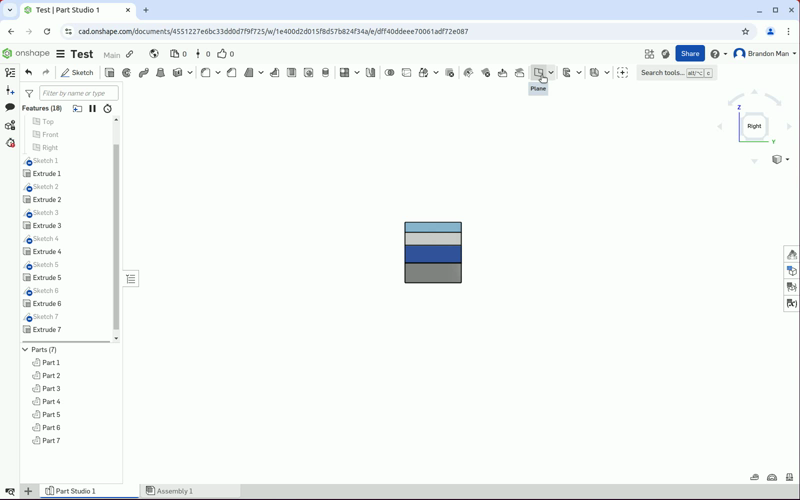
click(541, 75)
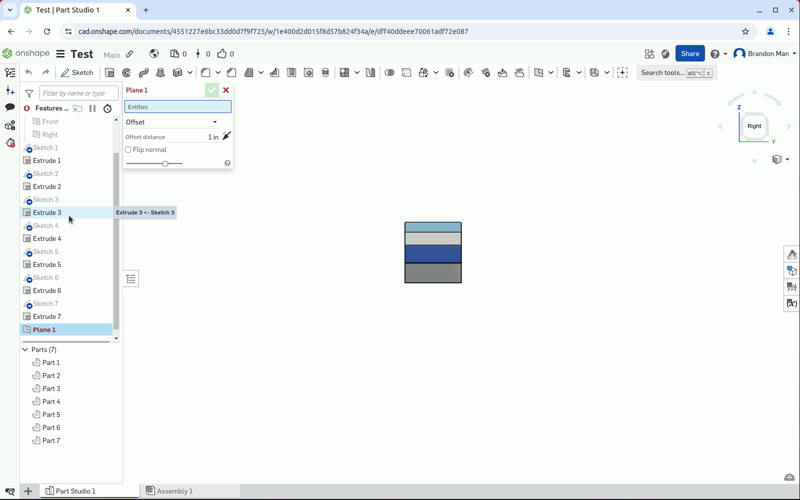
scroll(3)
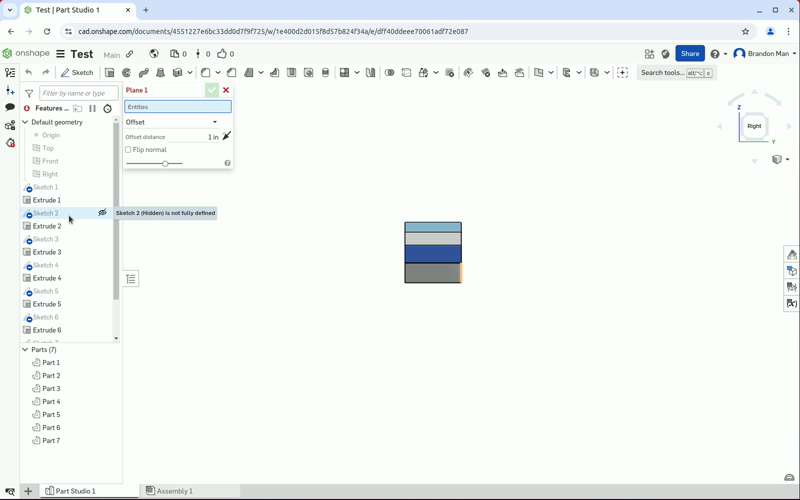
mouse_move(69, 176)
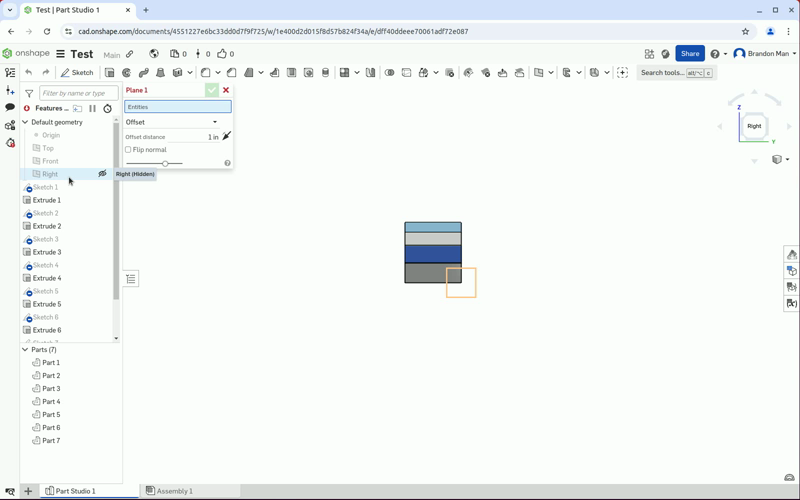
click(69, 176)
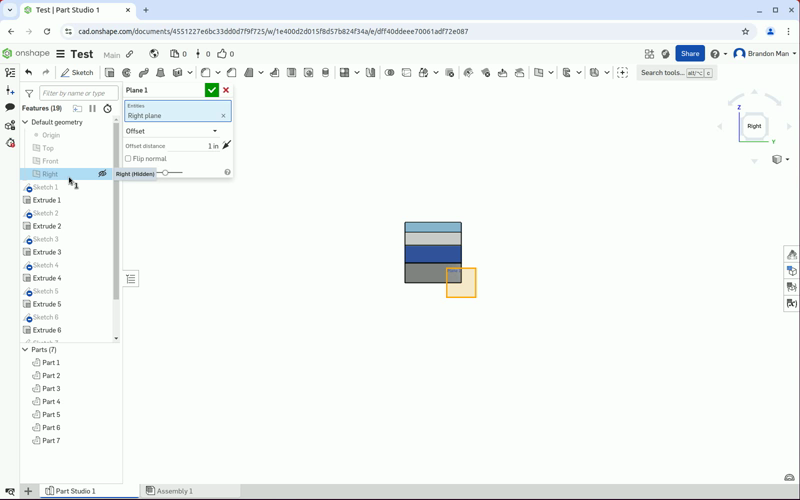
key(tab, 2)
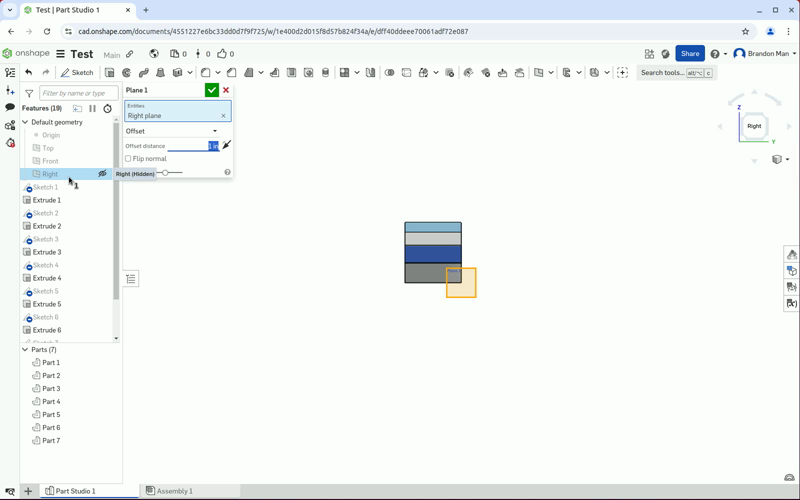
text(23.108)
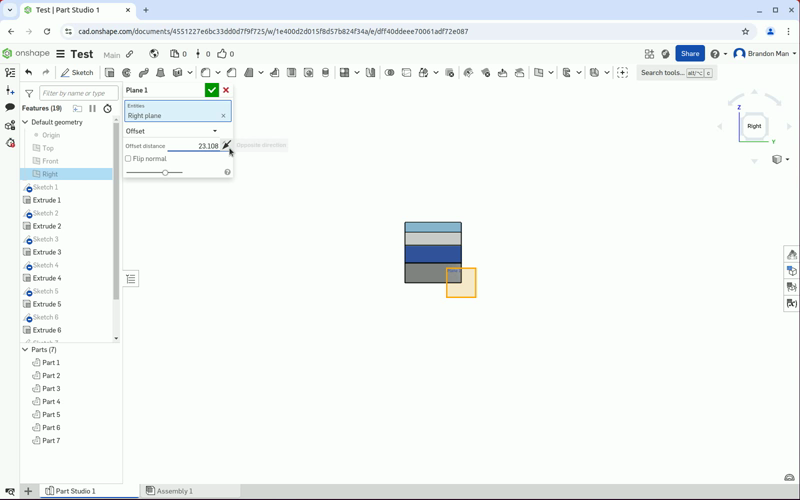
mouse_move(229, 147)
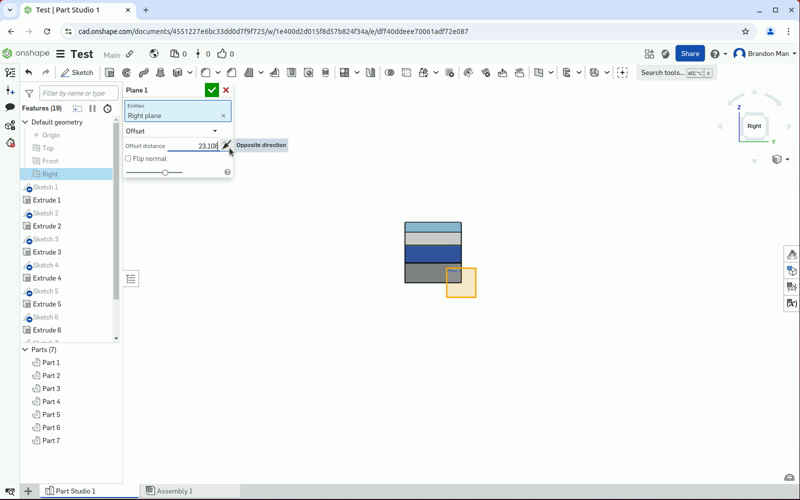
click(229, 147)
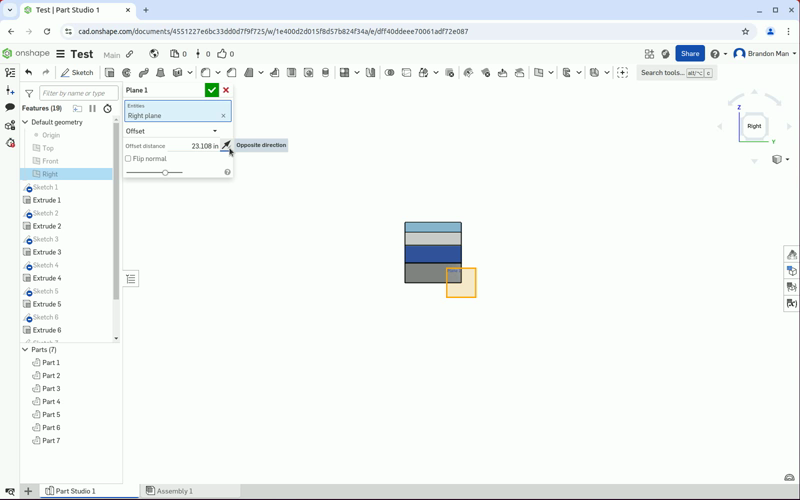
key(enter, 2)
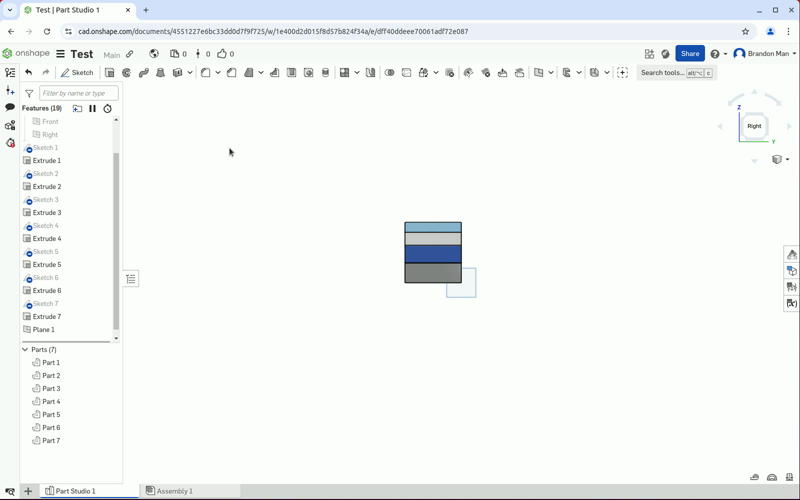
key(shift+s)
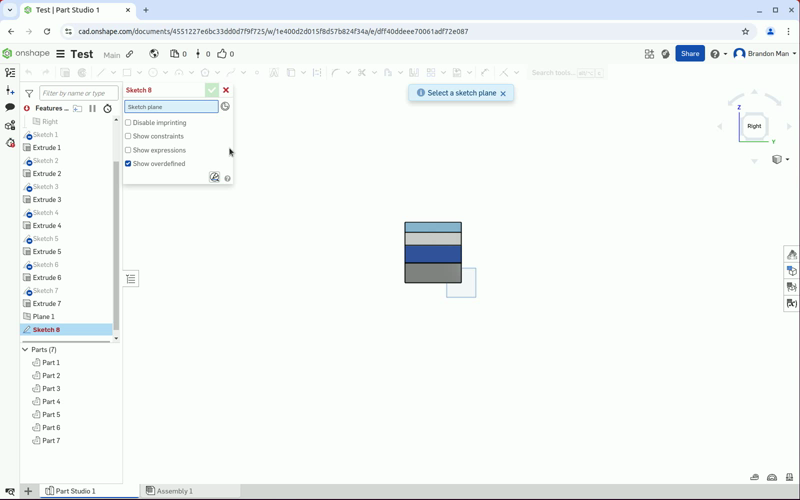
mouse_move(69, 319)
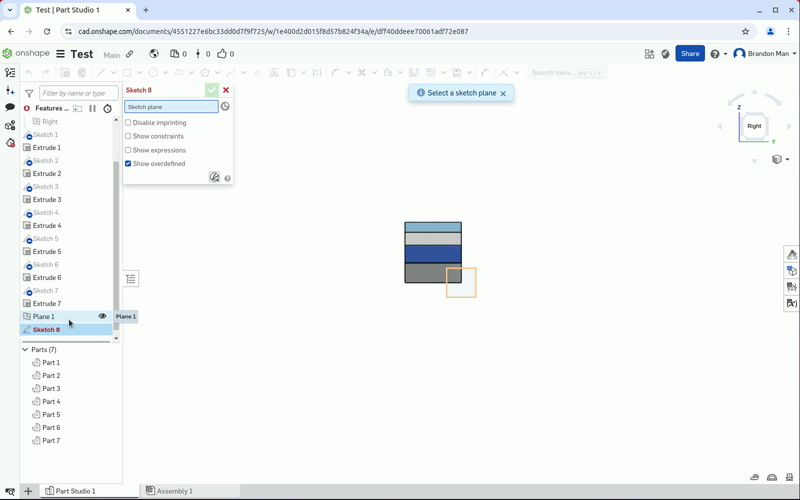
click(69, 319)
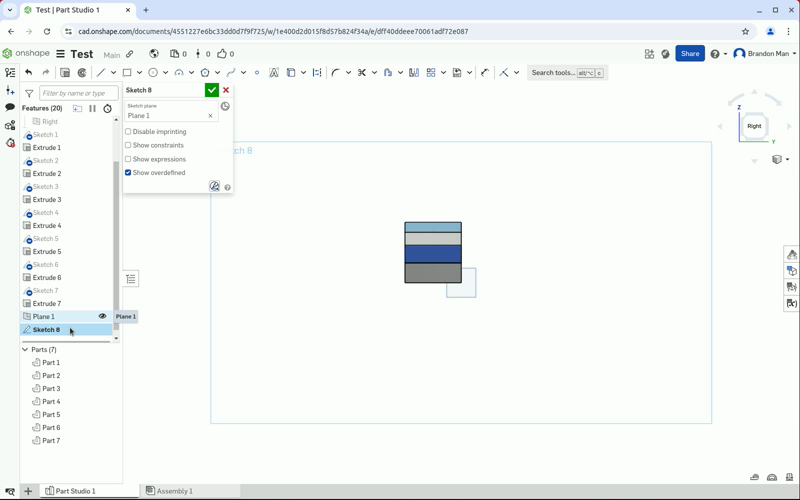
mouse_move(73, 352)
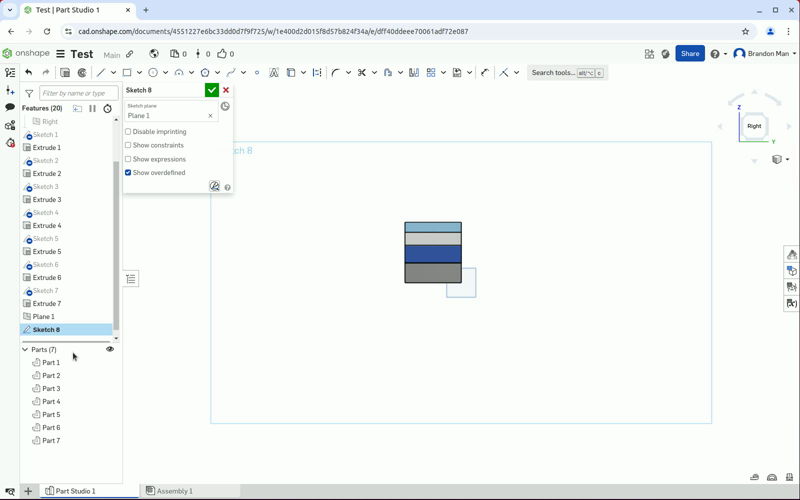
key(y)
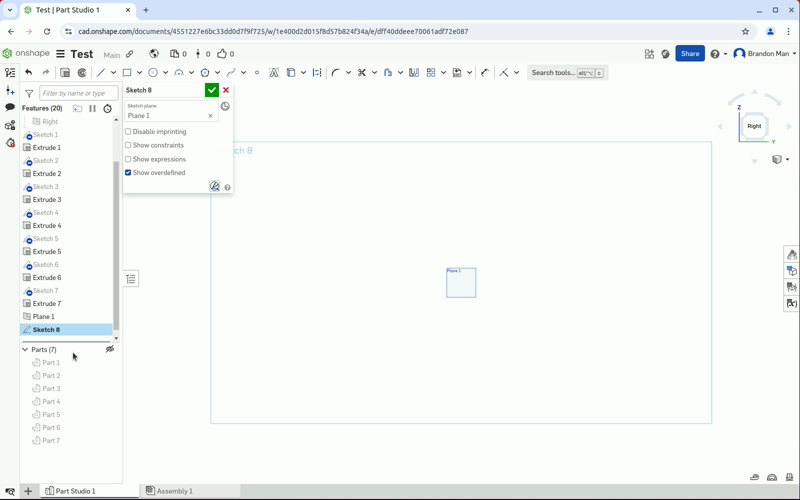
key(l)
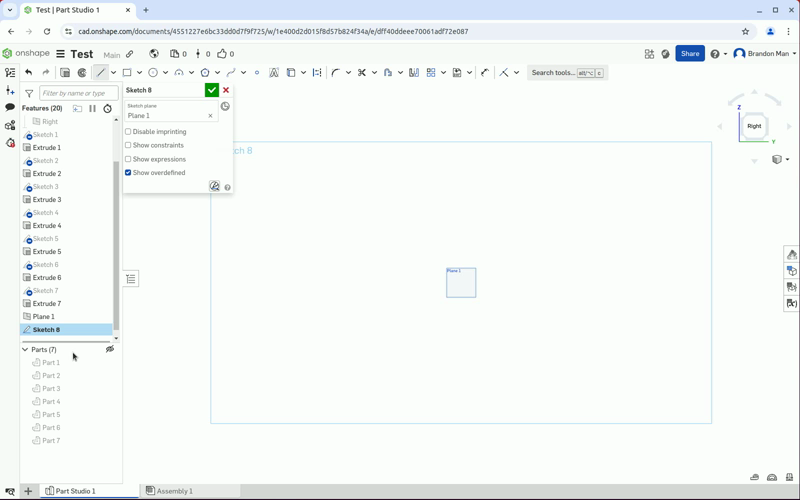
key_down(shift)
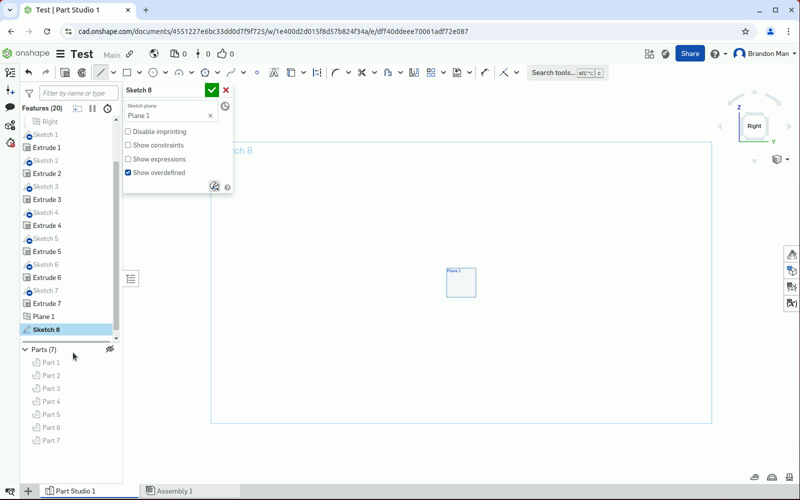
mouse_move(422, 243)
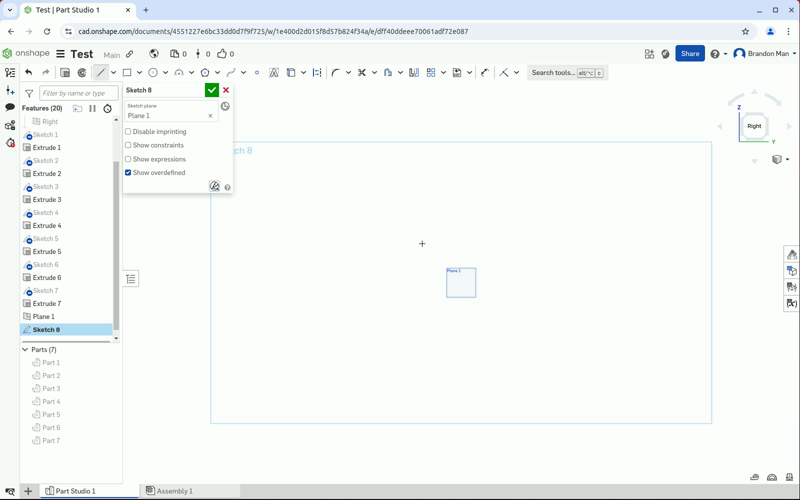
click(422, 243)
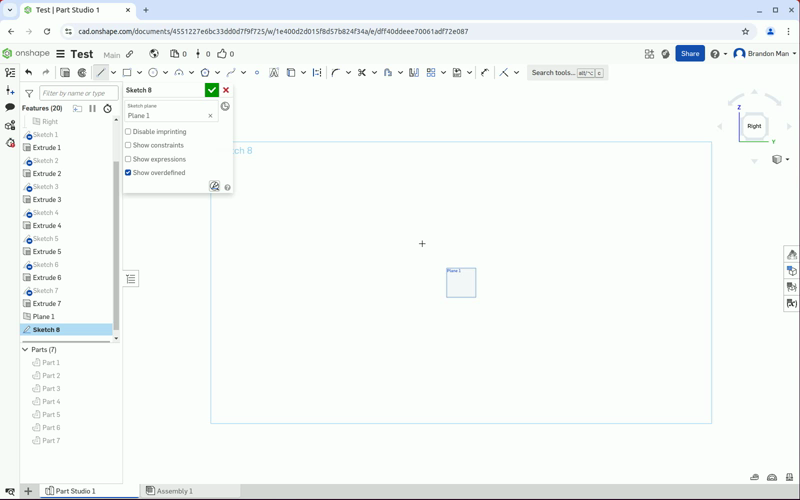
key_up(shift)
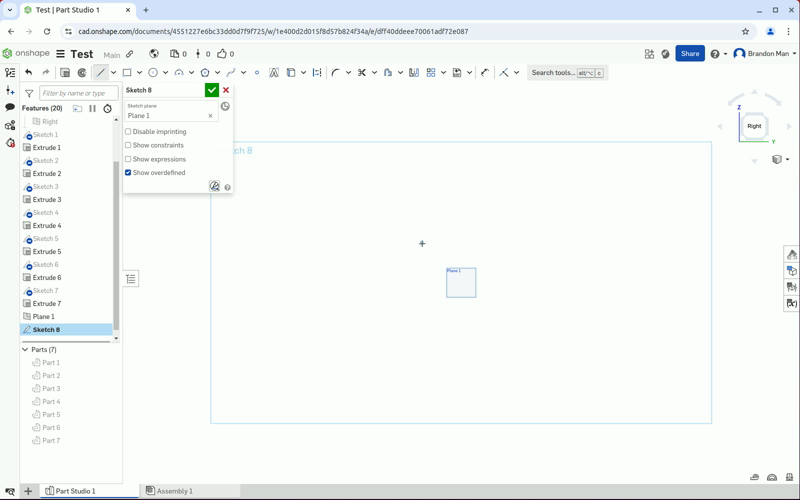
key_down(shift)
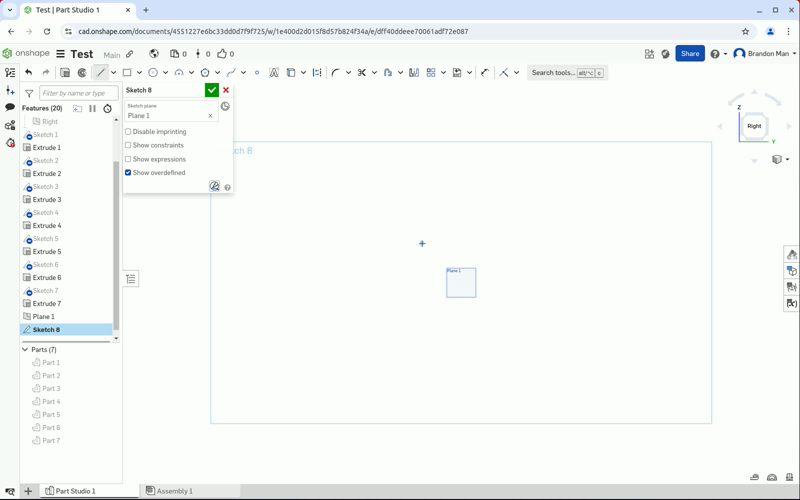
mouse_move(452, 243)
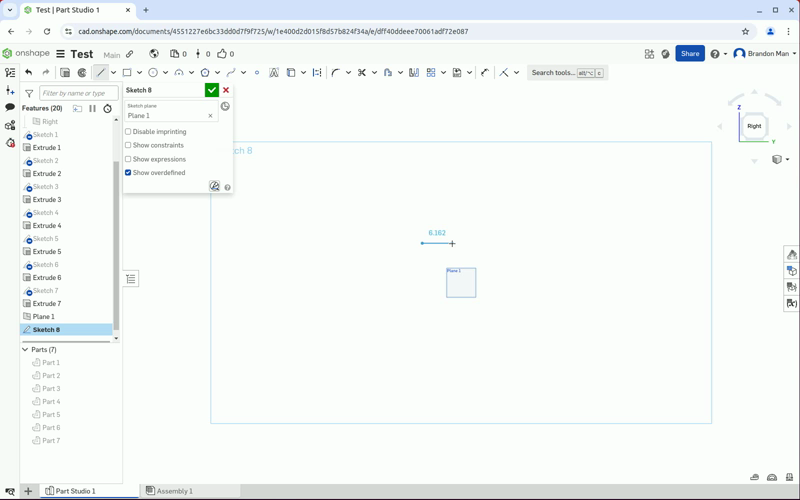
mouse_move(443, 243)
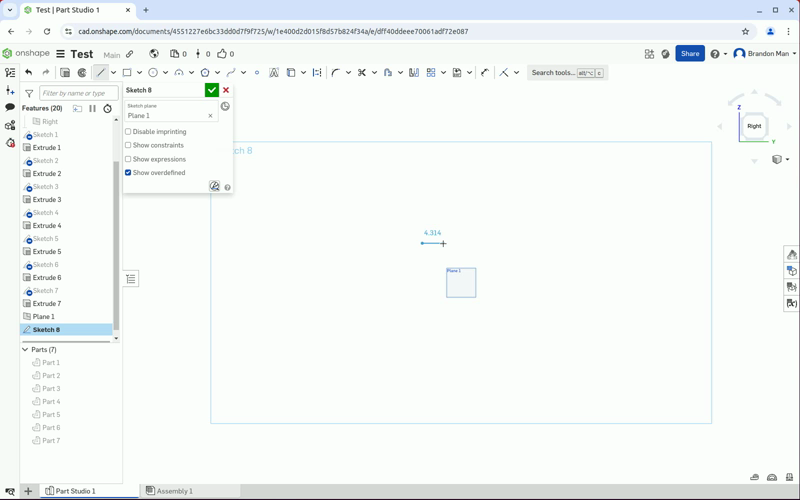
click(443, 243)
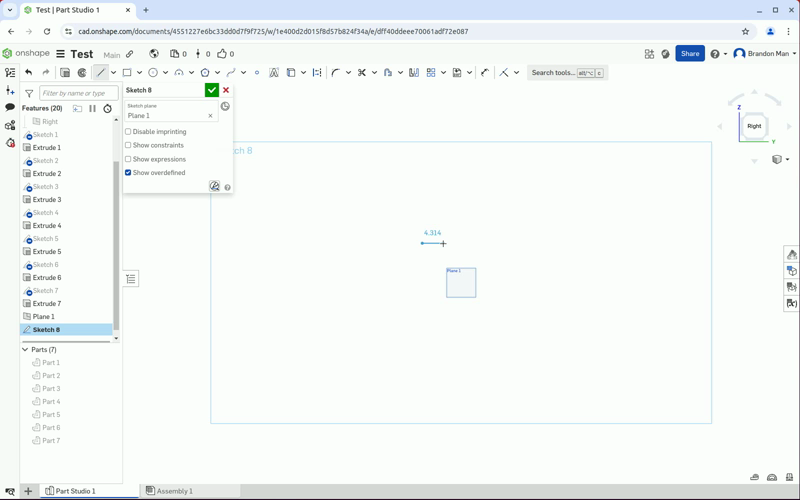
key_up(shift)
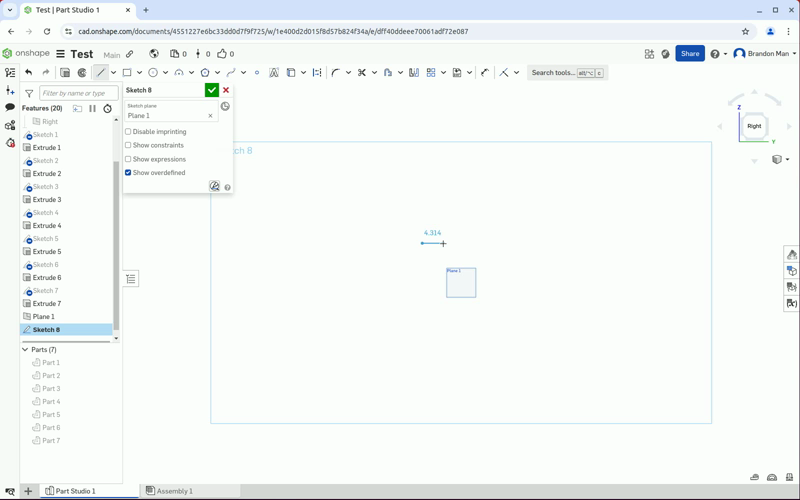
key_down(shift)
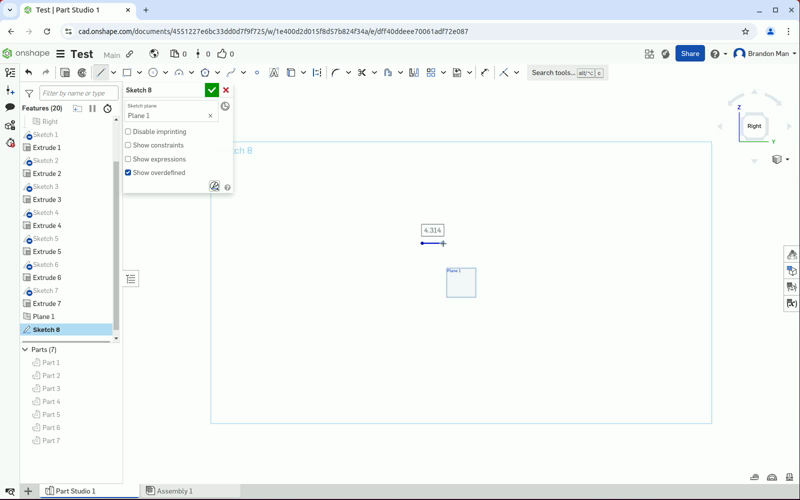
mouse_move(473, 243)
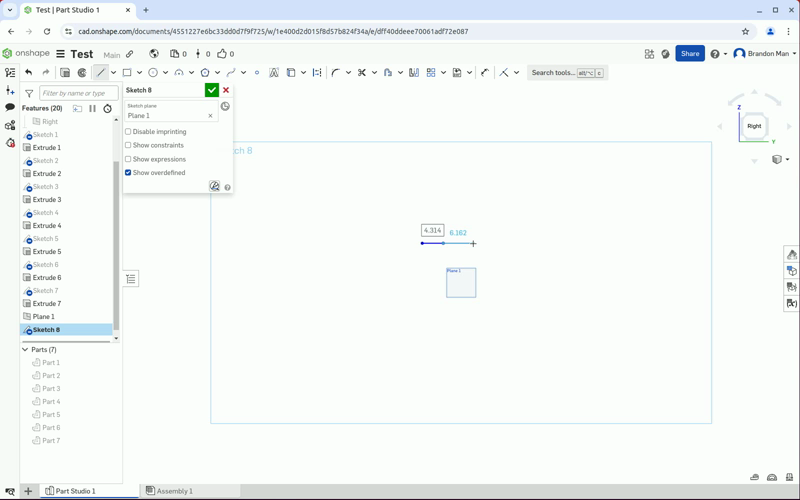
mouse_move(443, 222)
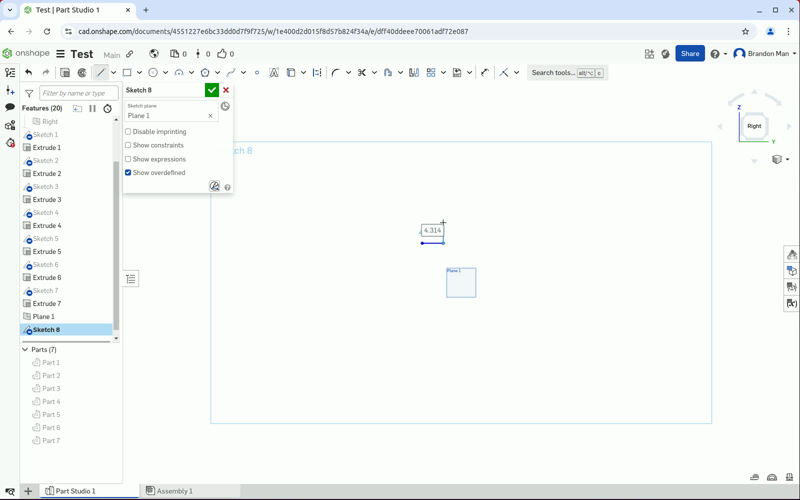
click(443, 222)
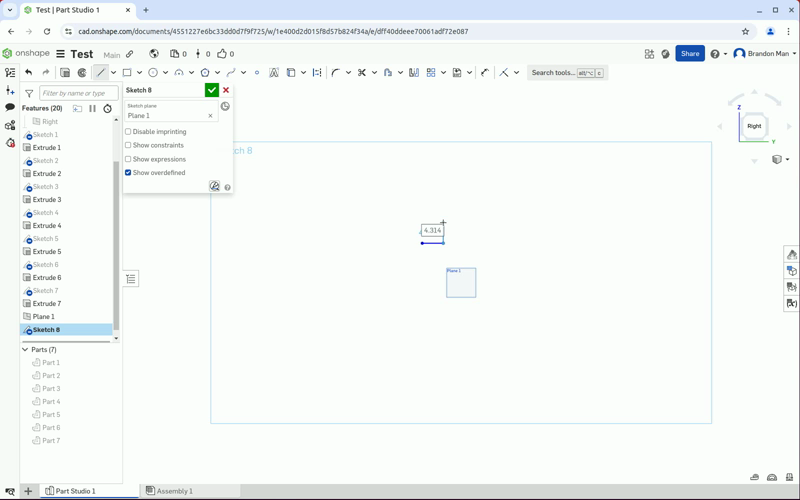
key_up(shift)
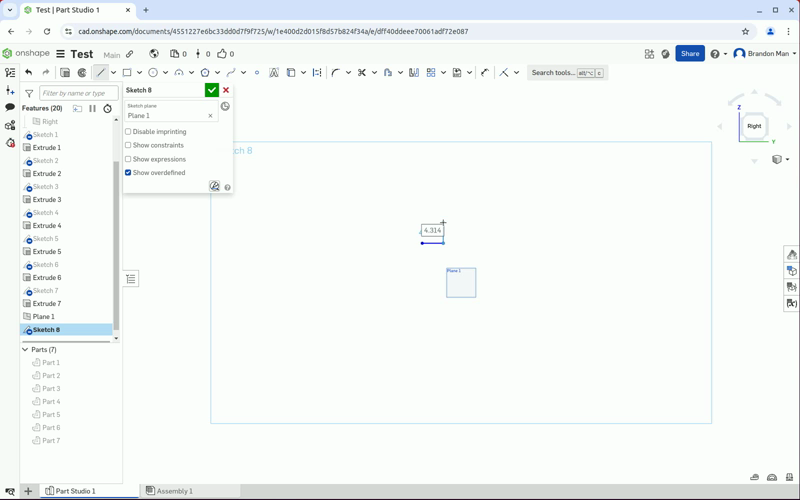
key_down(shift)
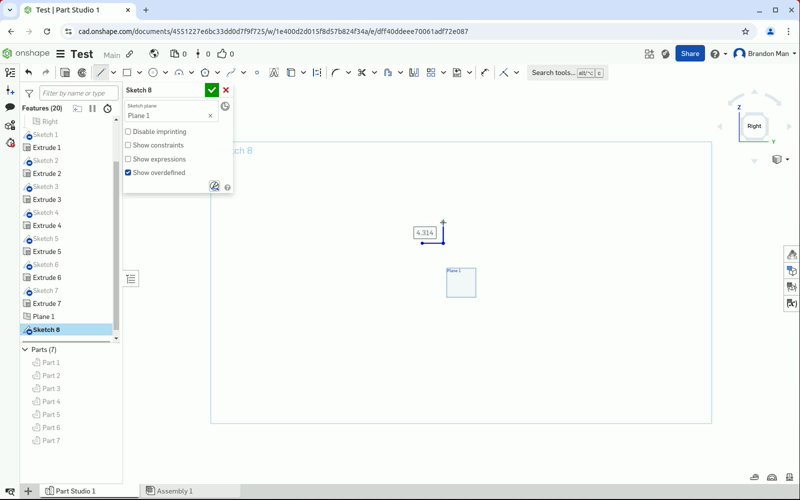
mouse_move(473, 222)
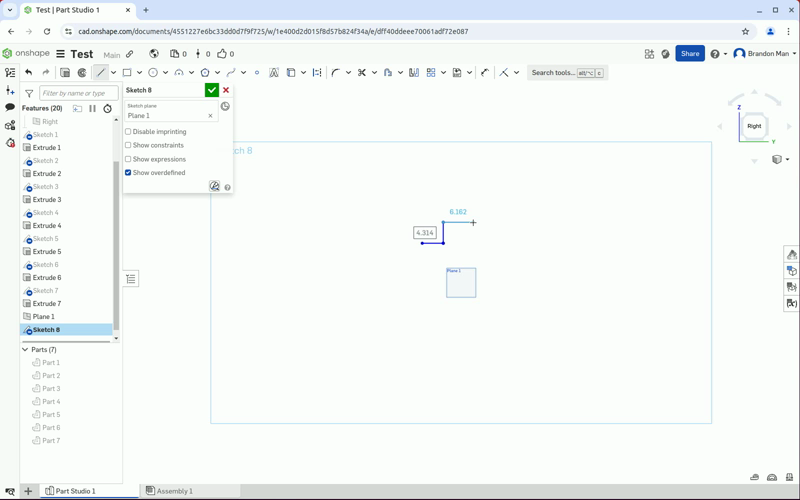
mouse_move(422, 222)
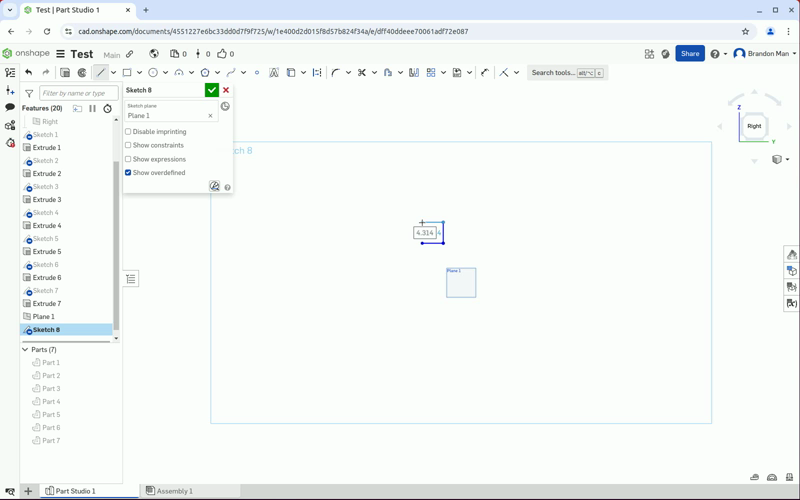
click(422, 222)
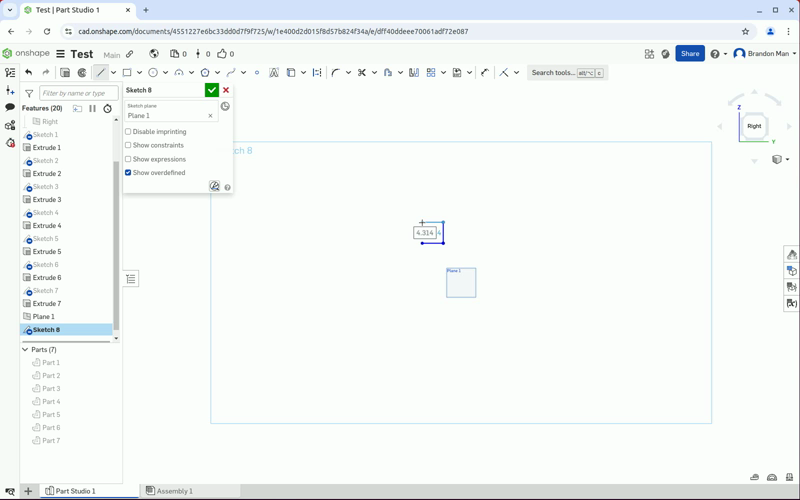
key_up(shift)
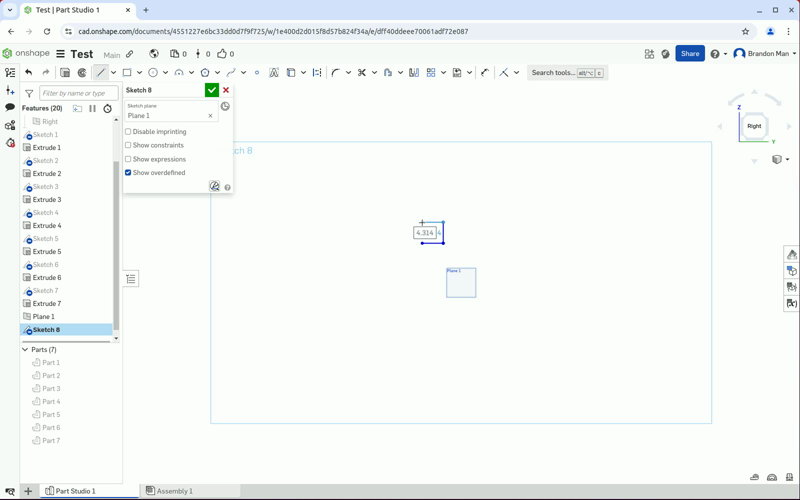
mouse_move(452, 222)
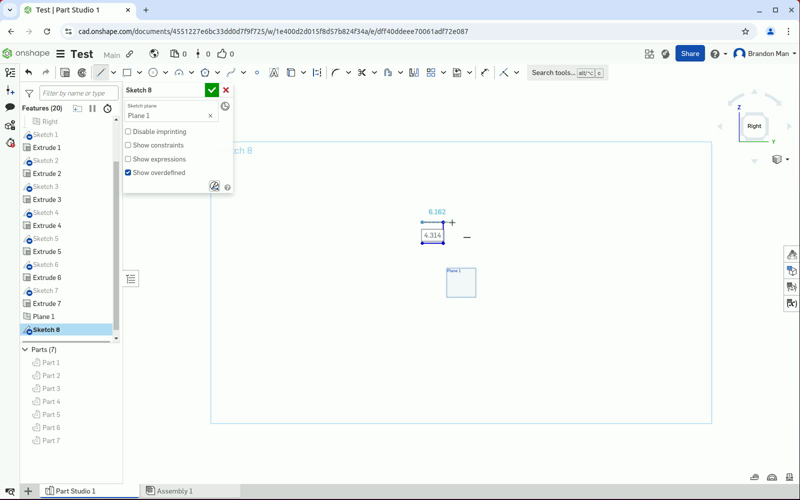
key_down(shift)
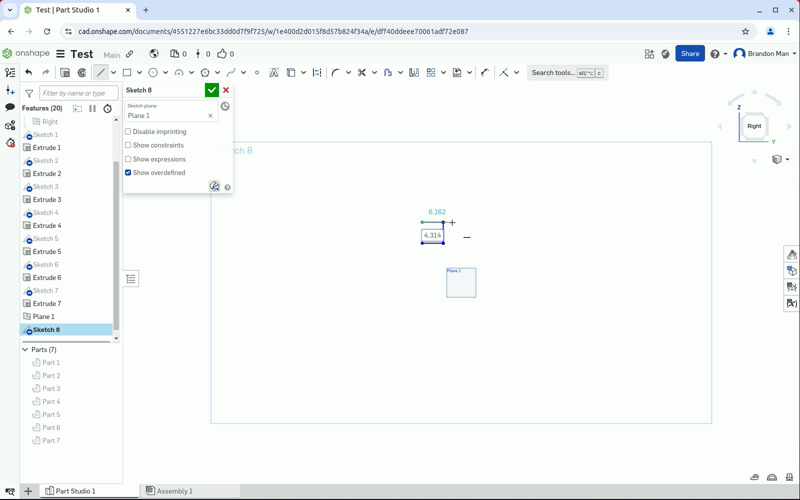
mouse_move(422, 243)
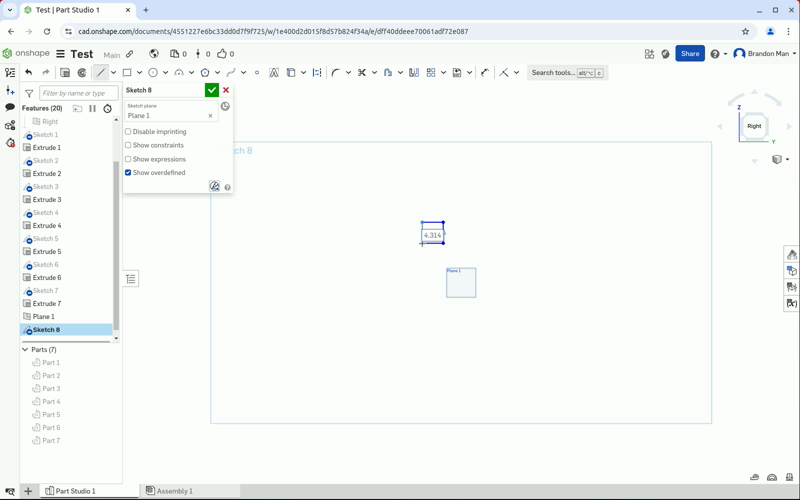
key_up(shift)
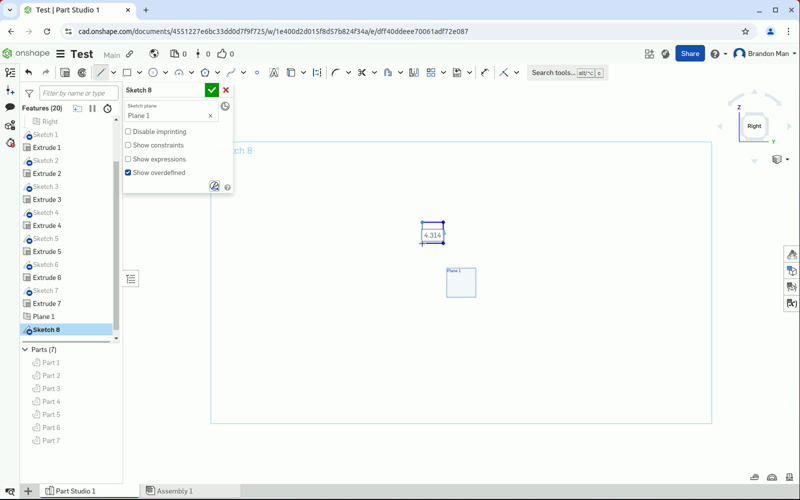
click(422, 243)
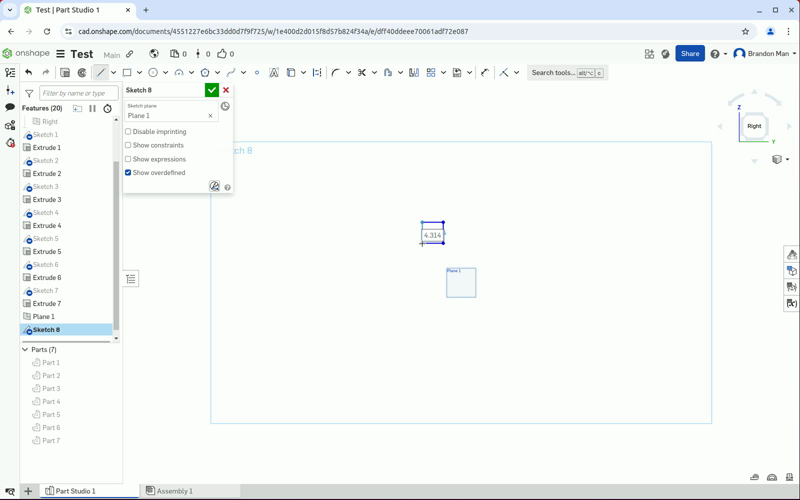
key(esc)
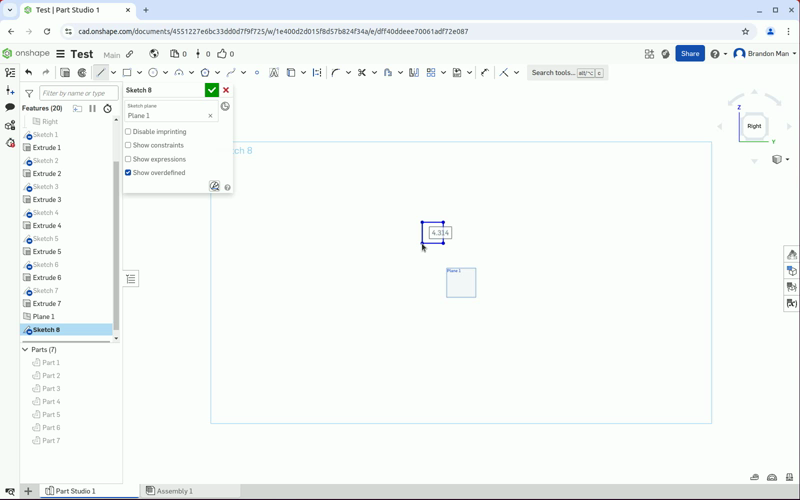
mouse_move(434, 236)
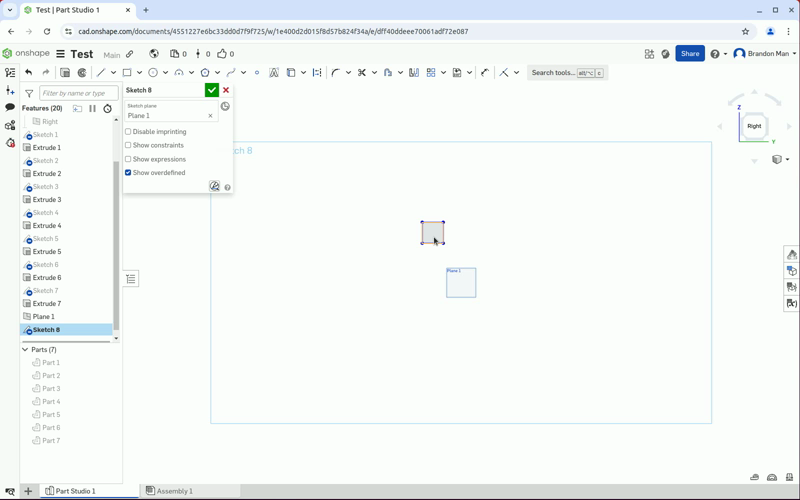
scroll(6)
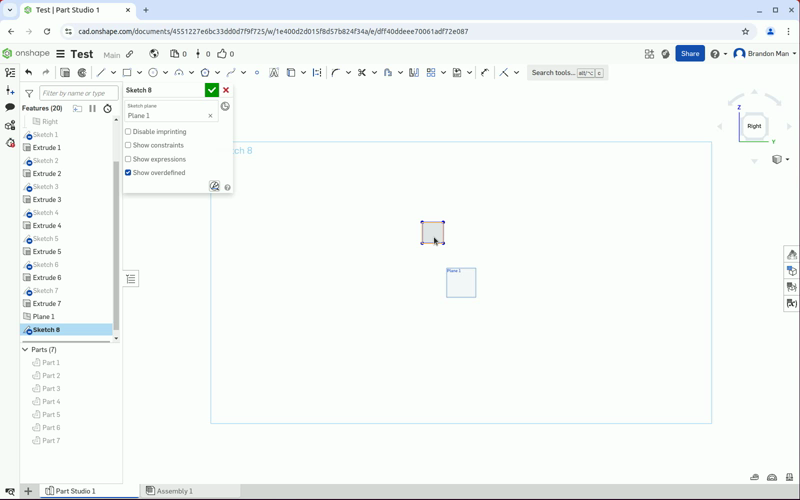
scroll(6)
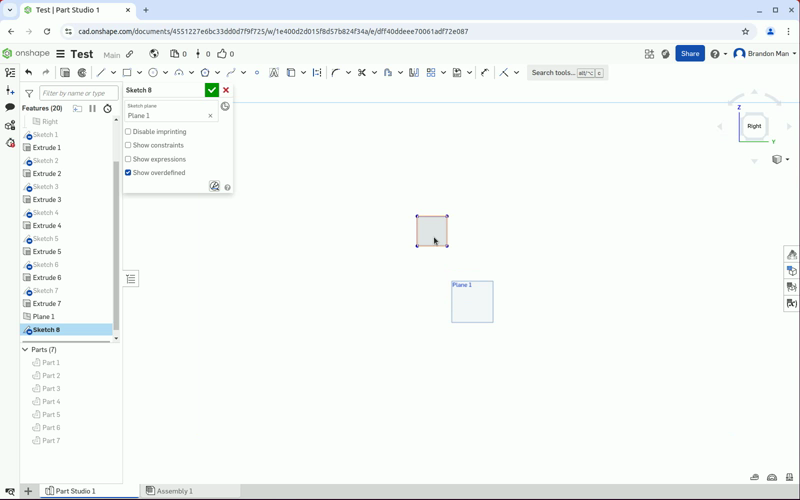
scroll(6)
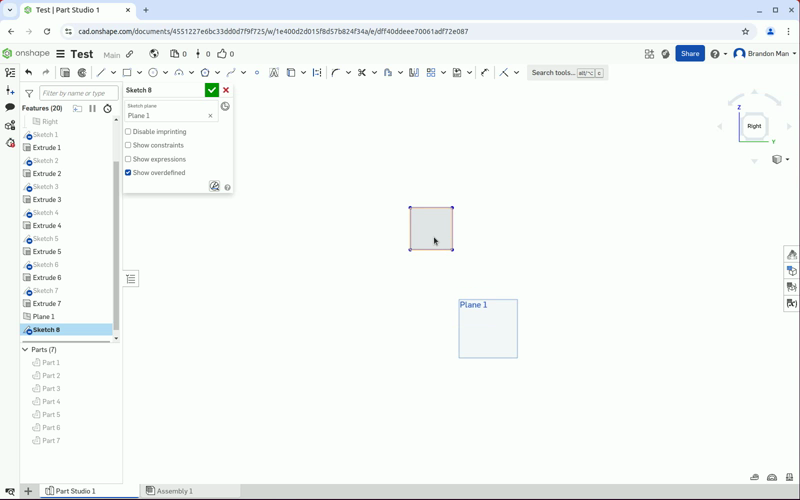
scroll(6)
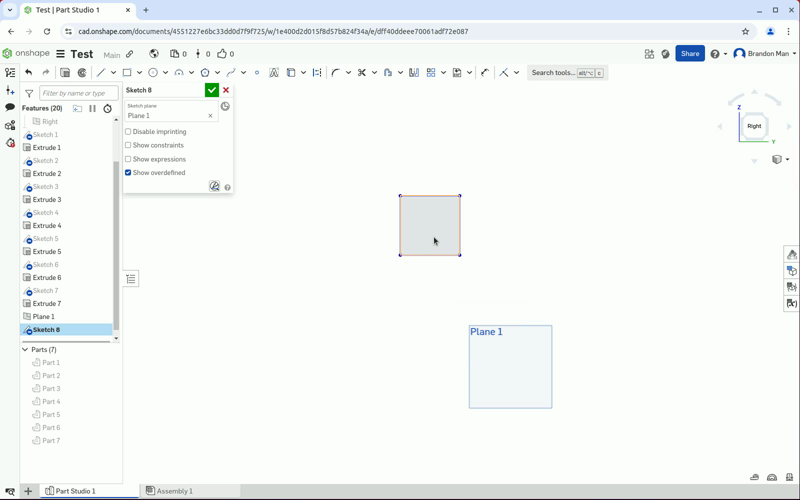
scroll(6)
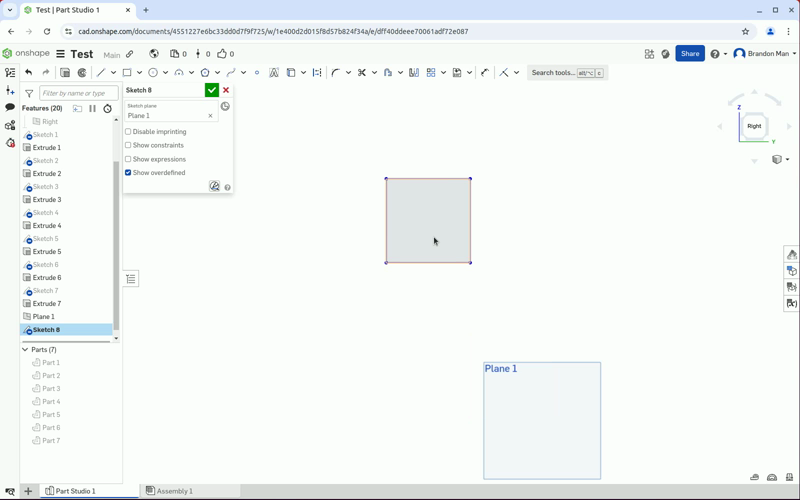
scroll(6)
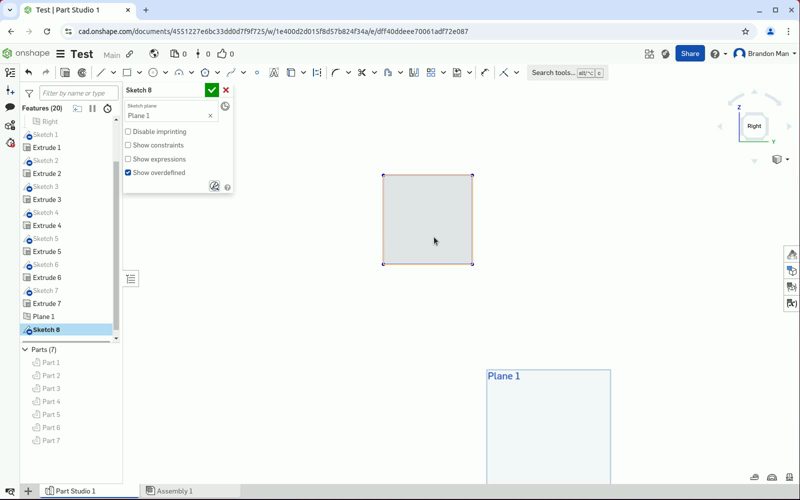
scroll(6)
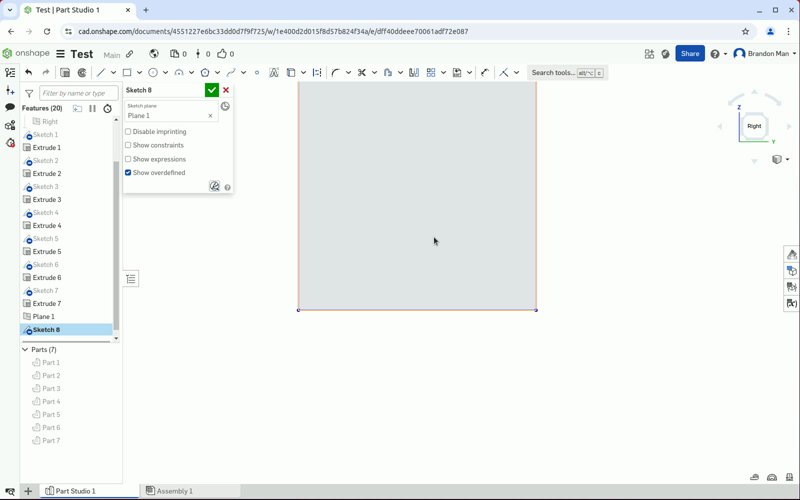
click(434, 236)
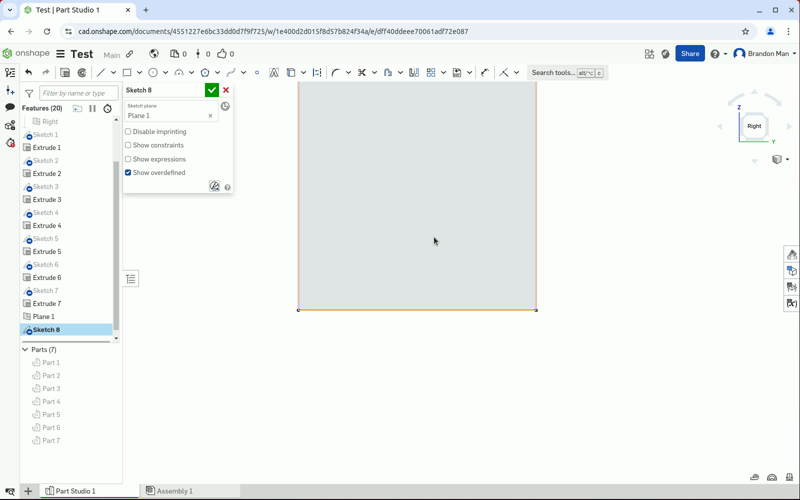
scroll(-6)
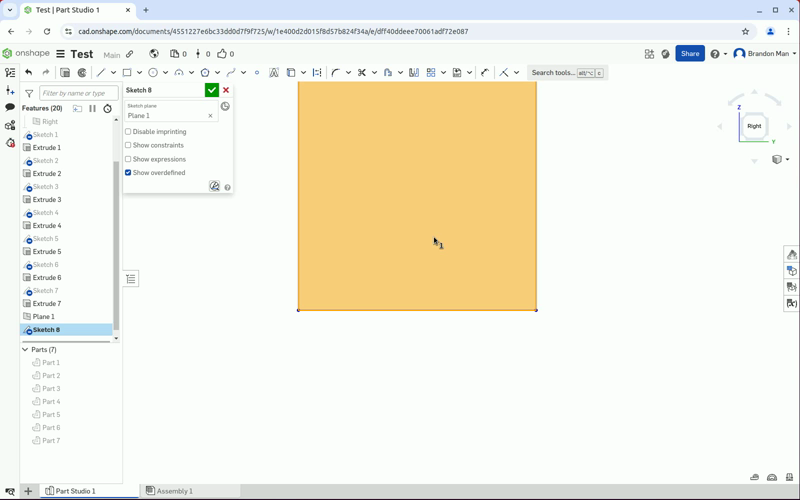
scroll(-6)
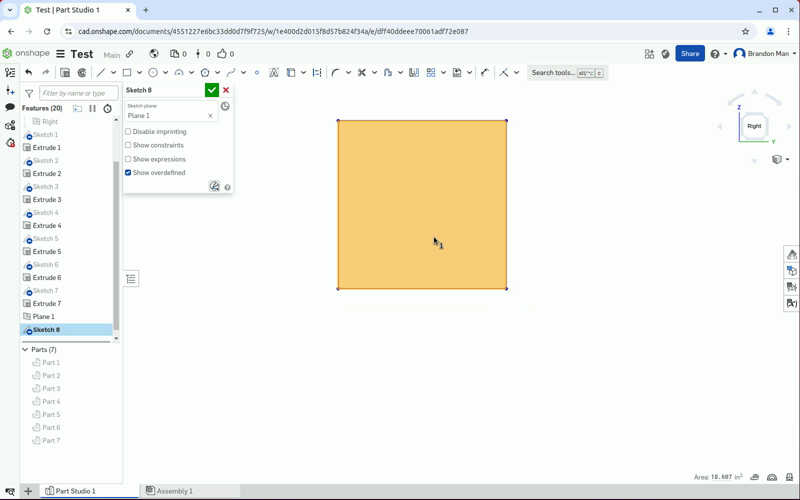
scroll(-6)
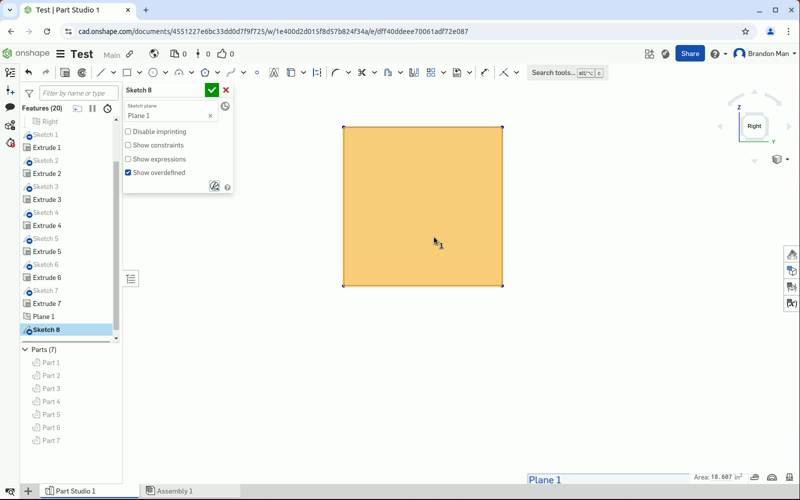
scroll(-6)
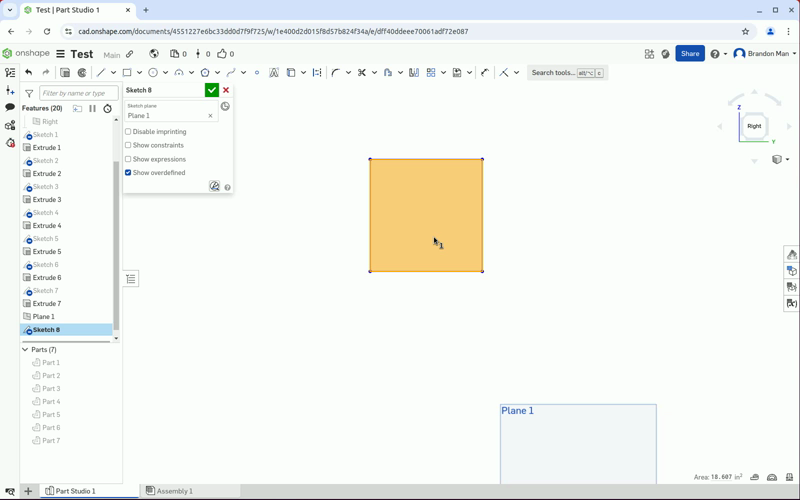
scroll(-6)
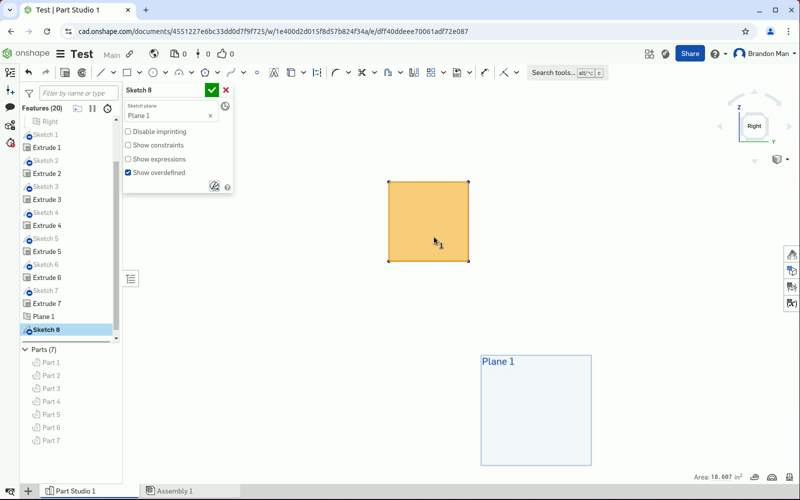
scroll(-6)
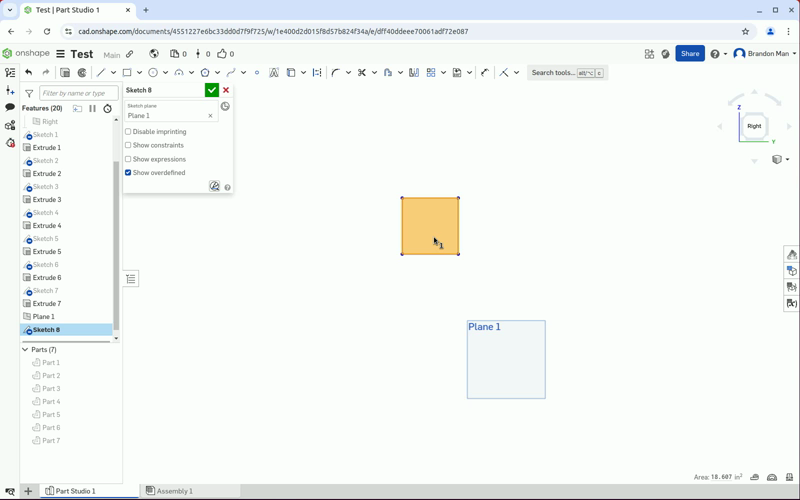
scroll(-6)
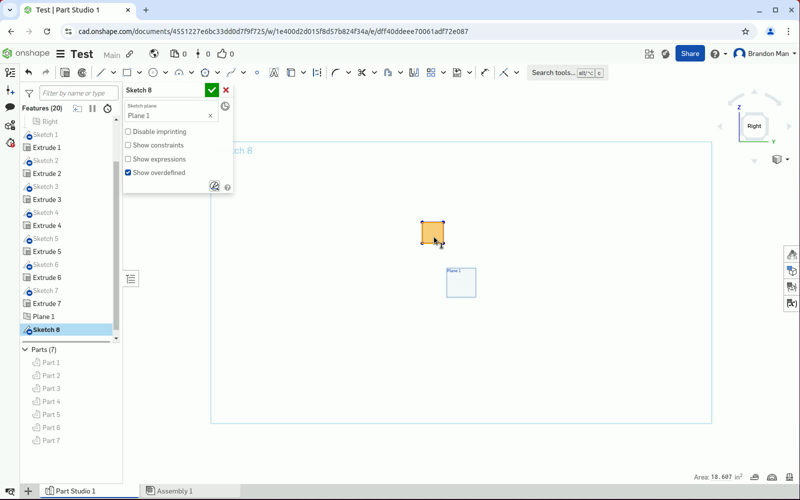
mouse_move(73, 352)
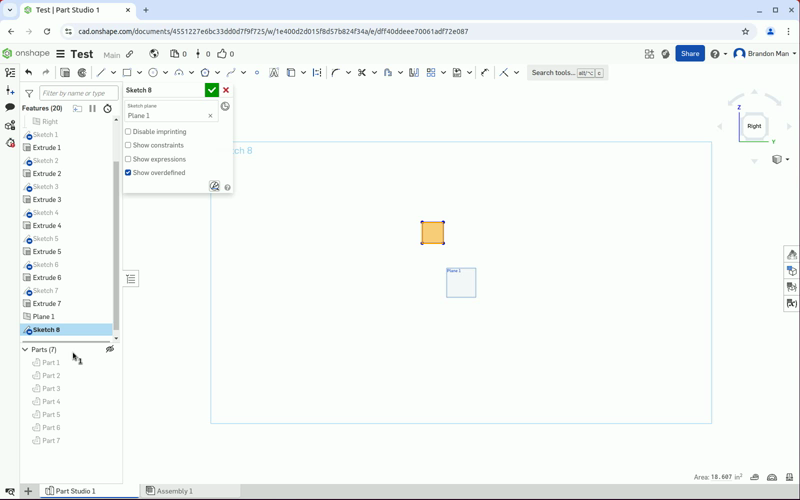
key(shift+y)
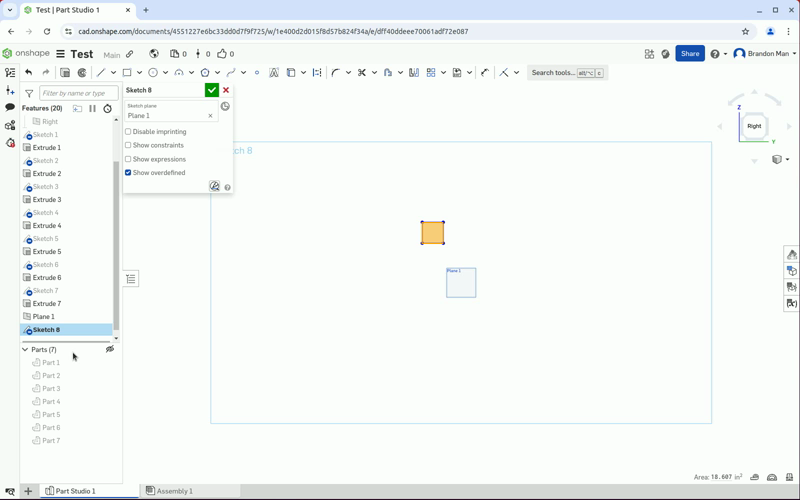
key(shift+e)
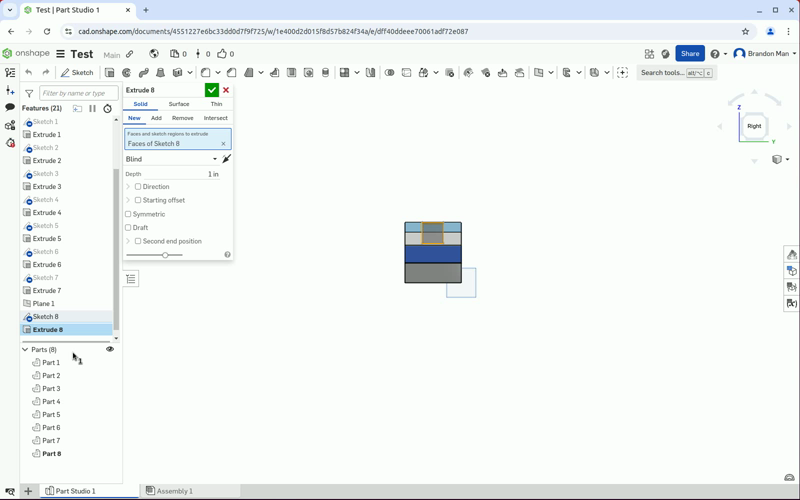
mouse_move(143, 106)
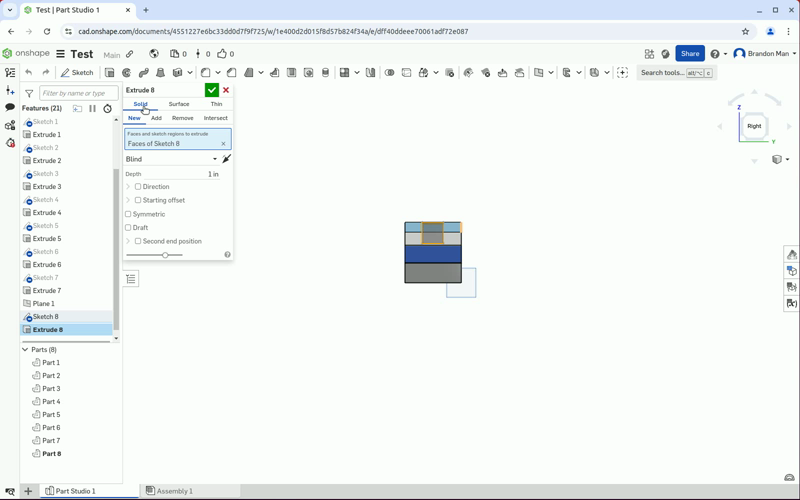
click(143, 106)
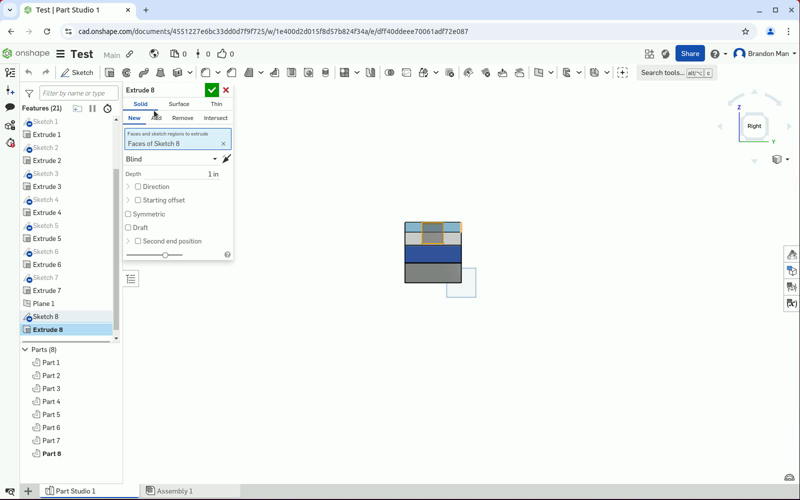
mouse_move(186, 120)
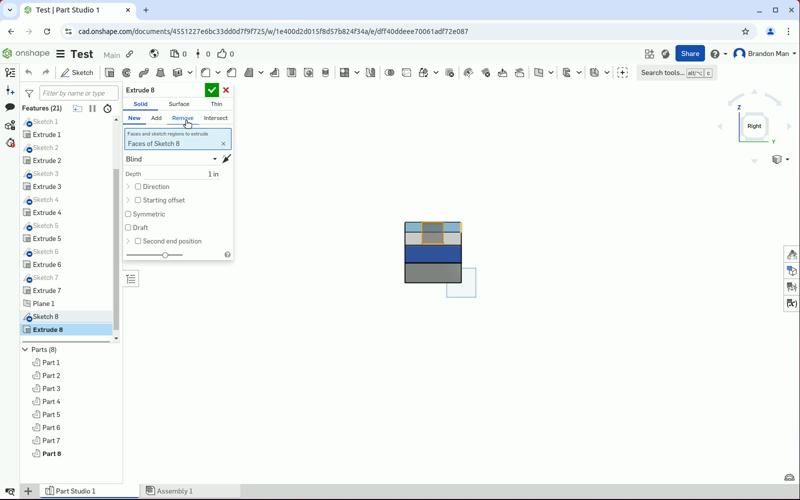
click(186, 120)
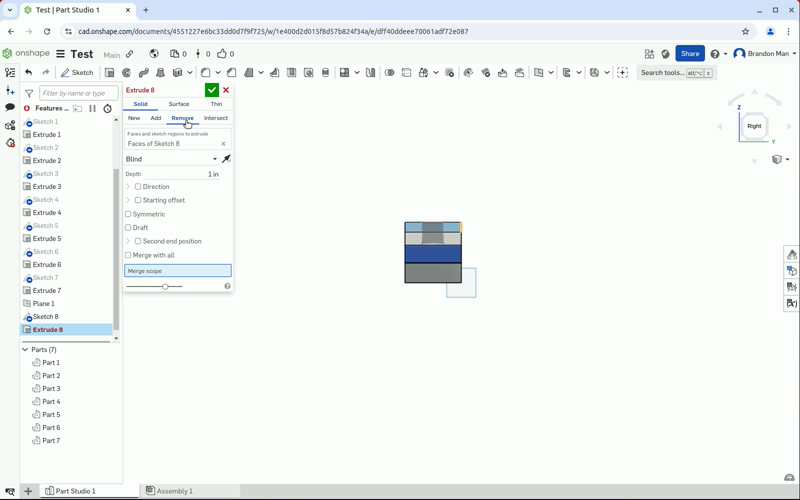
key(tab, 4)
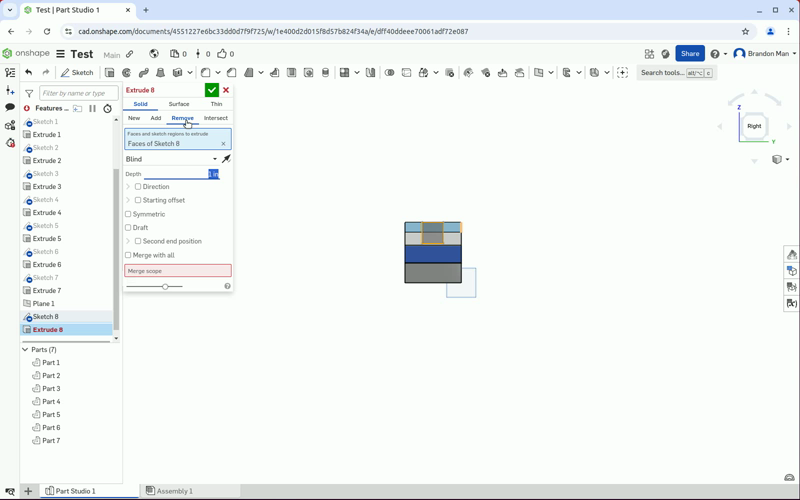
text(11.554)
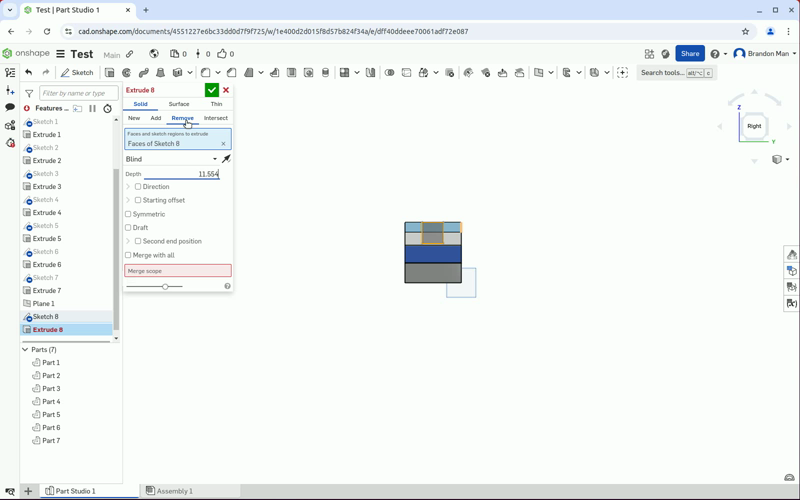
key(tab, 6)
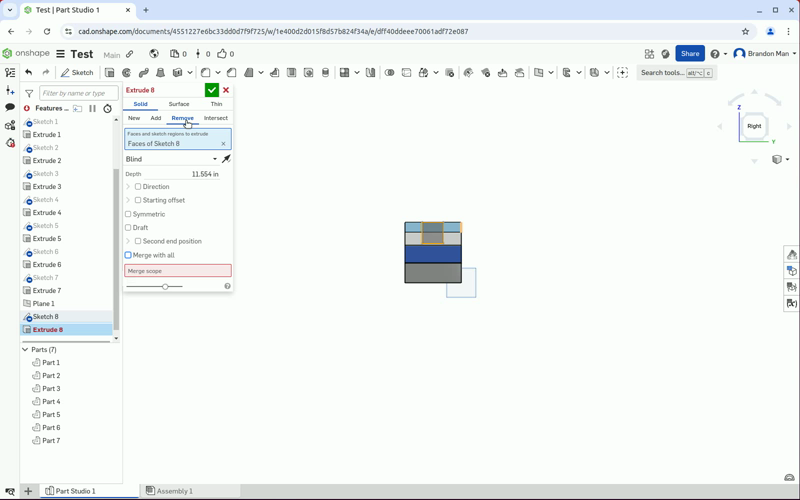
key(space)
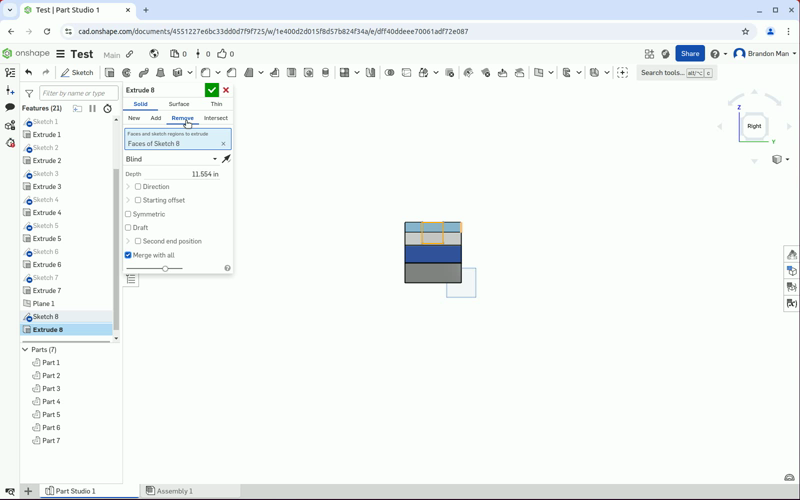
key(enter)
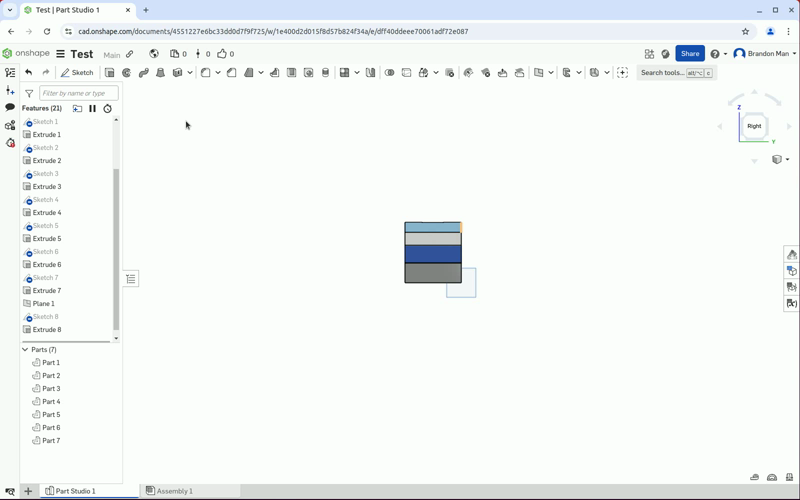
key(shift+h)
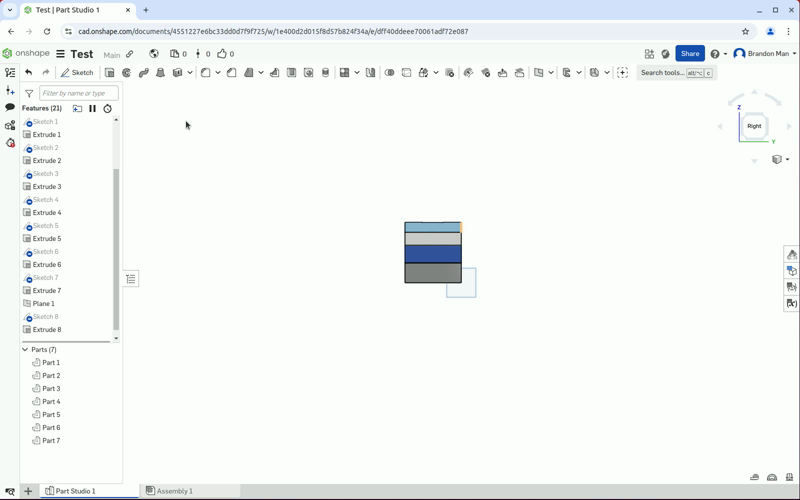
key(shift+h)
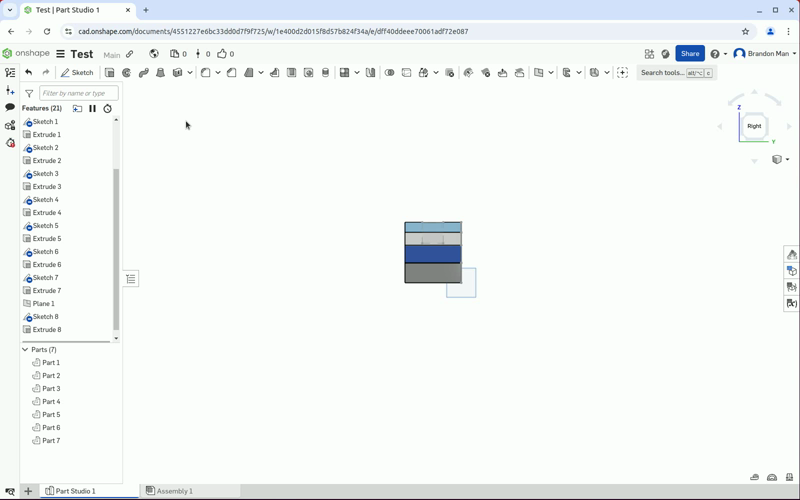
key(shift+7)
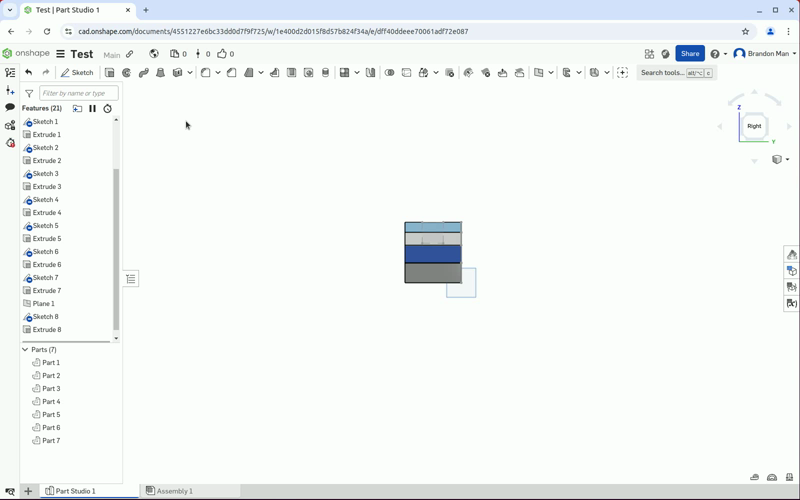
key(right, 2)
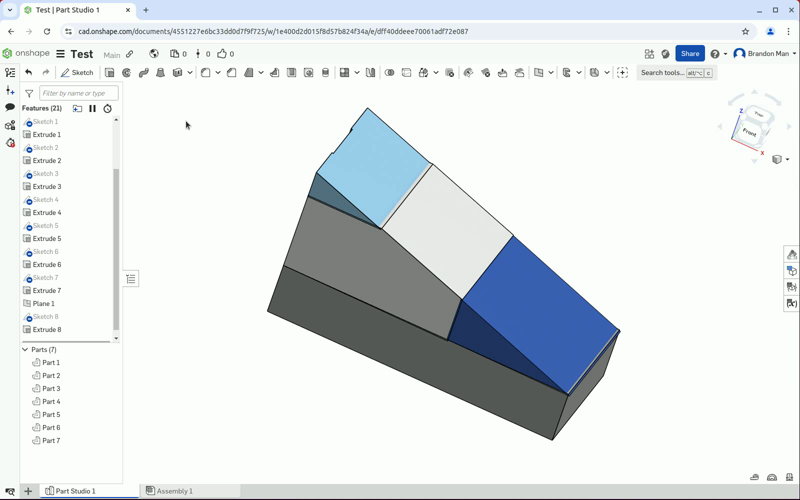
key(down, 2)
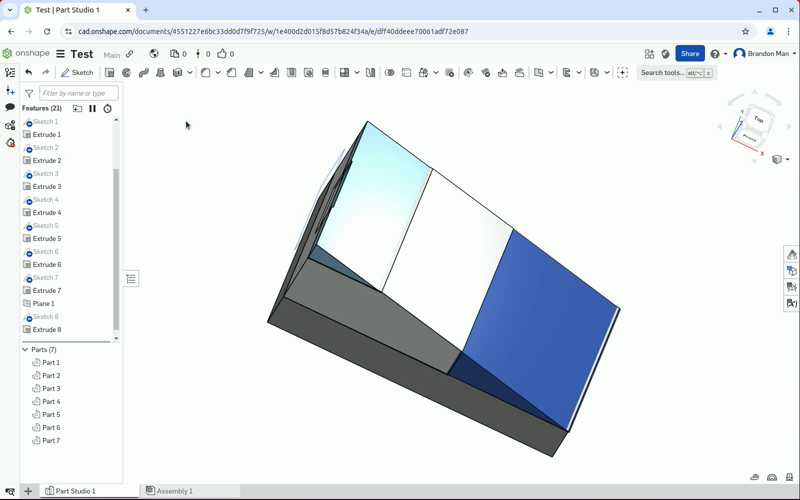
key(up, 2)
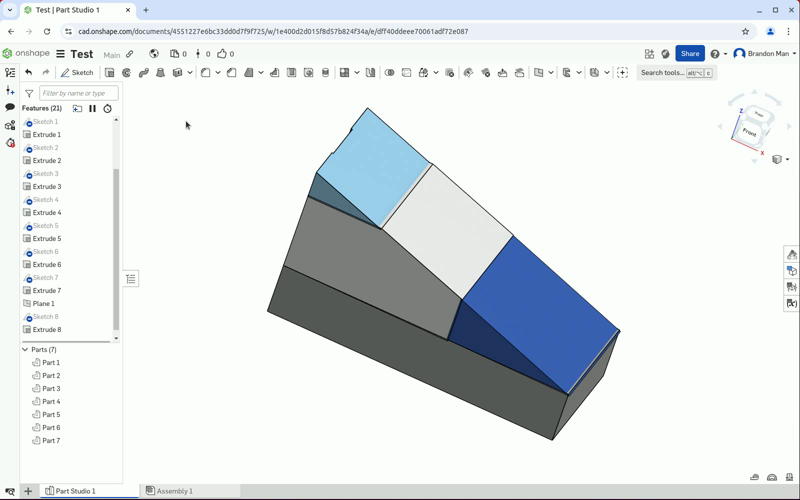
key(left, 2)
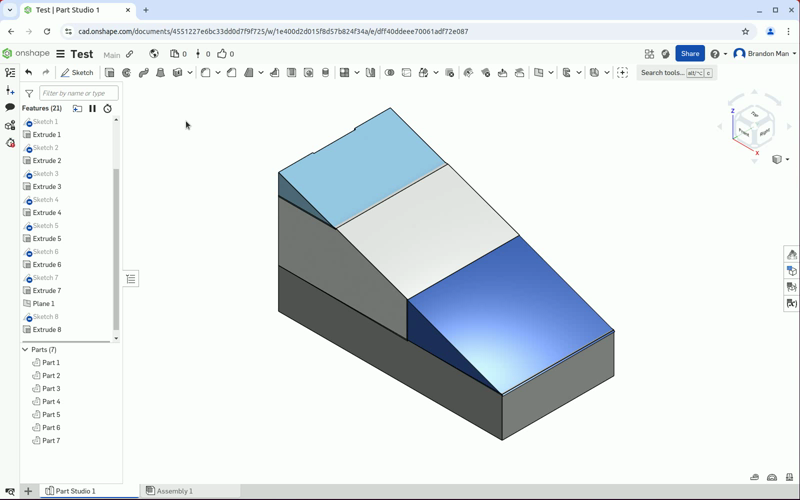
mouse_move(69, 124)
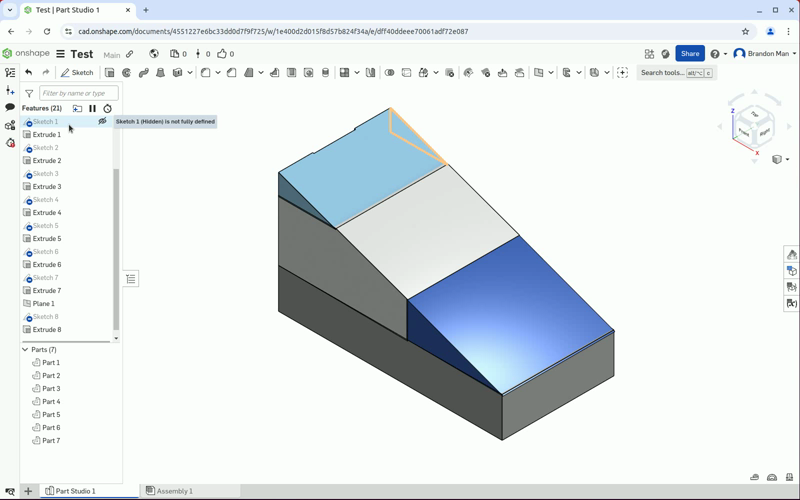
click(69, 124)